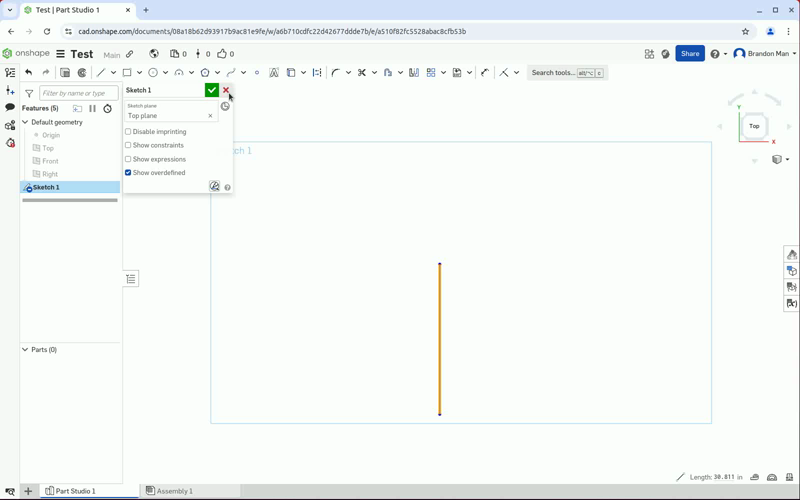
key(shift+h)
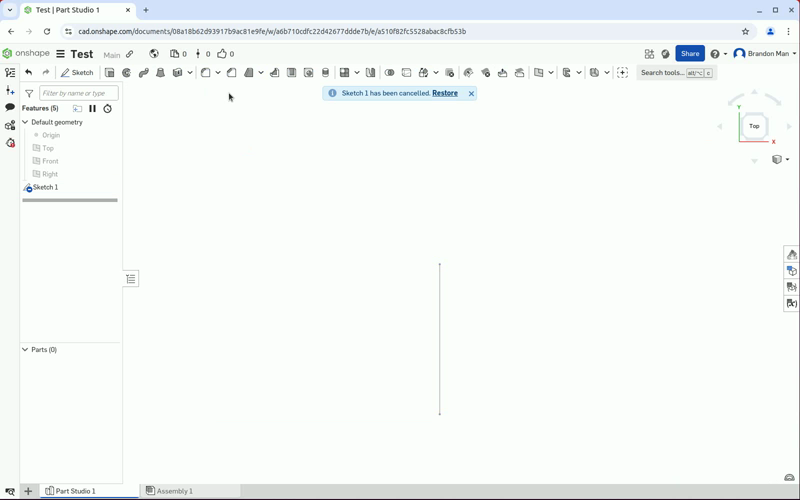
key(shift+s)
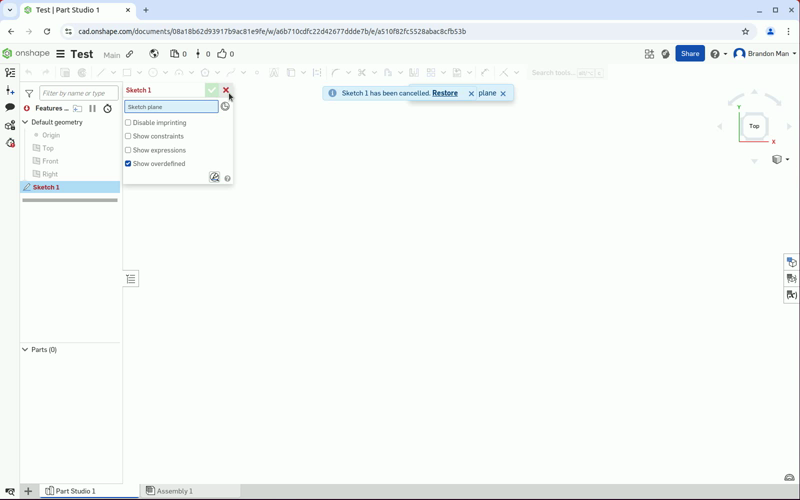
mouse_move(73, 150)
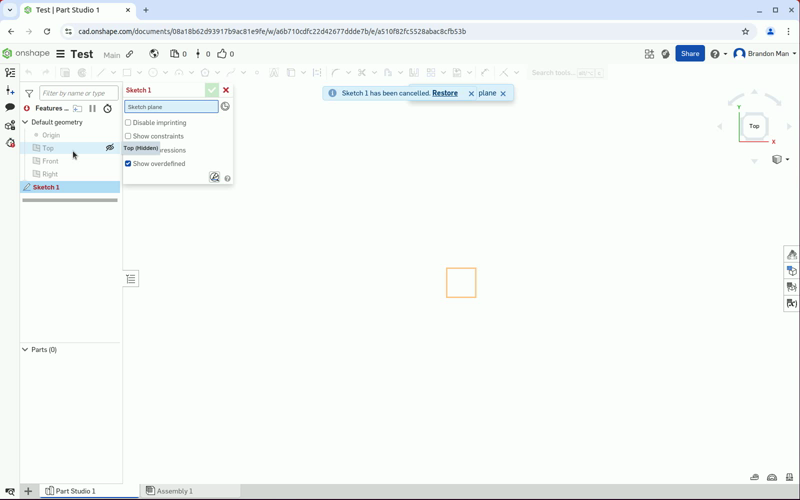
click(73, 150)
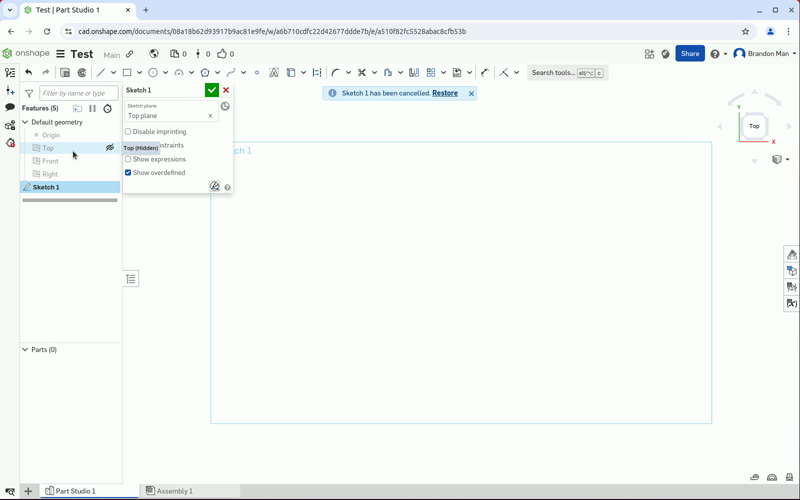
mouse_move(73, 352)
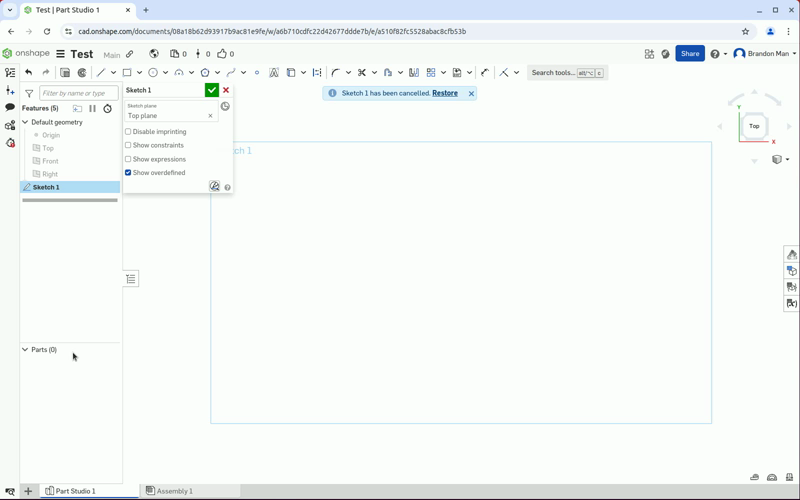
key(y)
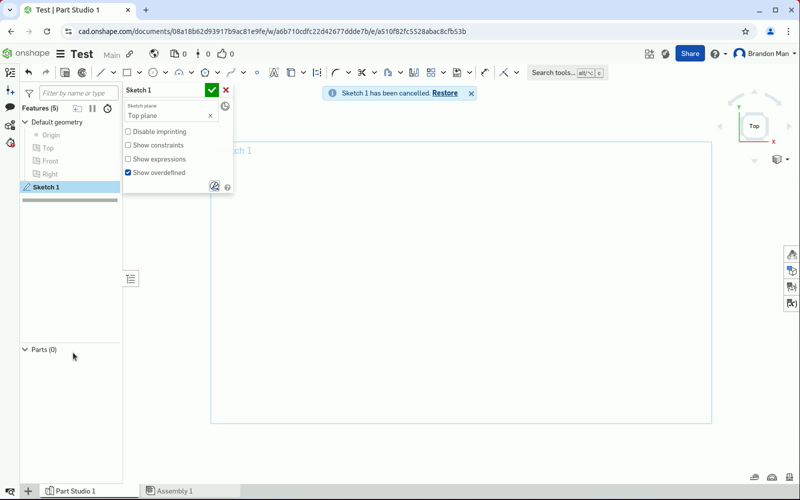
key(l)
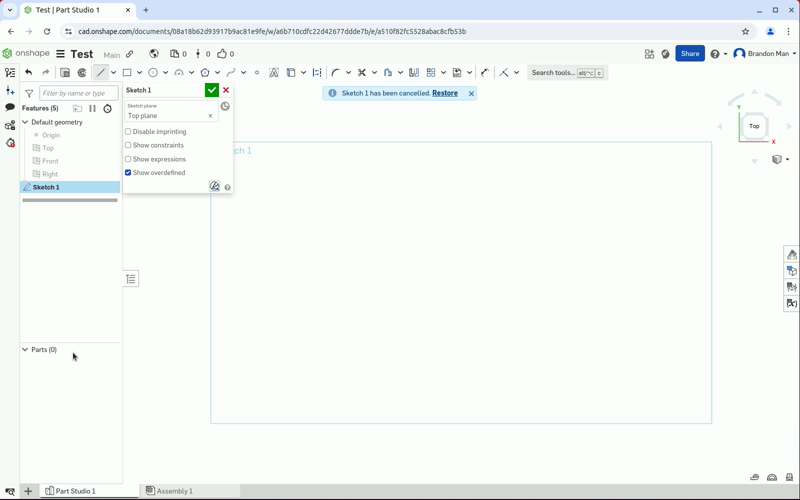
key_down(shift)
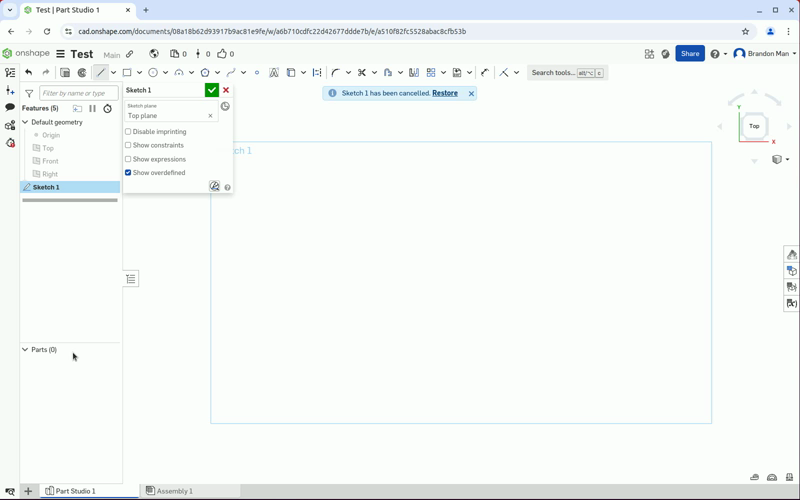
mouse_move(398, 254)
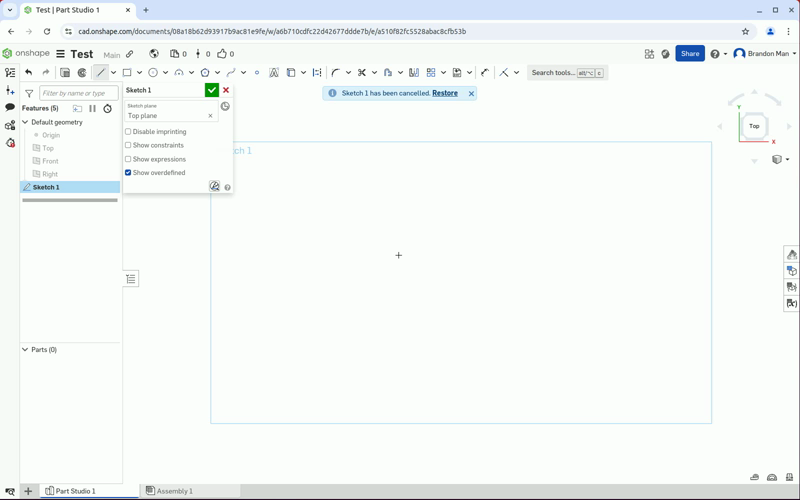
click(398, 254)
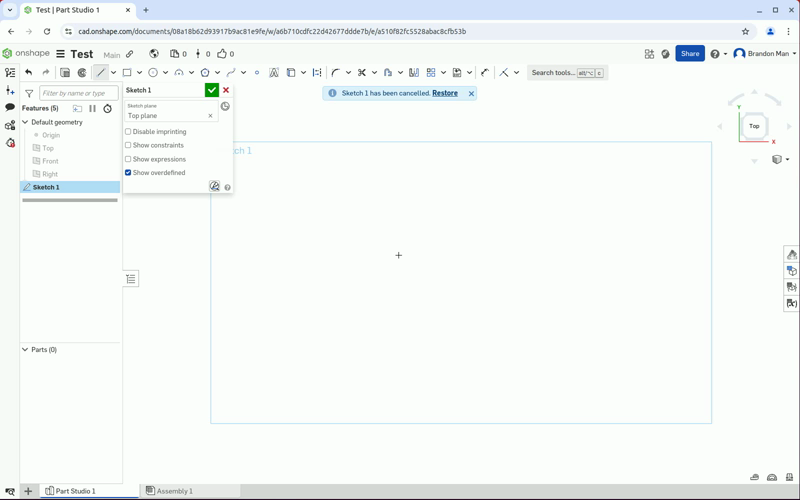
key_up(shift)
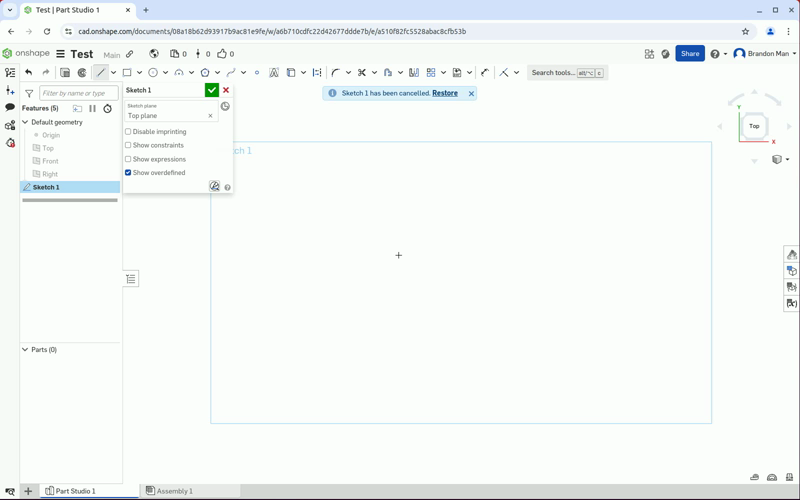
key_down(shift)
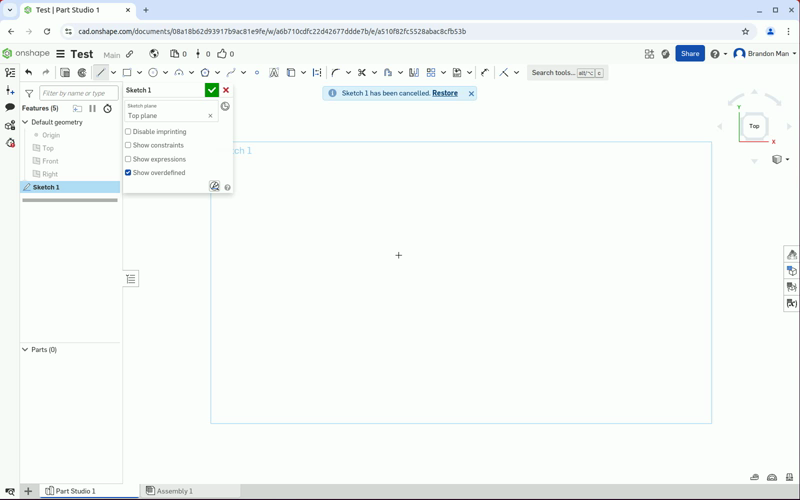
mouse_move(428, 254)
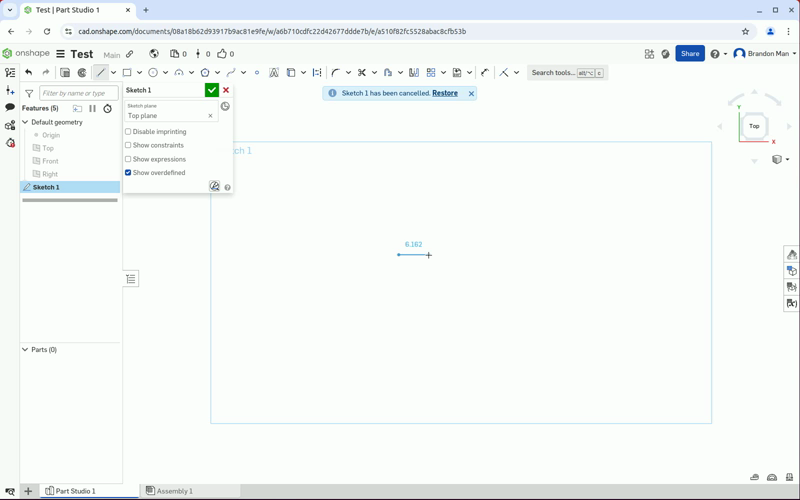
mouse_move(407, 254)
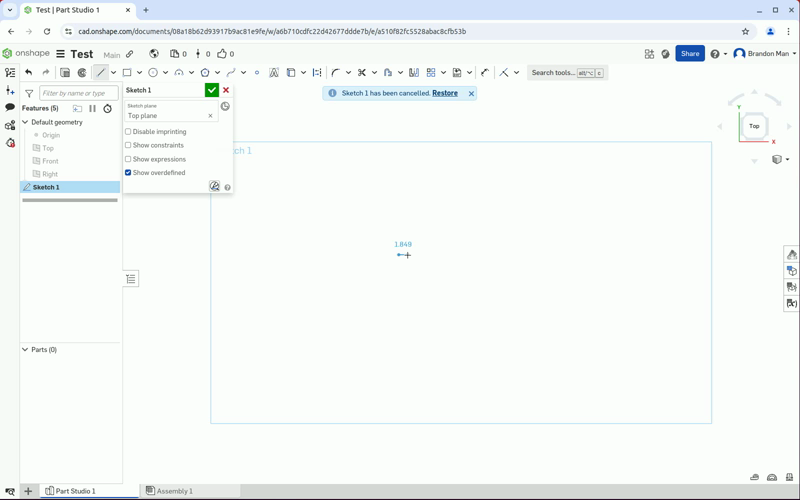
click(407, 254)
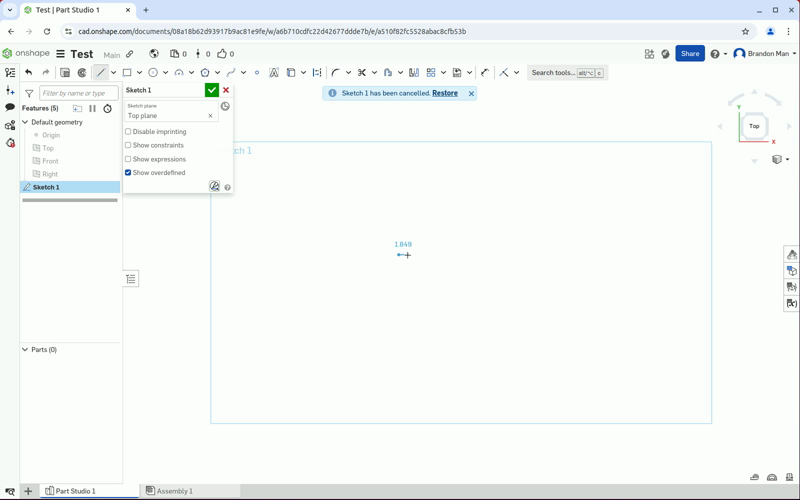
key_up(shift)
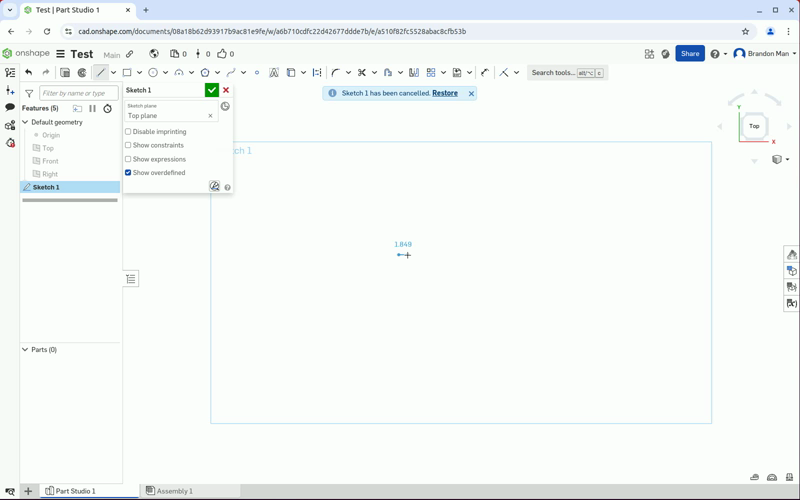
key_down(shift)
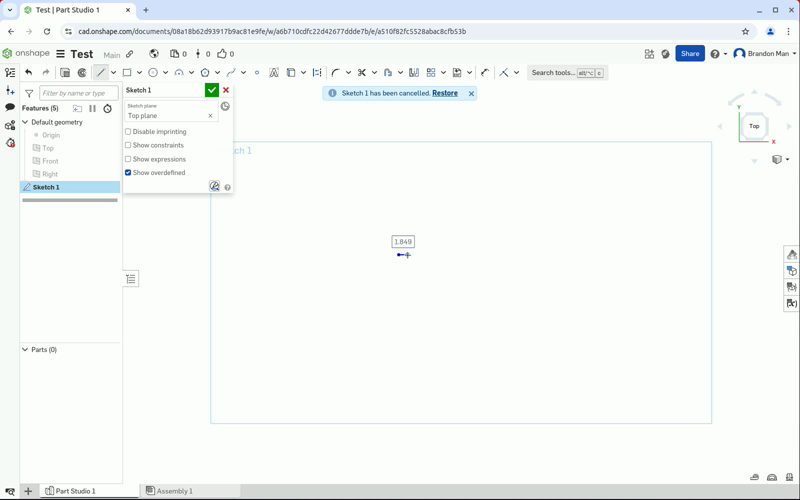
mouse_move(407, 170)
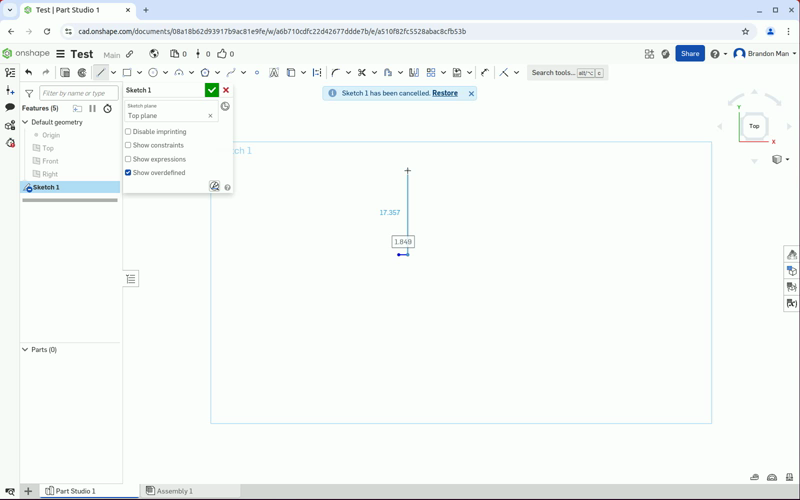
click(407, 170)
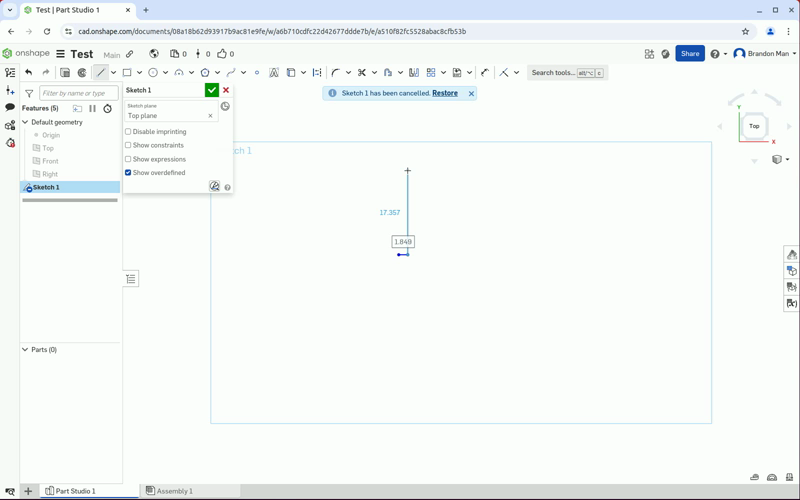
key_up(shift)
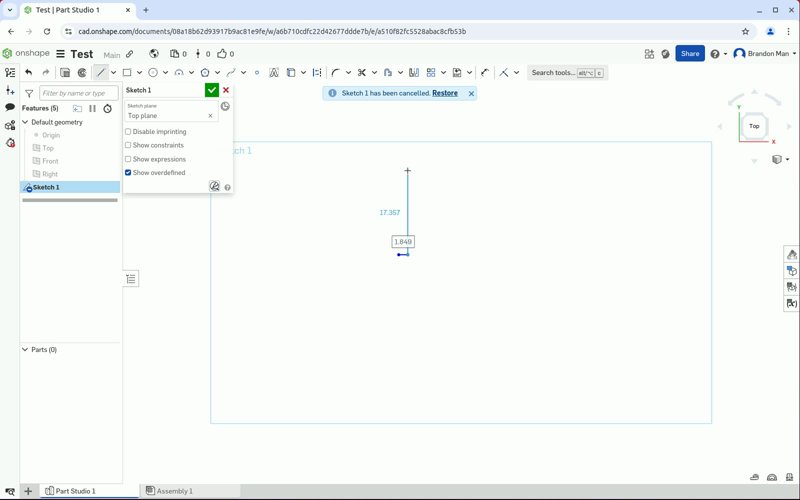
key_down(shift)
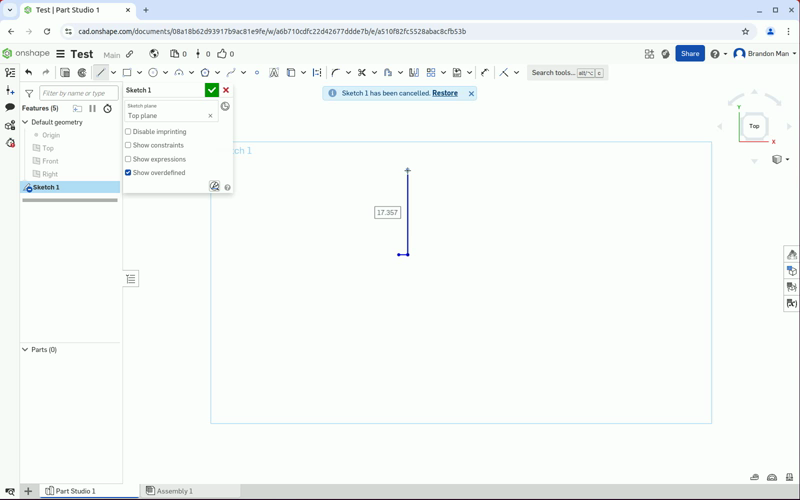
mouse_move(437, 170)
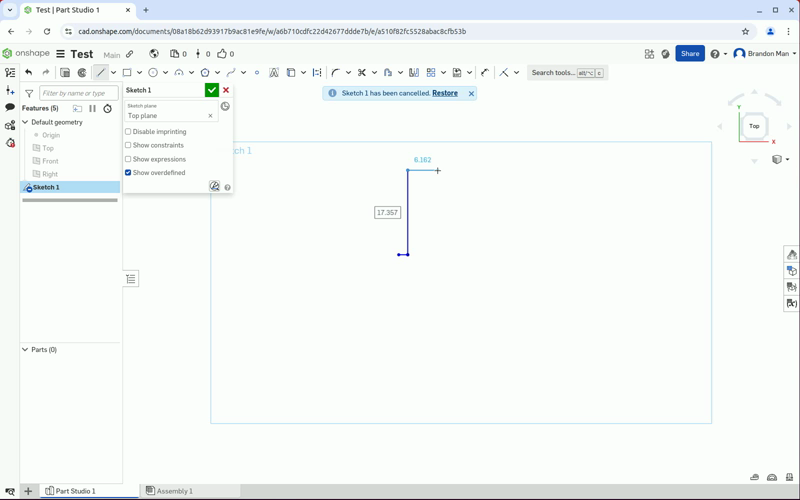
mouse_move(398, 170)
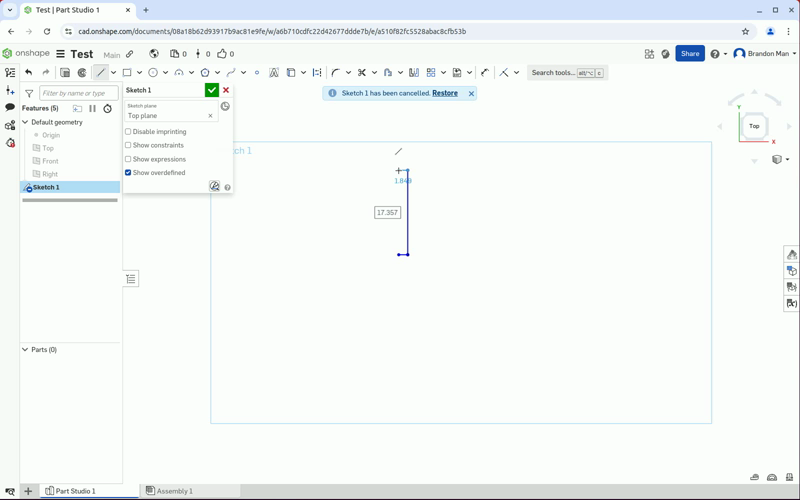
click(398, 170)
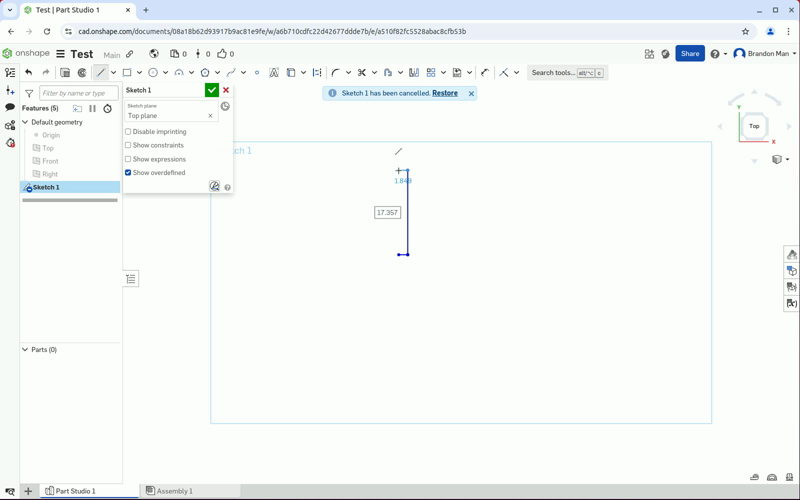
key_up(shift)
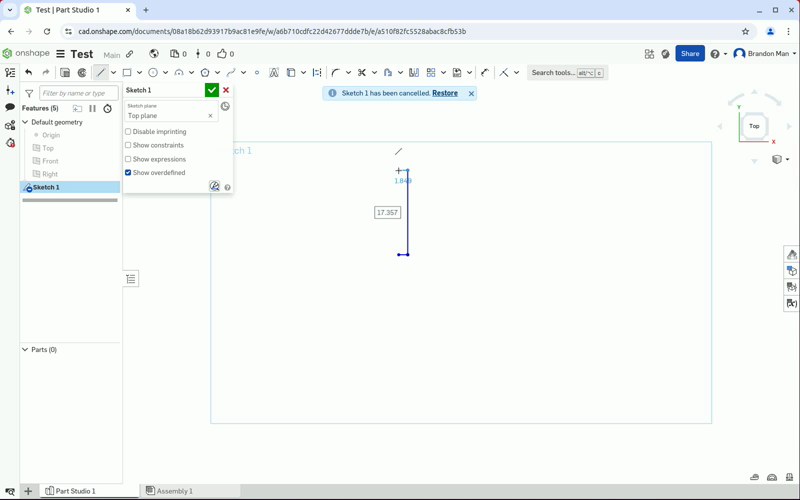
key_down(shift)
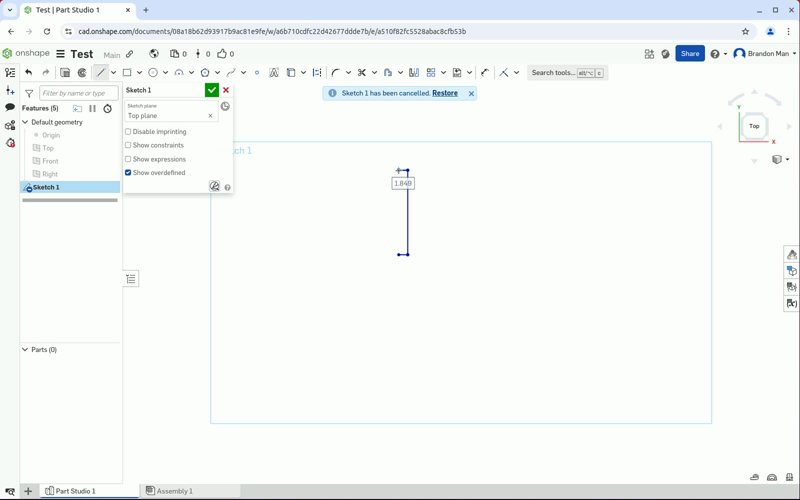
mouse_move(398, 254)
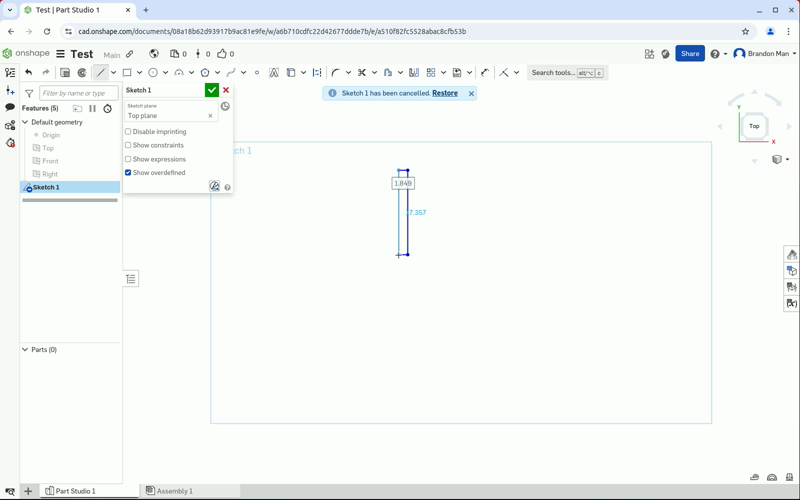
key_up(shift)
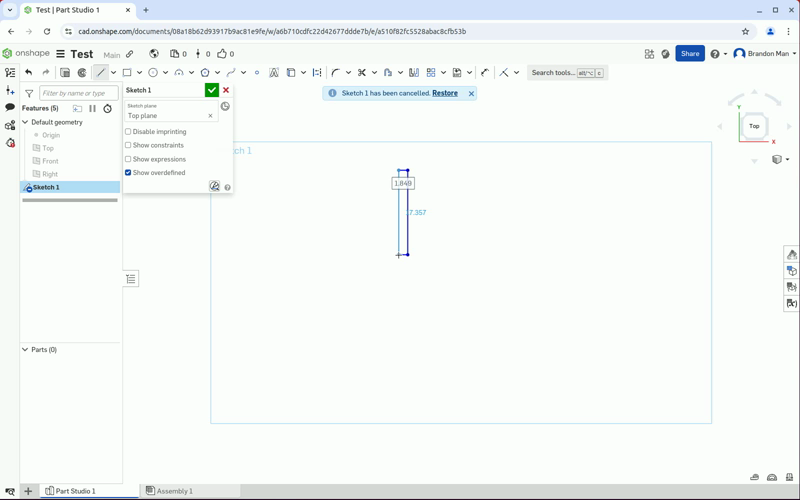
click(398, 254)
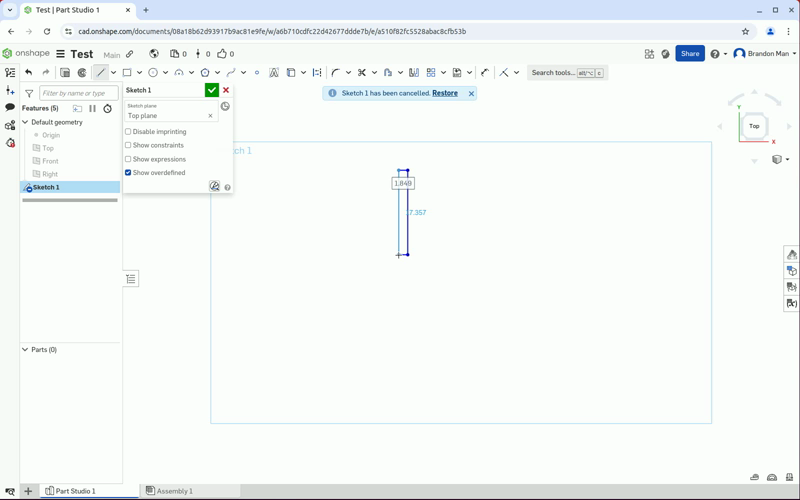
key(esc)
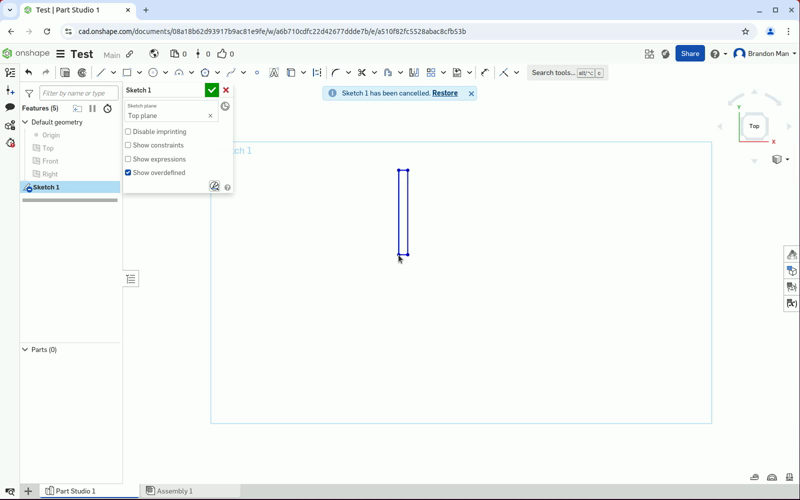
mouse_move(399, 170)
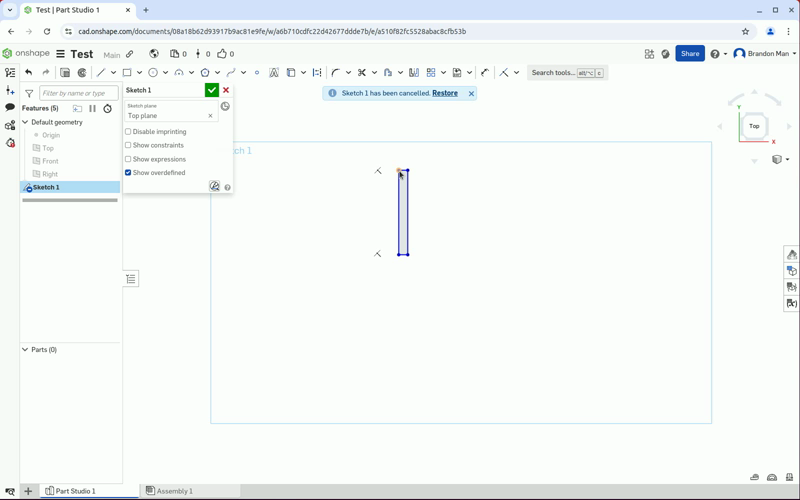
scroll(6)
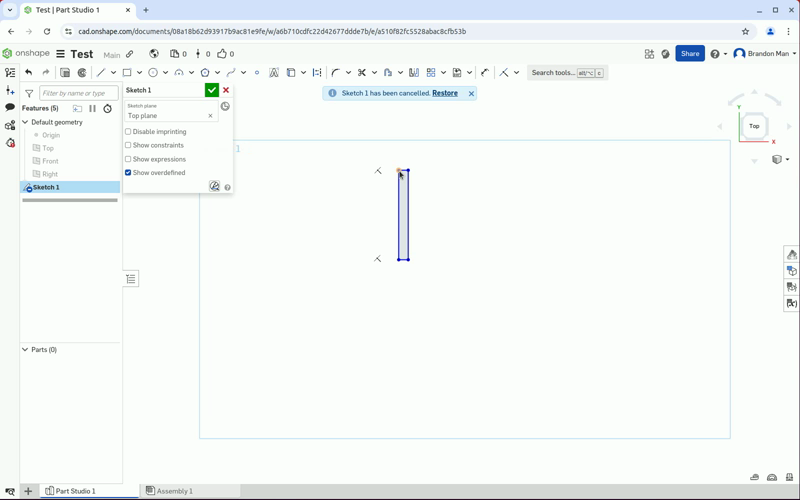
scroll(6)
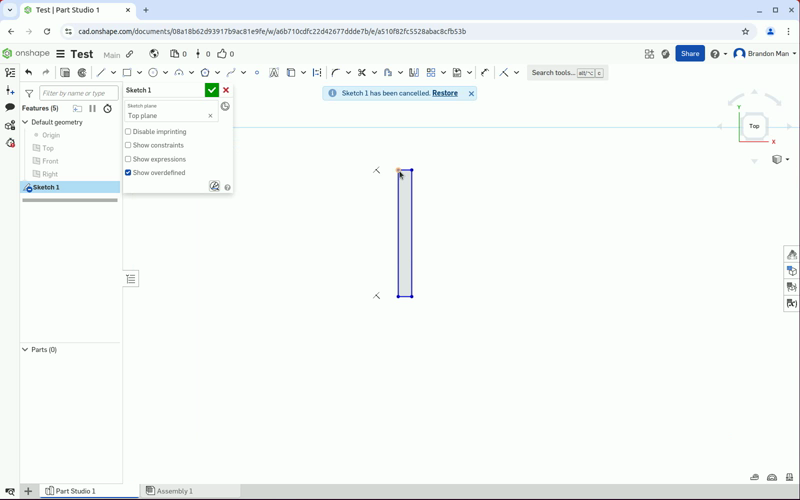
scroll(6)
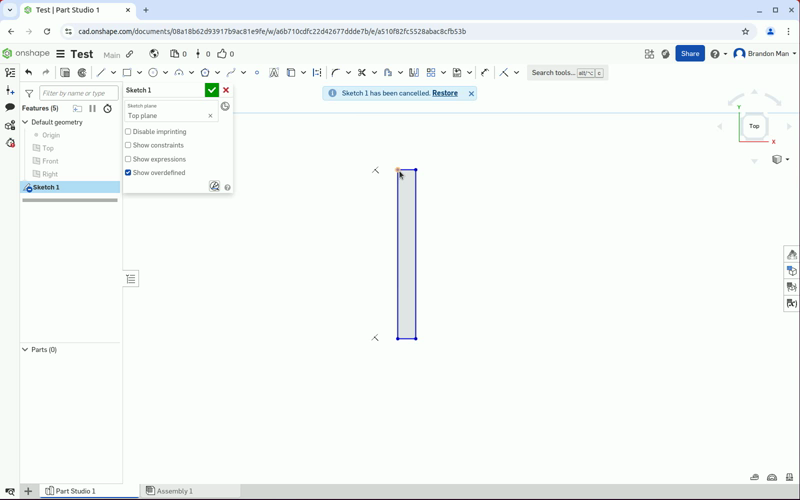
scroll(6)
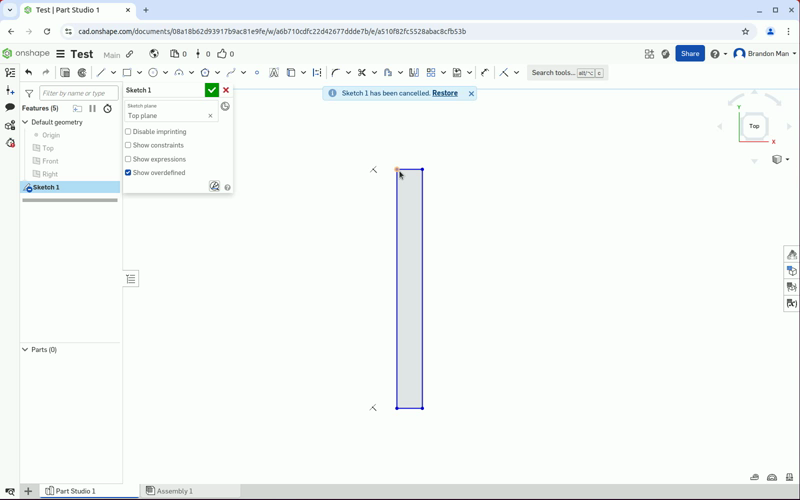
scroll(6)
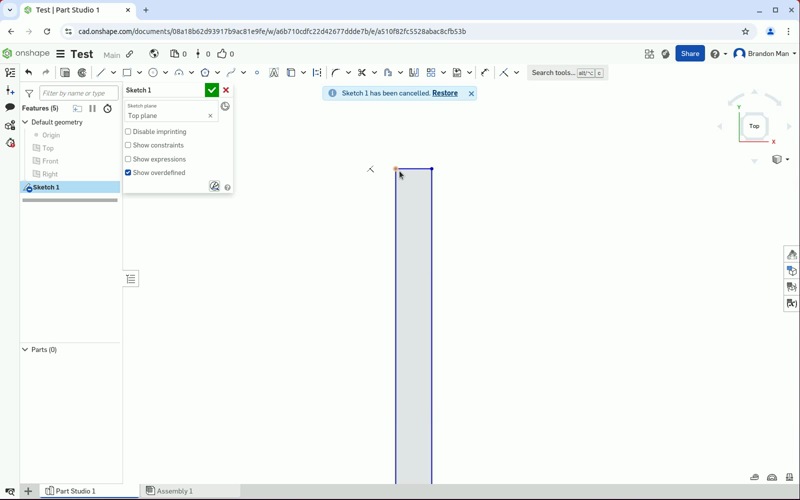
scroll(6)
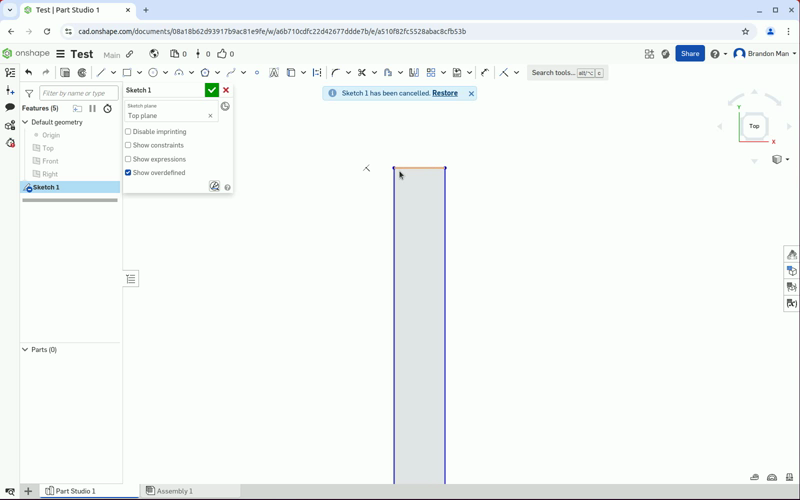
scroll(6)
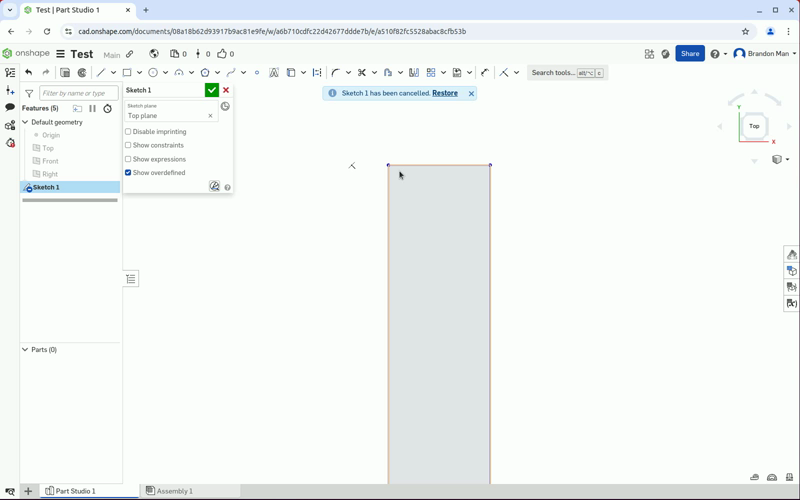
click(399, 170)
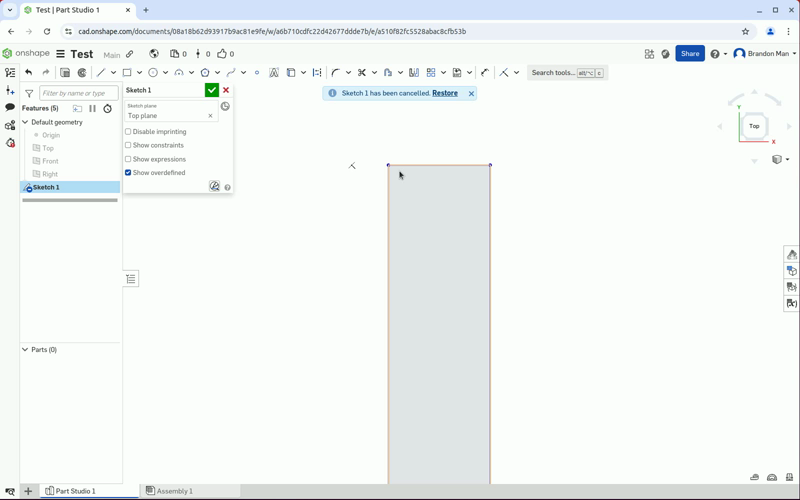
scroll(-6)
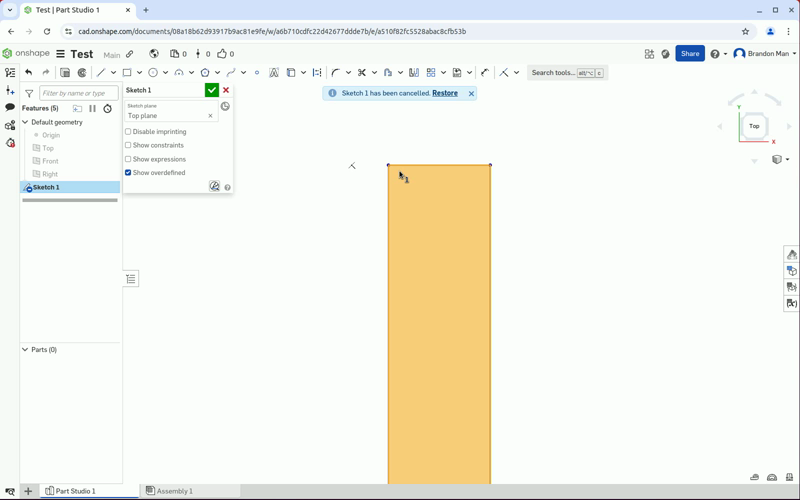
scroll(-6)
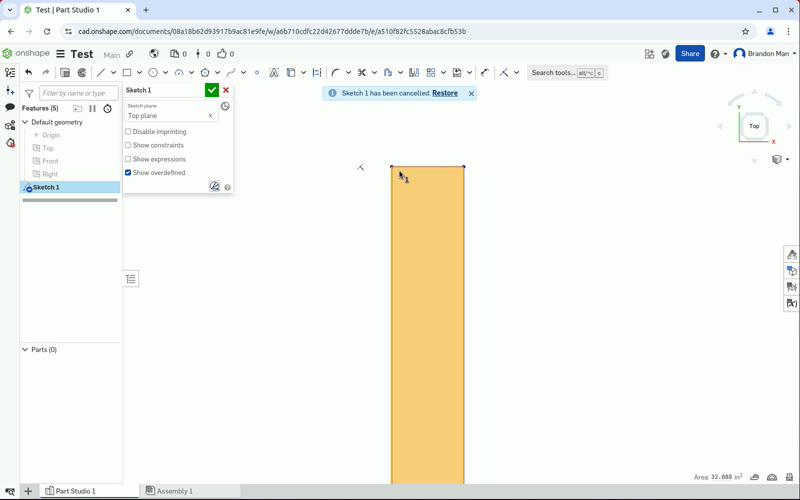
scroll(-6)
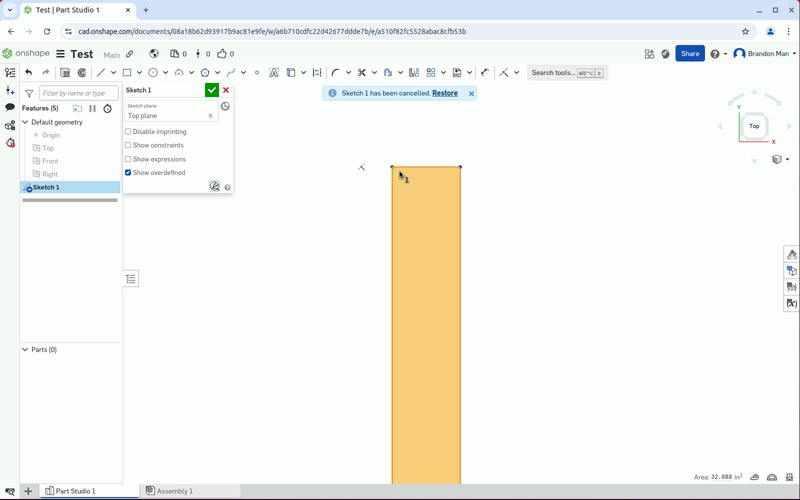
scroll(-6)
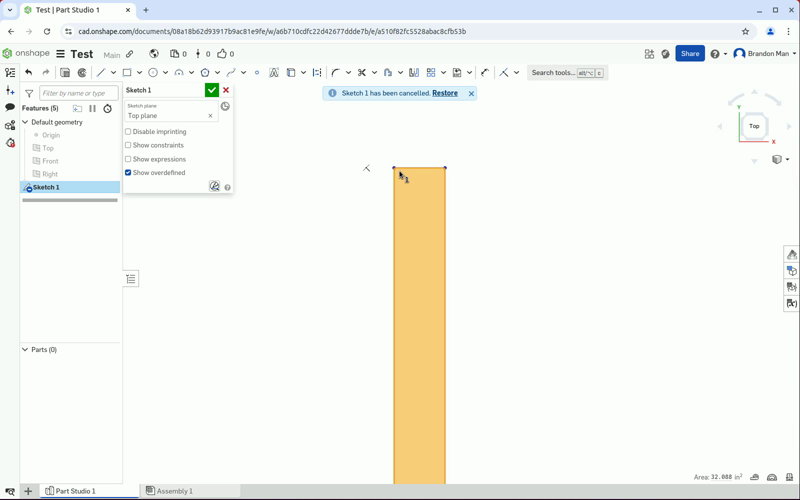
scroll(-6)
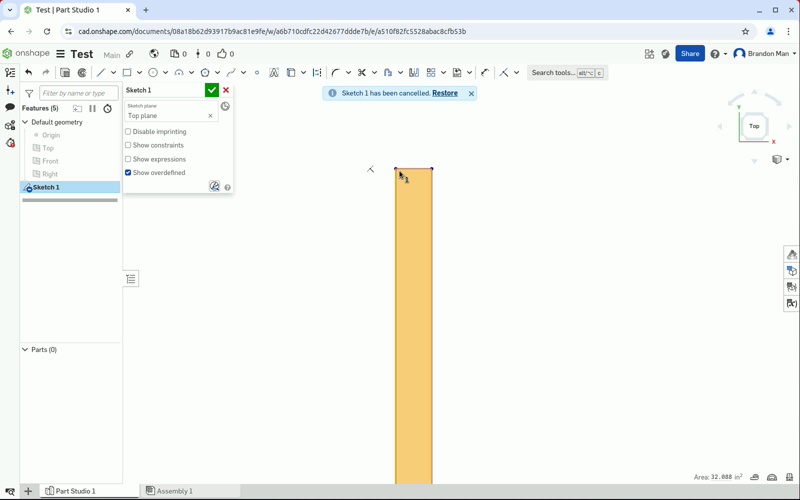
scroll(-6)
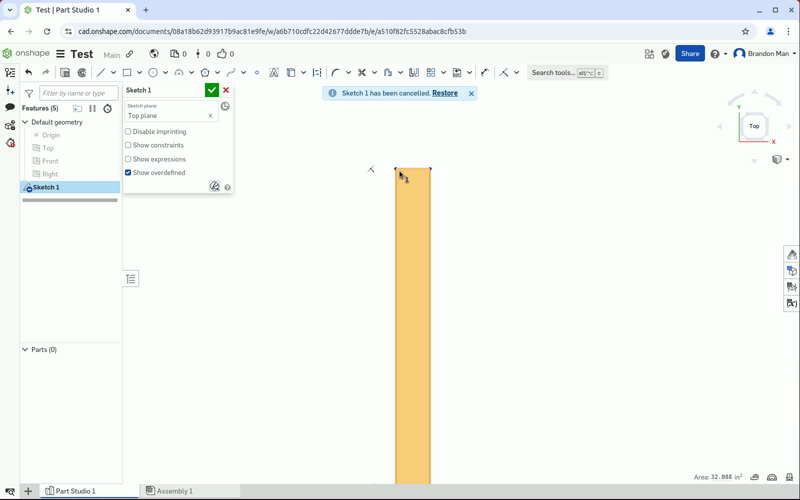
scroll(-6)
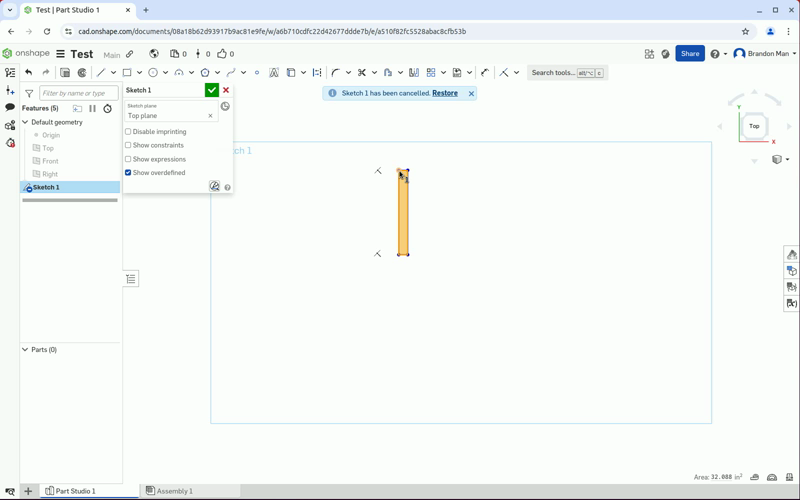
mouse_move(73, 352)
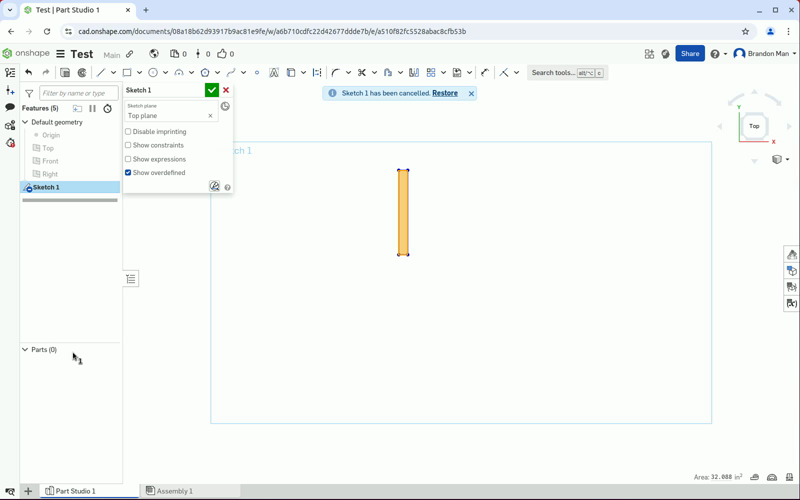
key(shift+y)
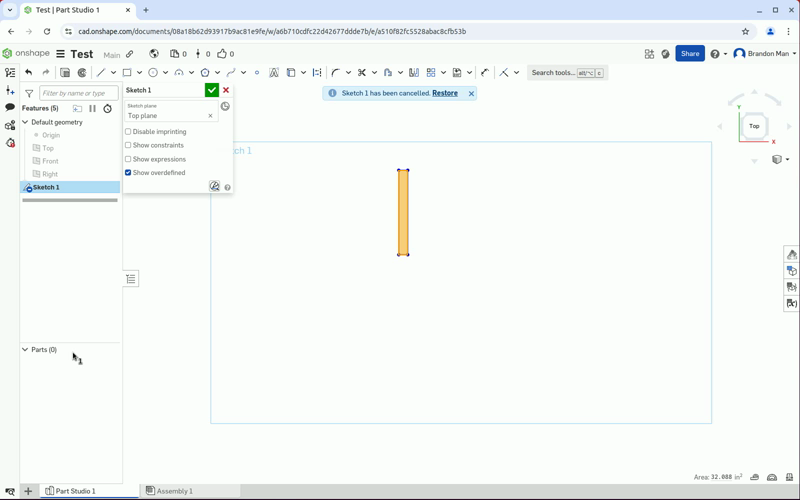
key(shift+e)
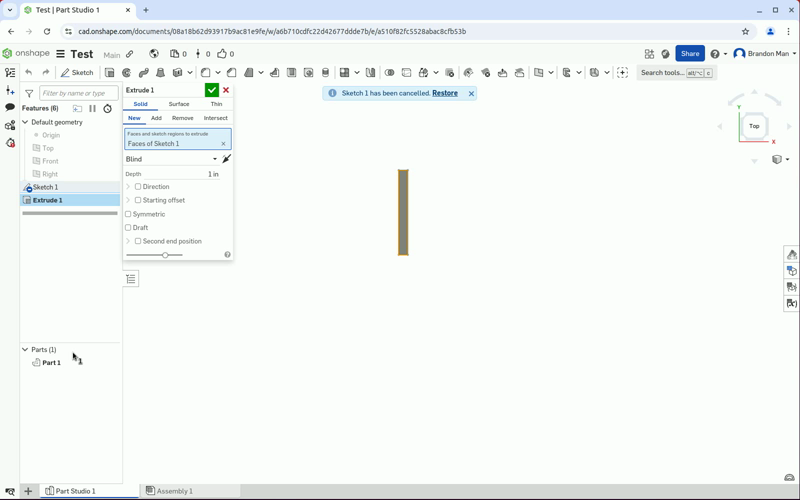
mouse_move(143, 106)
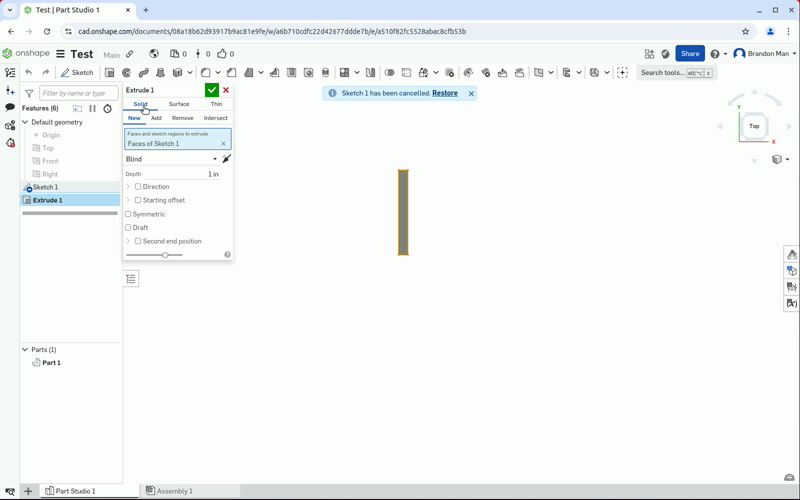
click(143, 106)
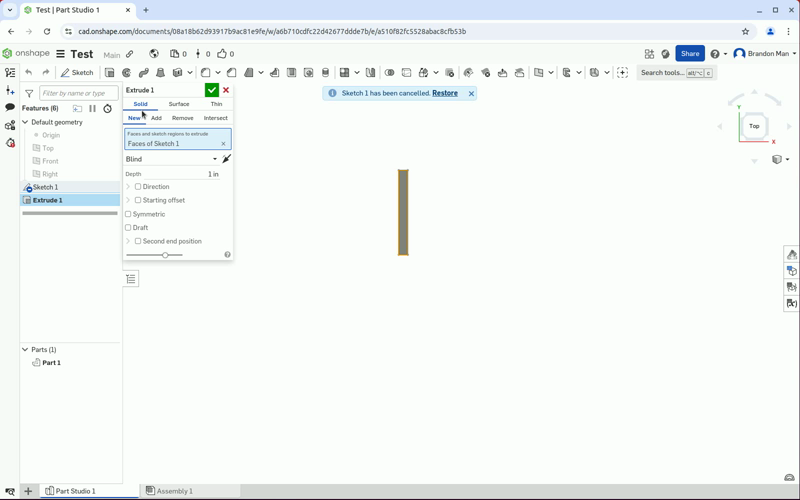
mouse_move(137, 120)
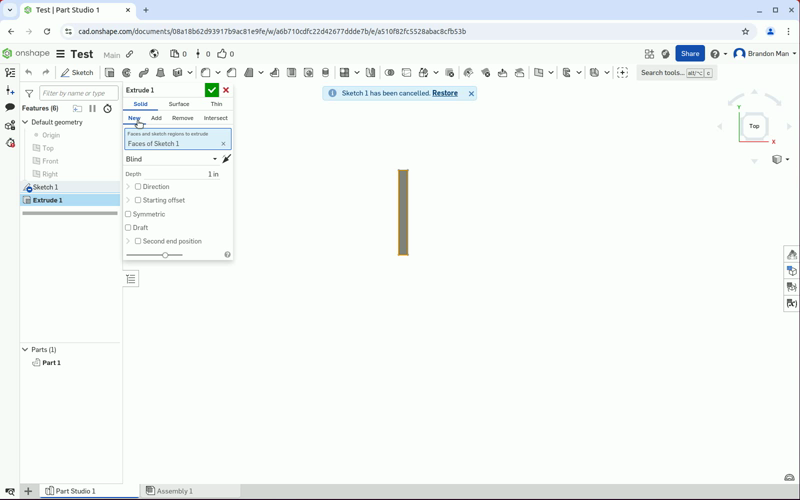
click(137, 120)
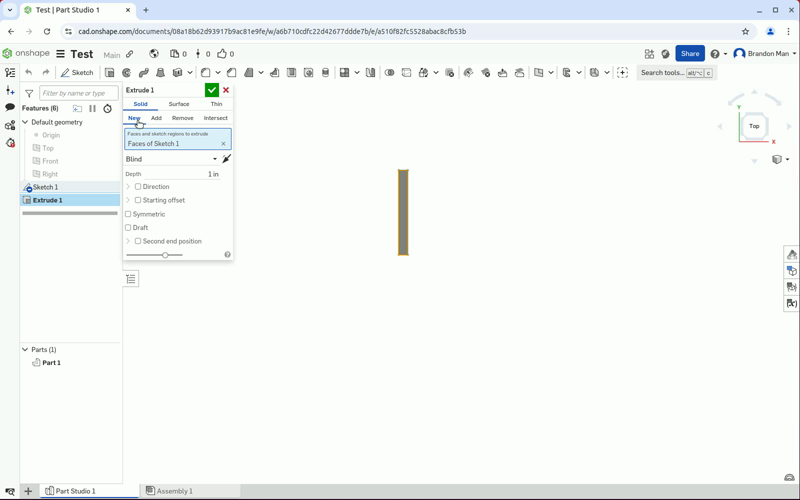
key(tab, 4)
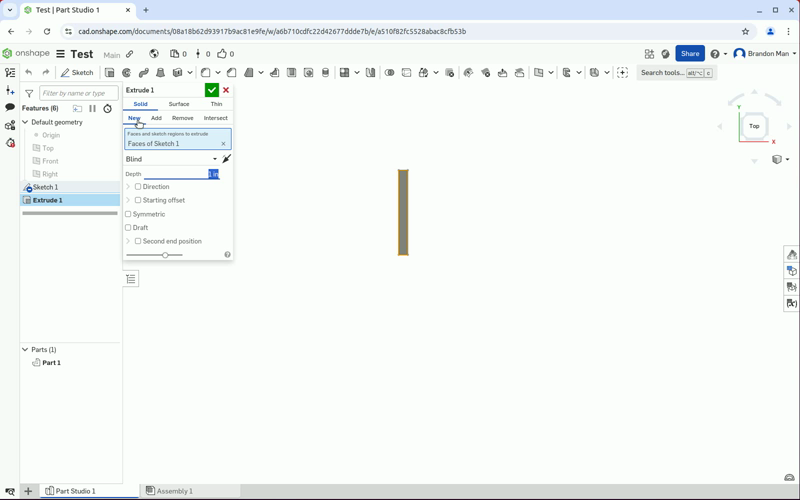
text(1.685)
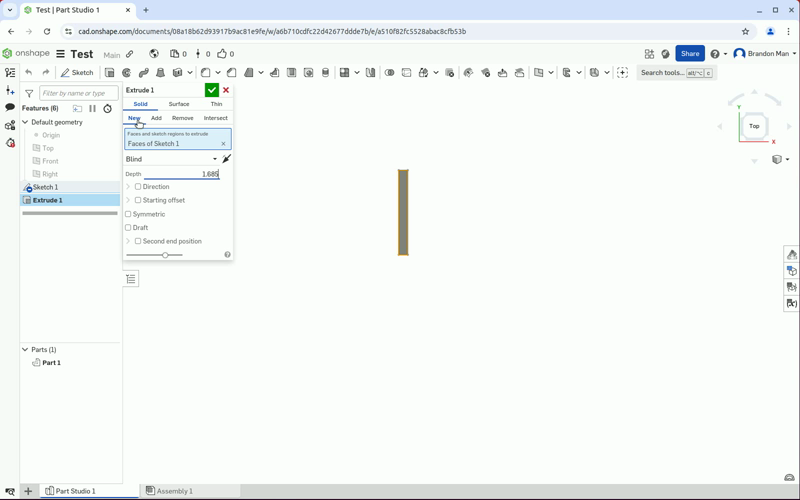
key(enter)
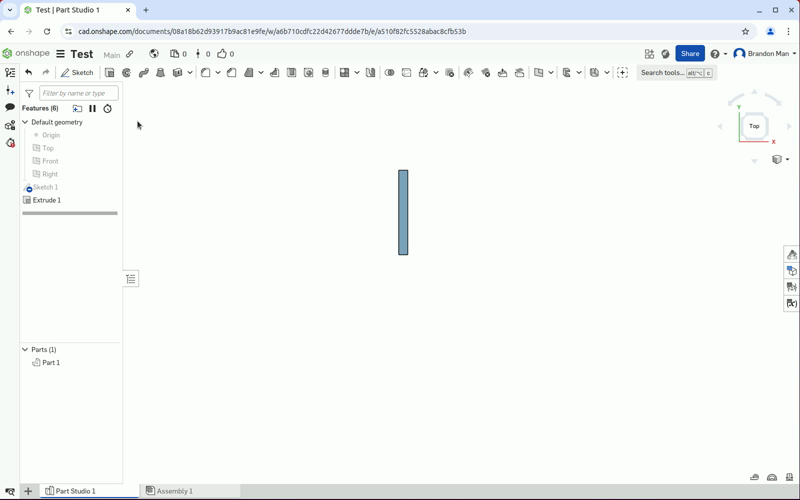
key(shift+h)
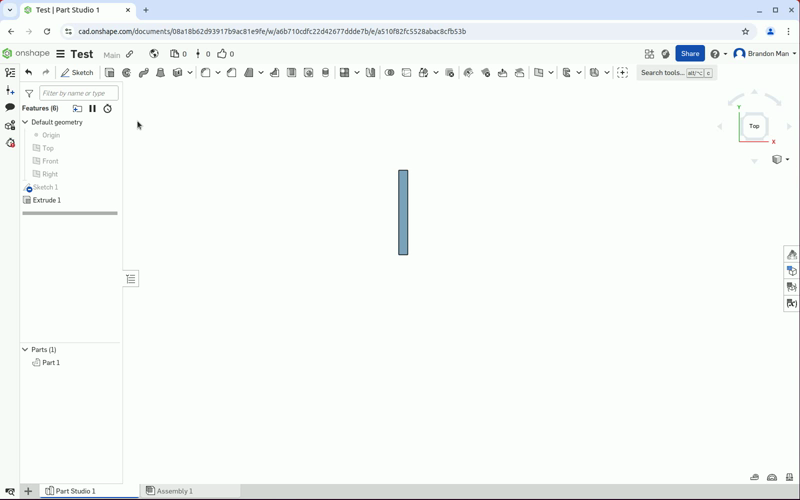
key(shift+h)
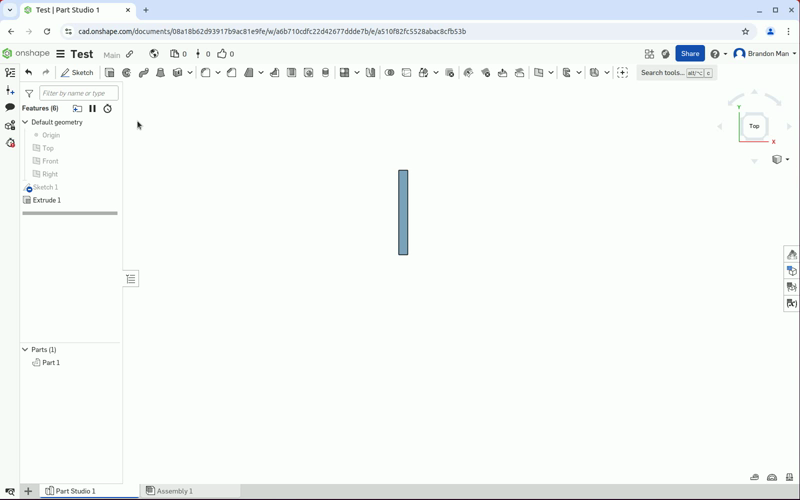
mouse_move(73, 189)
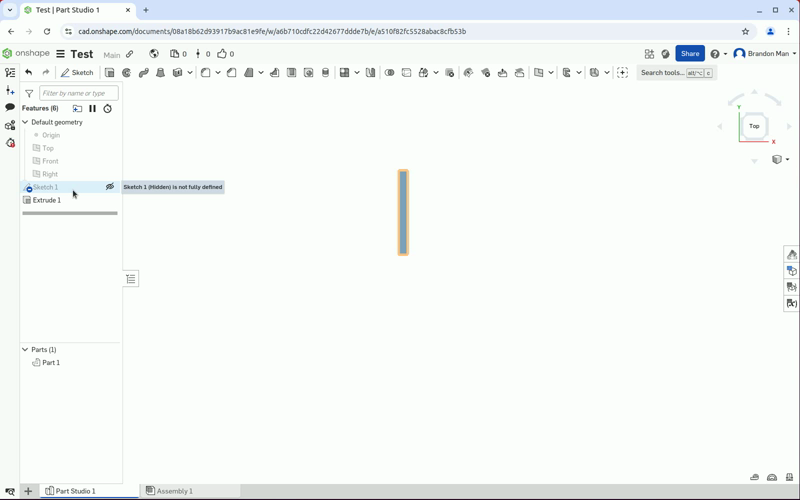
click(73, 189)
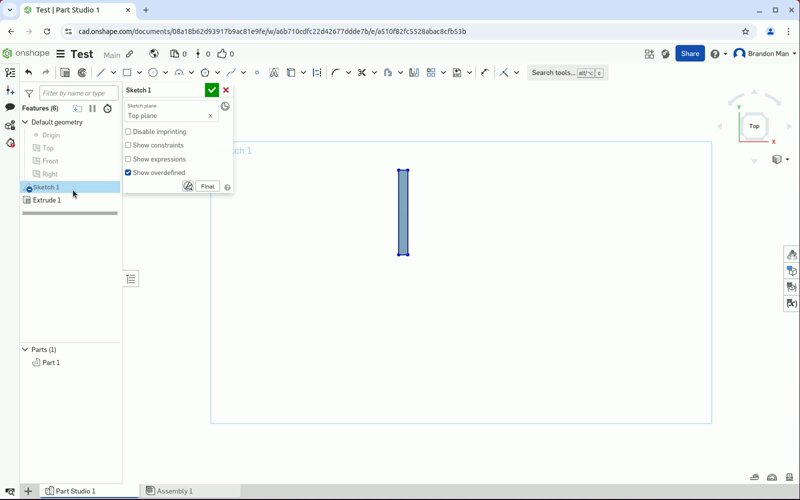
mouse_move(229, 92)
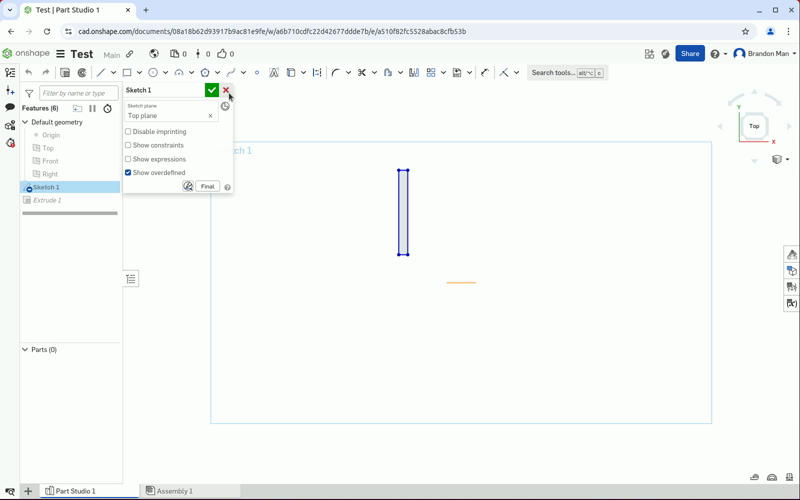
click(229, 92)
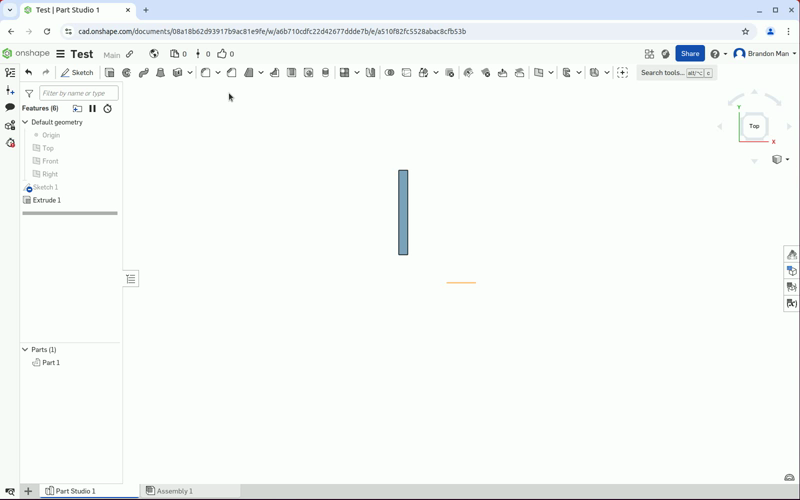
mouse_move(541, 75)
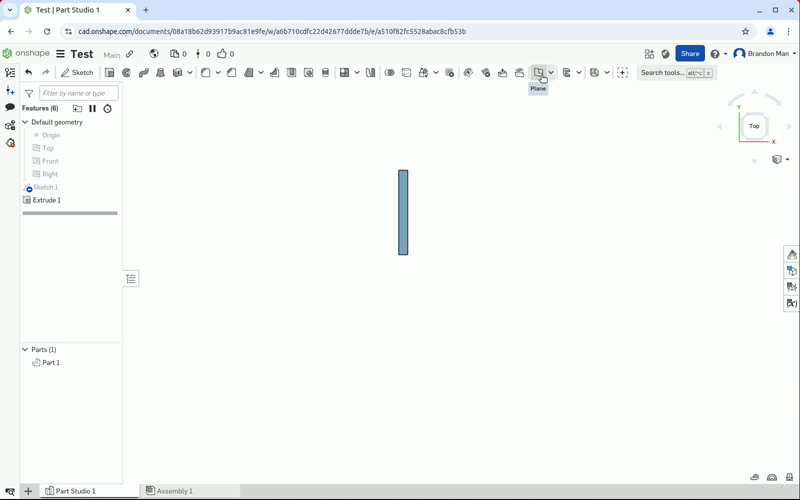
click(541, 75)
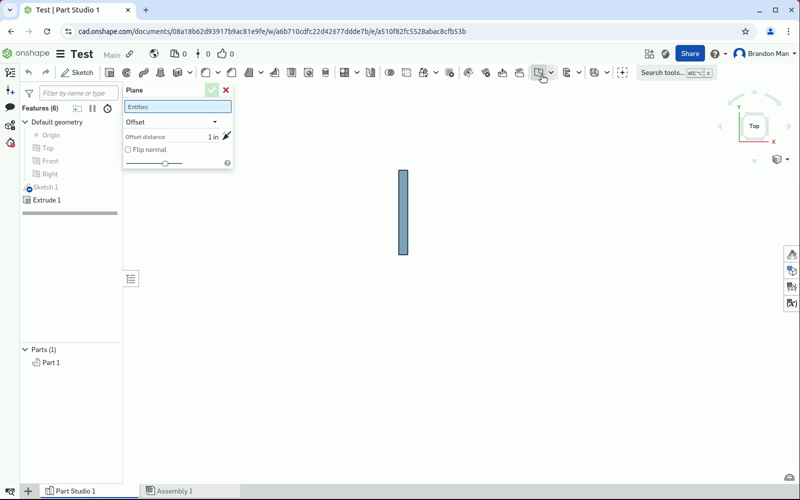
mouse_move(73, 150)
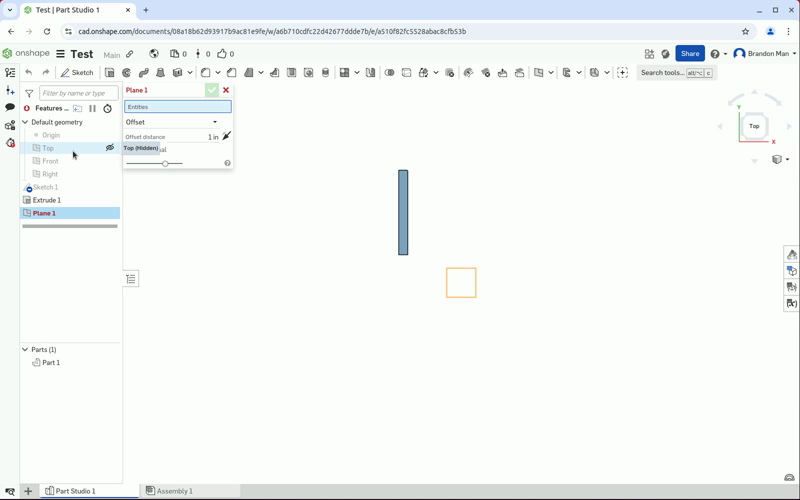
click(73, 150)
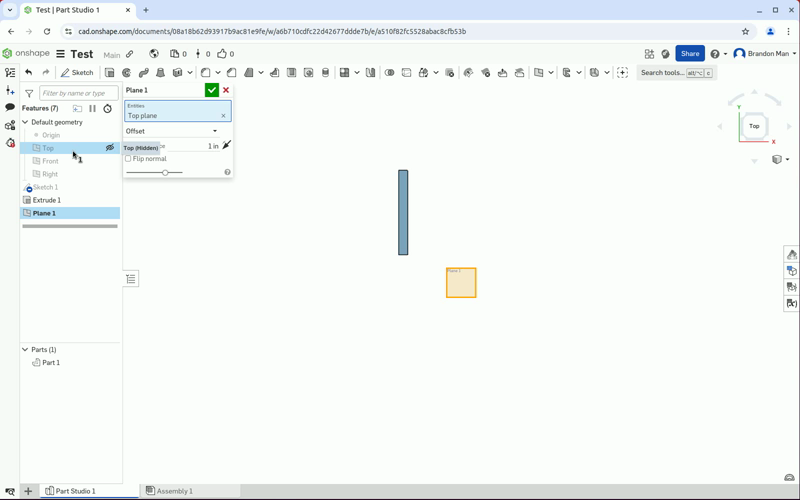
key(tab, 2)
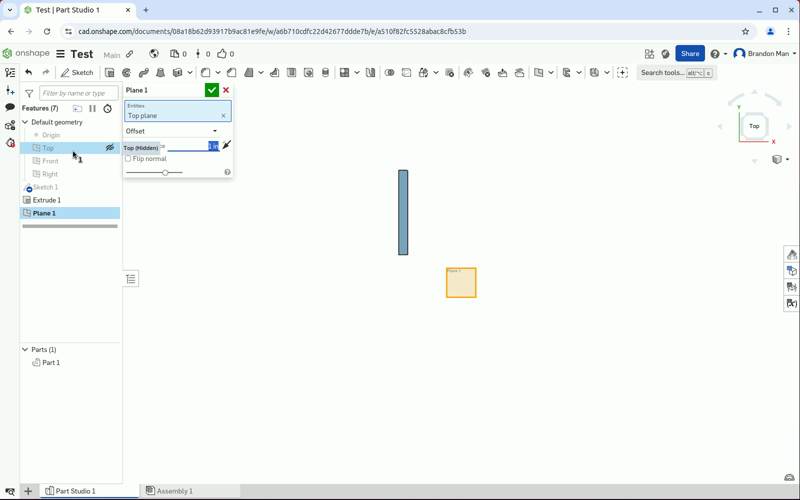
text(1.695)
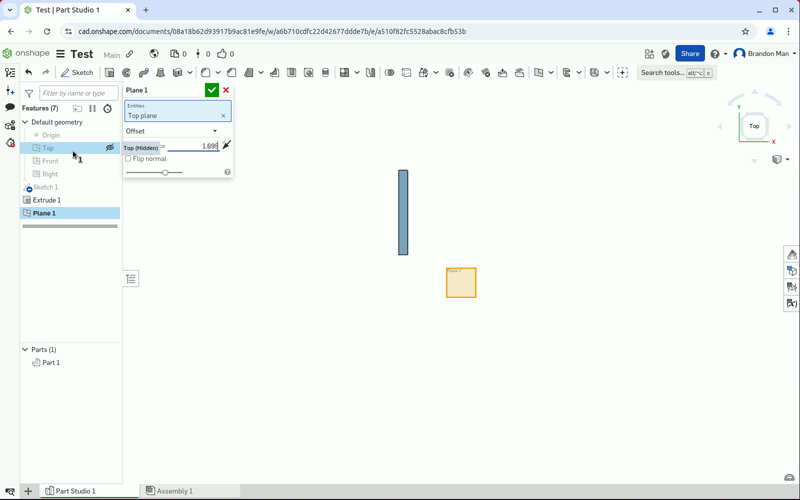
key(enter, 2)
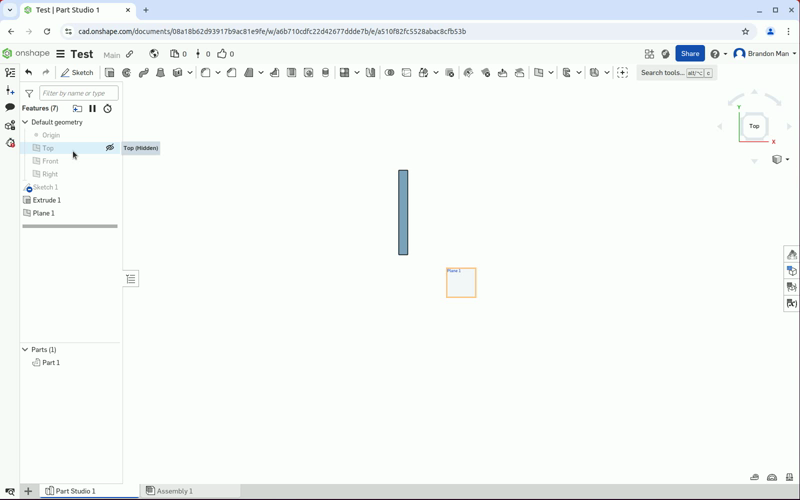
key(shift+s)
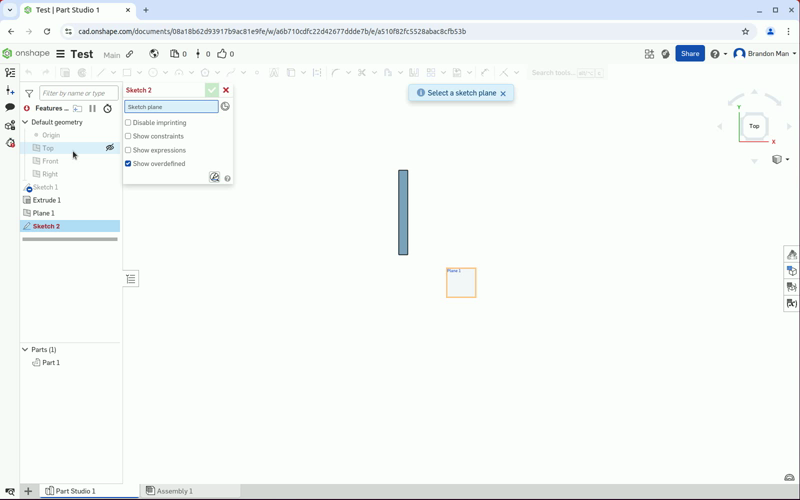
mouse_move(73, 215)
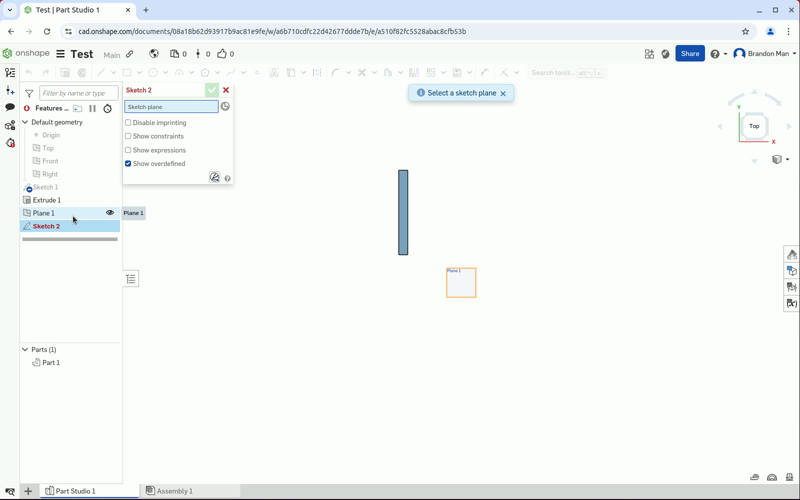
click(73, 215)
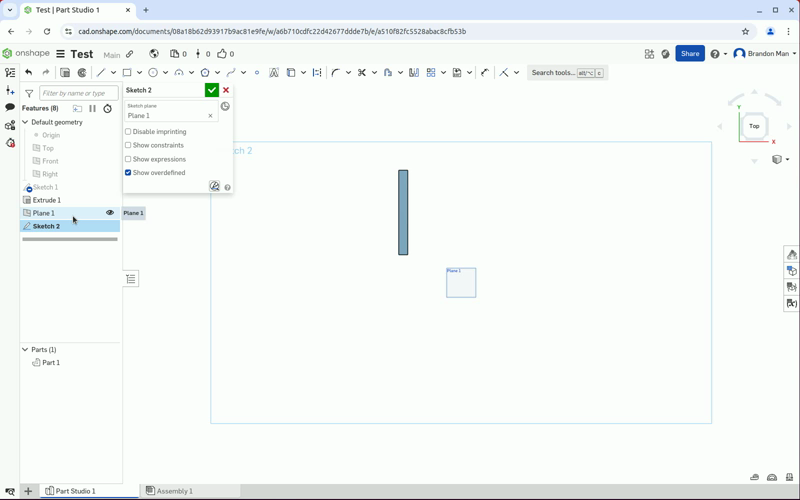
mouse_move(73, 352)
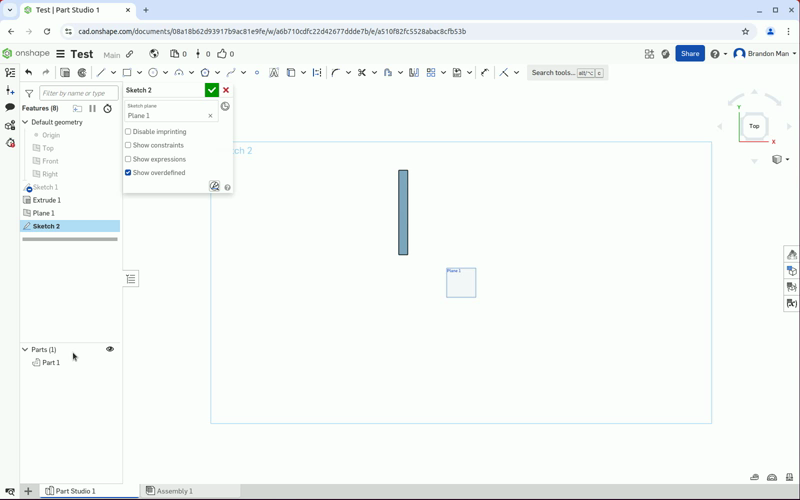
key(y)
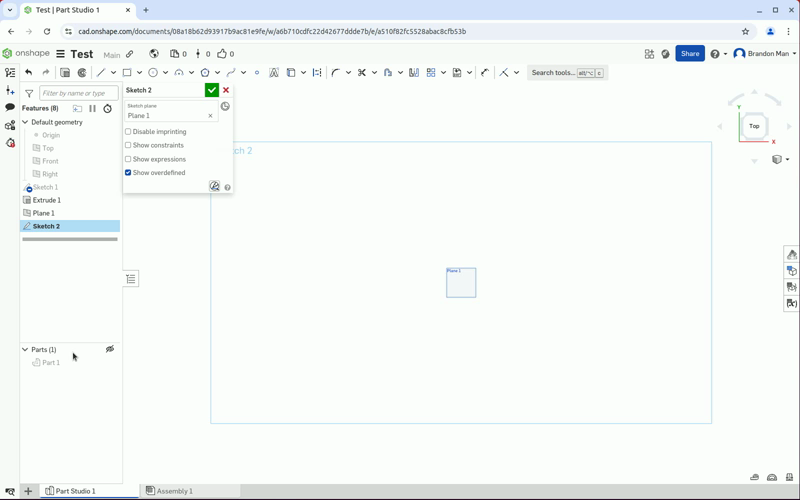
key(l)
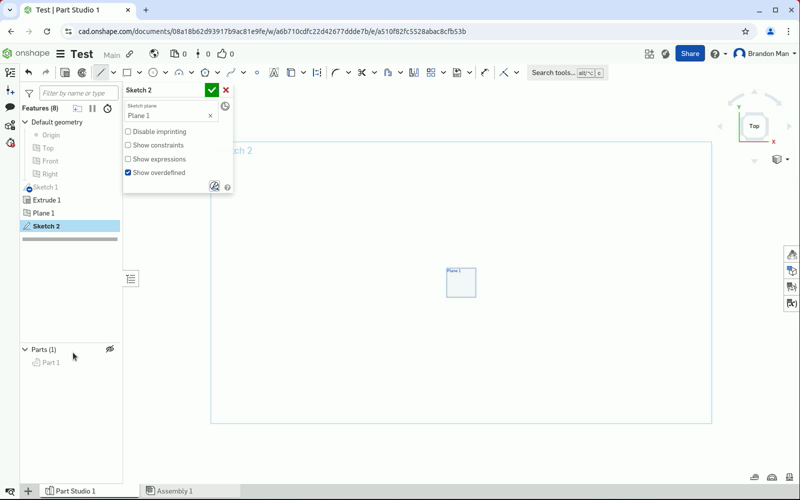
key_down(shift)
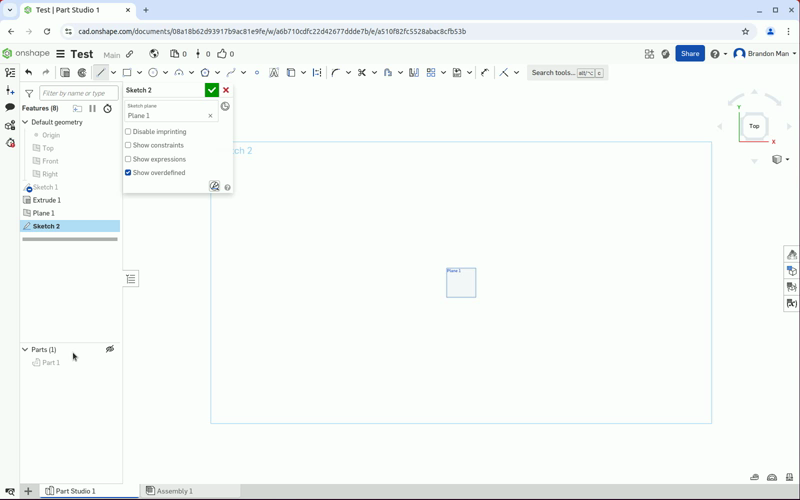
mouse_move(398, 193)
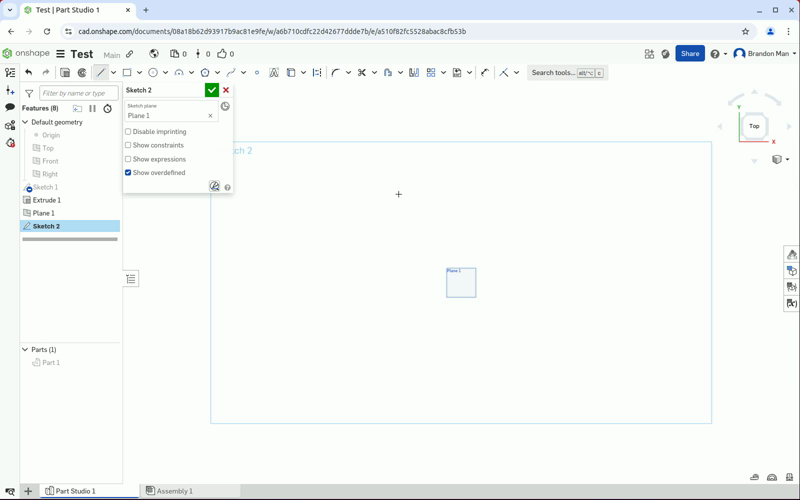
click(398, 193)
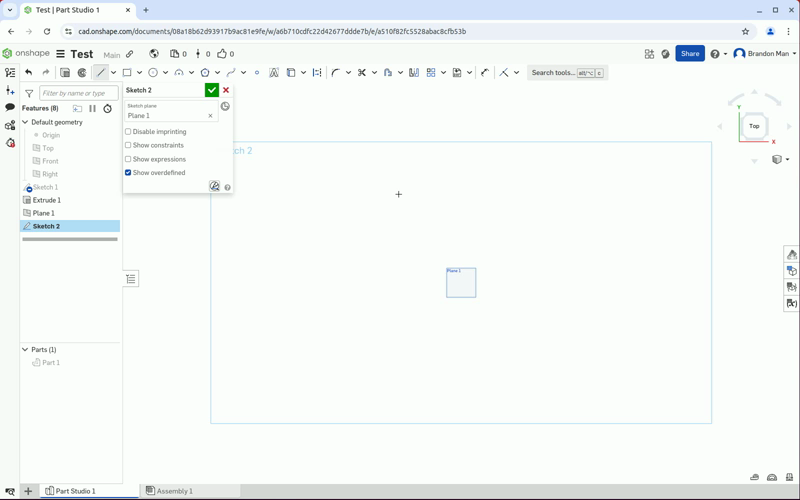
key_up(shift)
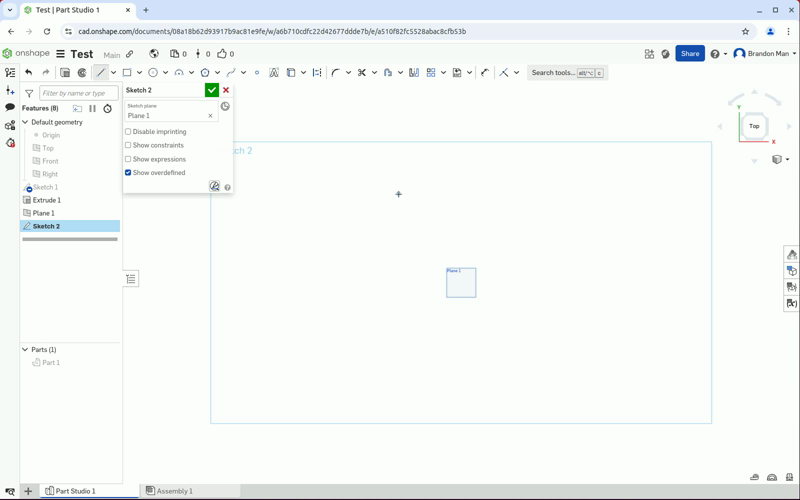
key_down(shift)
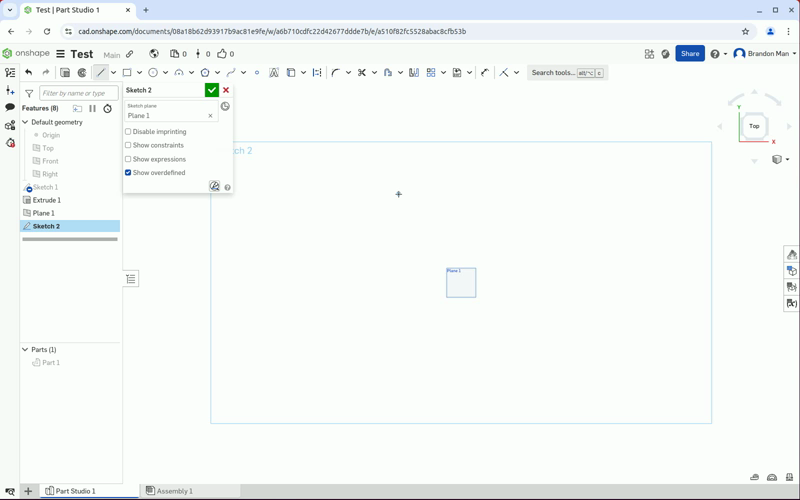
mouse_move(428, 193)
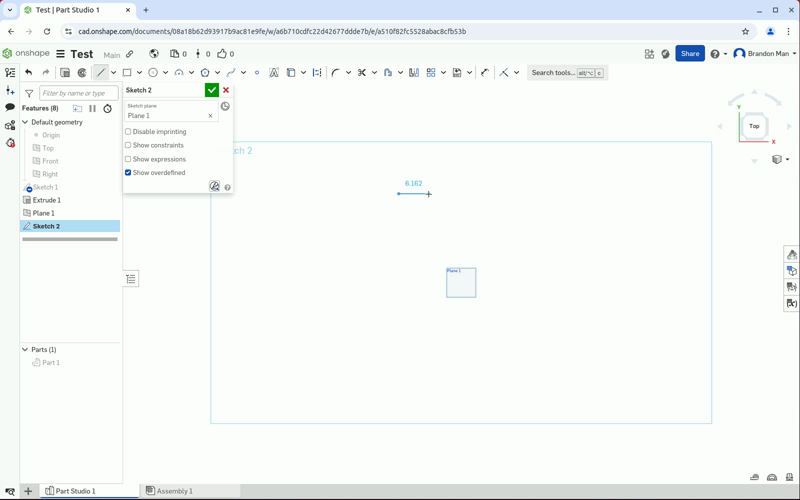
mouse_move(407, 193)
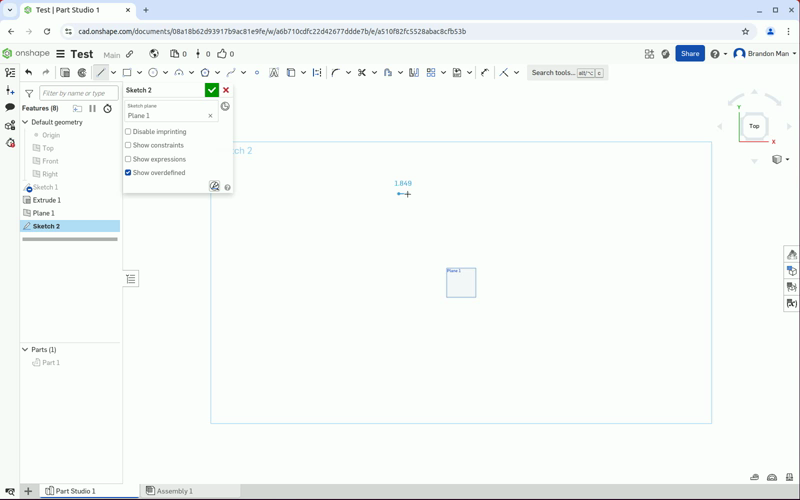
click(407, 193)
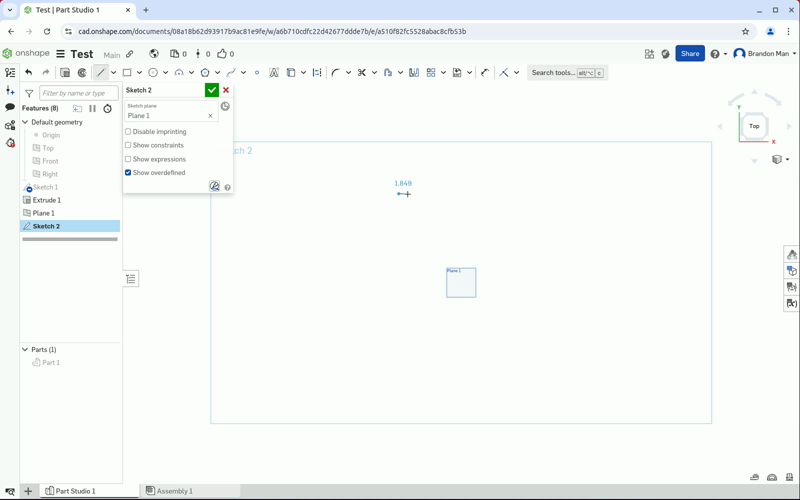
key_up(shift)
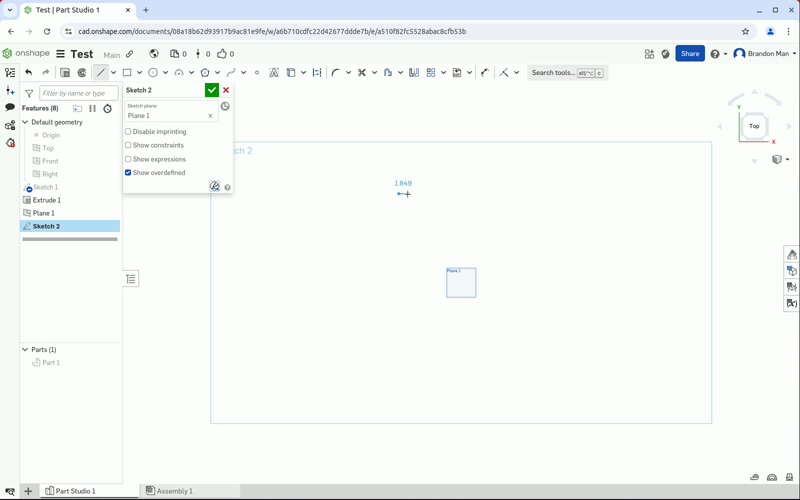
key_down(shift)
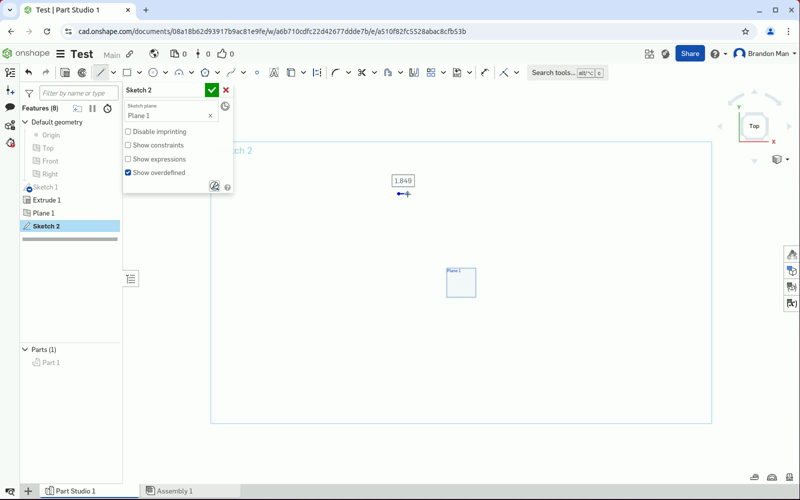
mouse_move(437, 193)
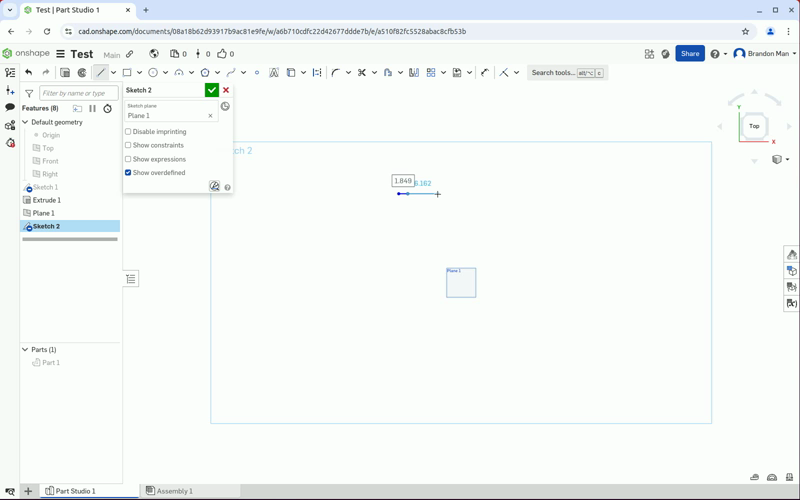
mouse_move(407, 191)
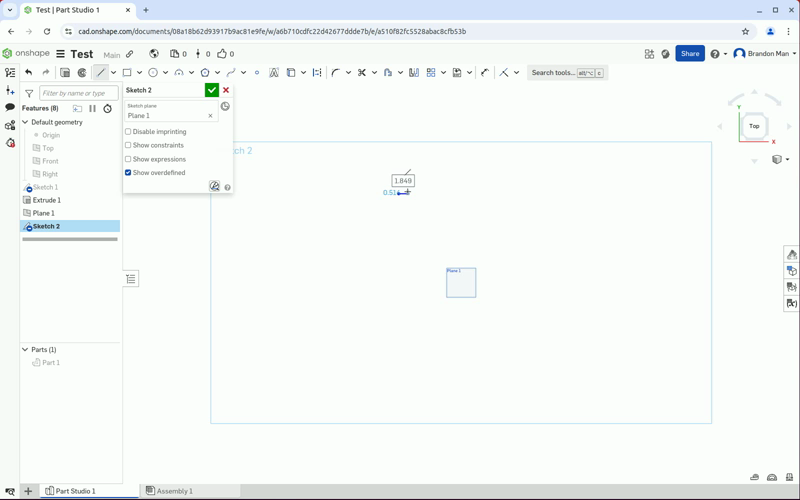
scroll(6)
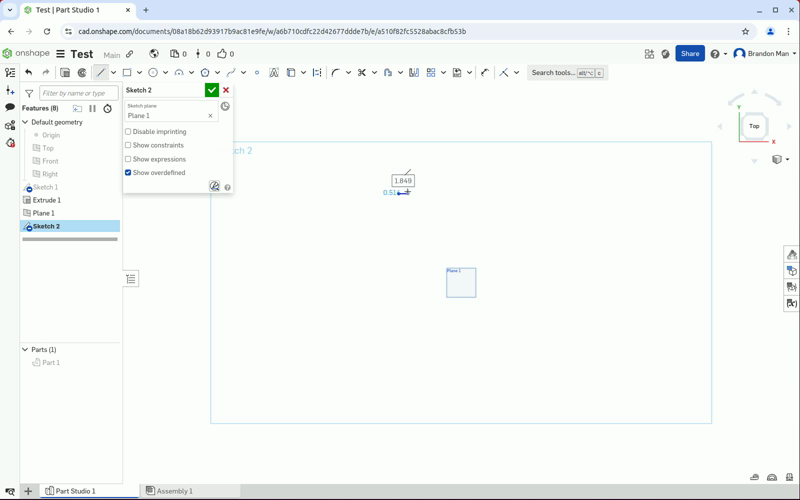
scroll(6)
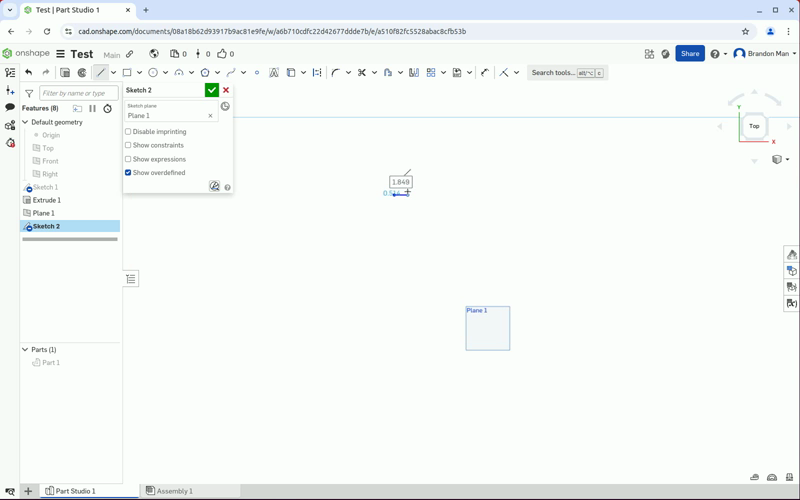
scroll(6)
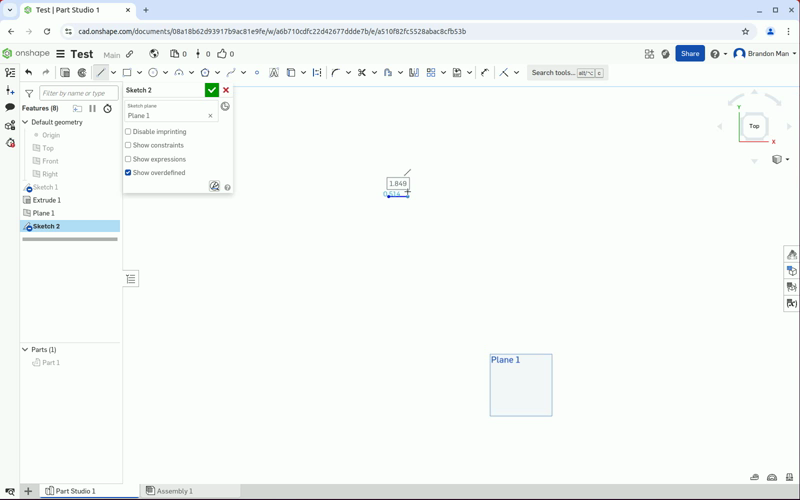
scroll(6)
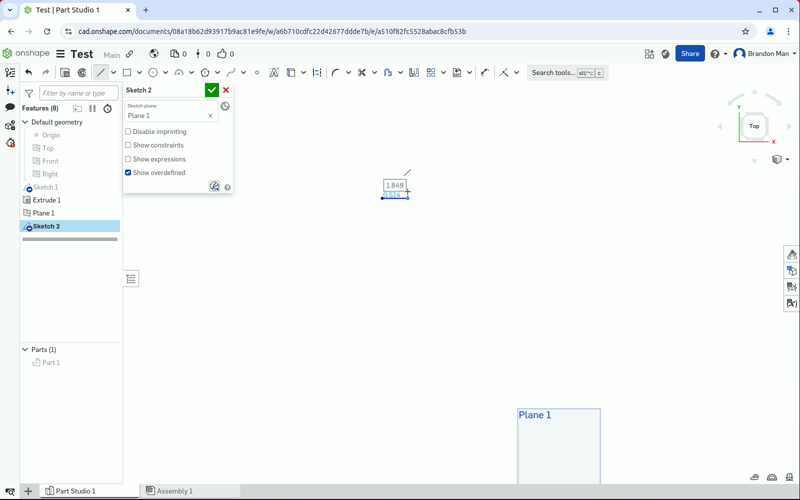
scroll(6)
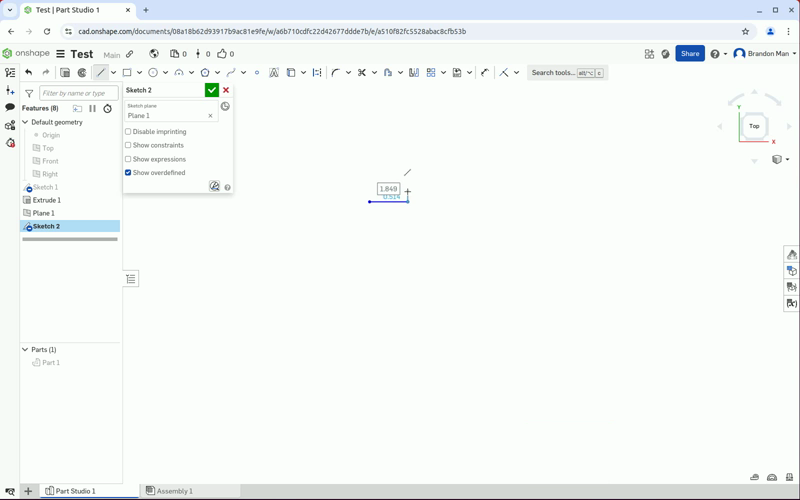
scroll(6)
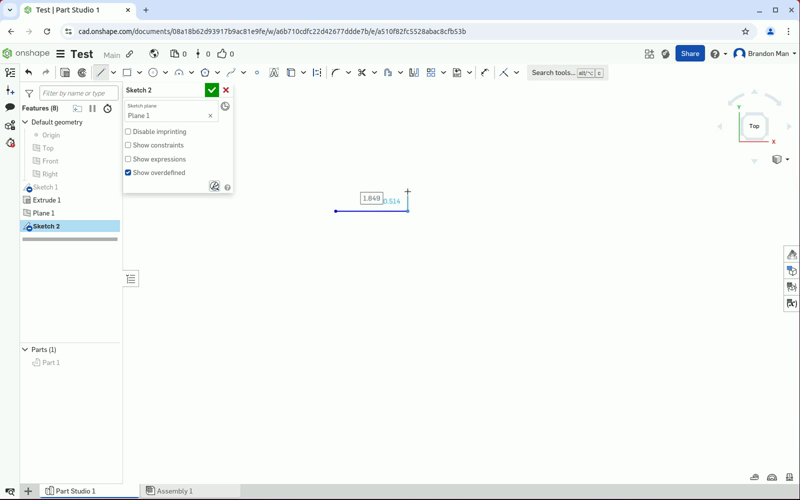
scroll(6)
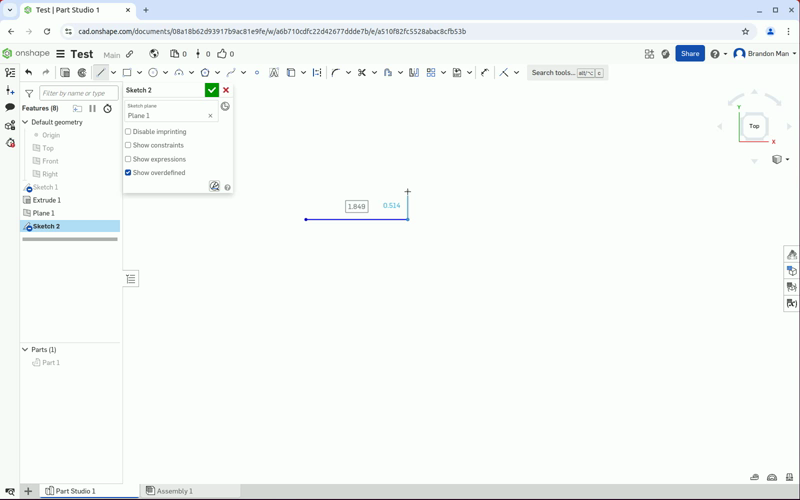
click(407, 191)
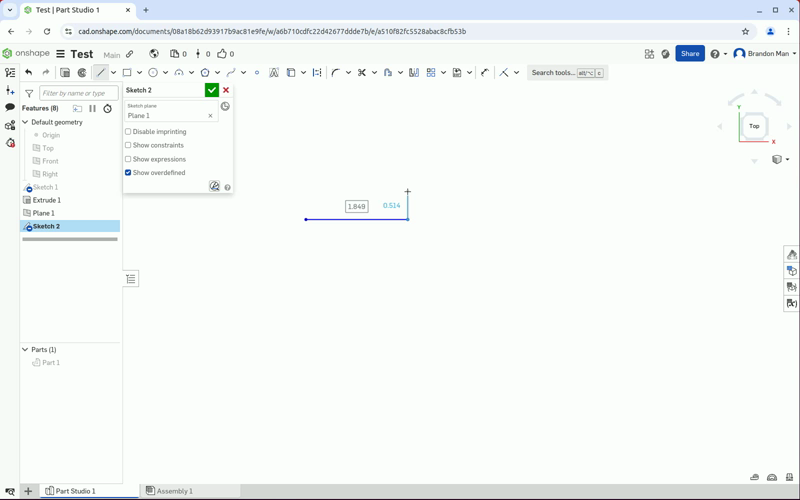
scroll(-6)
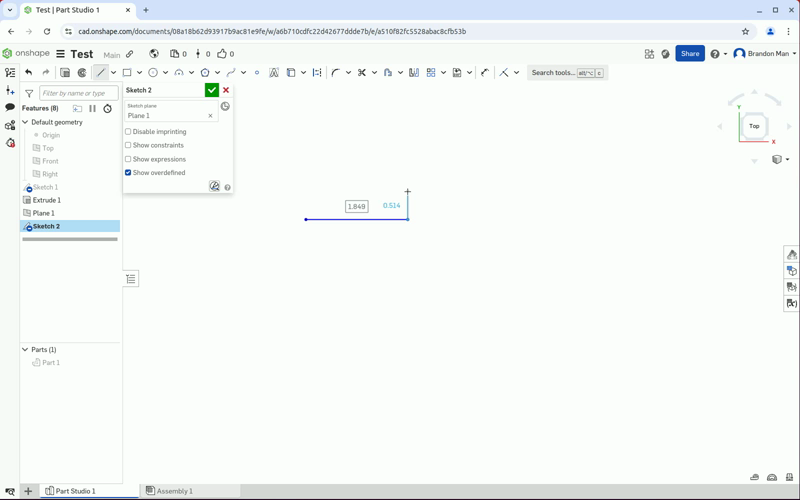
scroll(-6)
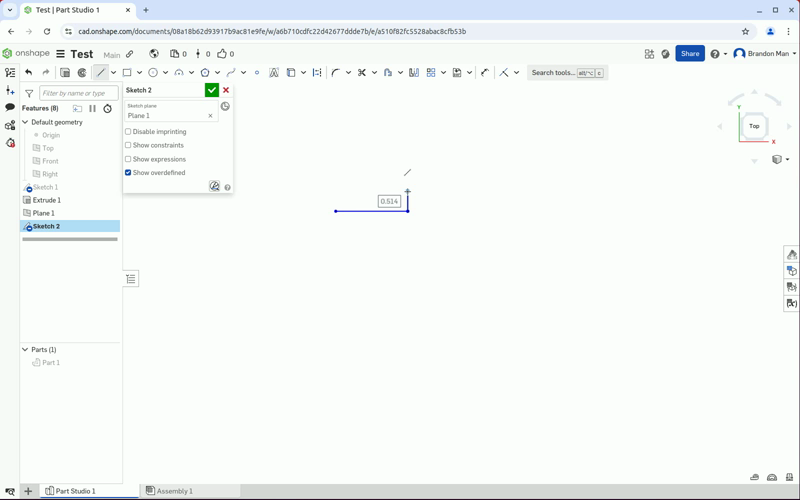
scroll(-6)
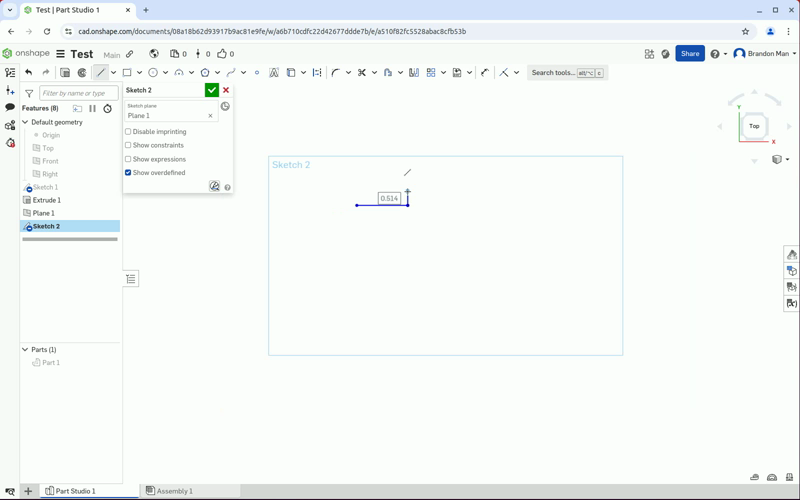
scroll(-6)
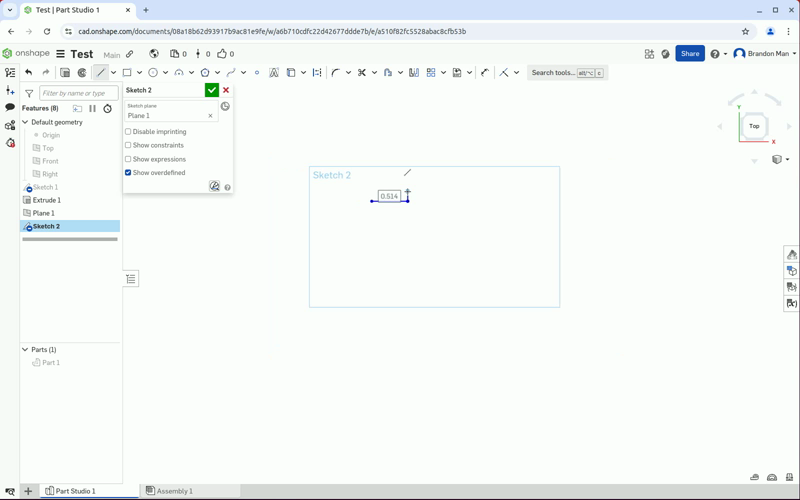
scroll(-6)
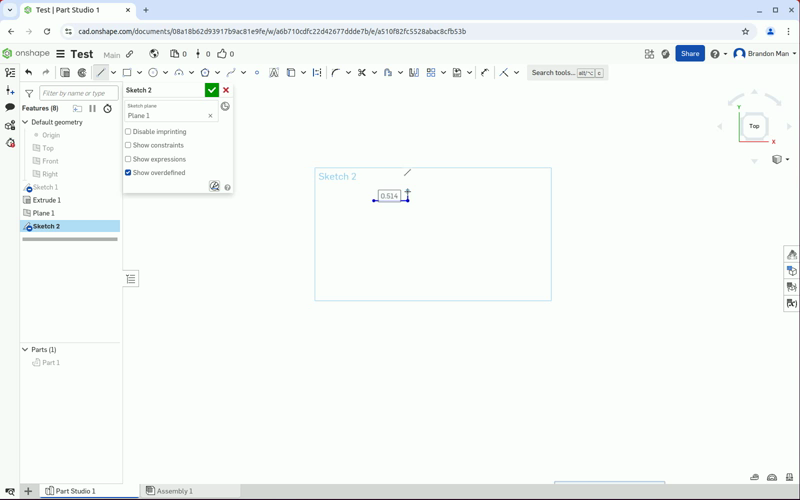
scroll(-6)
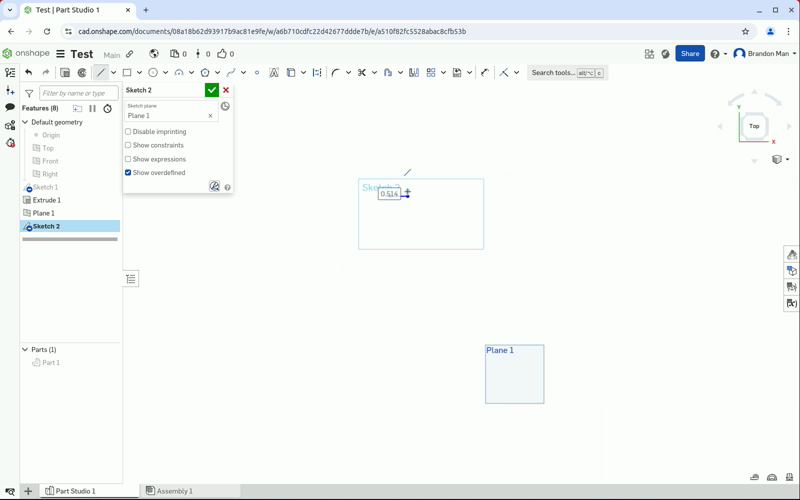
scroll(-6)
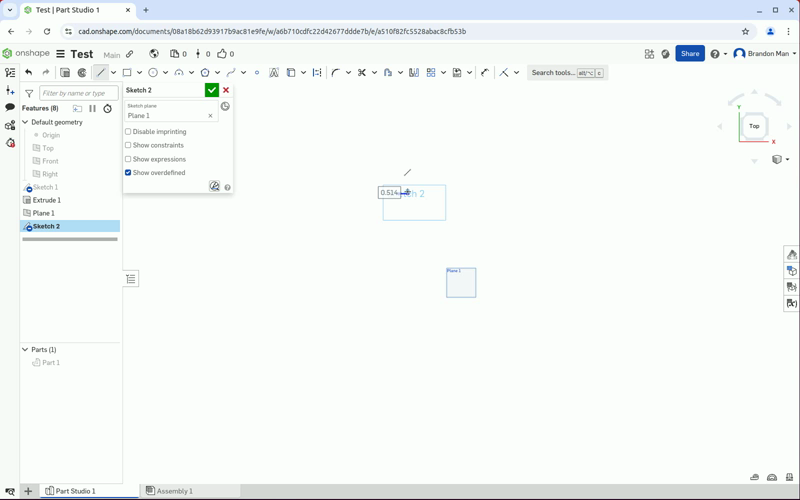
key_up(shift)
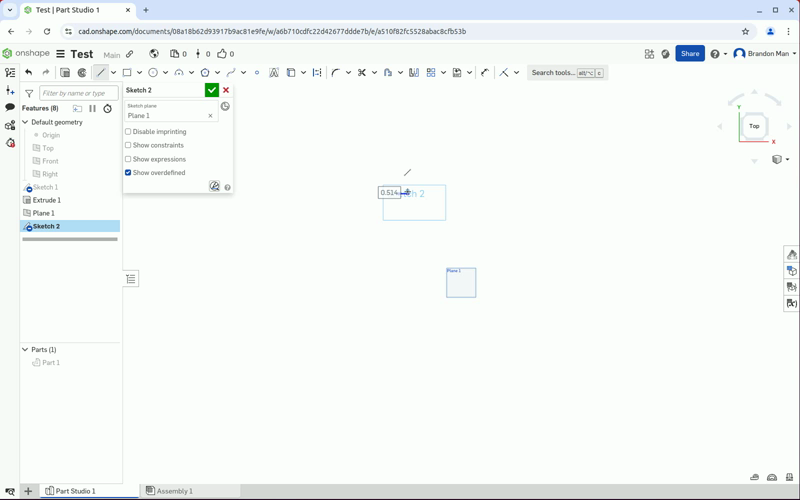
key_down(shift)
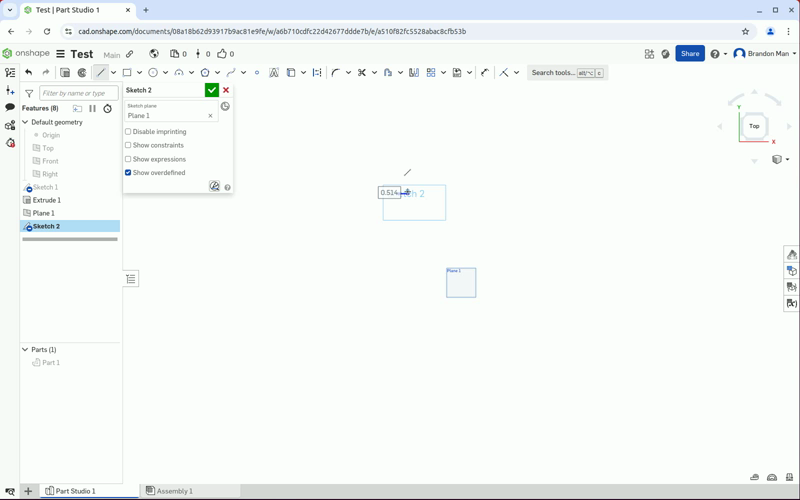
mouse_move(437, 191)
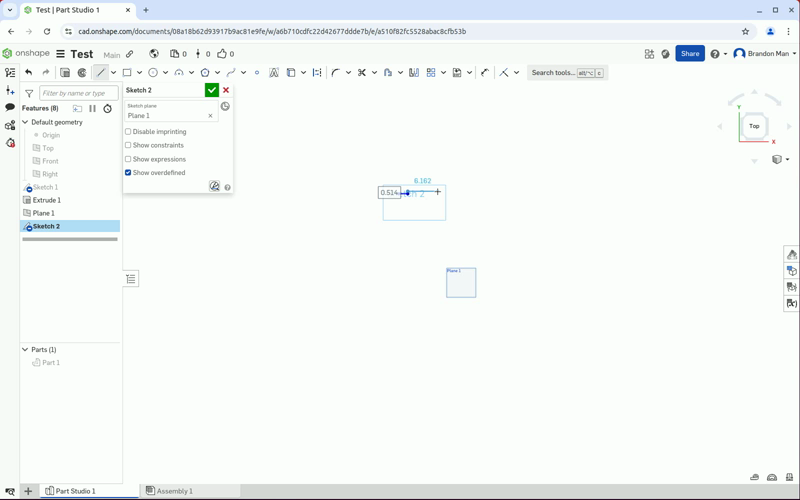
mouse_move(398, 191)
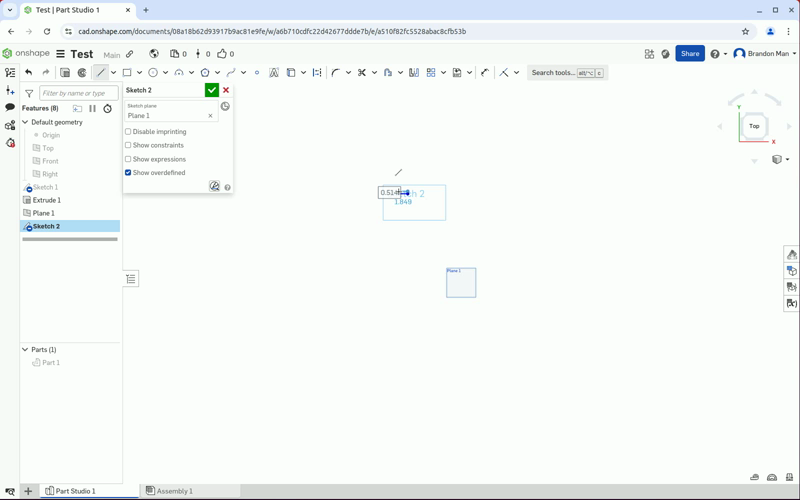
scroll(6)
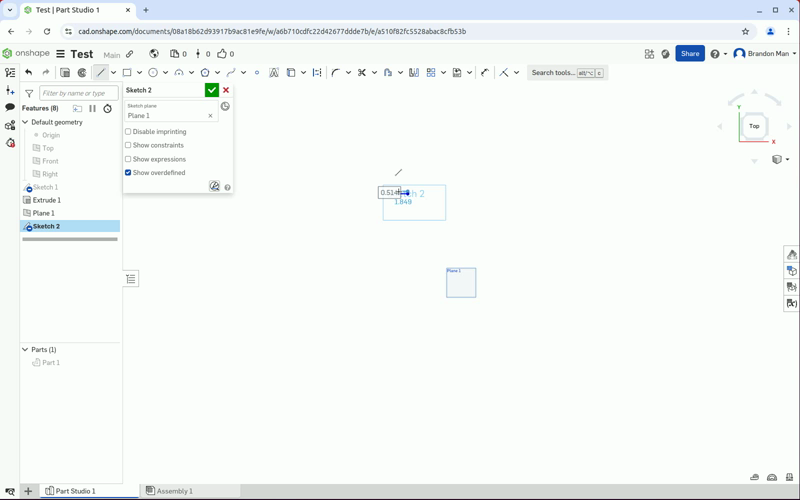
scroll(6)
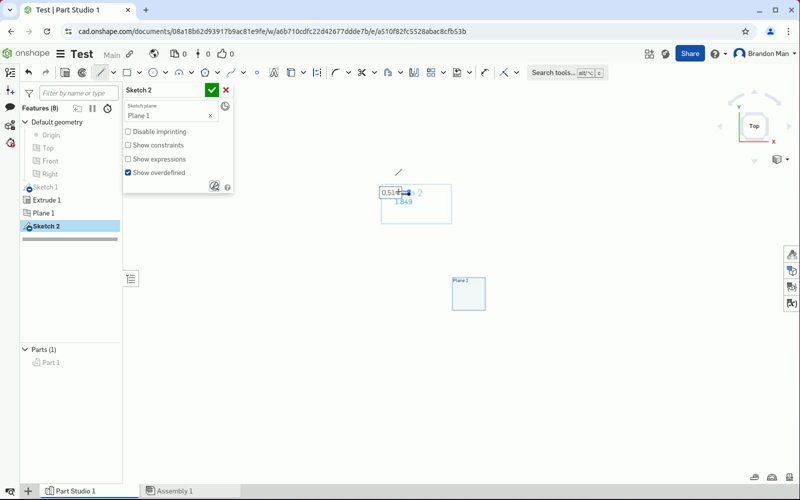
scroll(6)
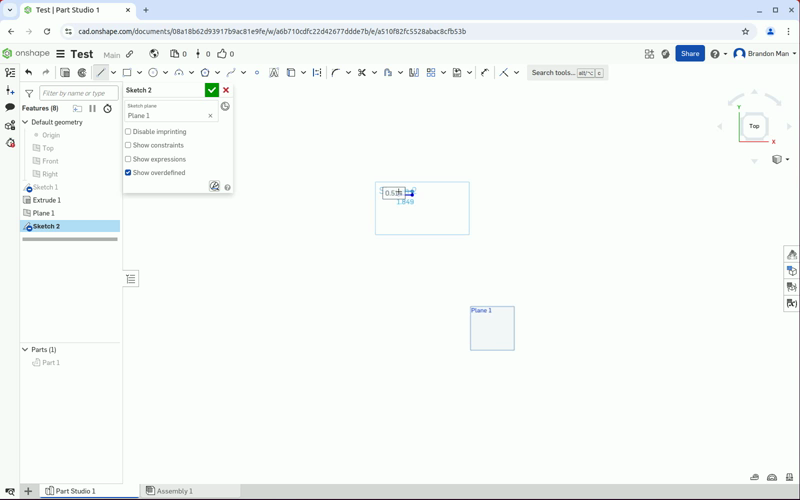
scroll(6)
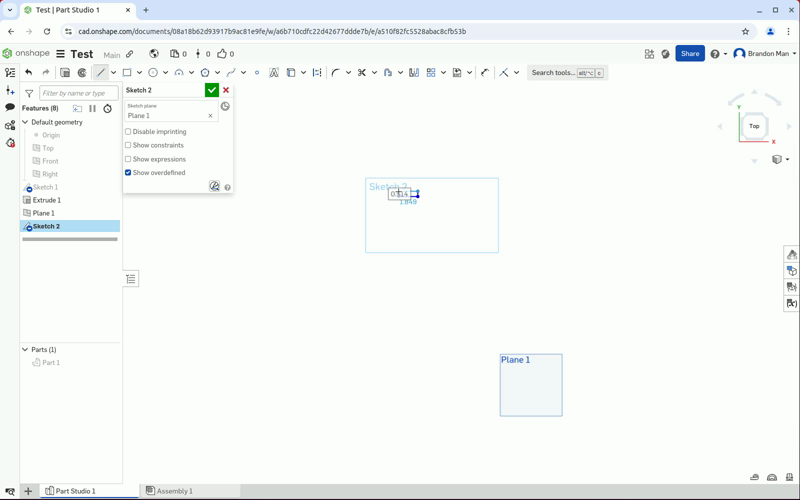
scroll(6)
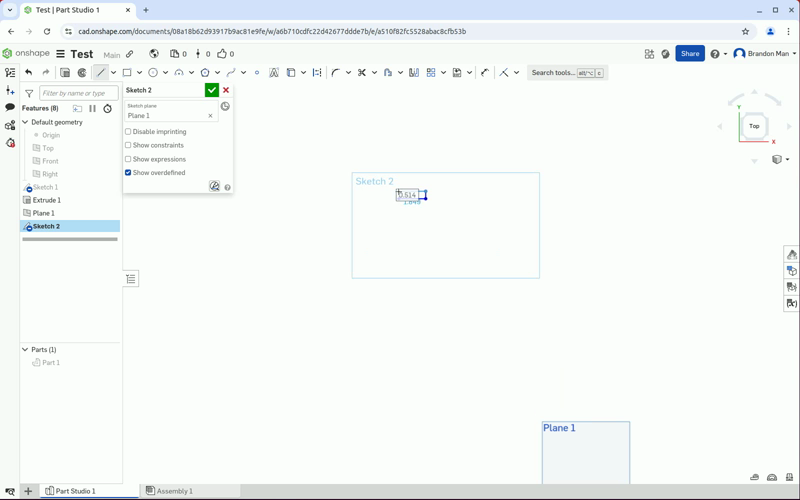
scroll(6)
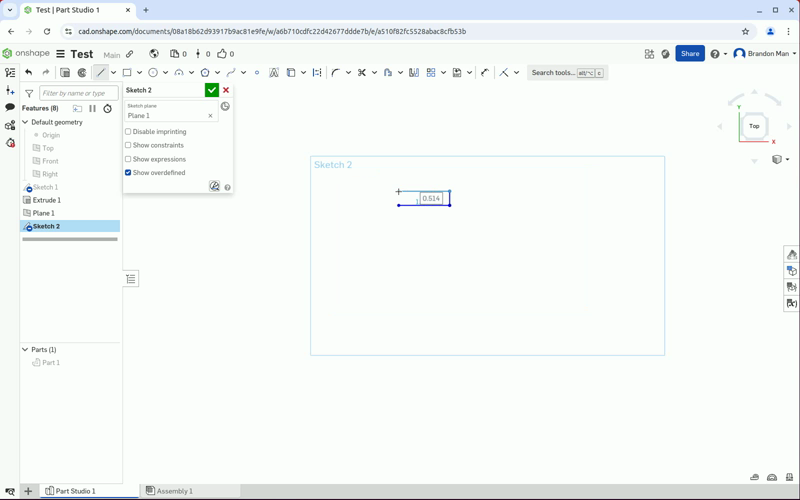
scroll(6)
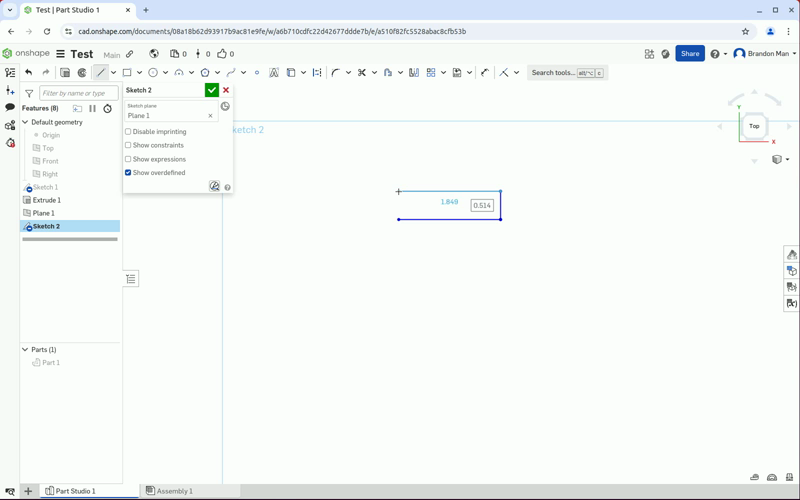
click(398, 191)
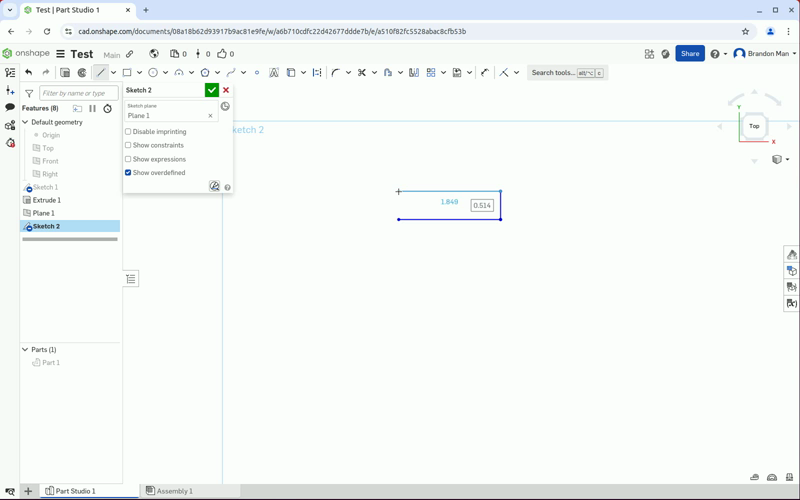
scroll(-6)
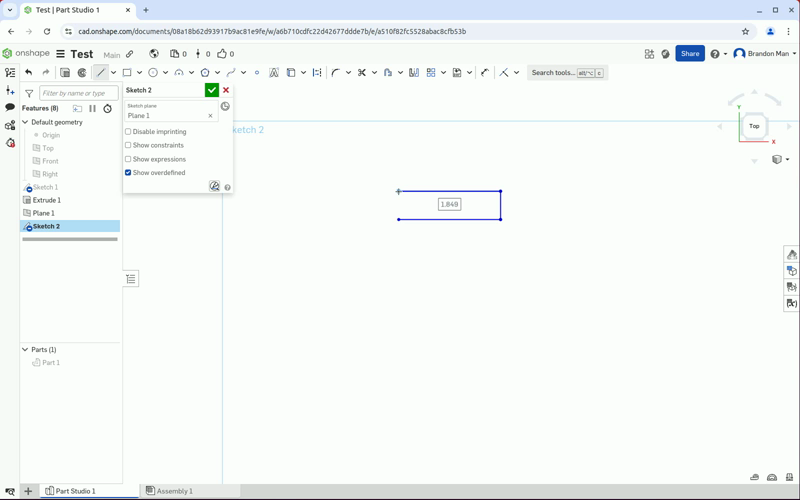
scroll(-6)
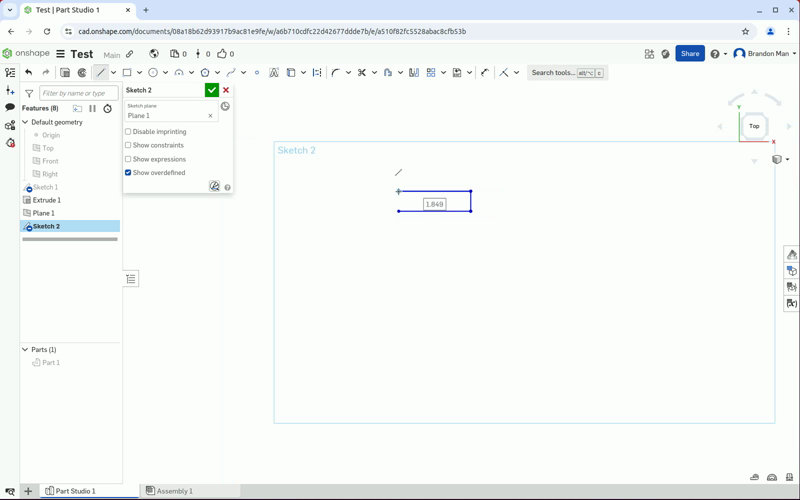
scroll(-6)
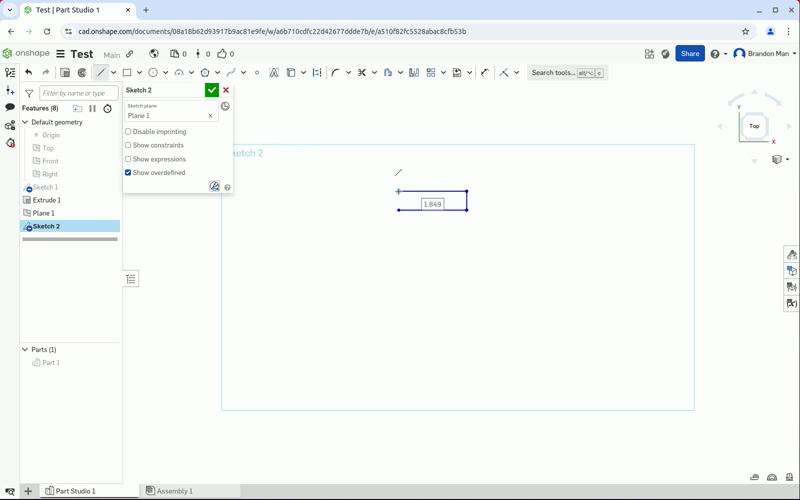
scroll(-6)
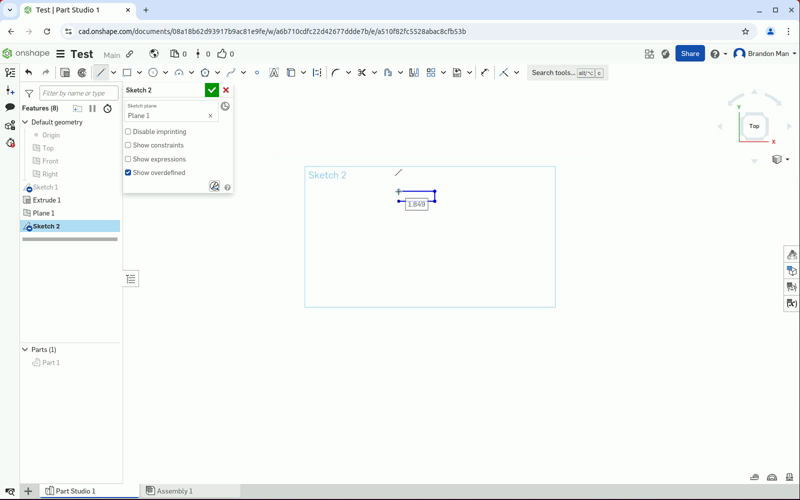
scroll(-6)
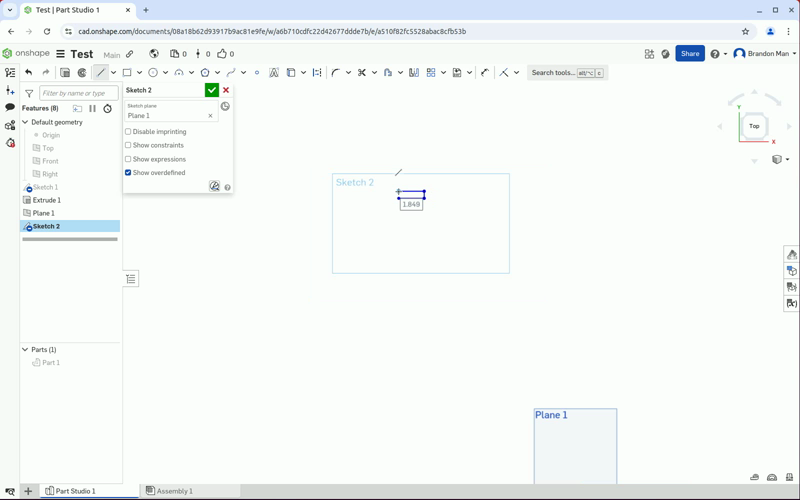
scroll(-6)
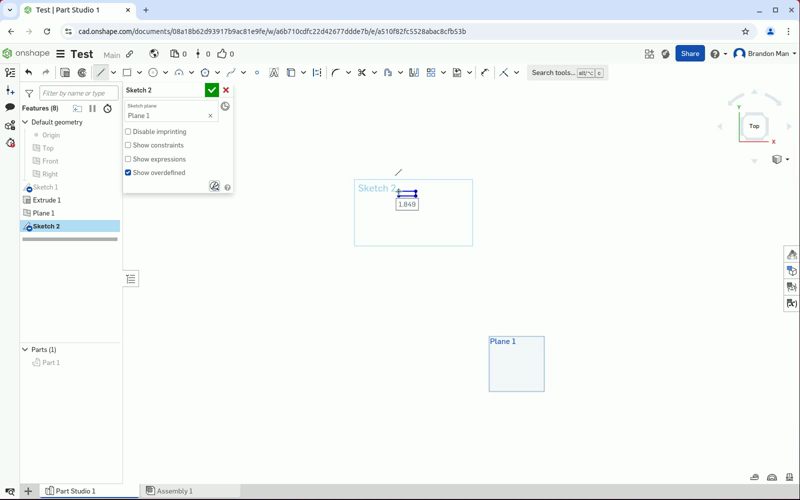
scroll(-6)
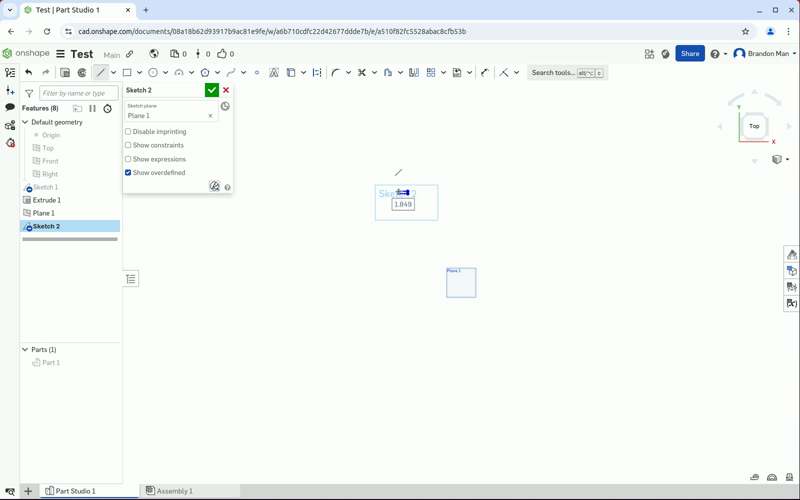
key_up(shift)
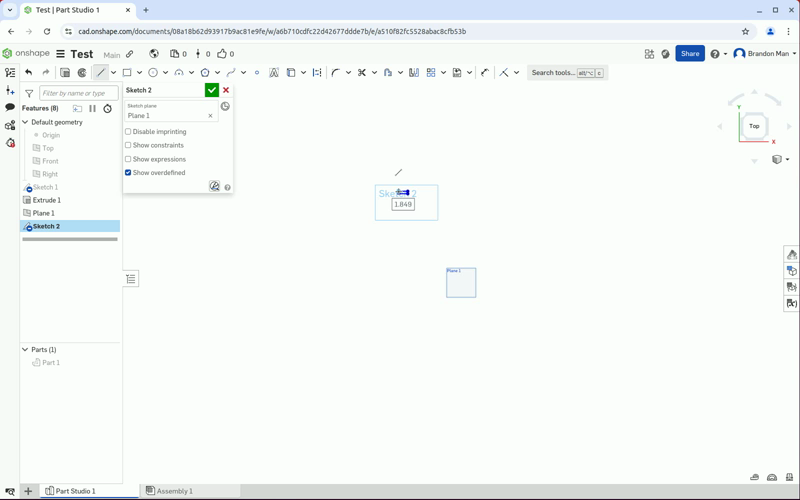
mouse_move(428, 191)
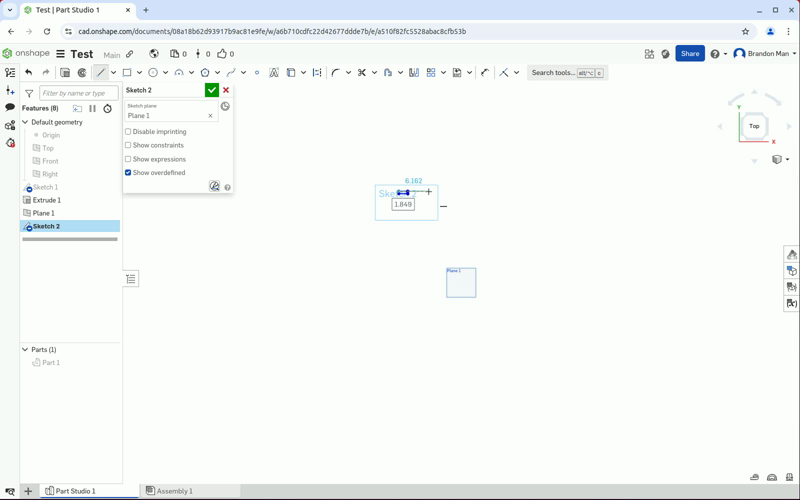
key_down(shift)
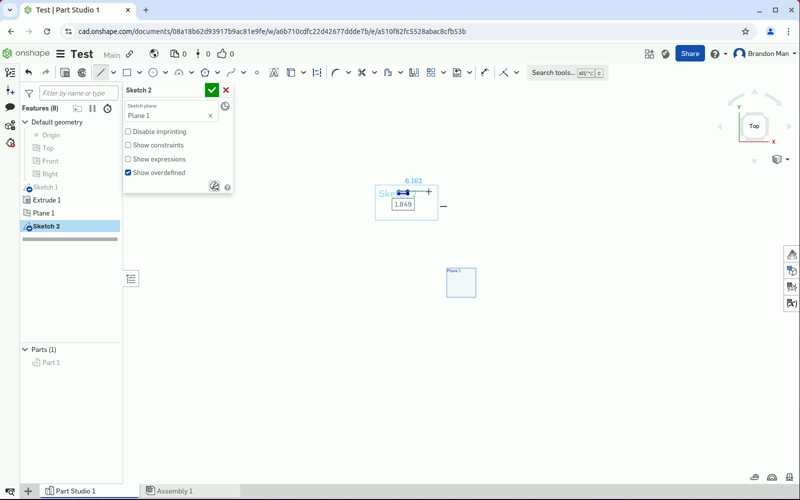
mouse_move(398, 193)
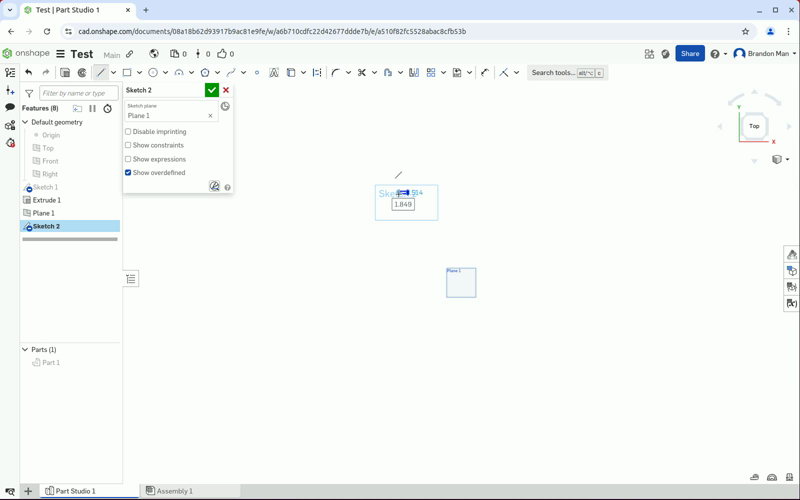
scroll(6)
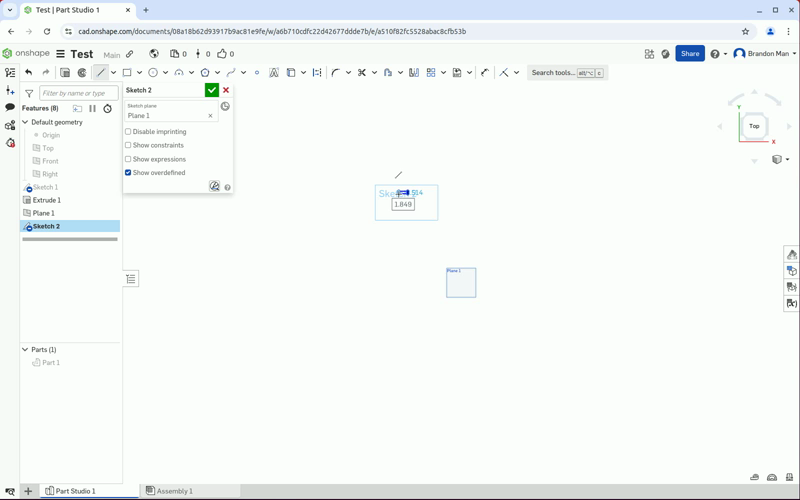
scroll(6)
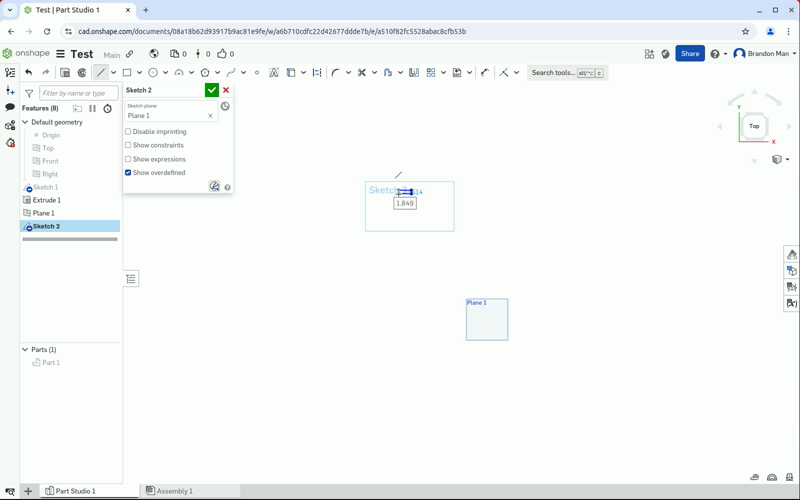
scroll(6)
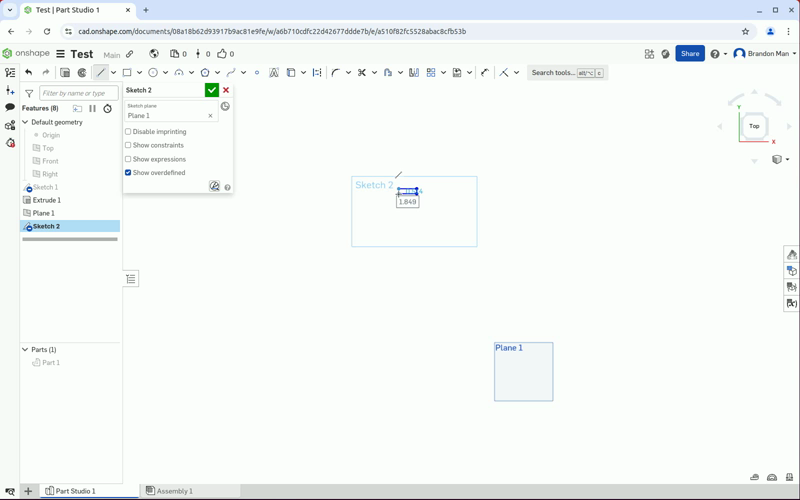
scroll(6)
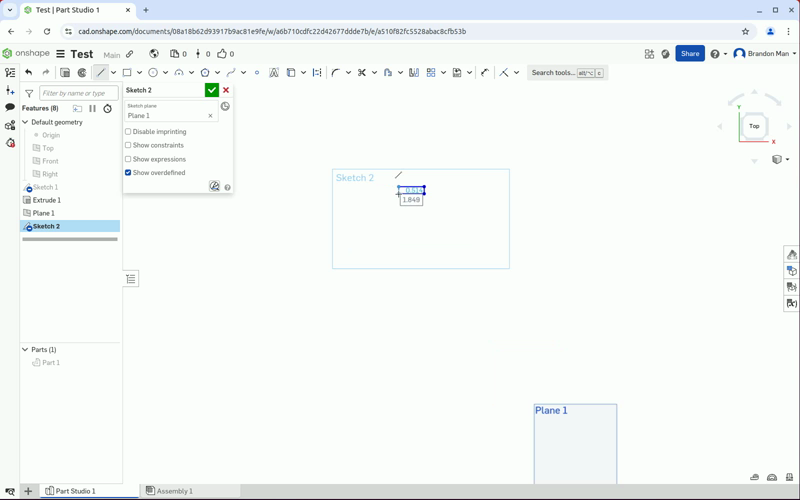
scroll(6)
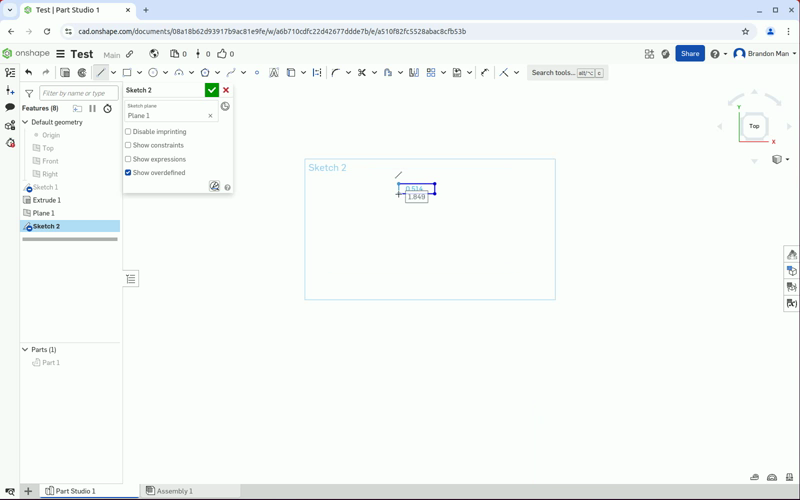
scroll(6)
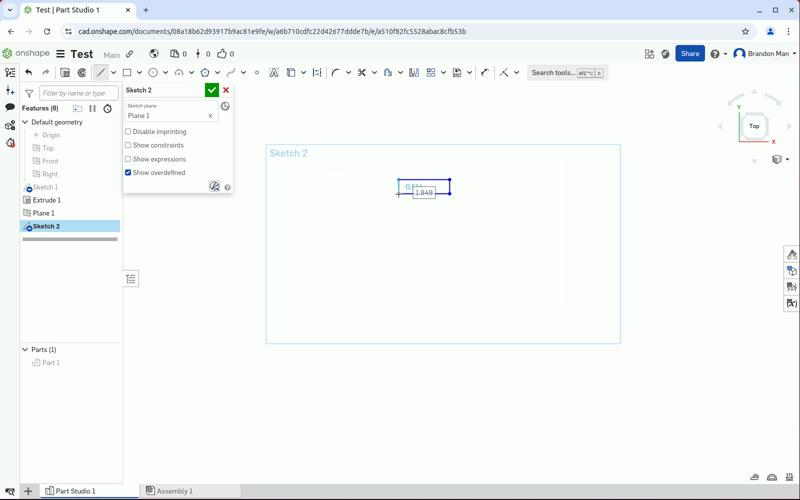
scroll(6)
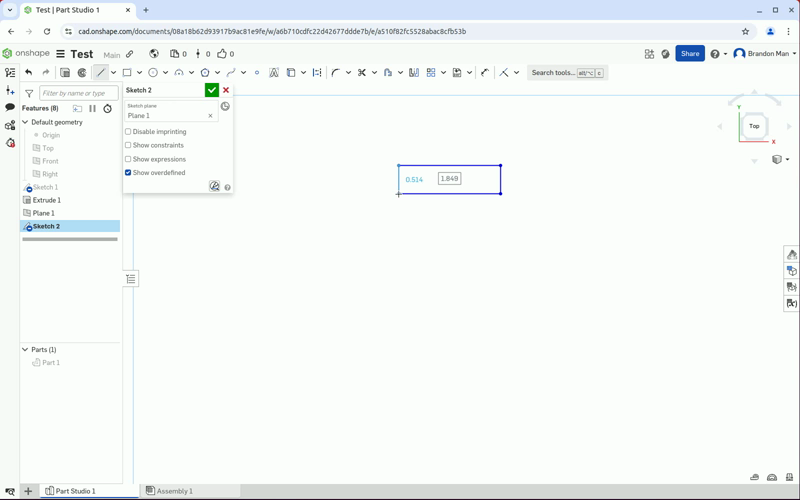
key_up(shift)
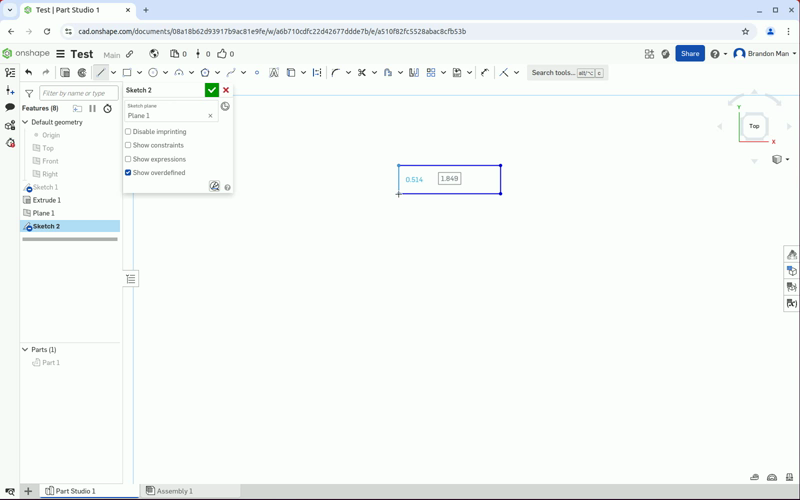
click(398, 193)
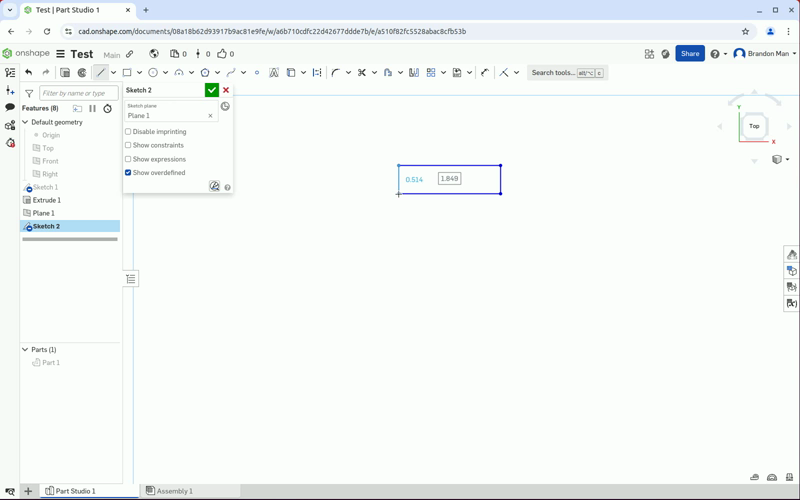
scroll(-6)
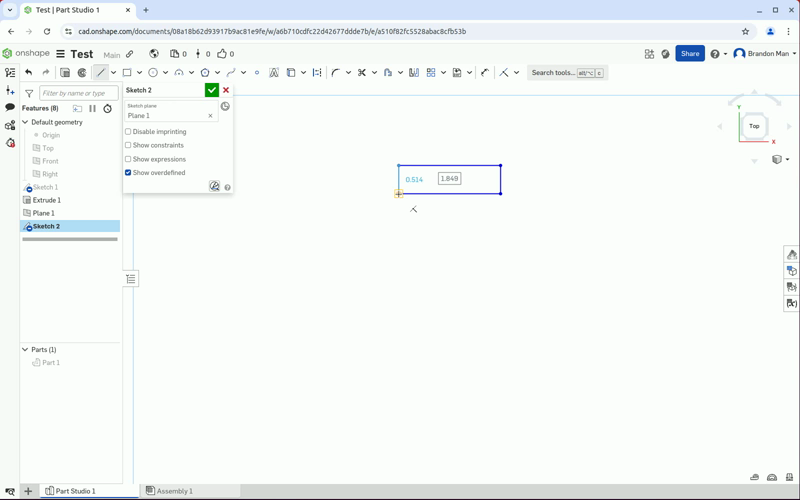
scroll(-6)
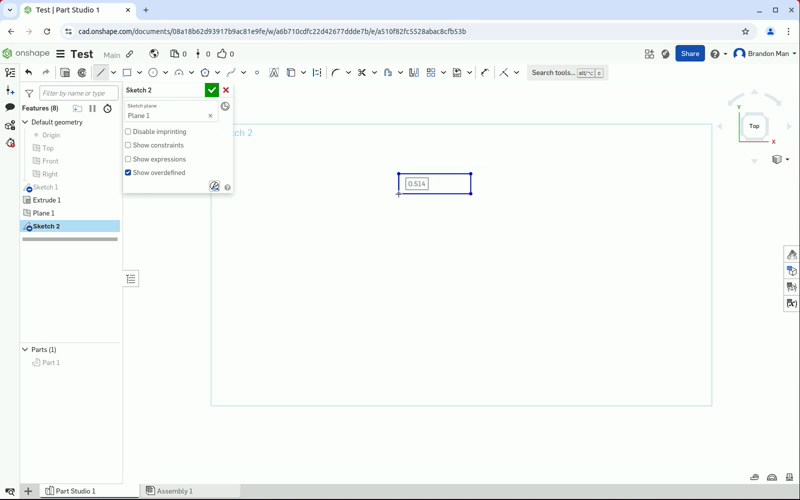
scroll(-6)
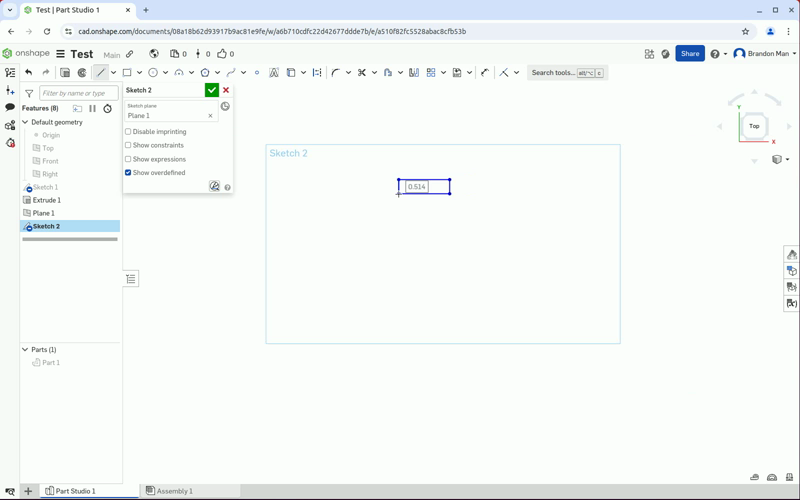
scroll(-6)
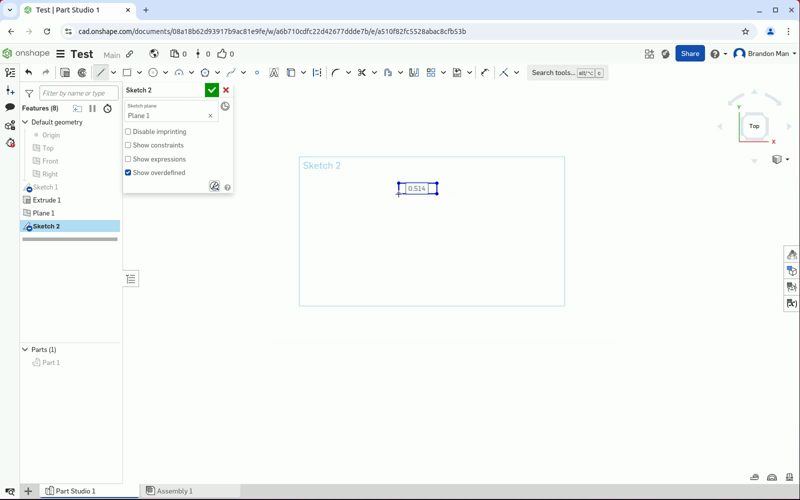
scroll(-6)
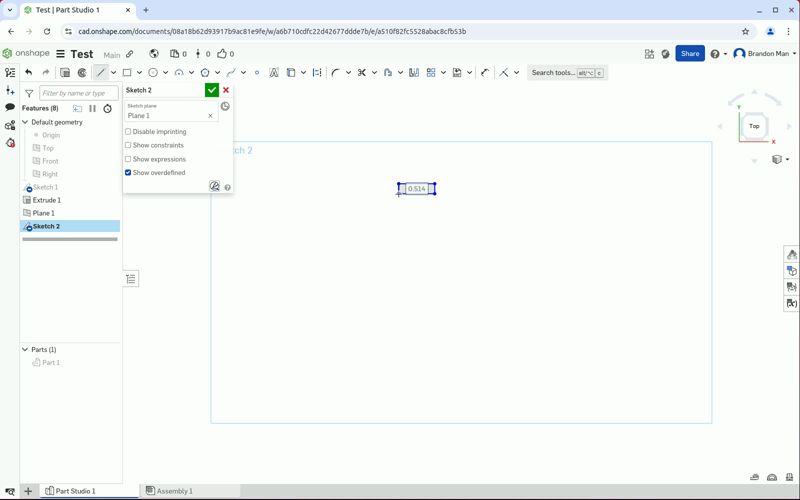
scroll(-6)
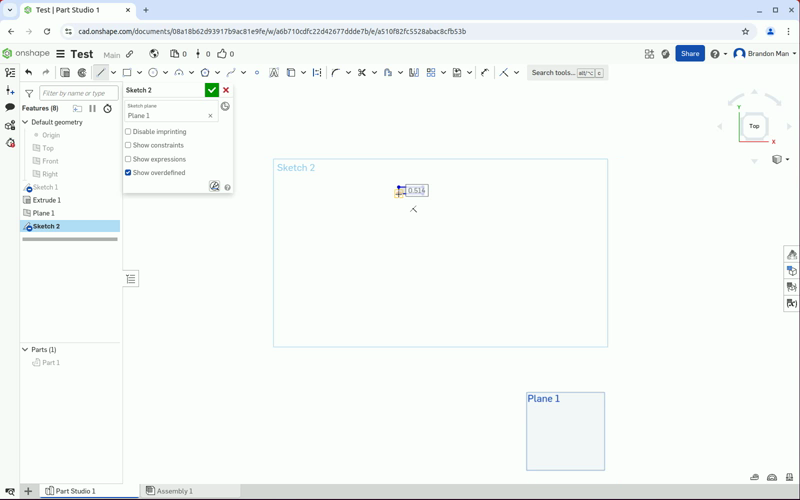
scroll(-6)
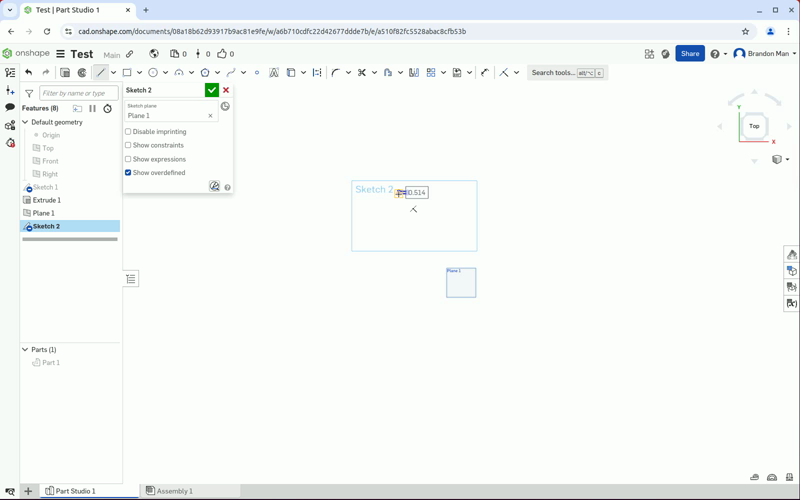
key(esc)
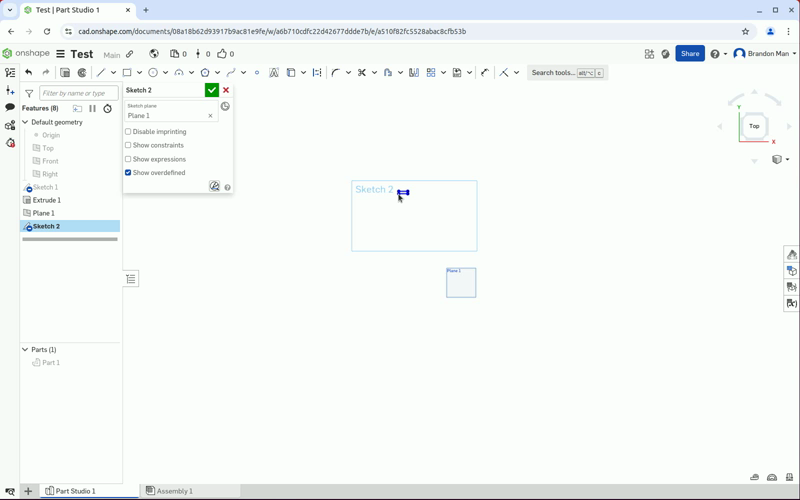
mouse_move(406, 193)
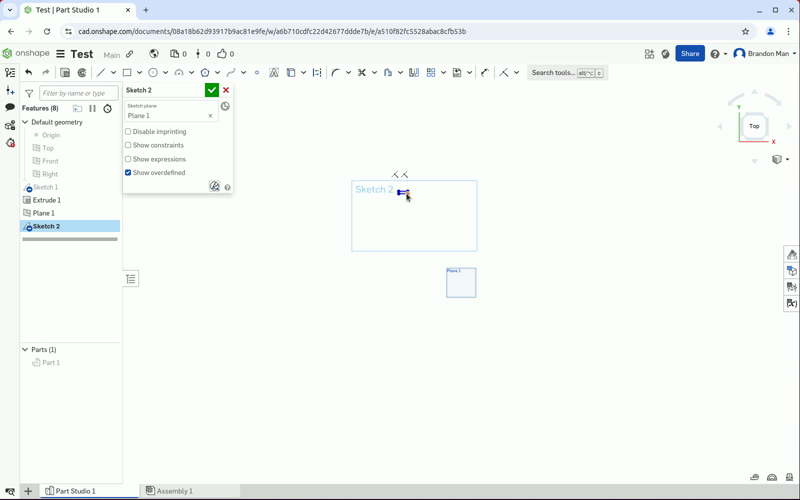
scroll(6)
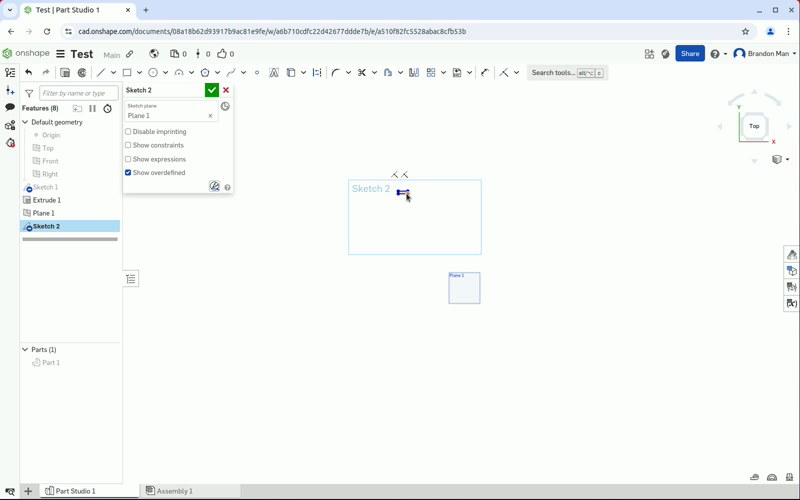
scroll(6)
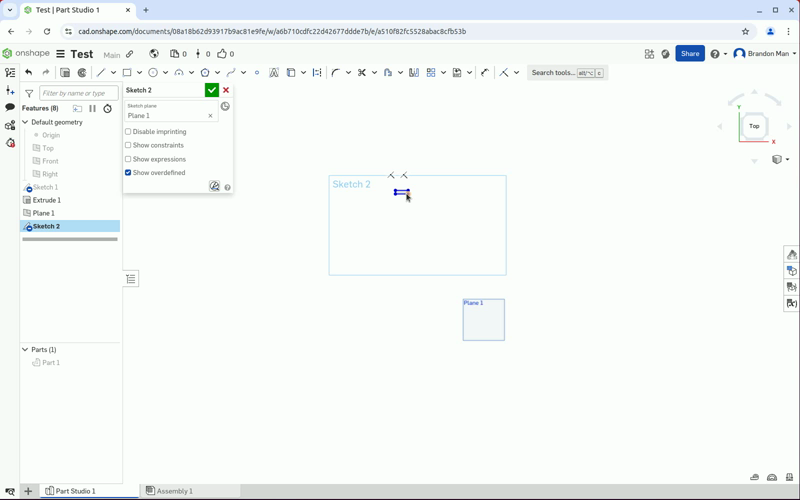
scroll(6)
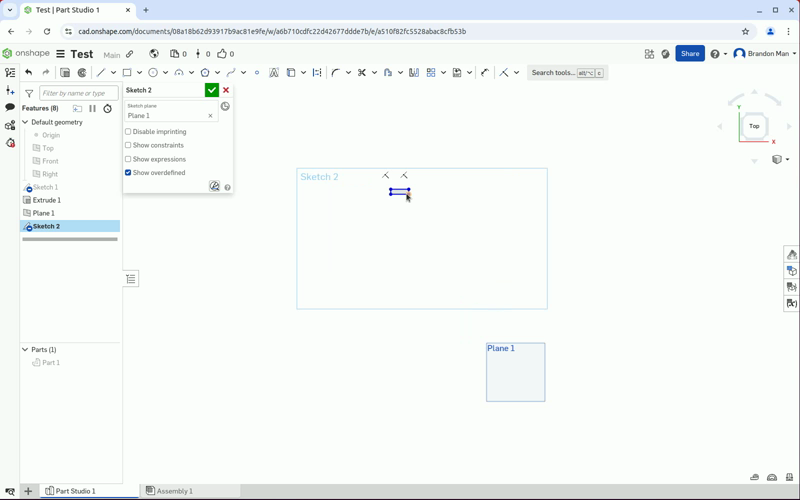
scroll(6)
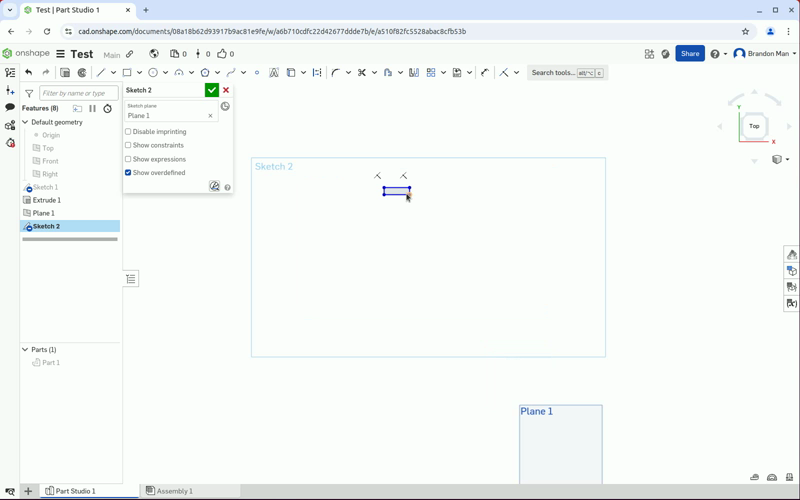
scroll(6)
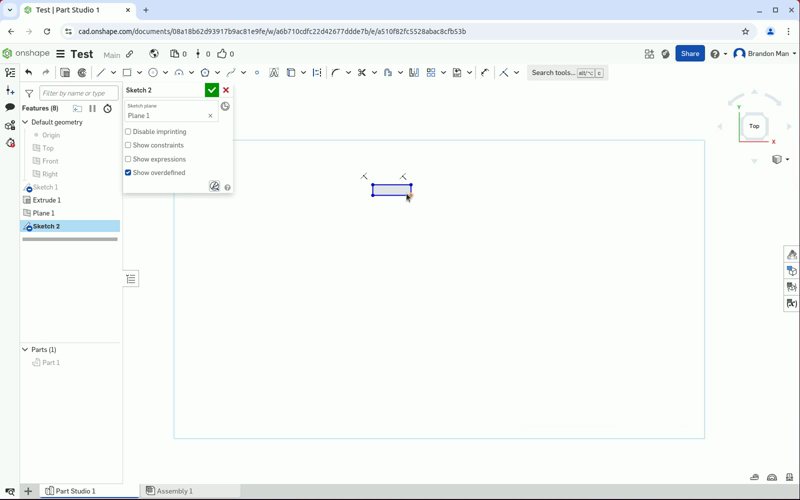
scroll(6)
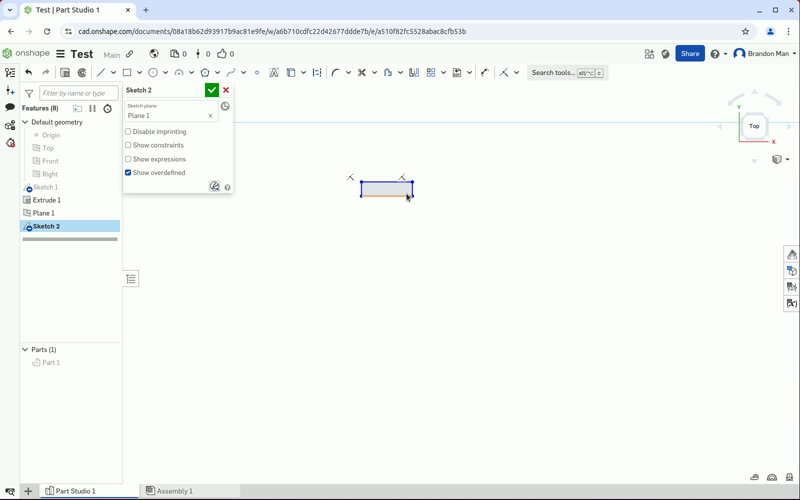
scroll(6)
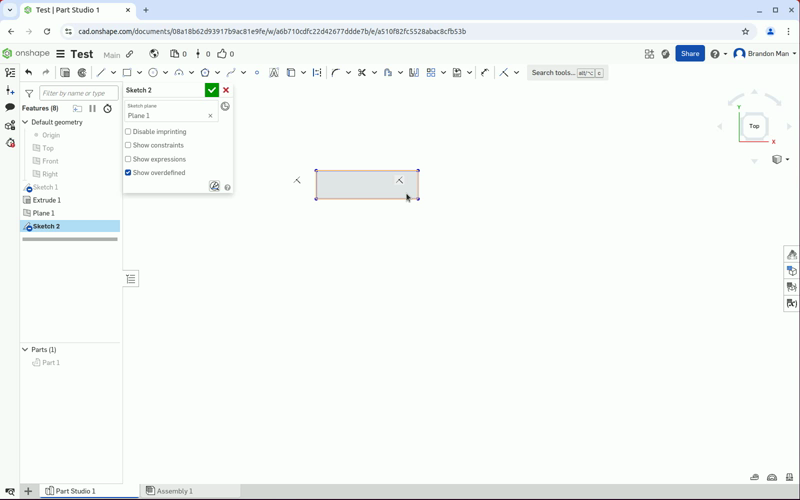
click(406, 193)
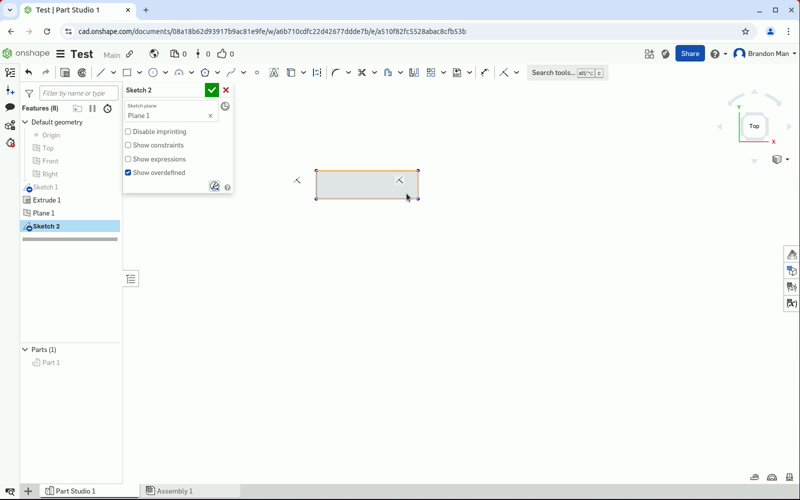
scroll(-6)
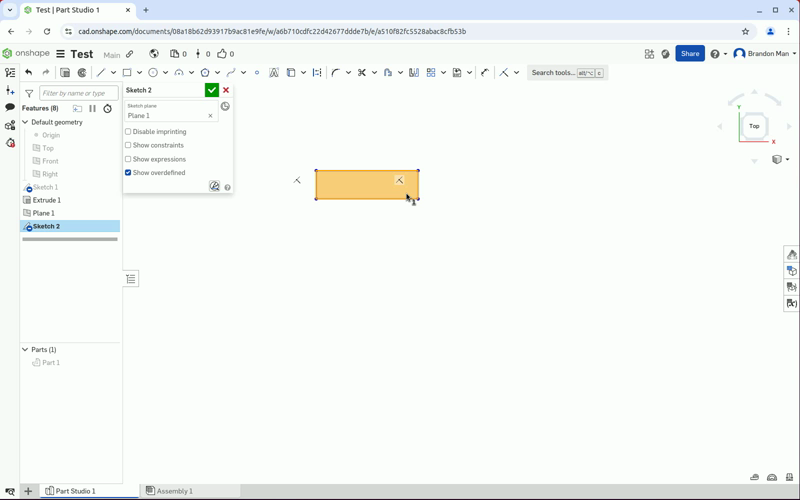
scroll(-6)
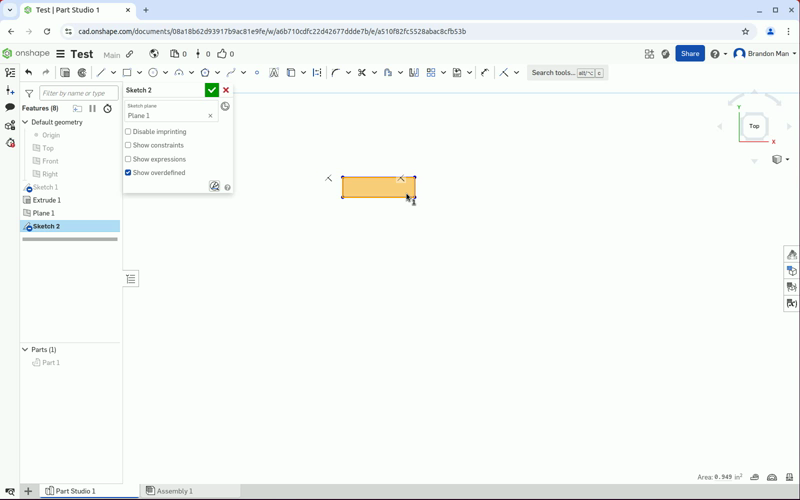
scroll(-6)
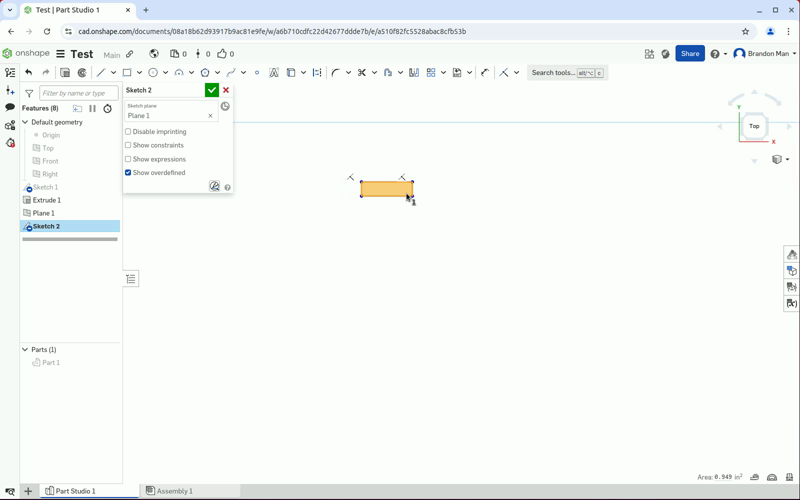
scroll(-6)
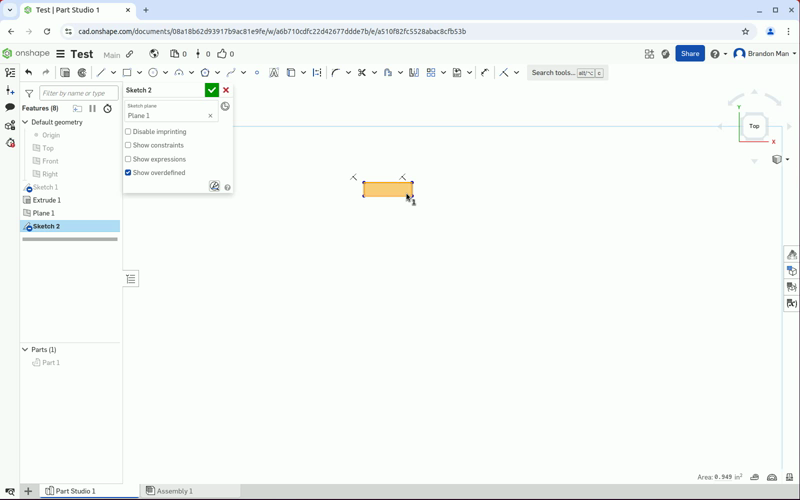
scroll(-6)
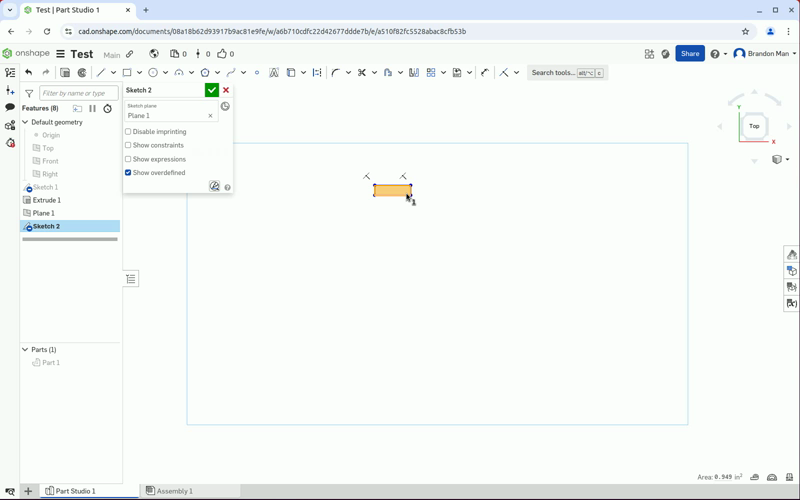
scroll(-6)
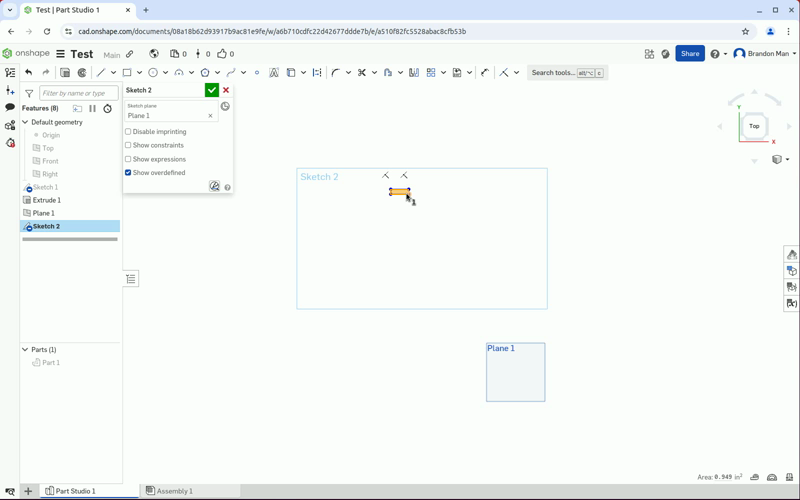
scroll(-6)
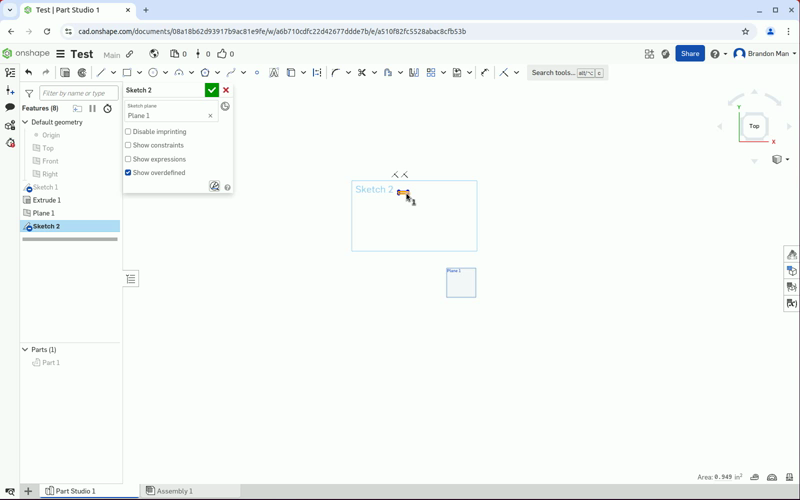
mouse_move(73, 352)
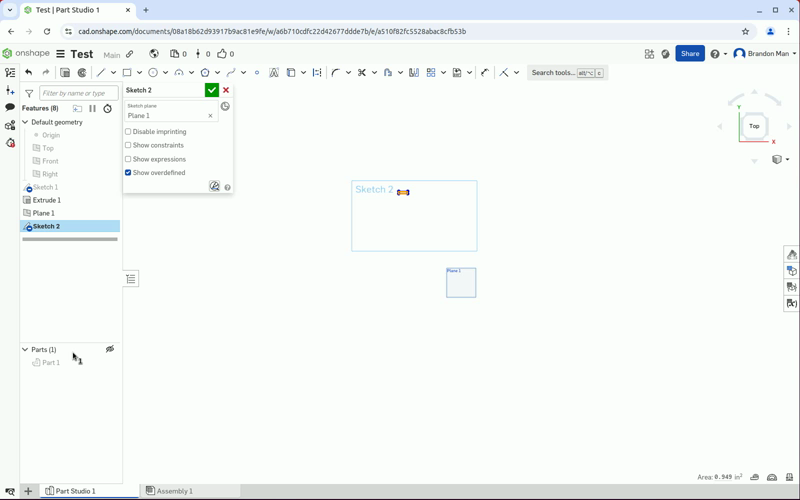
key(shift+y)
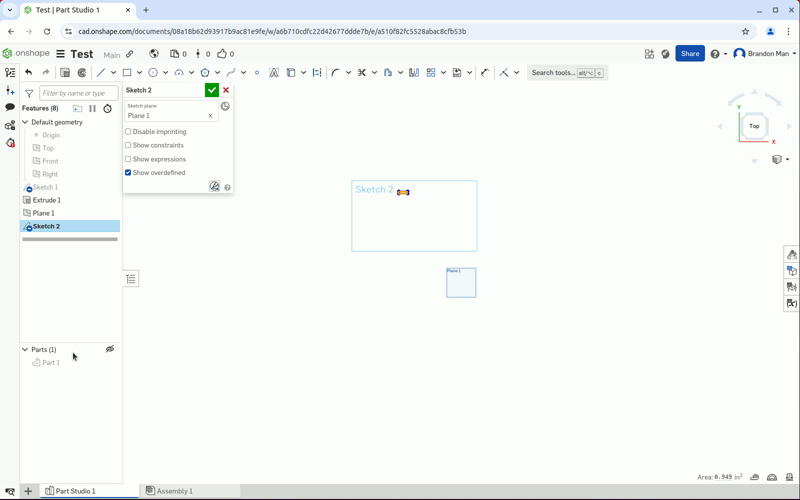
key(shift+e)
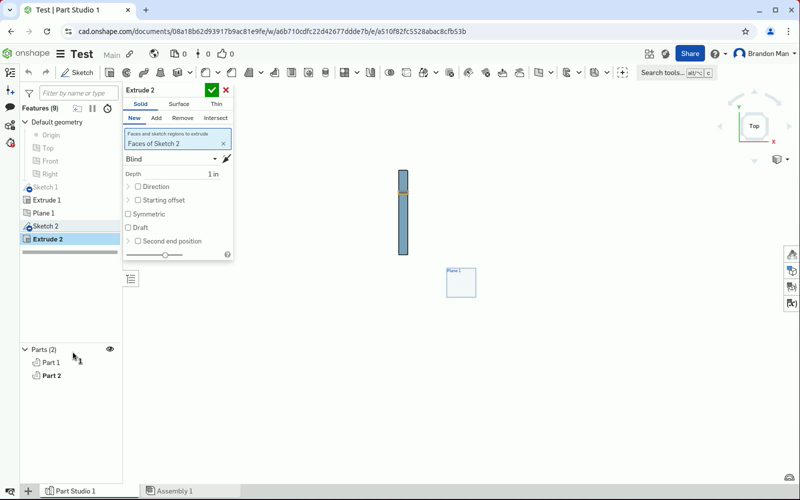
mouse_move(143, 106)
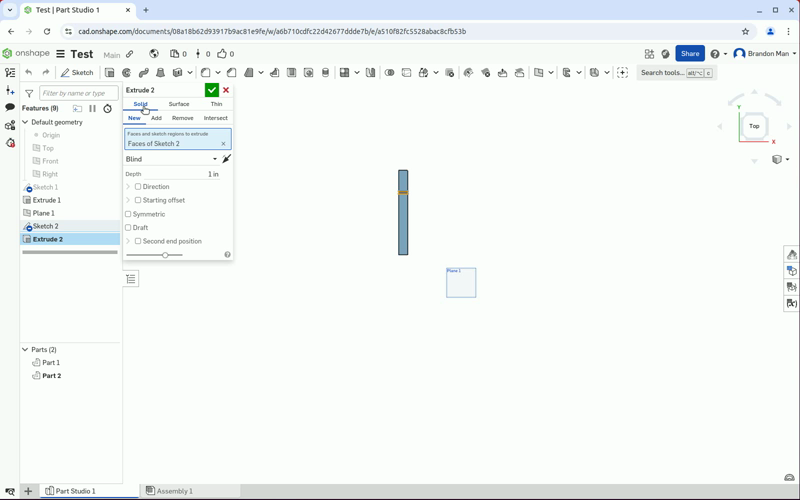
click(143, 106)
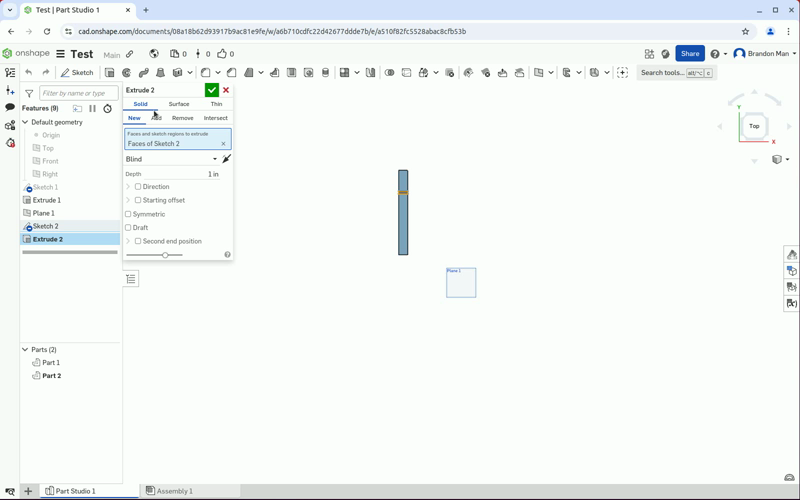
mouse_move(186, 120)
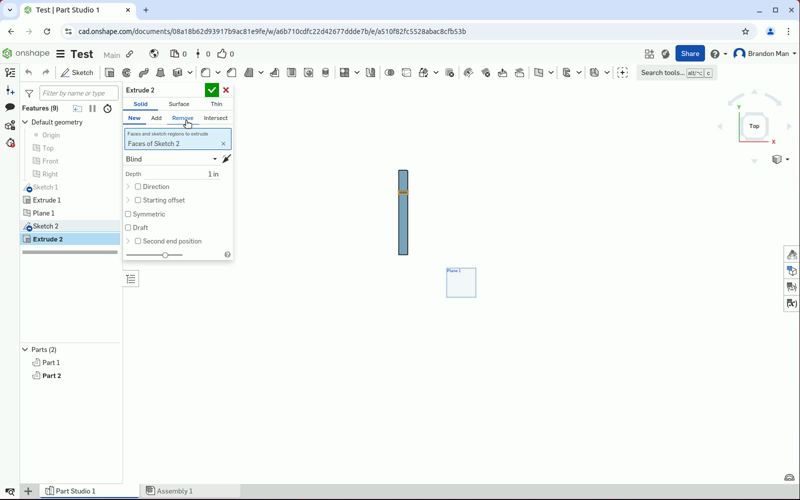
click(186, 120)
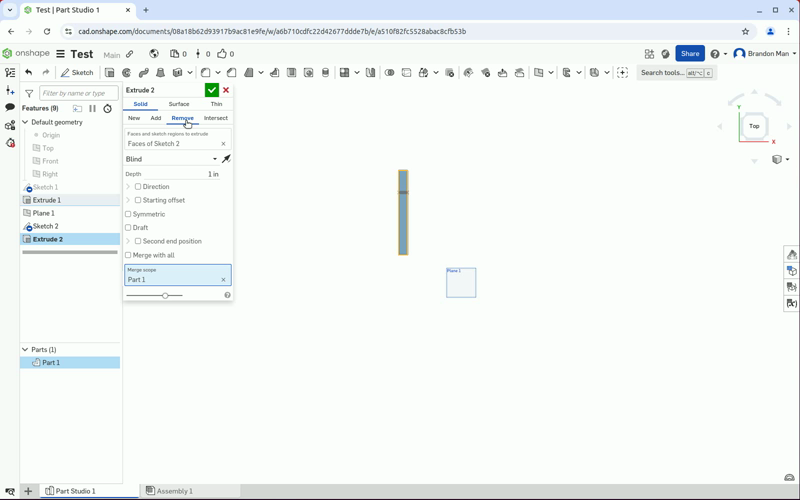
key(tab, 4)
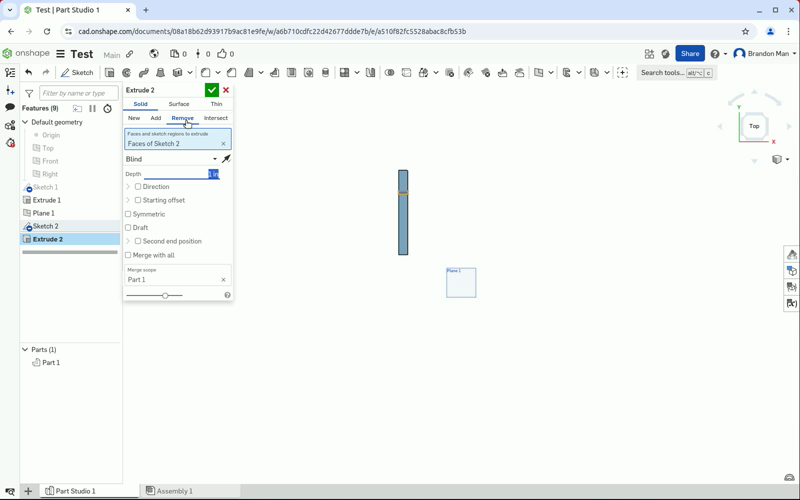
text(0.963)
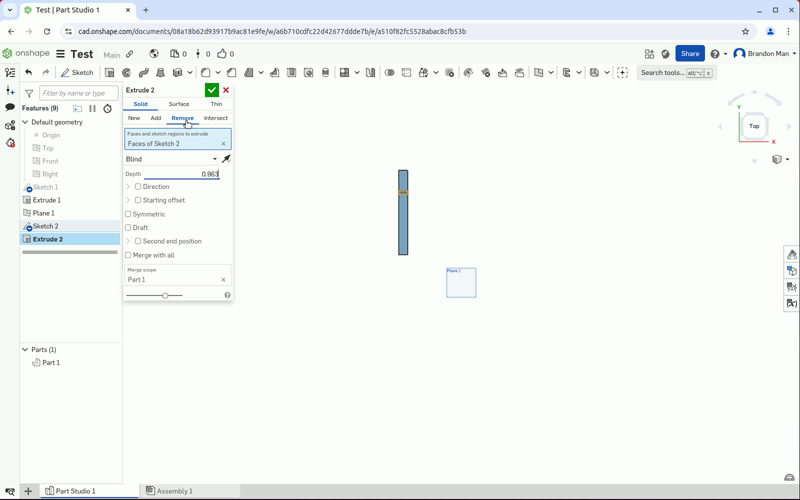
key(tab, 6)
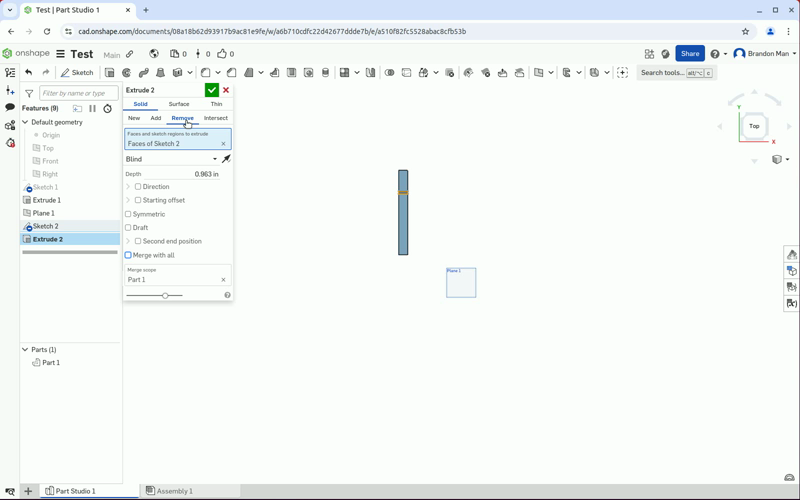
key(space)
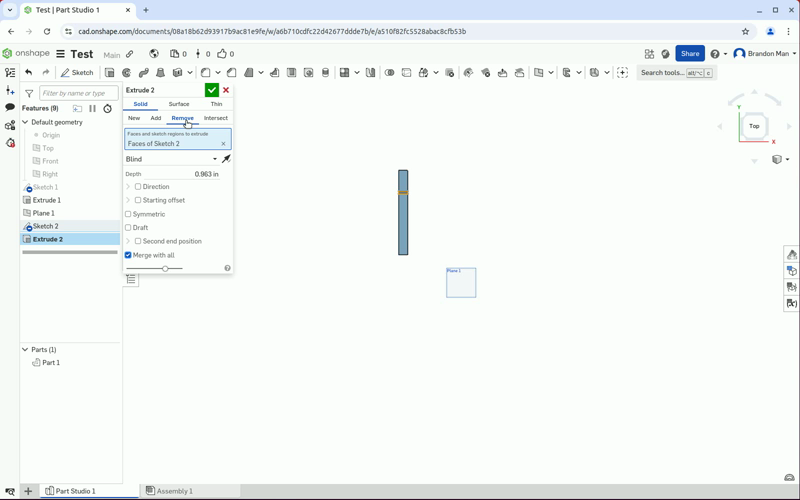
key(enter)
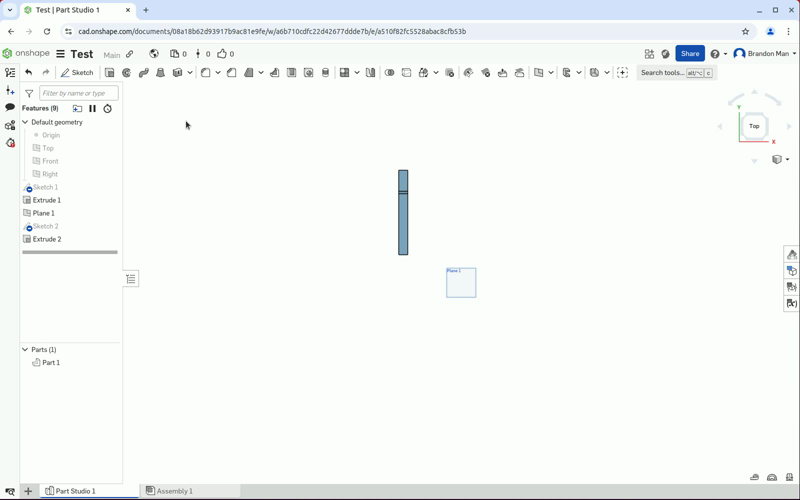
key(shift+h)
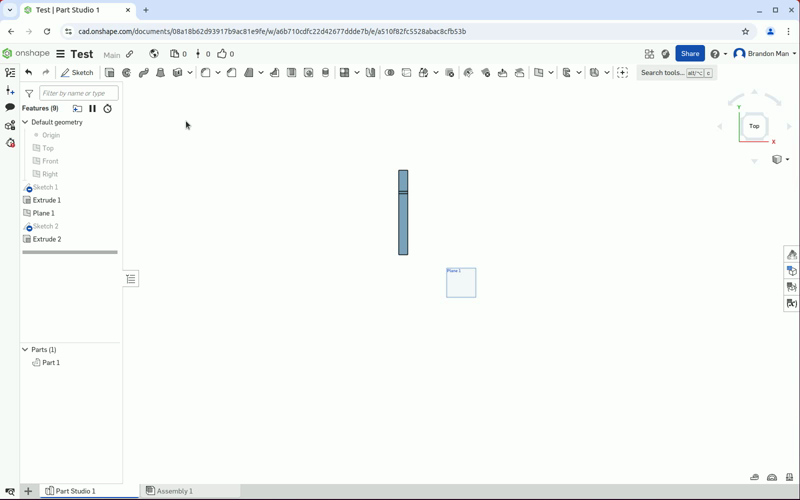
key(shift+h)
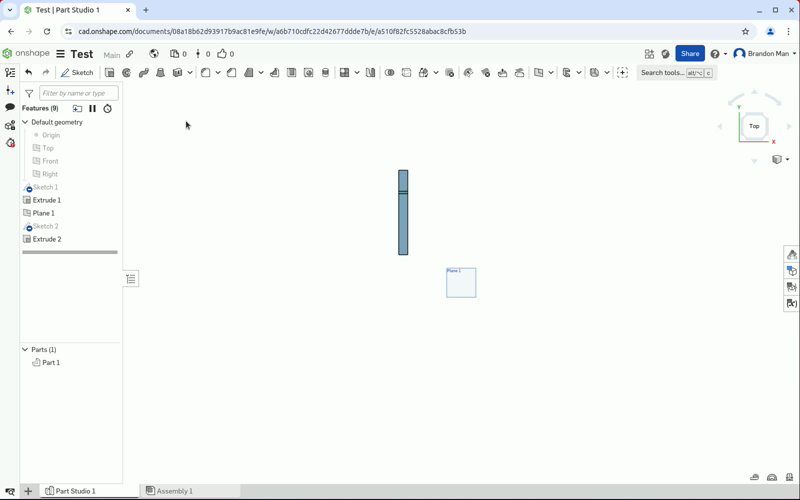
mouse_move(73, 189)
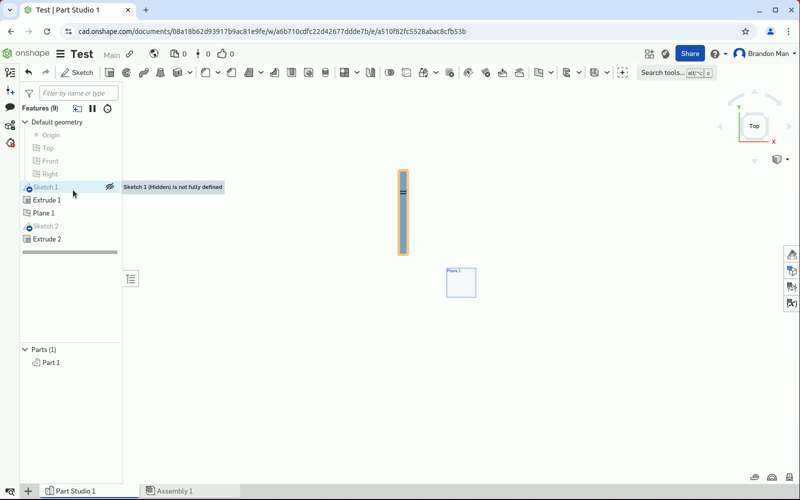
click(73, 189)
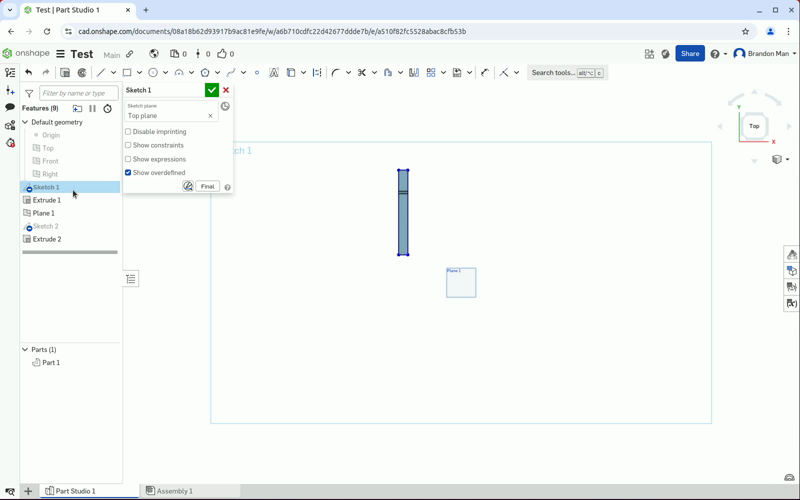
mouse_move(229, 92)
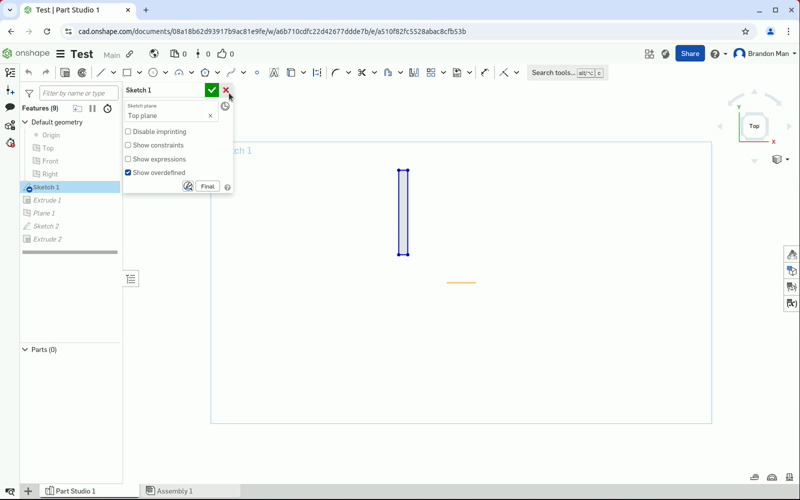
click(229, 92)
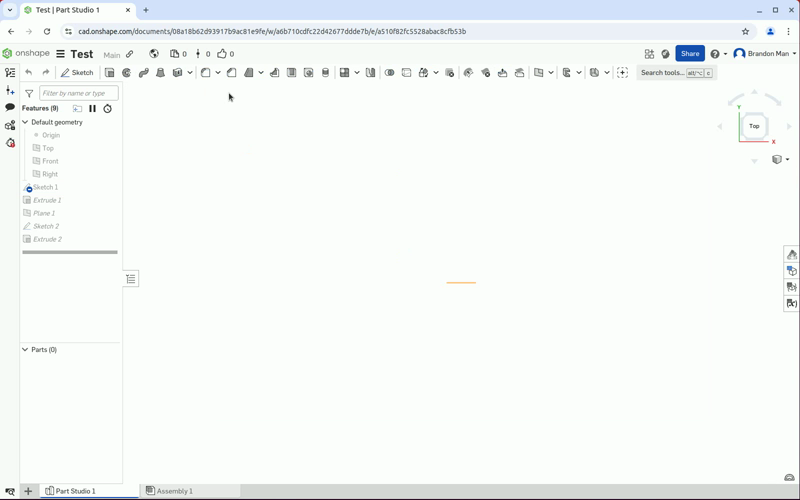
key(shift+s)
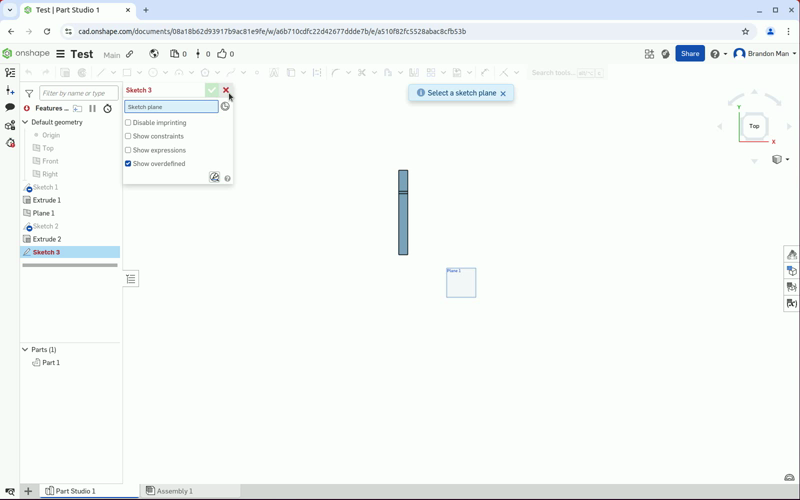
mouse_move(73, 215)
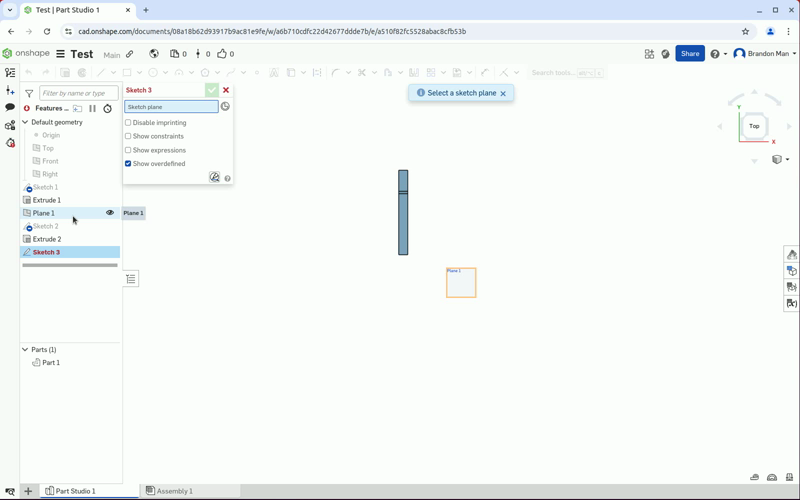
click(73, 215)
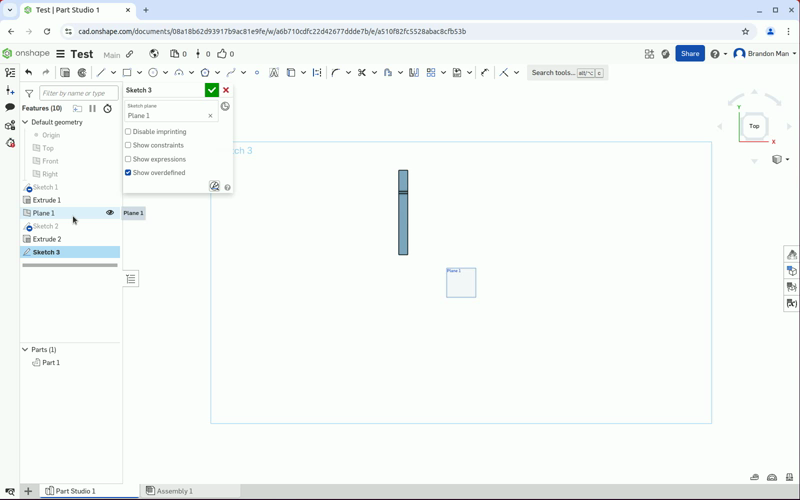
mouse_move(73, 352)
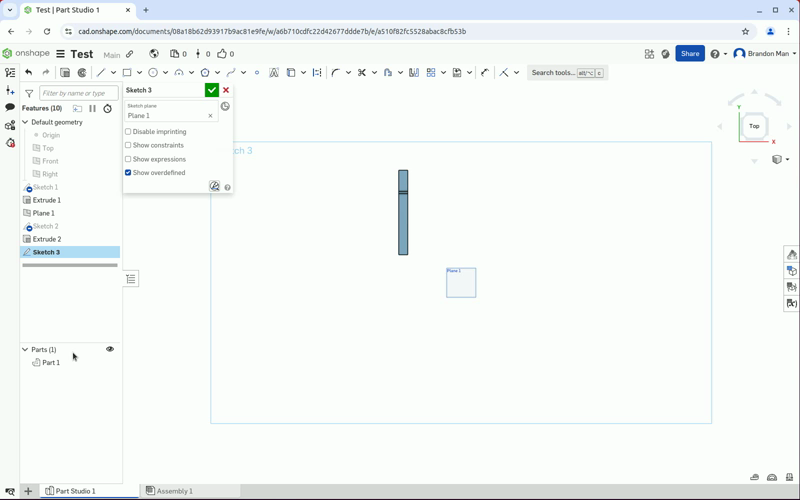
key(y)
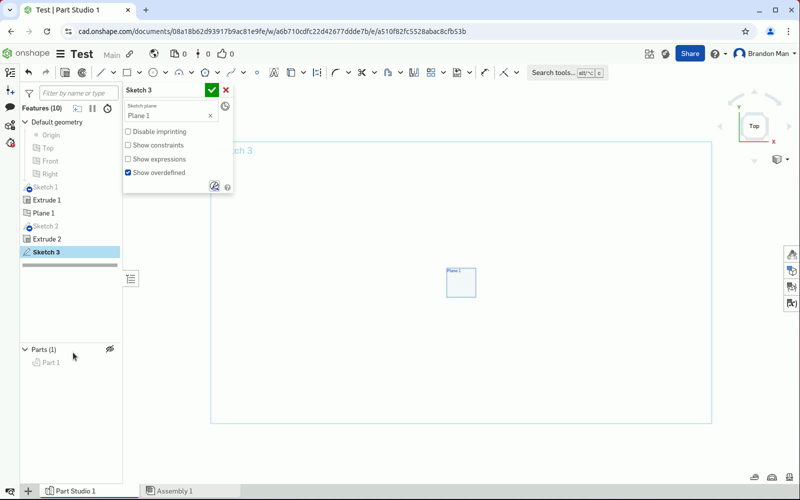
key(l)
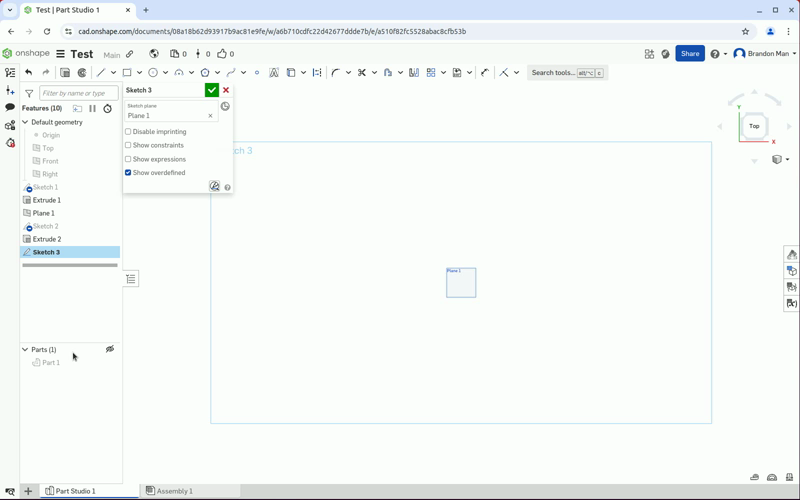
key_down(shift)
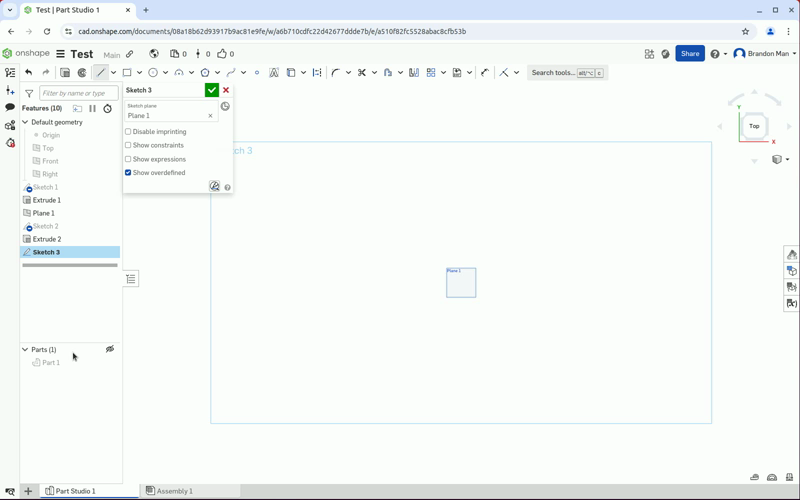
mouse_move(398, 215)
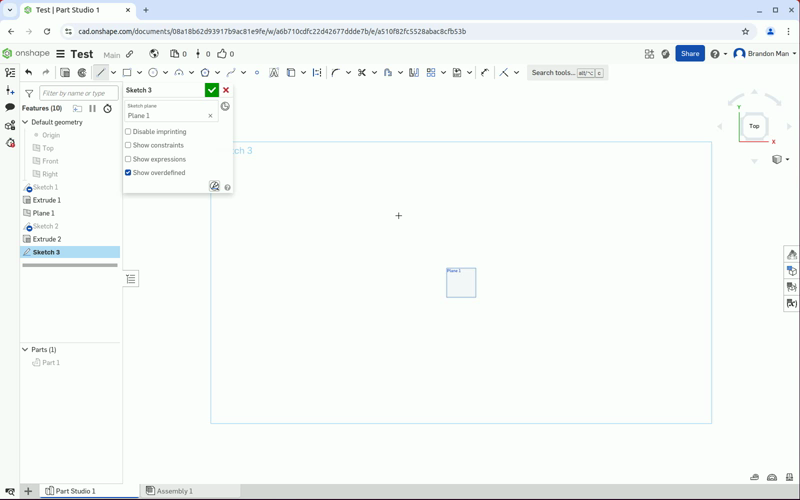
click(398, 215)
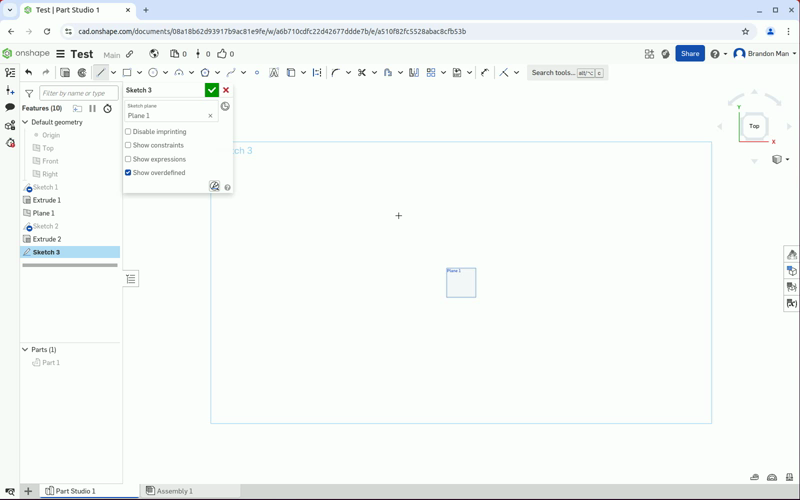
key_up(shift)
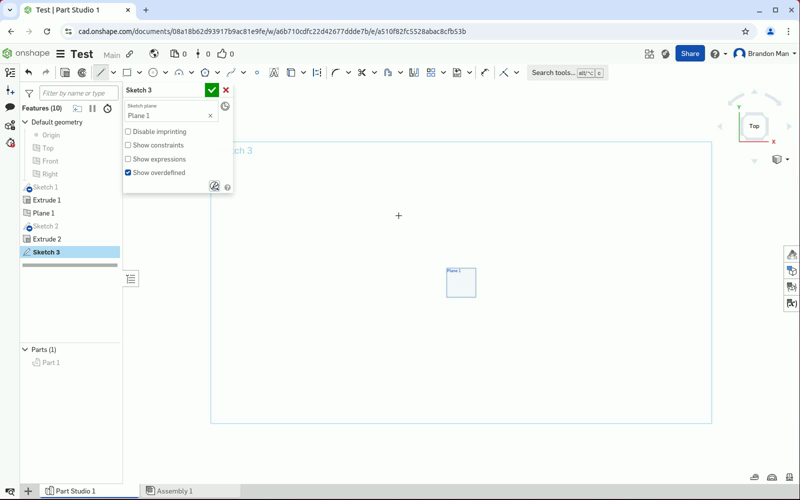
key_down(shift)
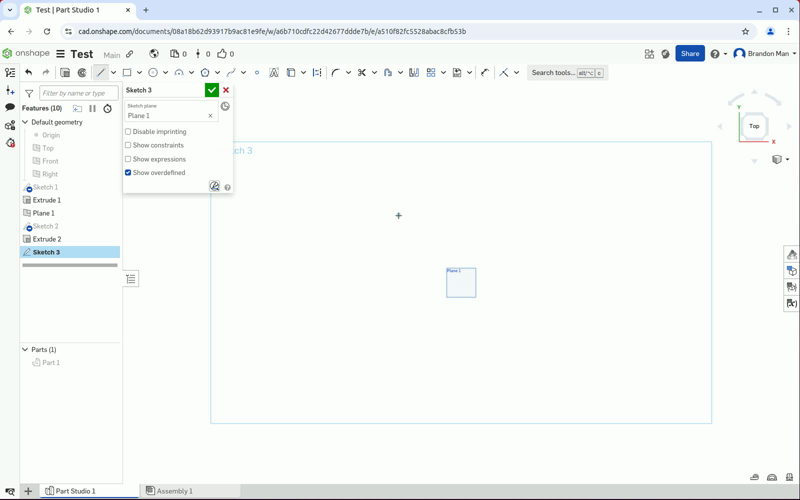
mouse_move(428, 215)
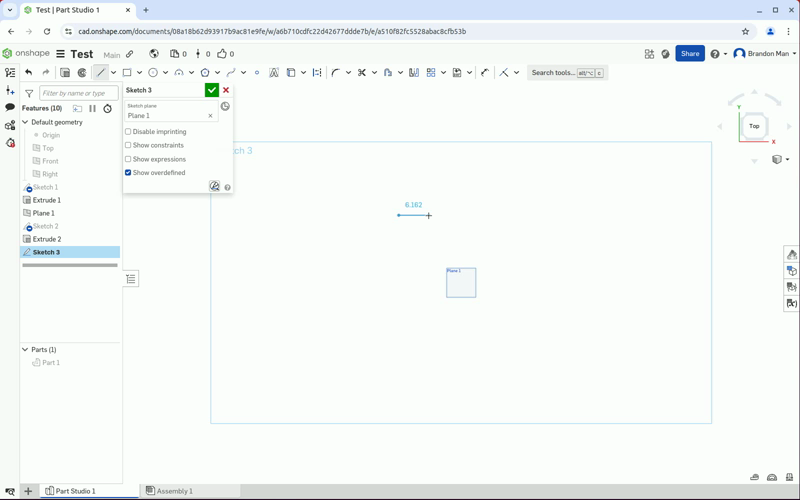
mouse_move(407, 215)
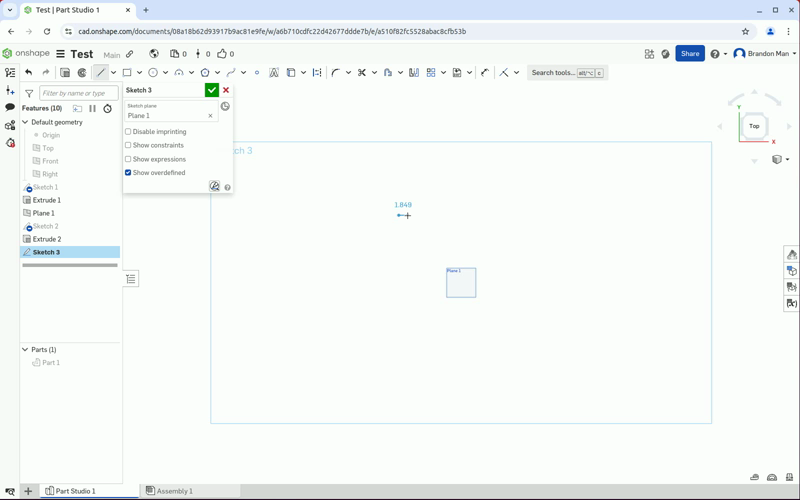
click(407, 215)
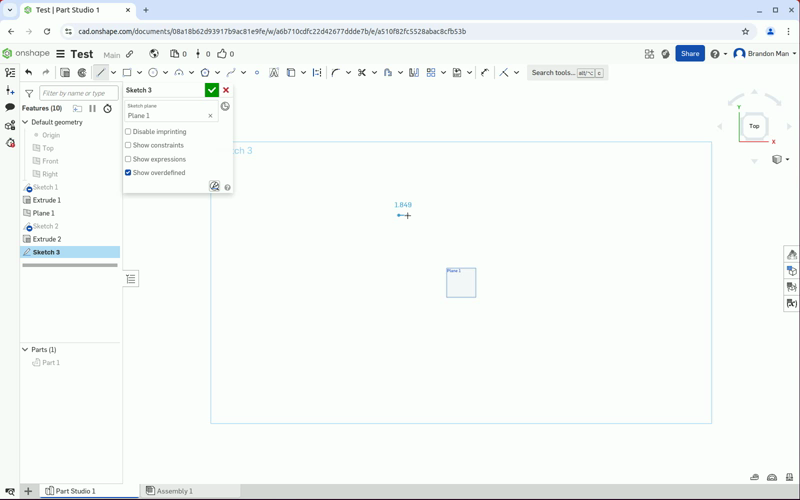
key_up(shift)
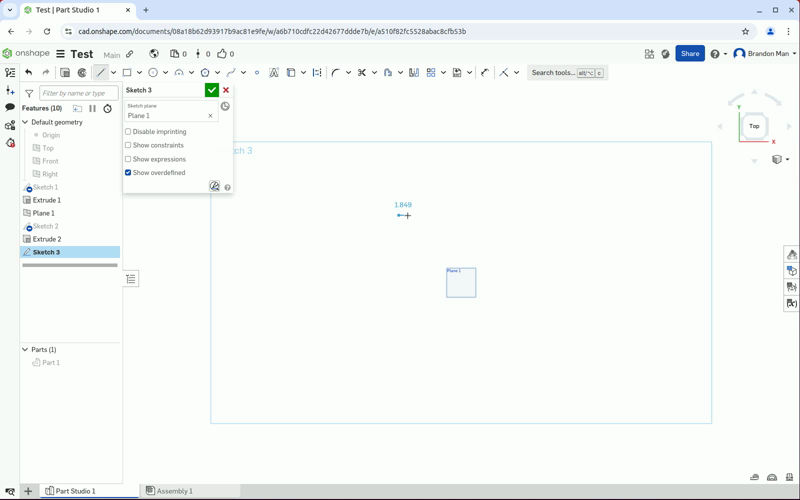
key_down(shift)
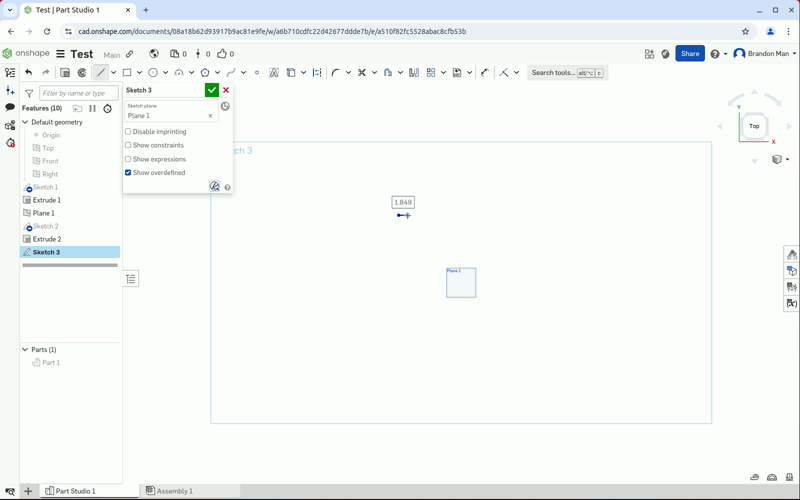
mouse_move(437, 215)
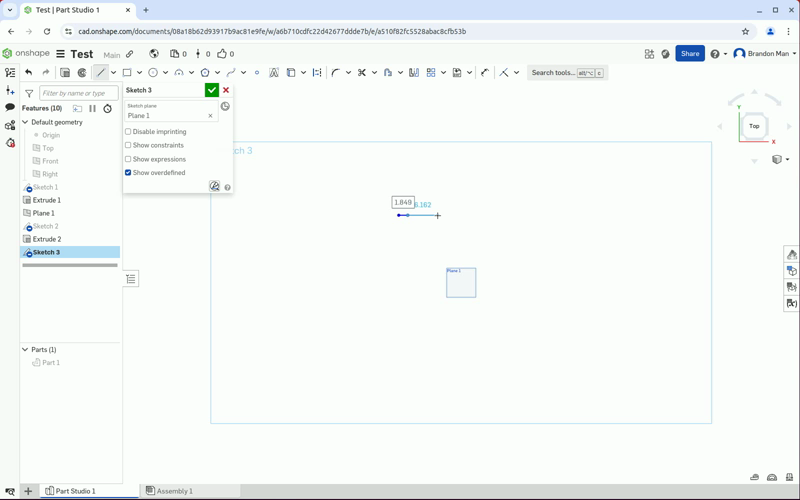
mouse_move(407, 212)
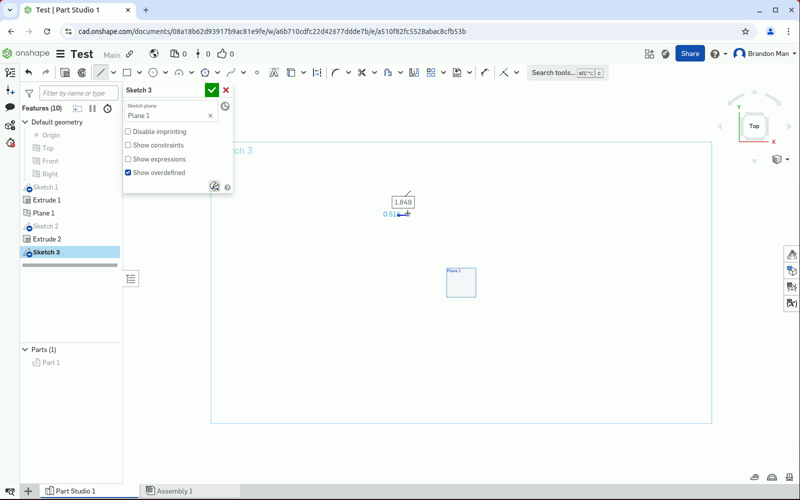
scroll(6)
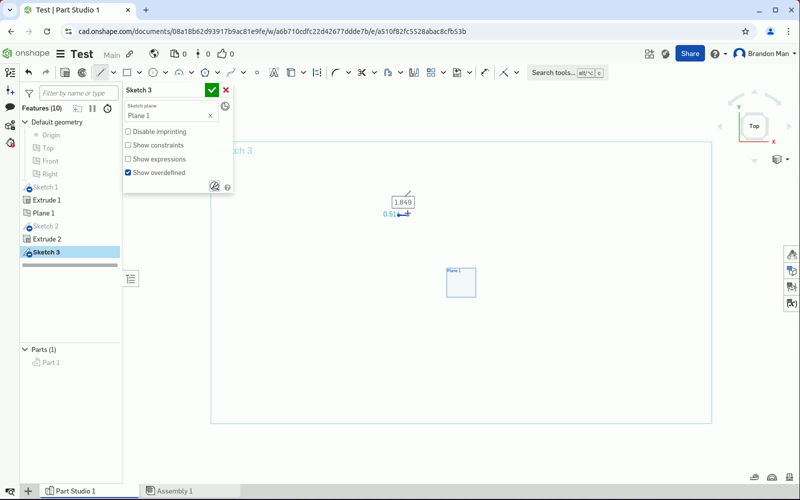
scroll(6)
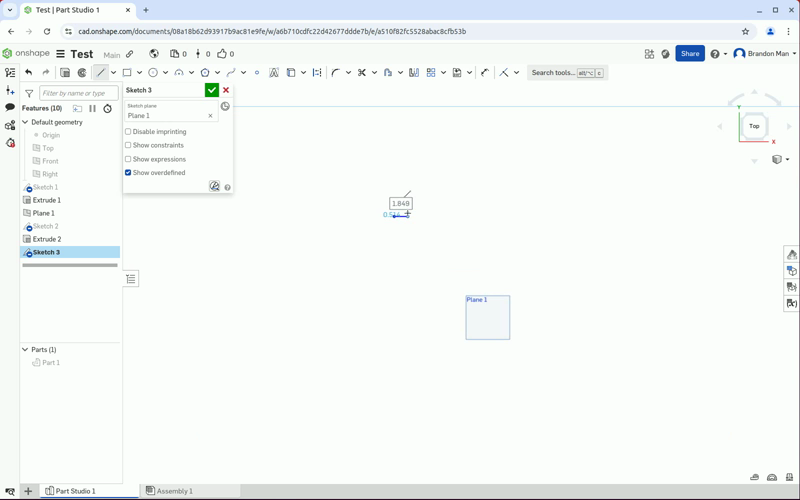
scroll(6)
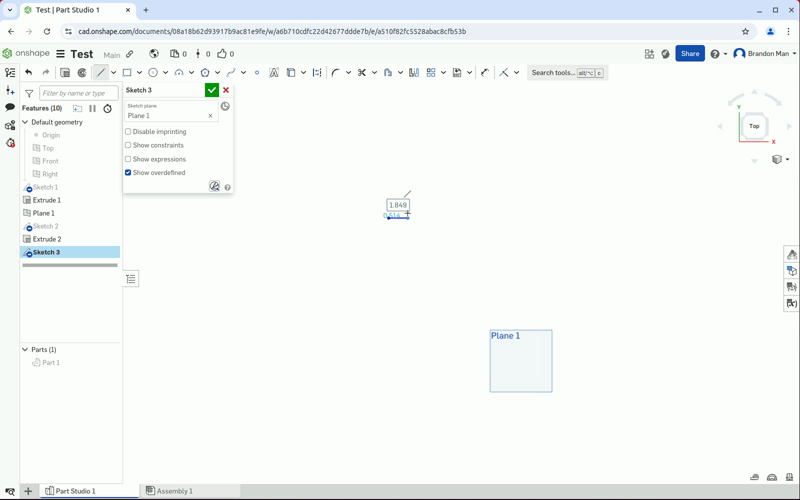
scroll(6)
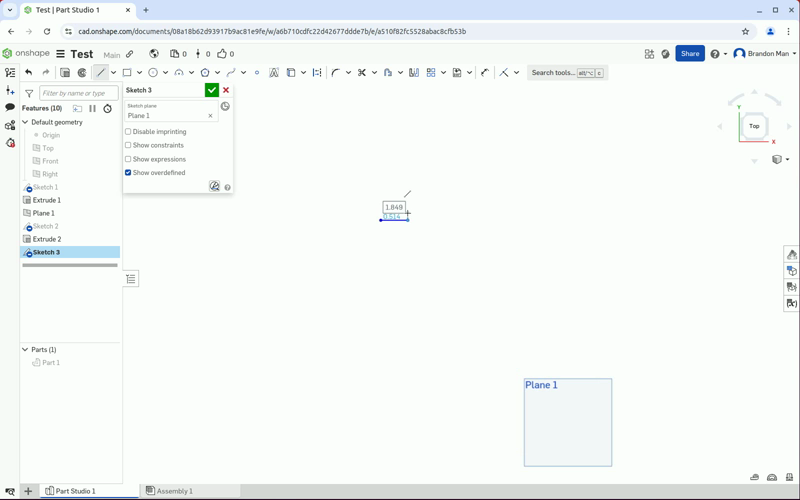
scroll(6)
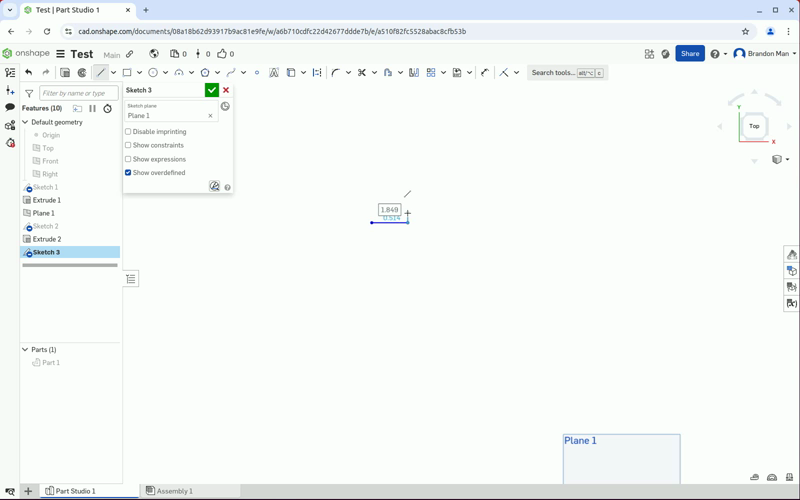
scroll(6)
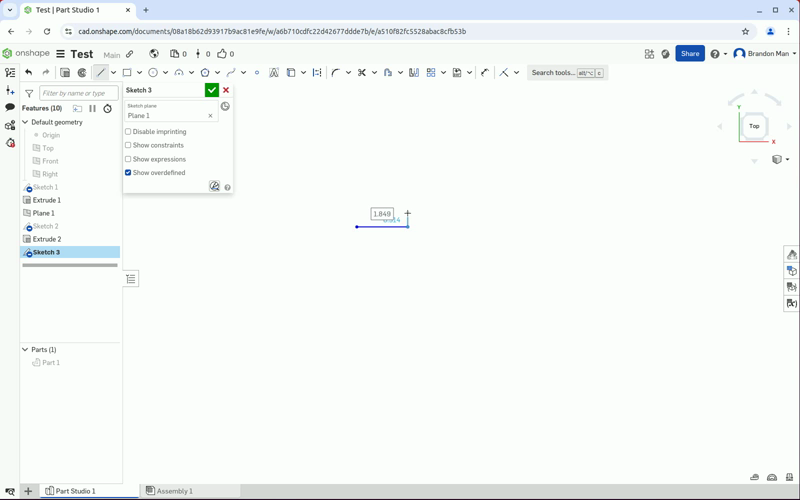
scroll(6)
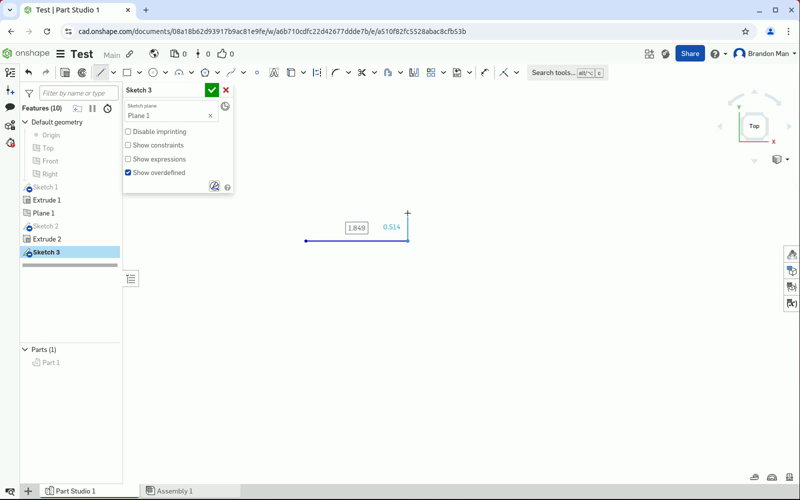
click(407, 212)
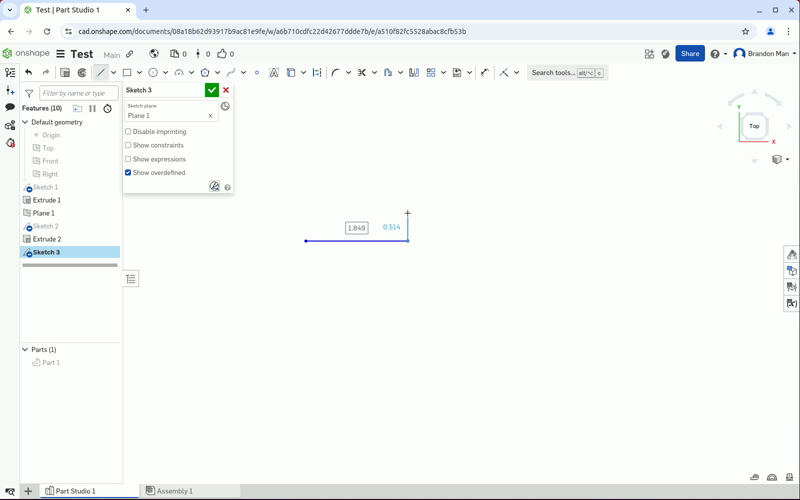
scroll(-6)
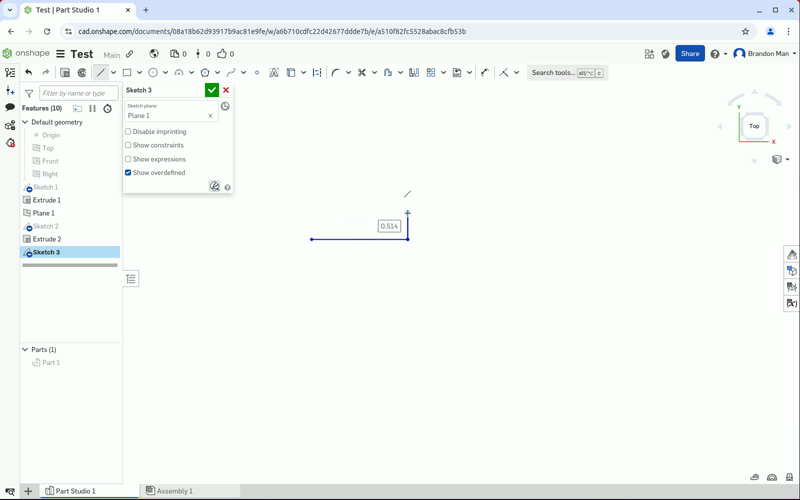
scroll(-6)
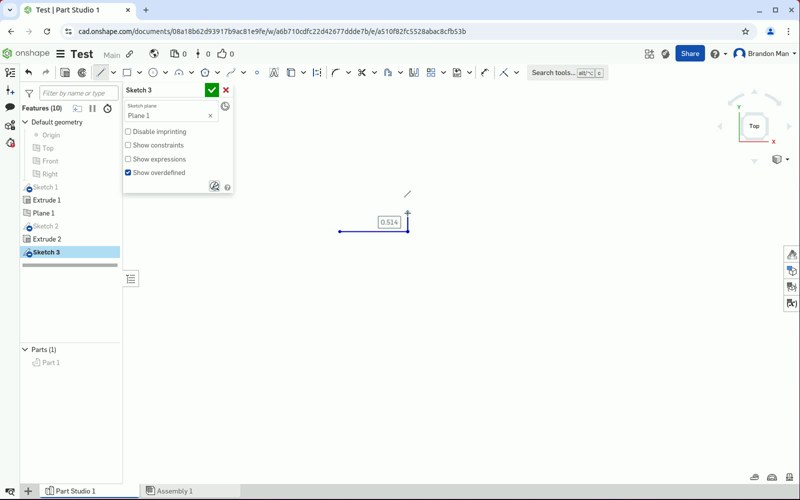
scroll(-6)
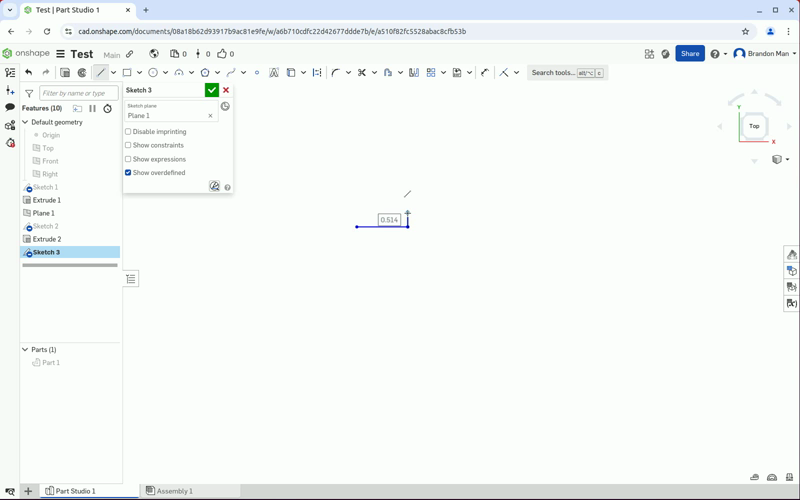
scroll(-6)
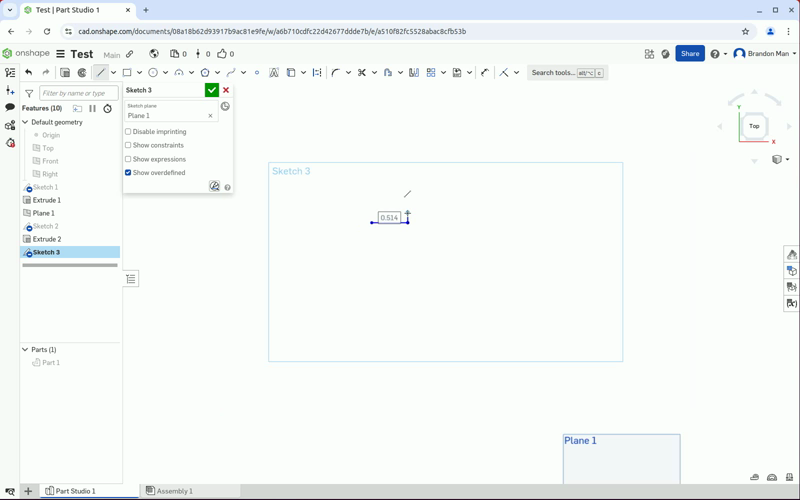
scroll(-6)
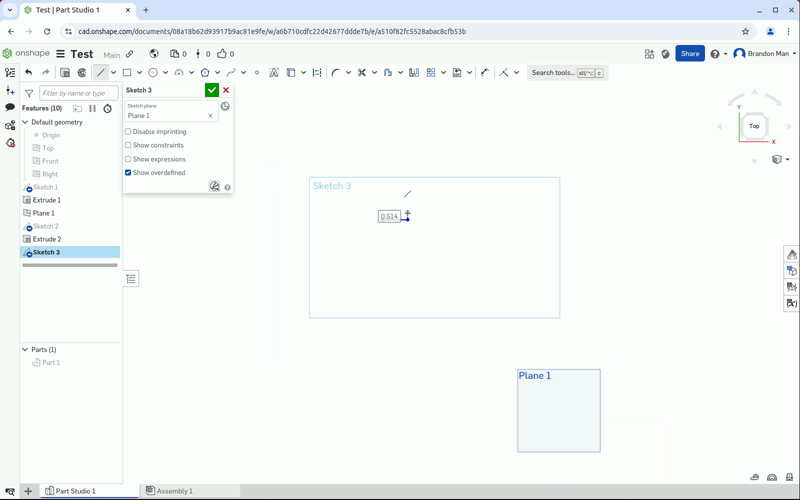
scroll(-6)
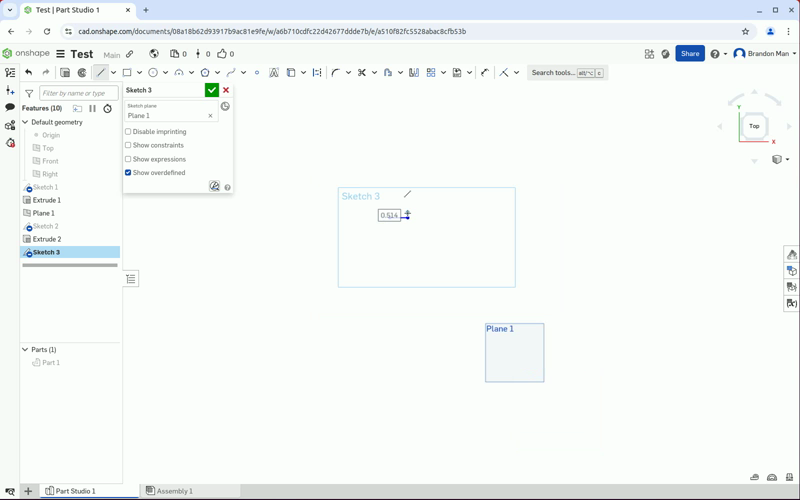
scroll(-6)
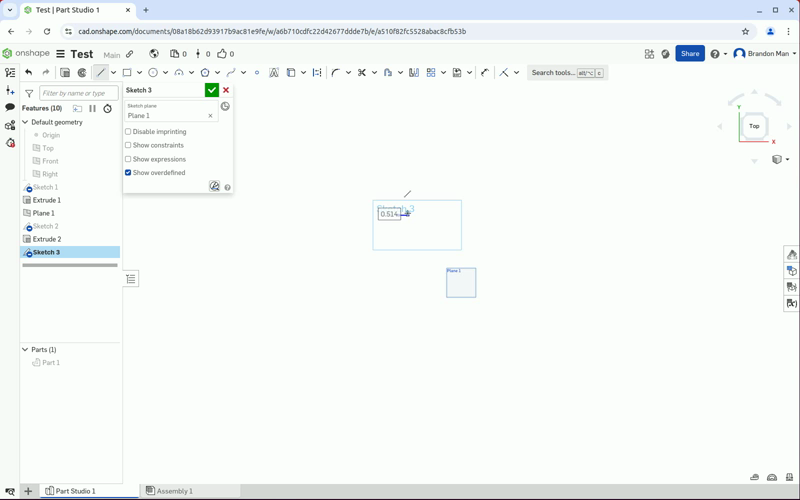
key_up(shift)
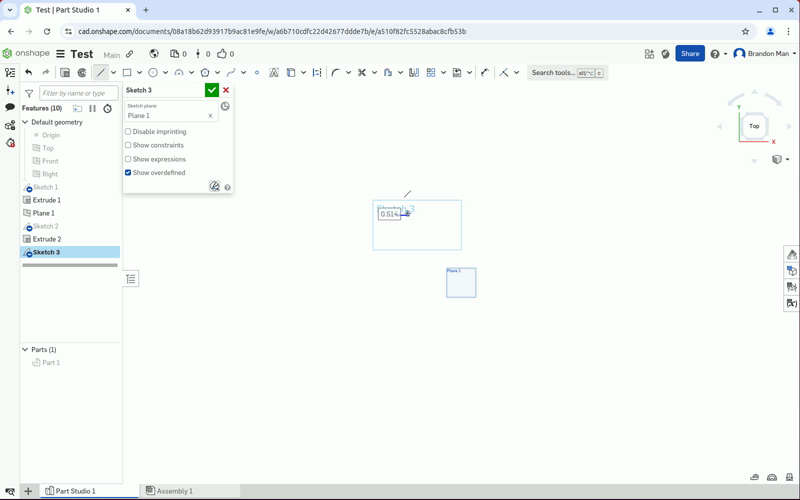
key_down(shift)
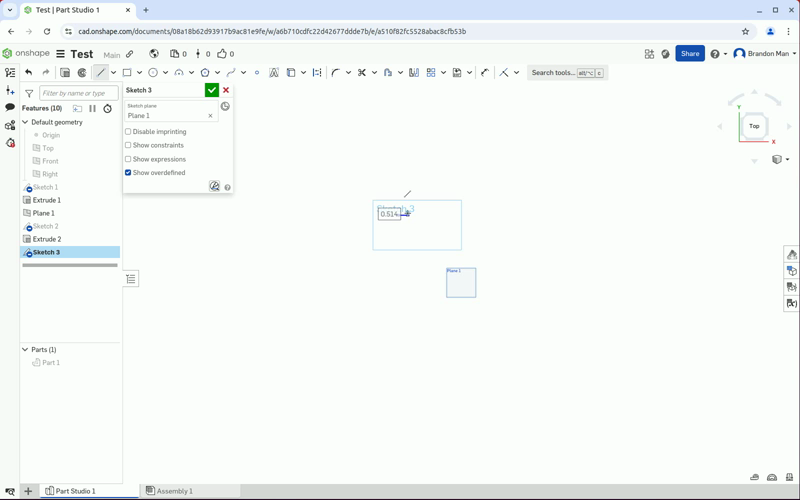
mouse_move(437, 212)
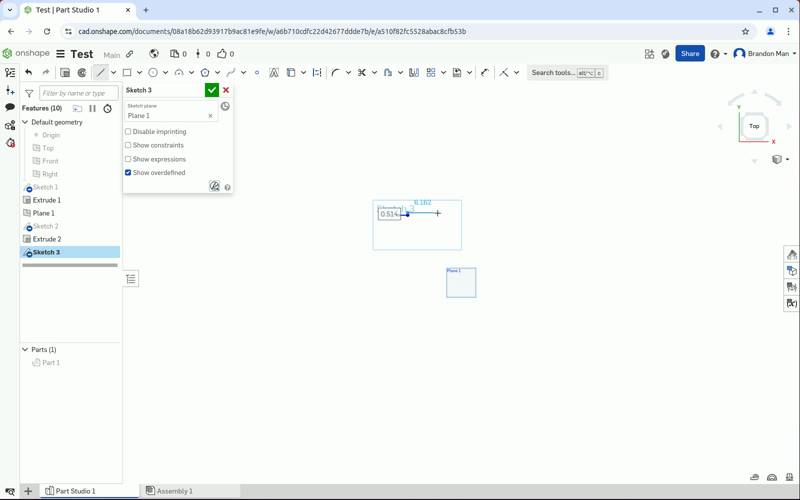
mouse_move(398, 212)
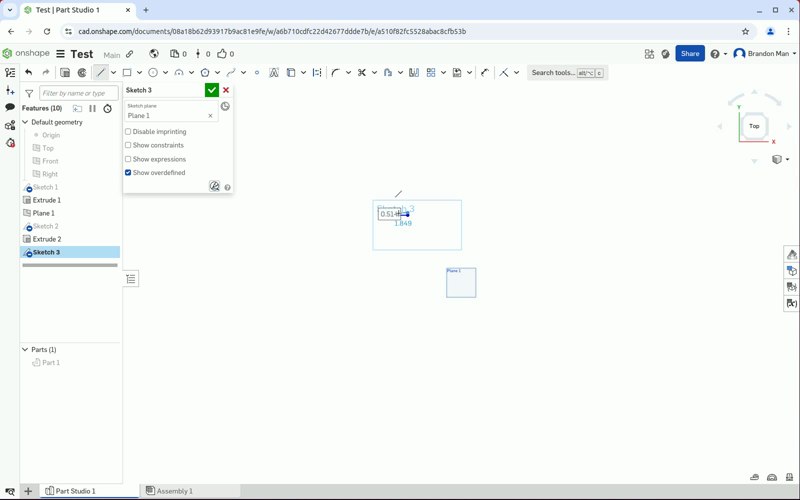
scroll(6)
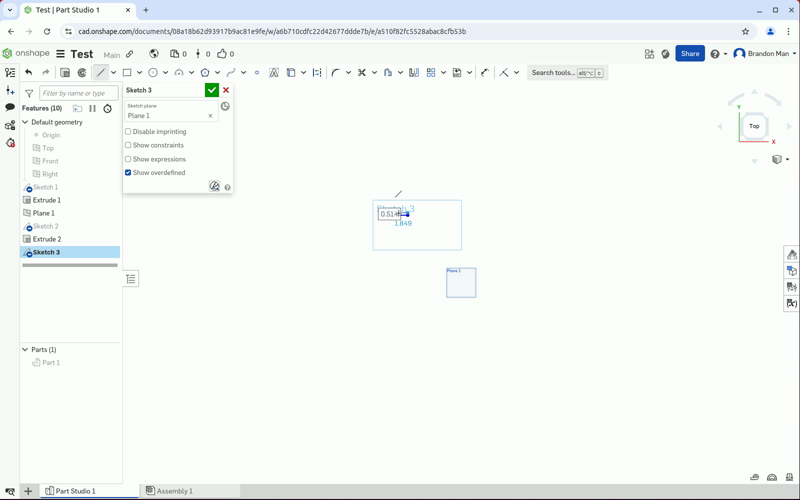
scroll(6)
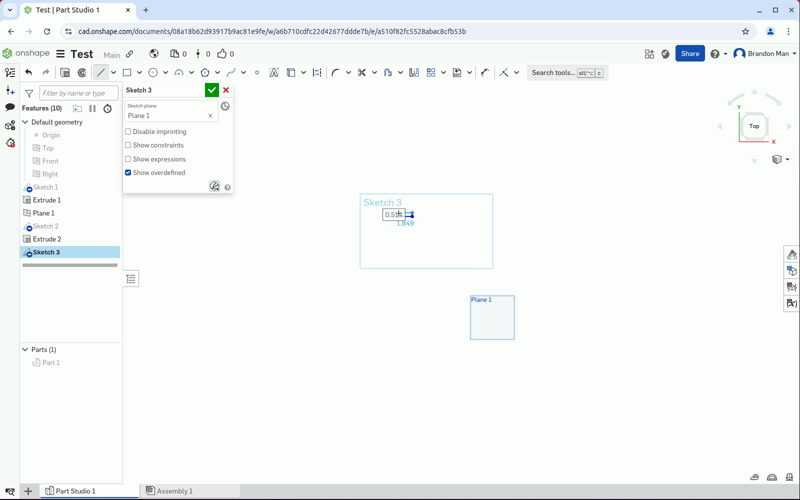
scroll(6)
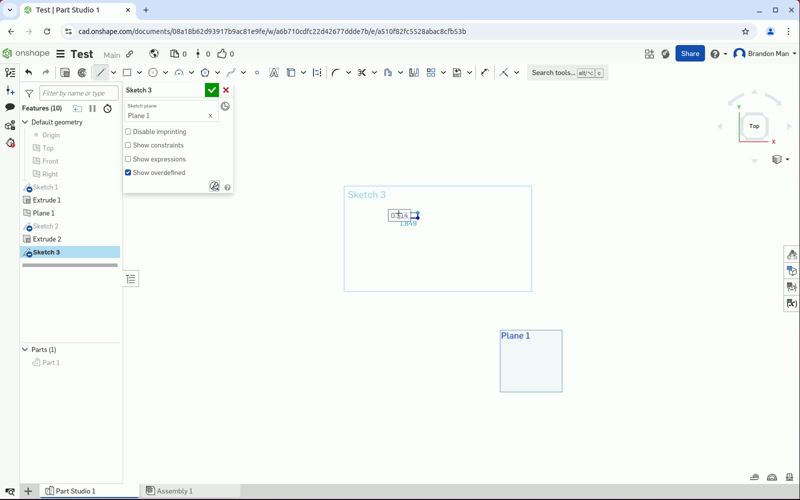
scroll(6)
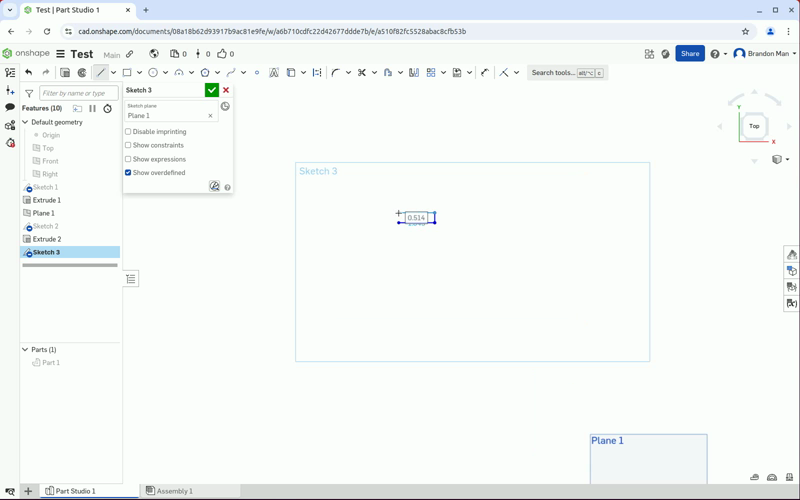
scroll(6)
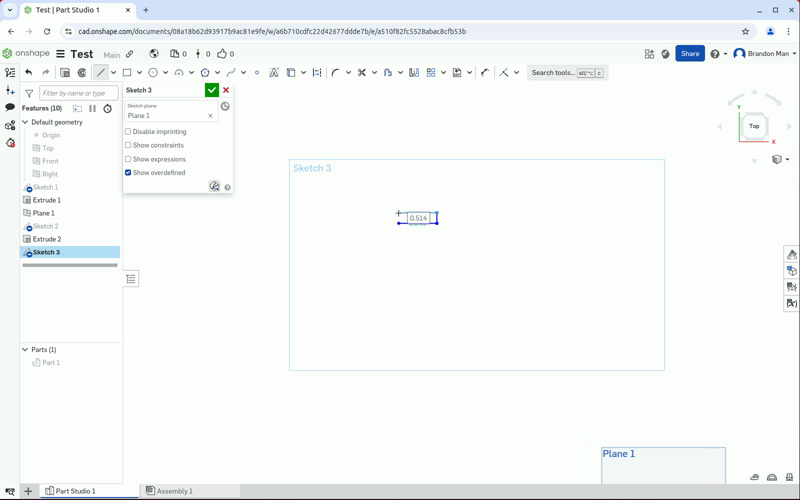
scroll(6)
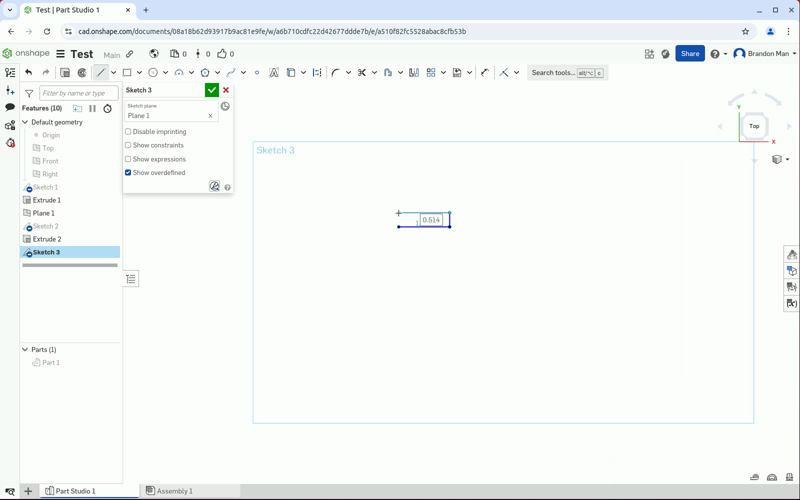
scroll(6)
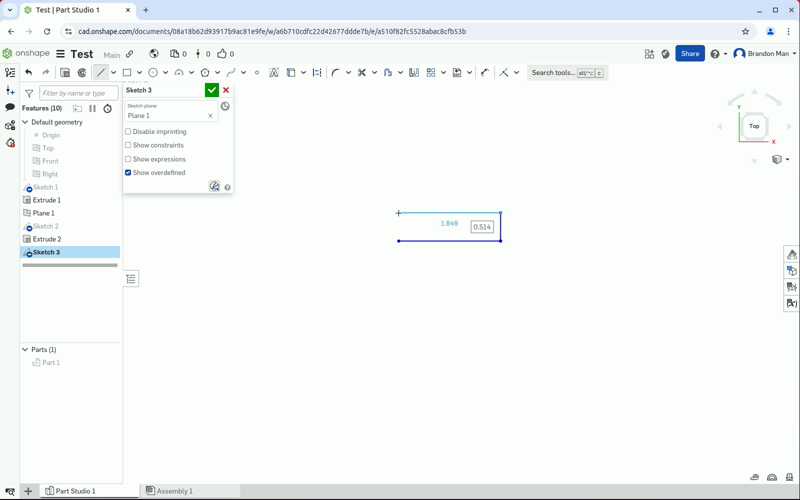
click(398, 212)
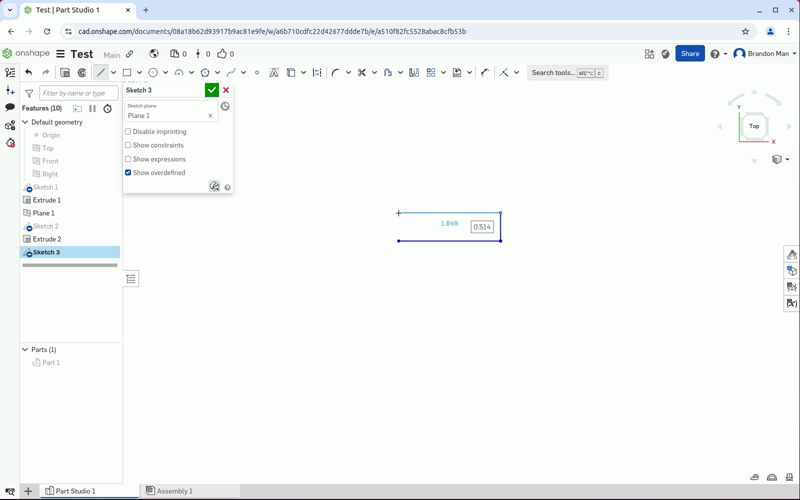
scroll(-6)
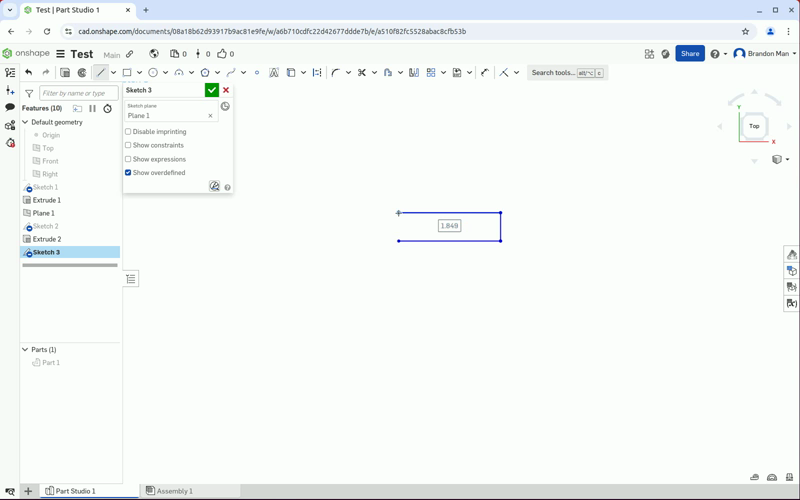
scroll(-6)
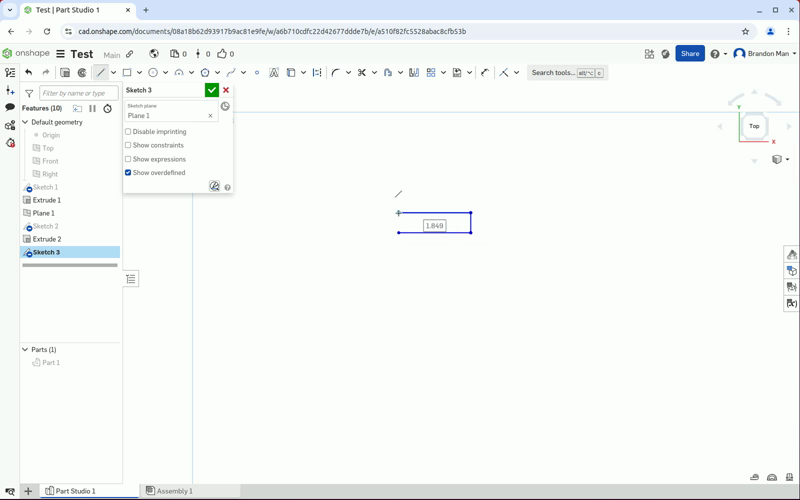
scroll(-6)
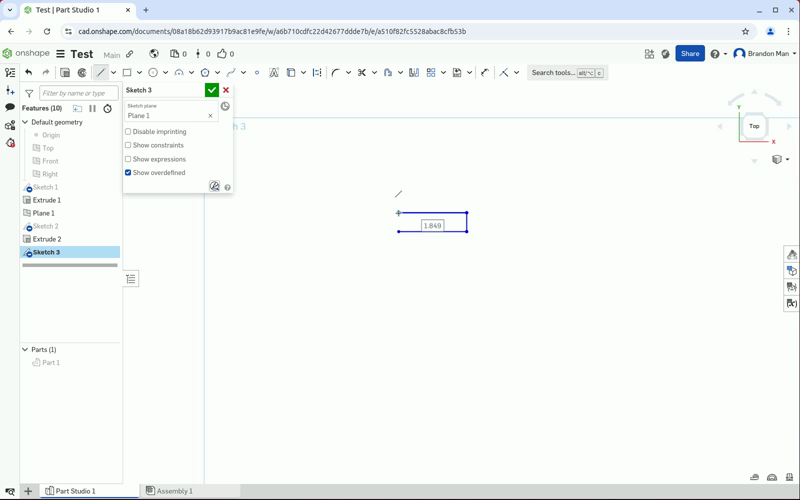
scroll(-6)
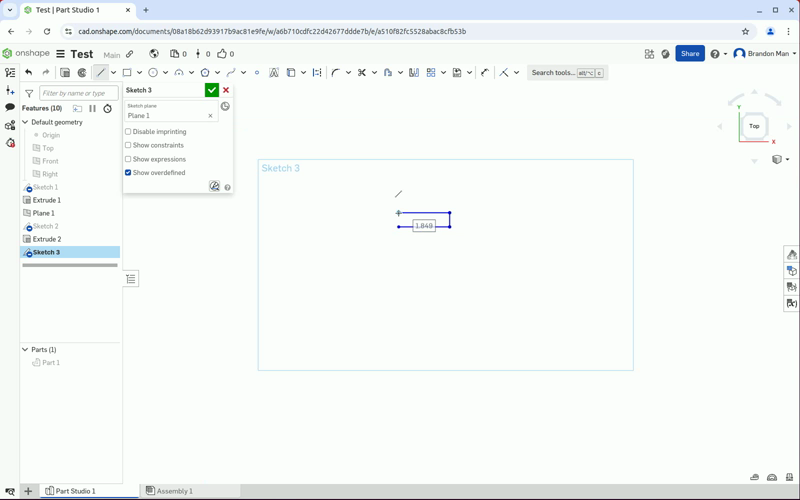
scroll(-6)
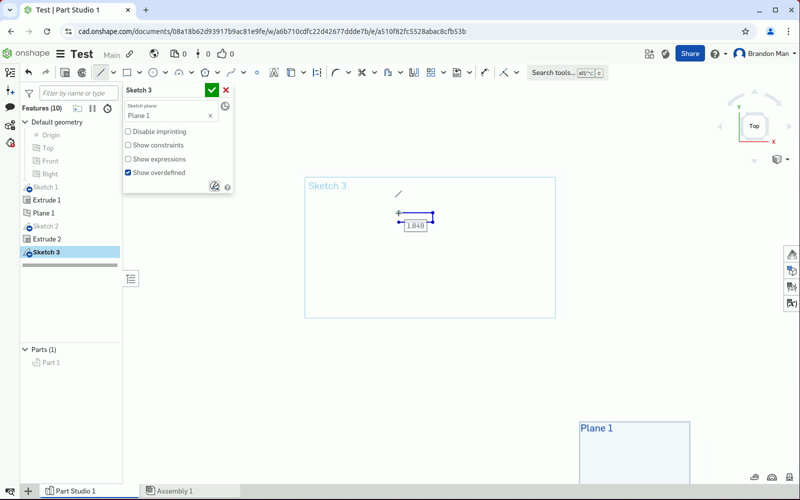
scroll(-6)
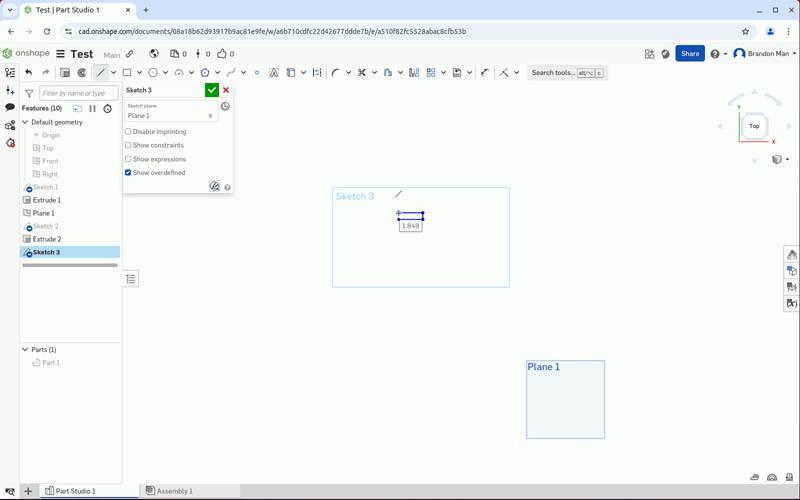
scroll(-6)
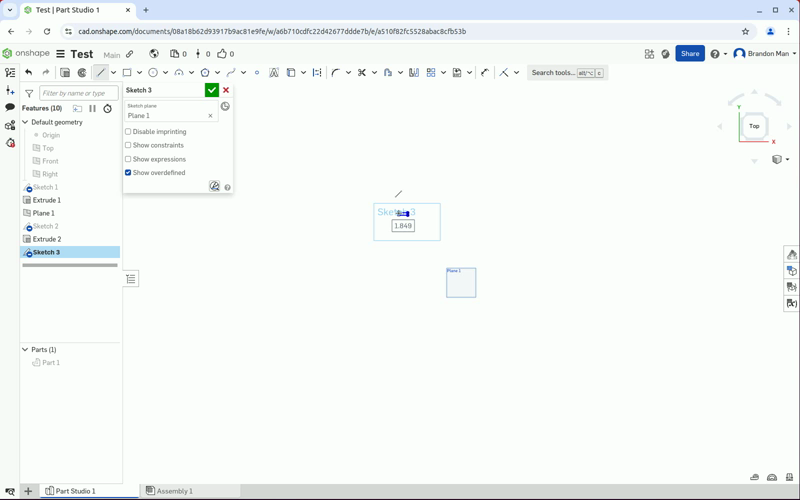
key_up(shift)
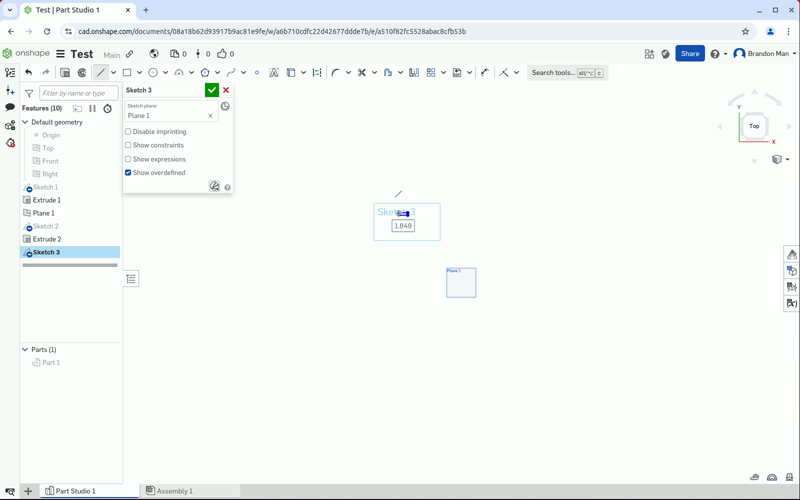
mouse_move(428, 212)
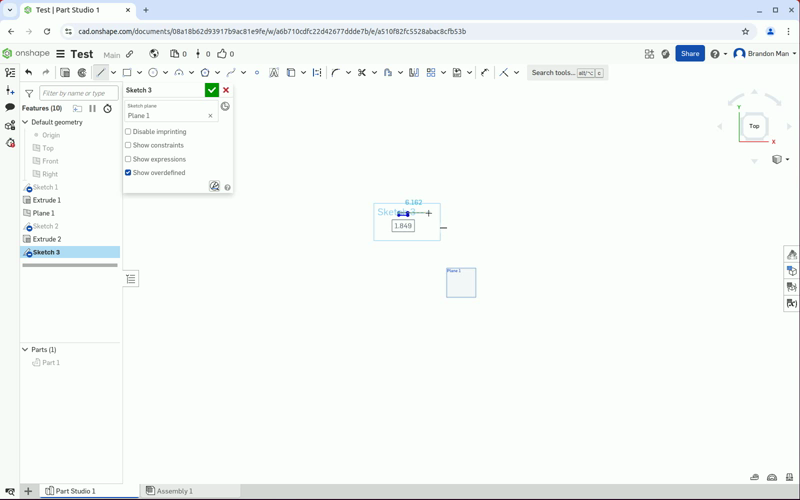
key_down(shift)
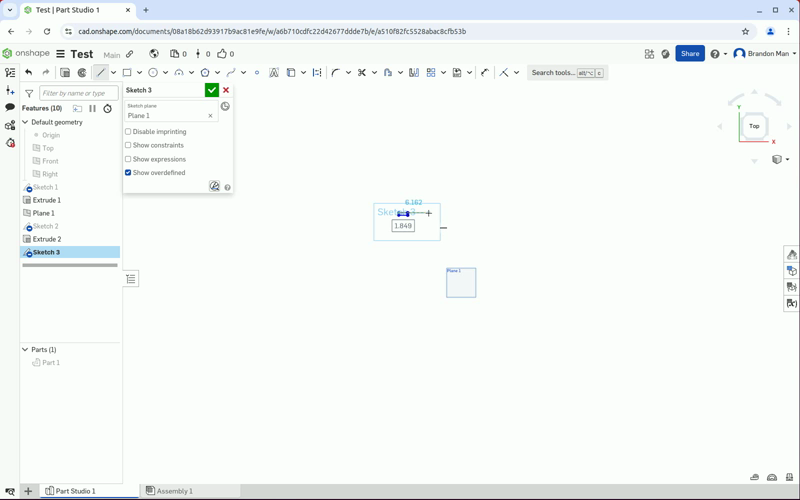
mouse_move(398, 215)
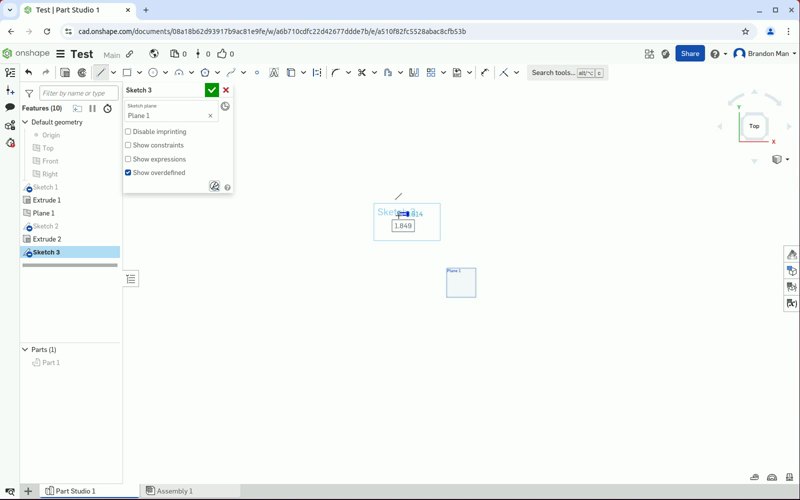
scroll(6)
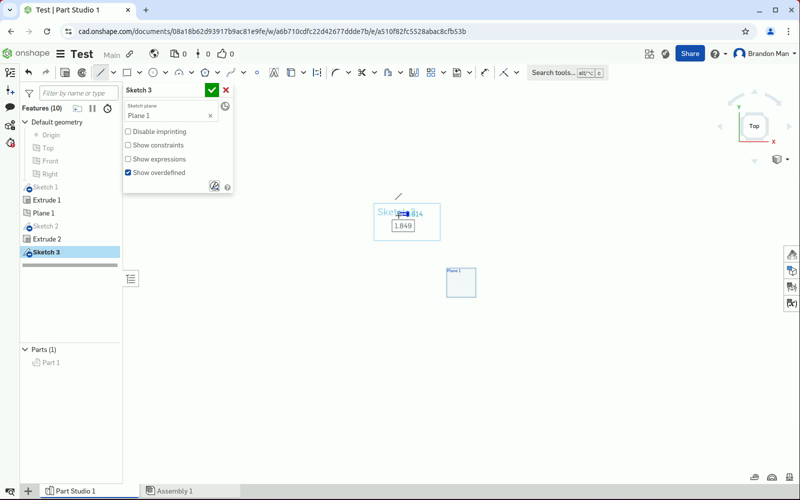
scroll(6)
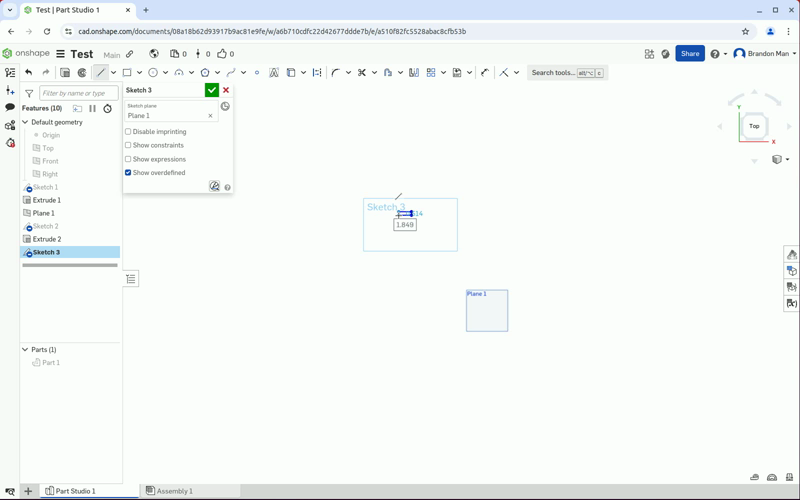
scroll(6)
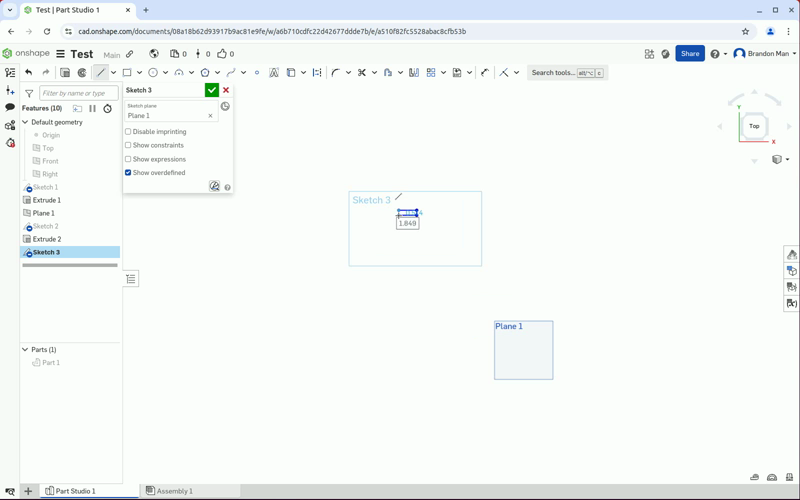
scroll(6)
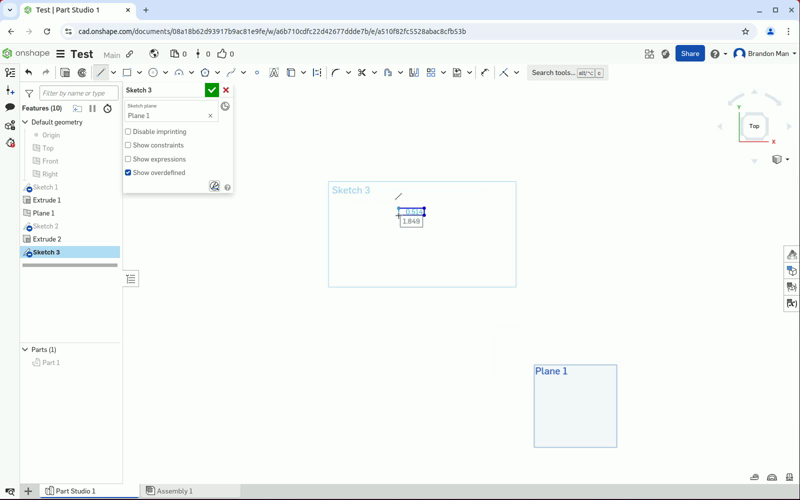
scroll(6)
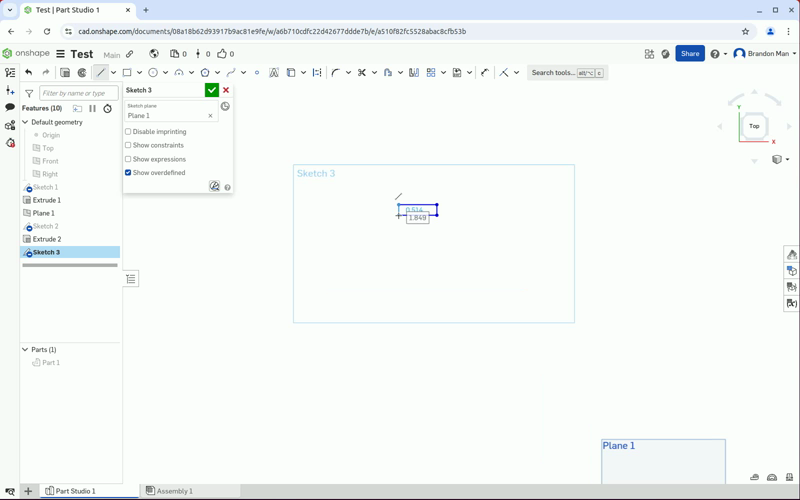
scroll(6)
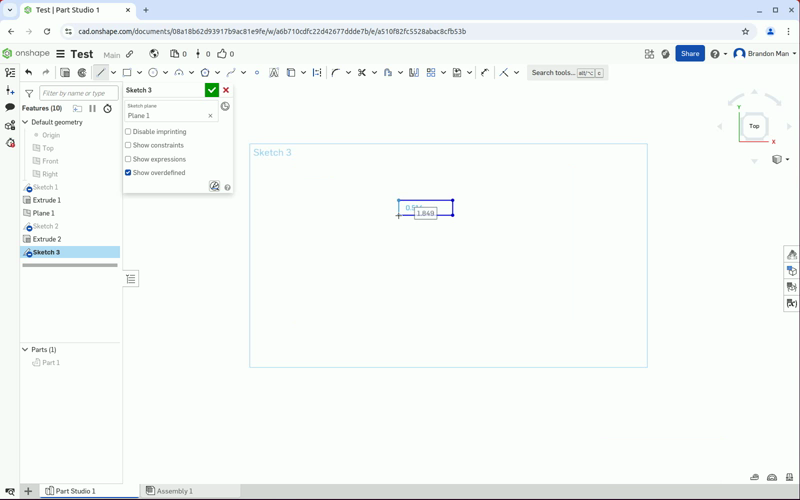
scroll(6)
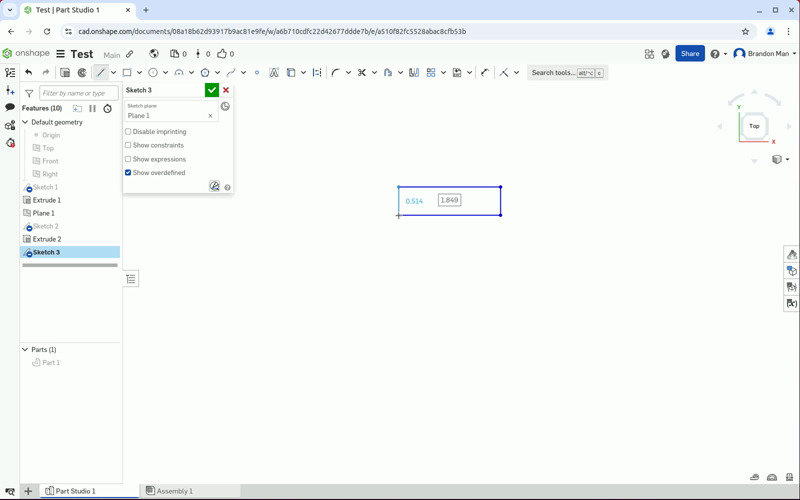
key_up(shift)
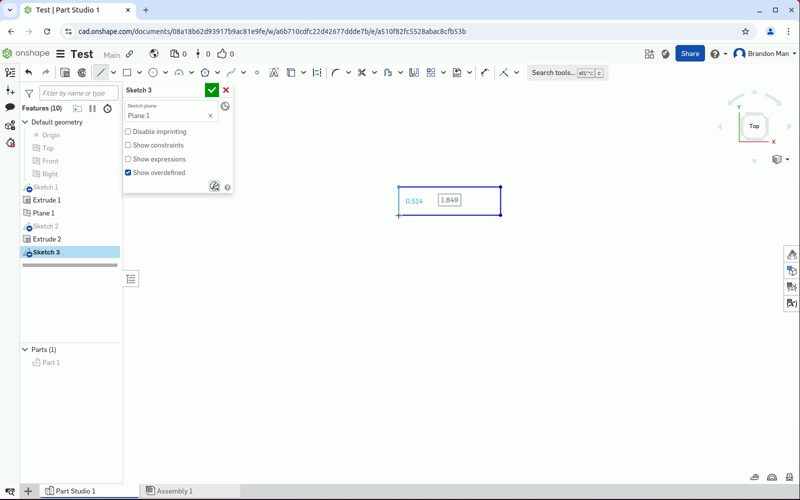
click(398, 215)
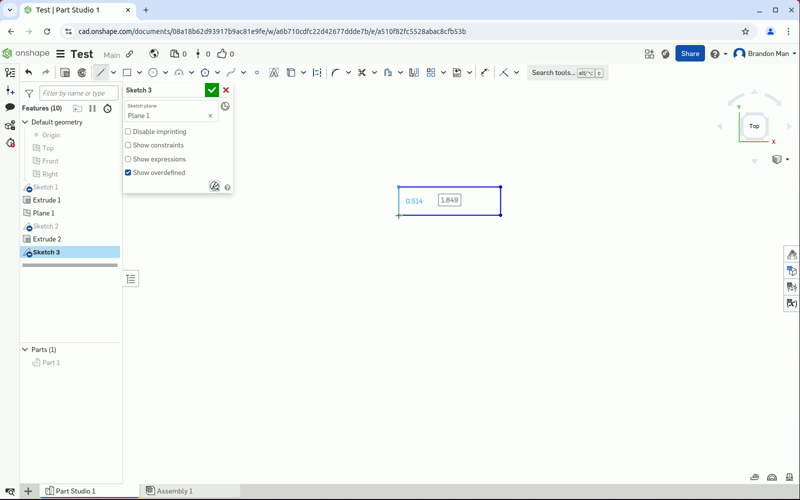
scroll(-6)
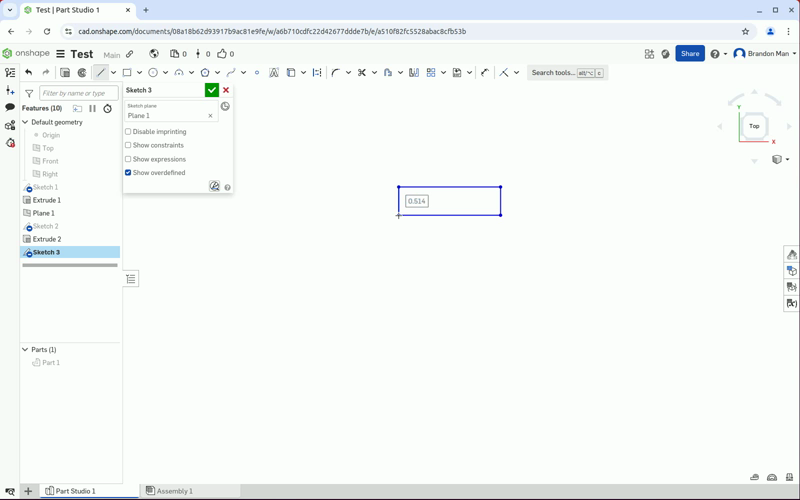
scroll(-6)
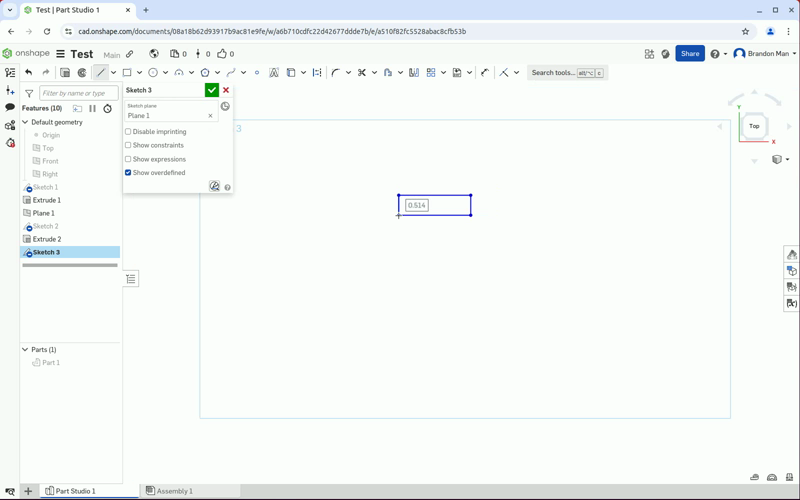
scroll(-6)
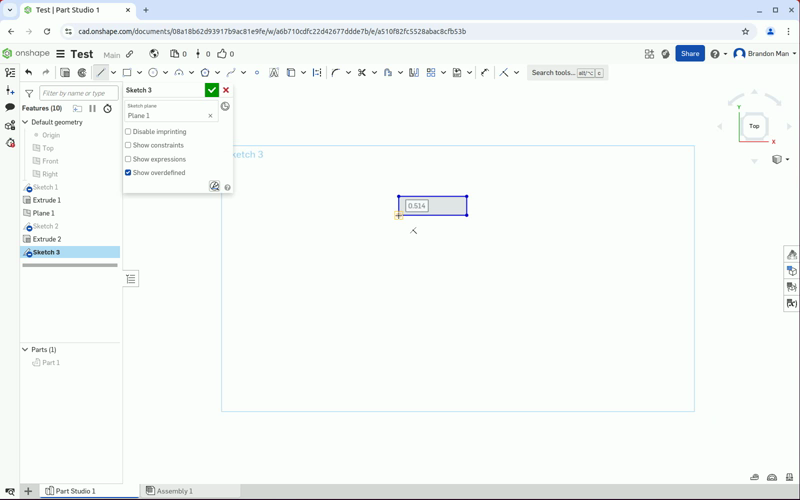
scroll(-6)
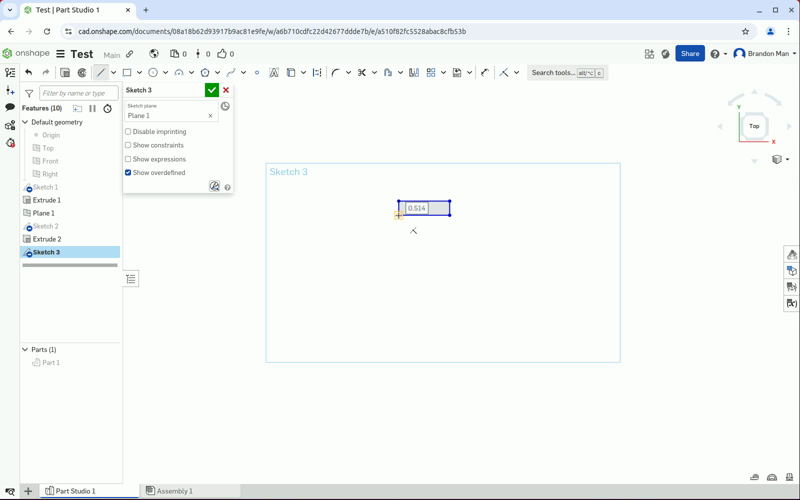
scroll(-6)
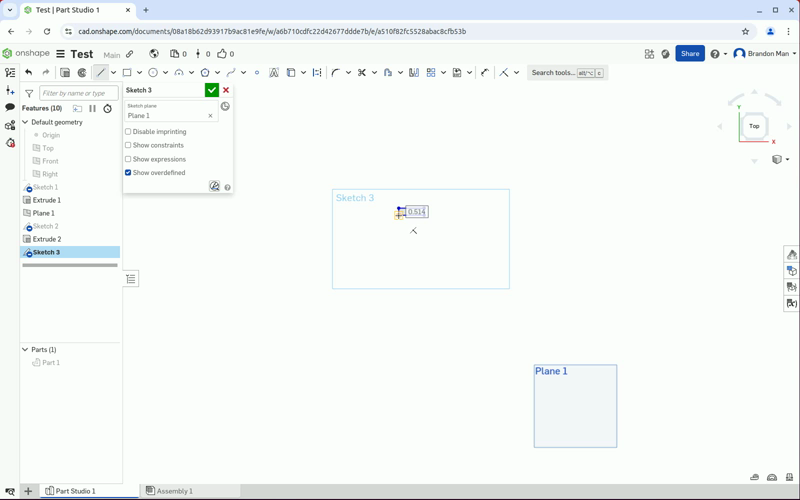
scroll(-6)
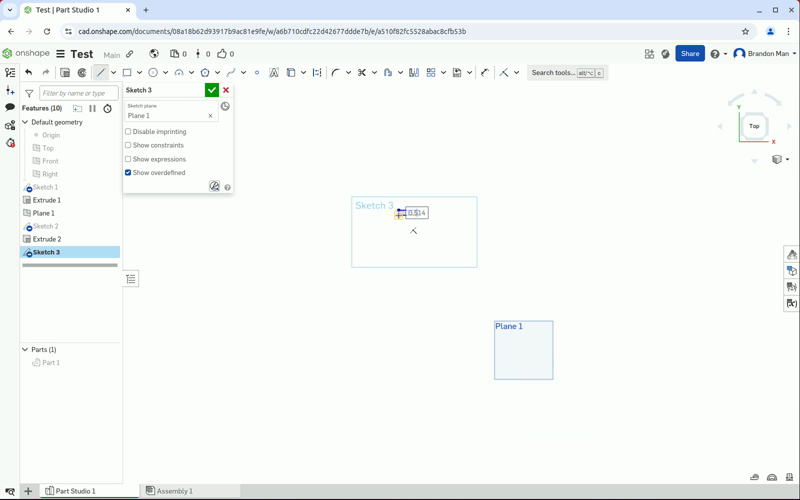
scroll(-6)
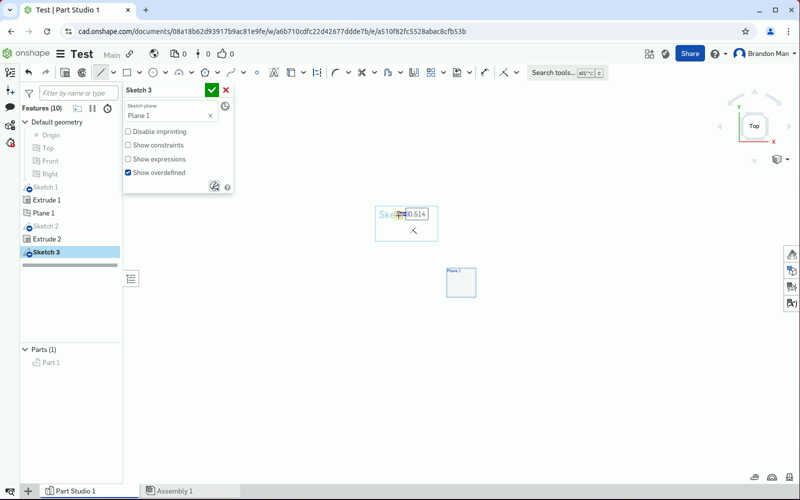
key(esc)
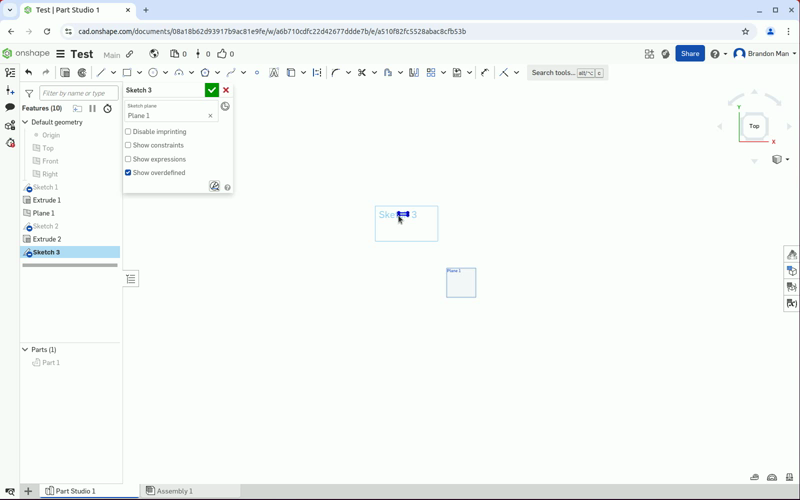
mouse_move(406, 214)
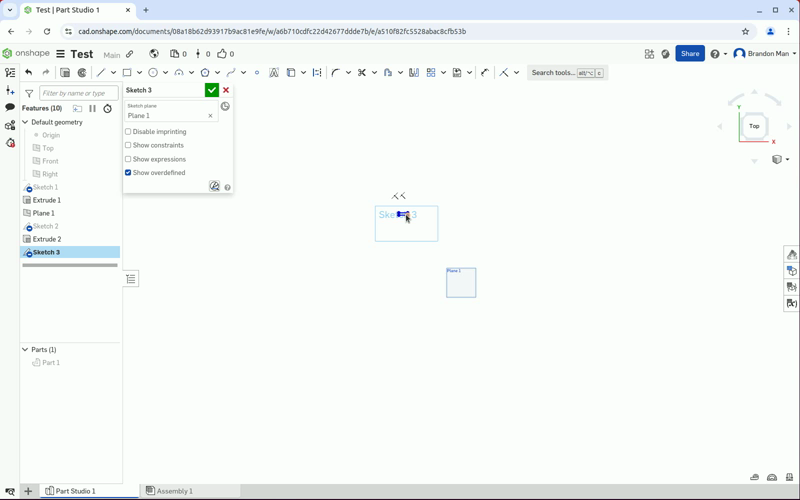
scroll(6)
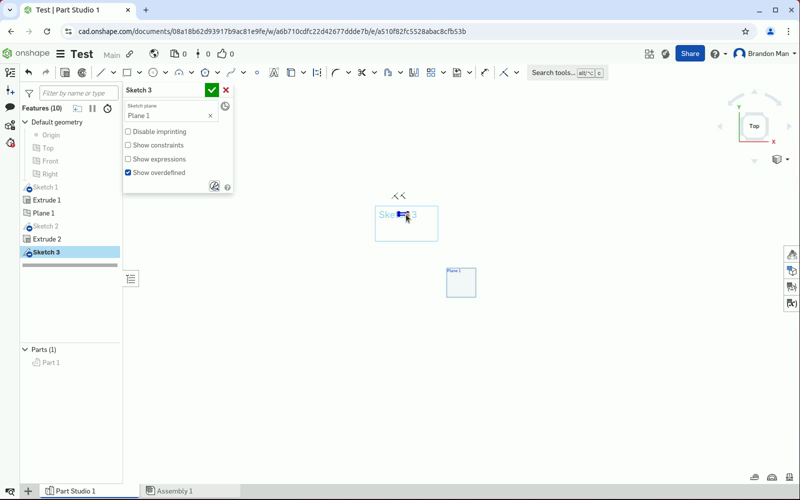
scroll(6)
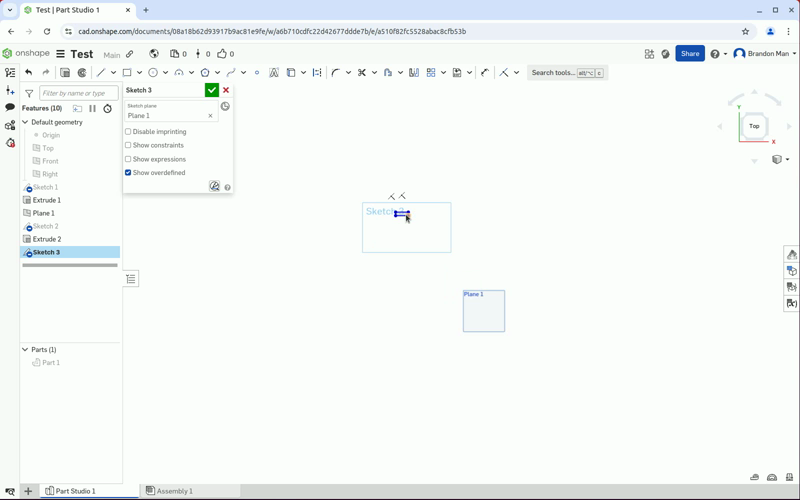
scroll(6)
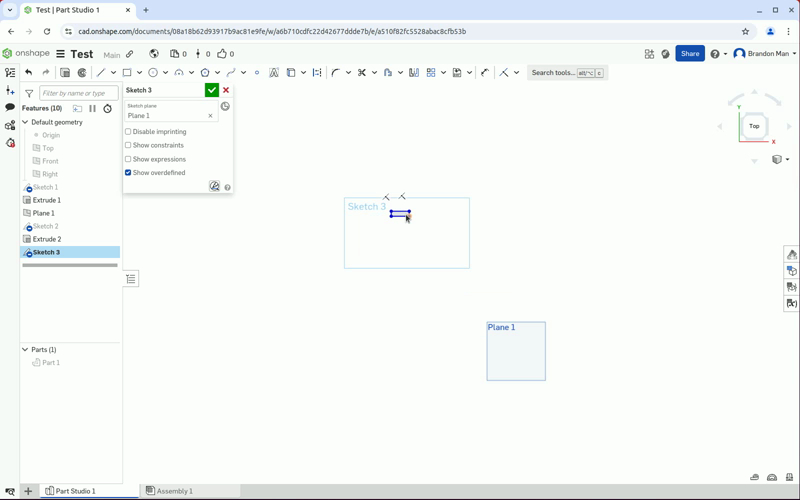
scroll(6)
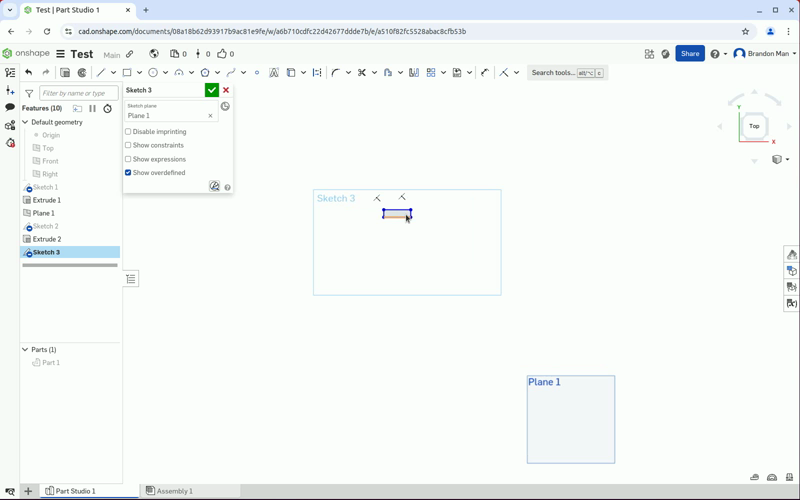
scroll(6)
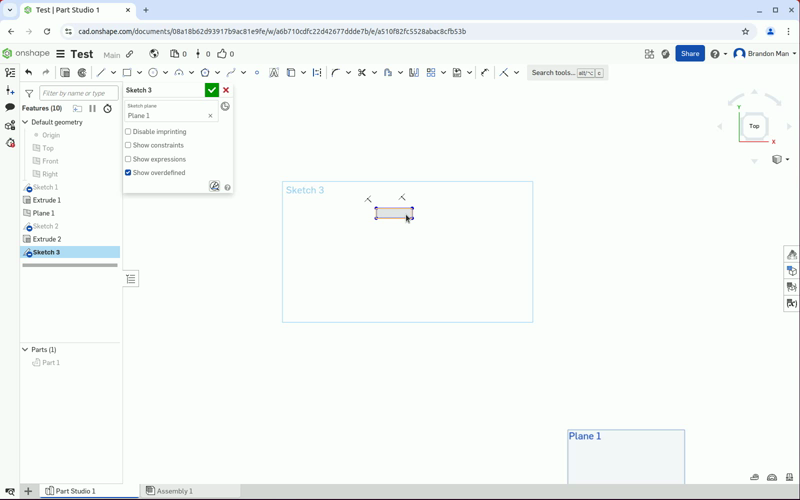
scroll(6)
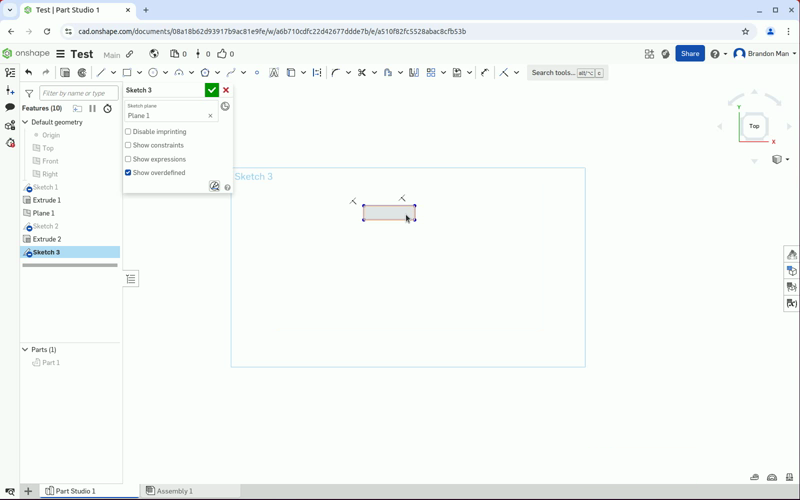
scroll(6)
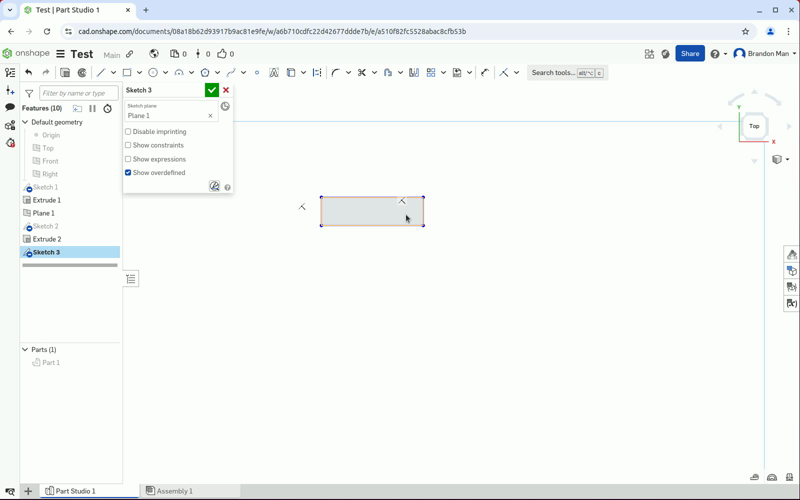
click(406, 214)
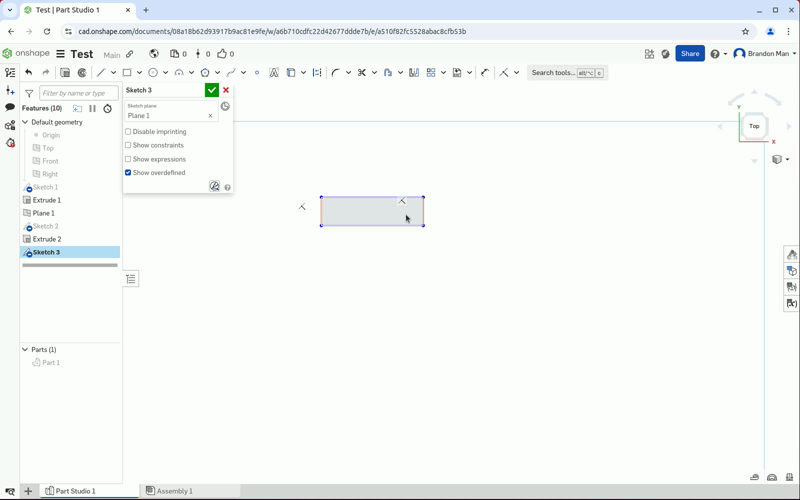
scroll(-6)
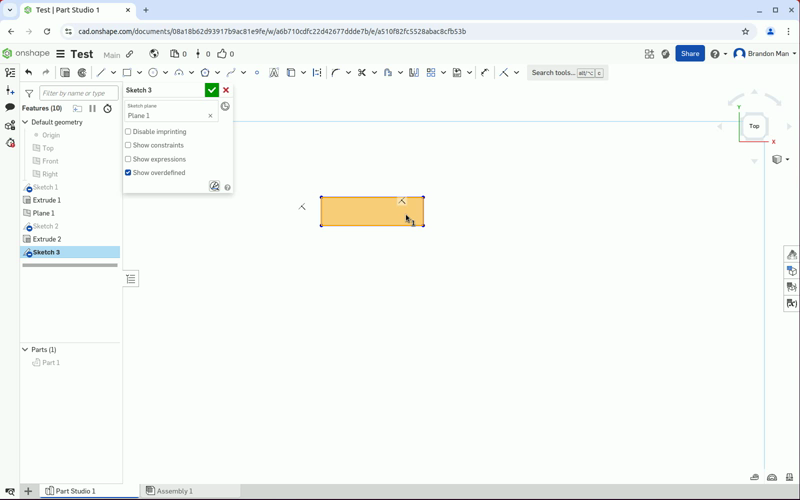
scroll(-6)
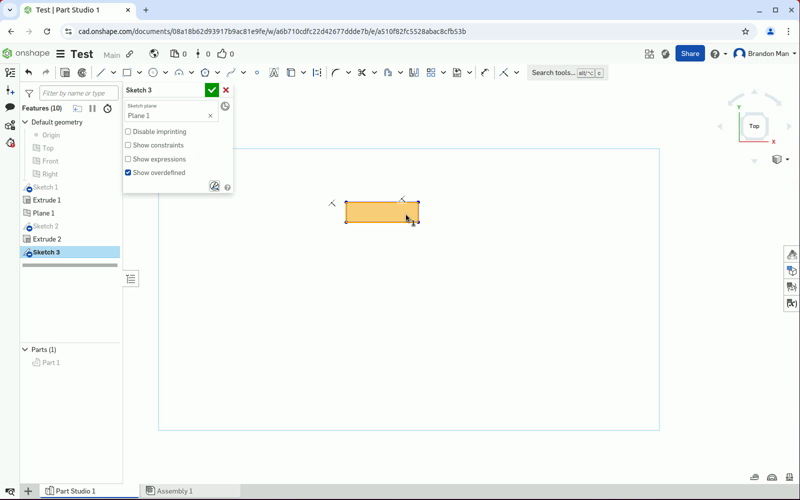
scroll(-6)
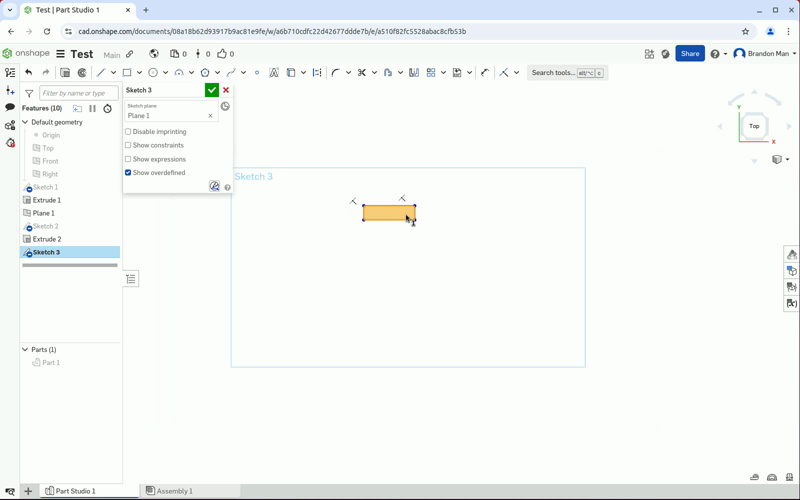
scroll(-6)
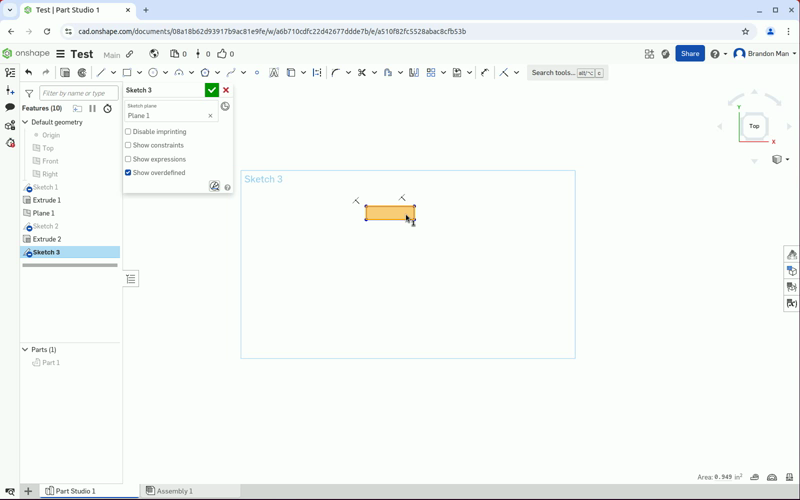
scroll(-6)
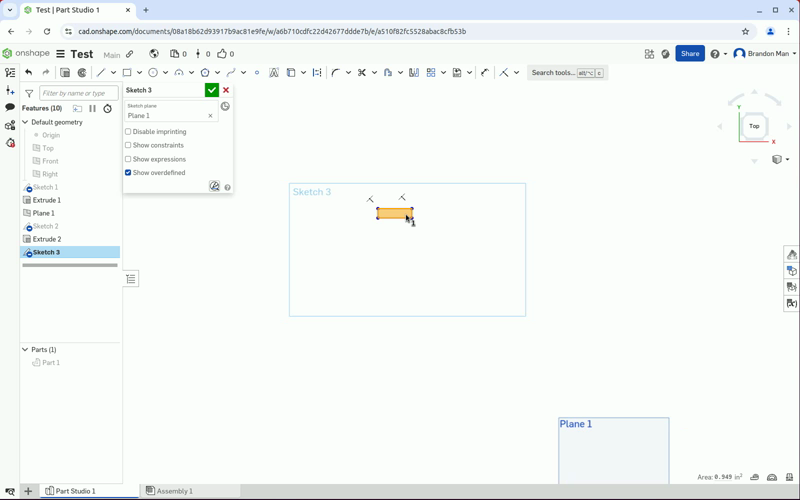
scroll(-6)
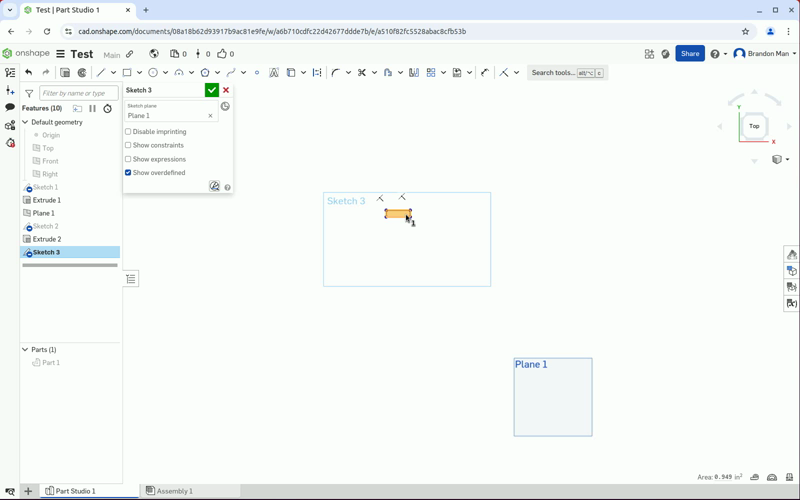
scroll(-6)
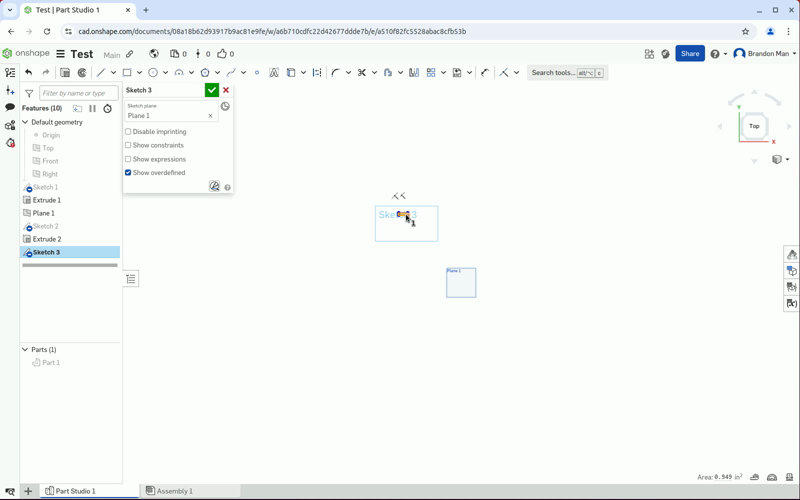
mouse_move(73, 352)
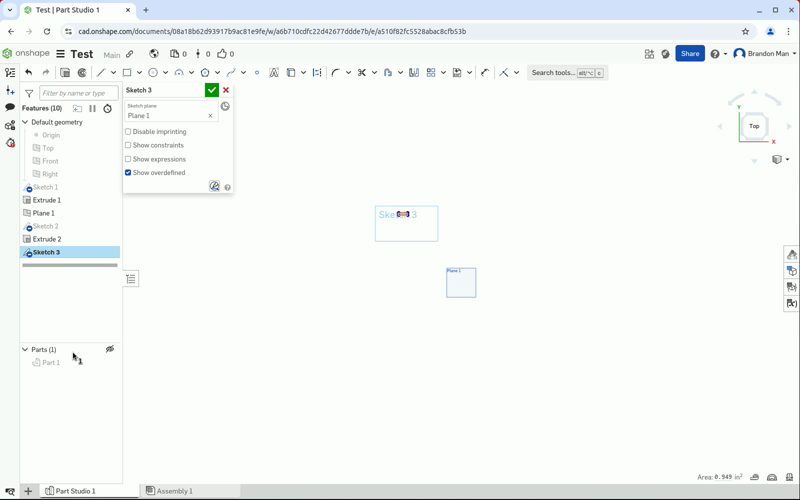
key(shift+y)
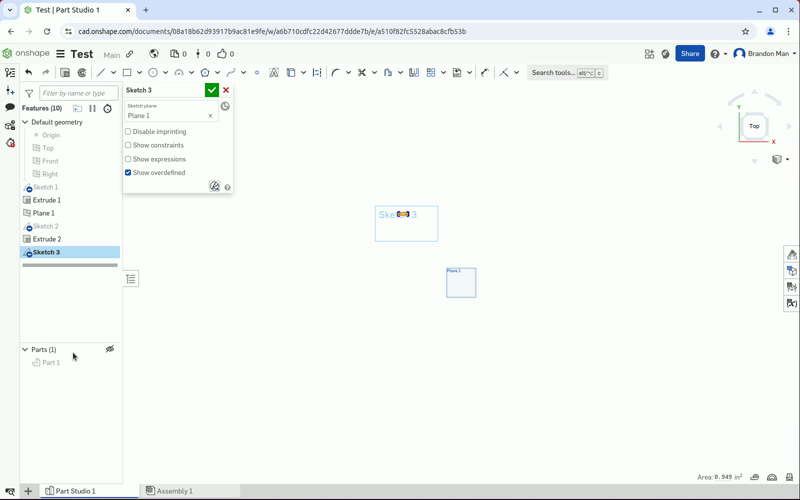
key(shift+e)
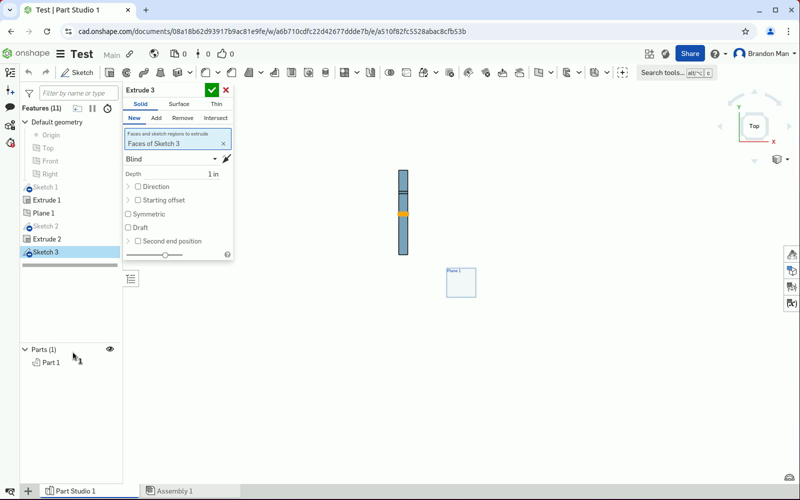
mouse_move(143, 106)
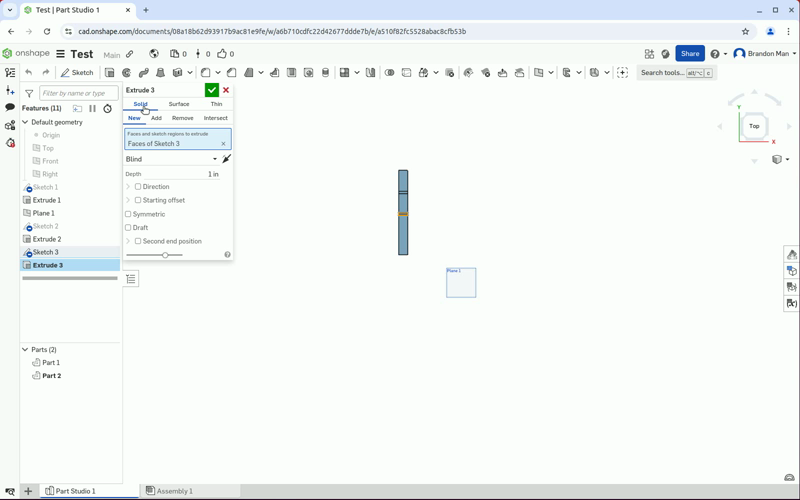
click(143, 106)
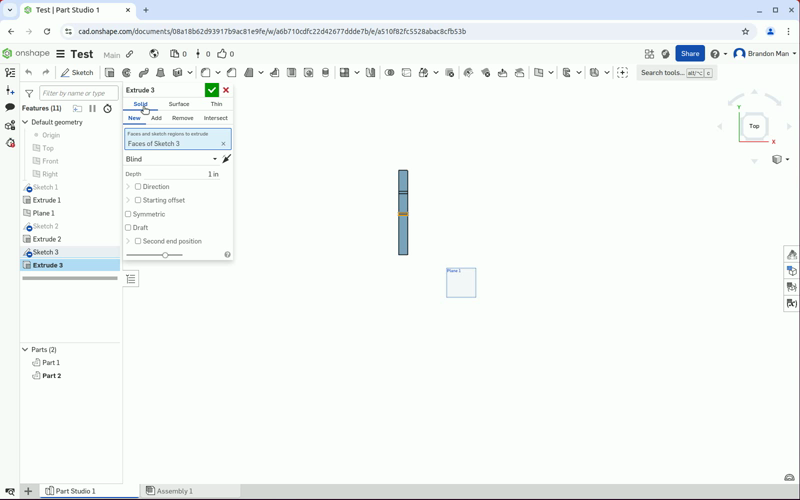
mouse_move(186, 120)
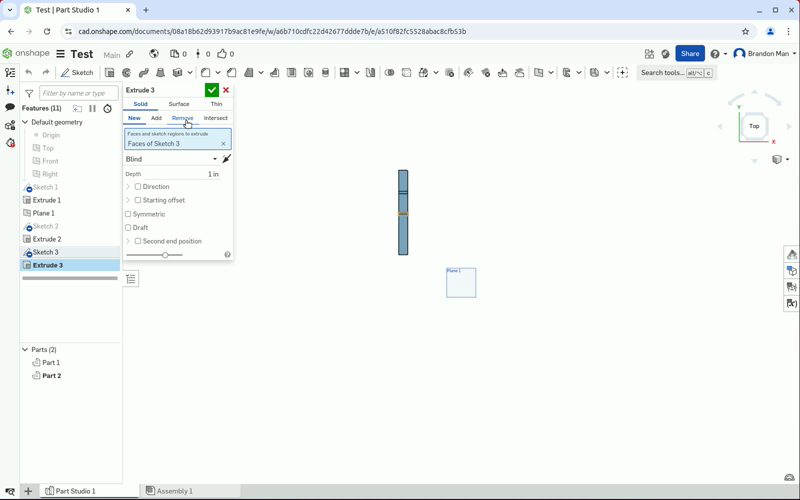
click(186, 120)
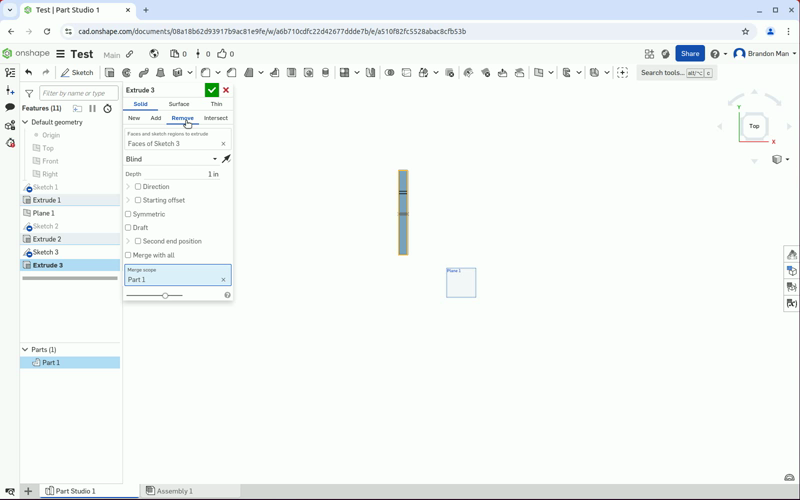
key(tab, 4)
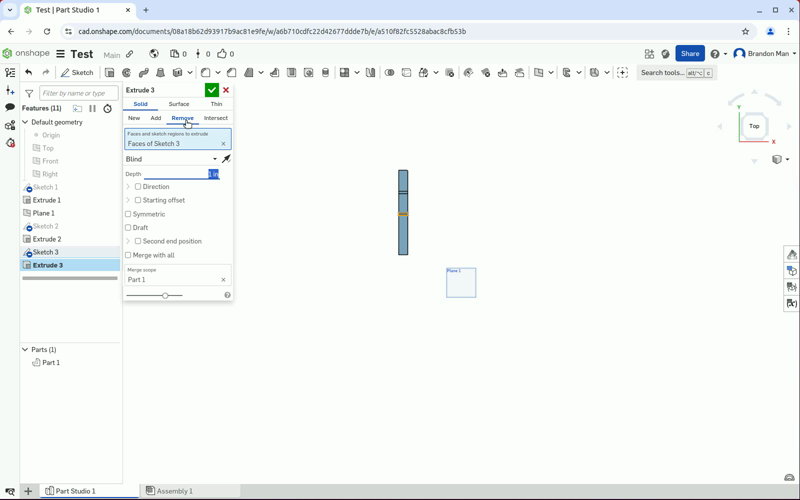
text(0.963)
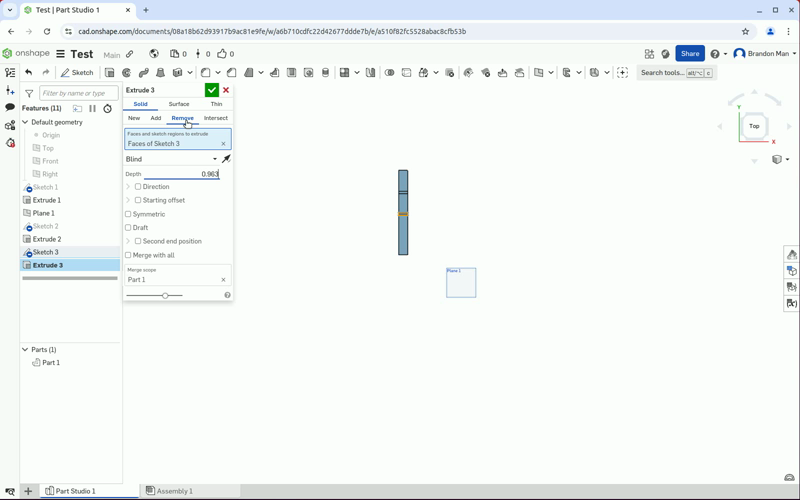
key(tab, 6)
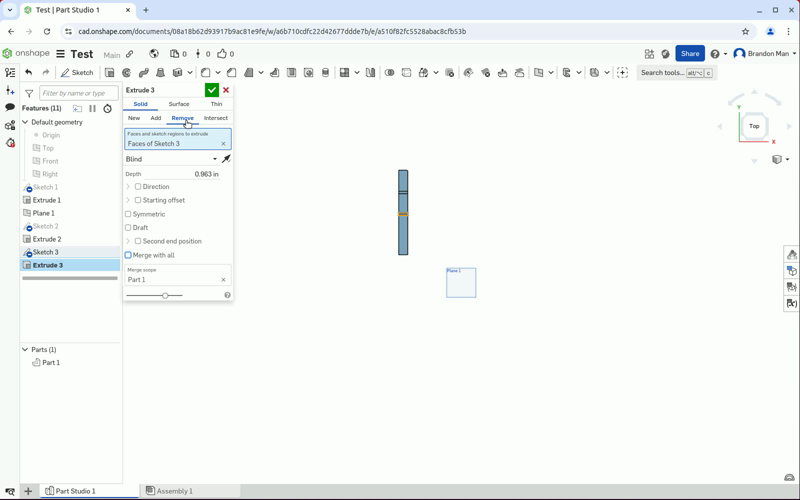
key(space)
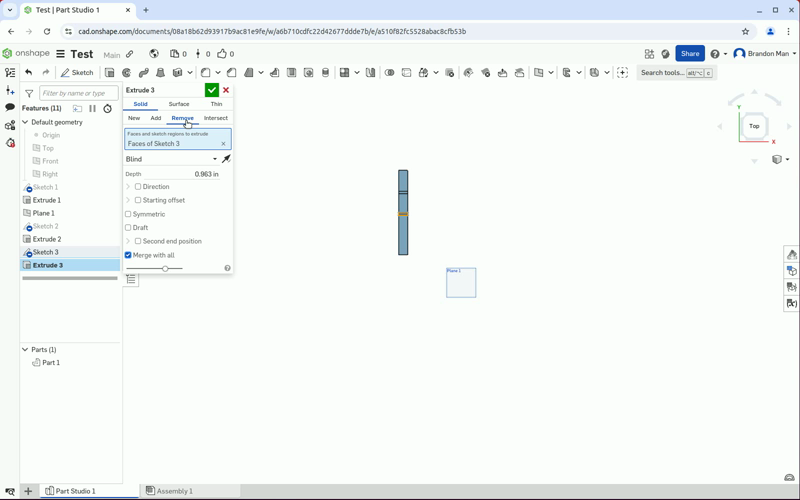
key(enter)
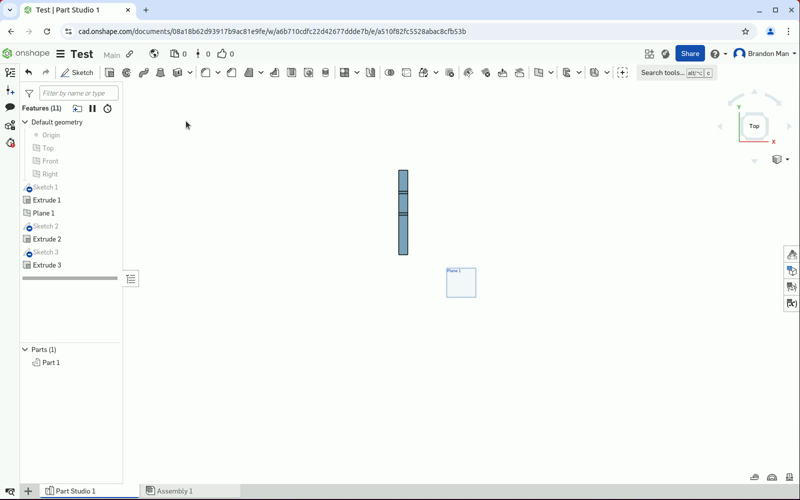
key(shift+h)
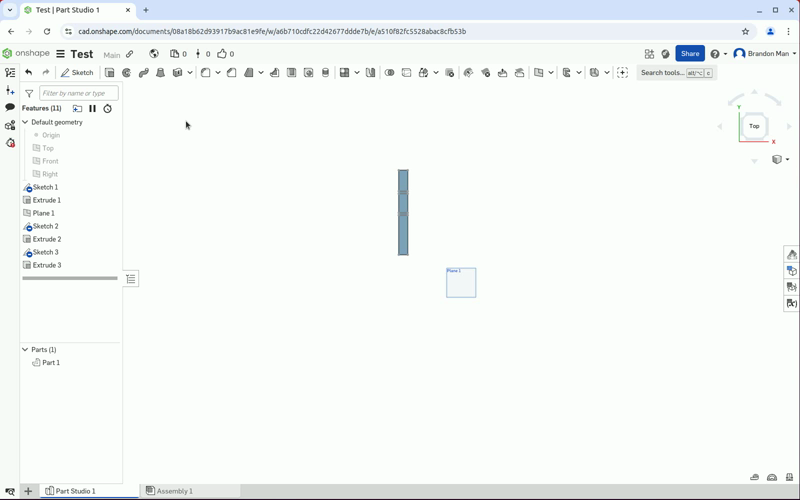
key(shift+h)
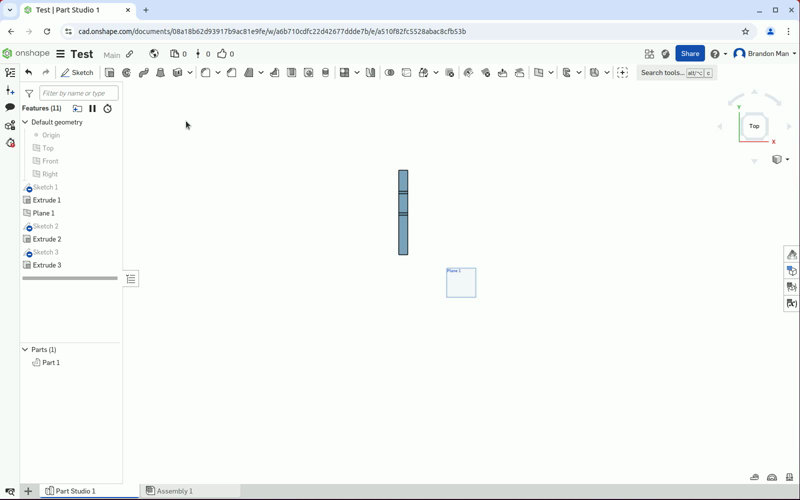
mouse_move(73, 189)
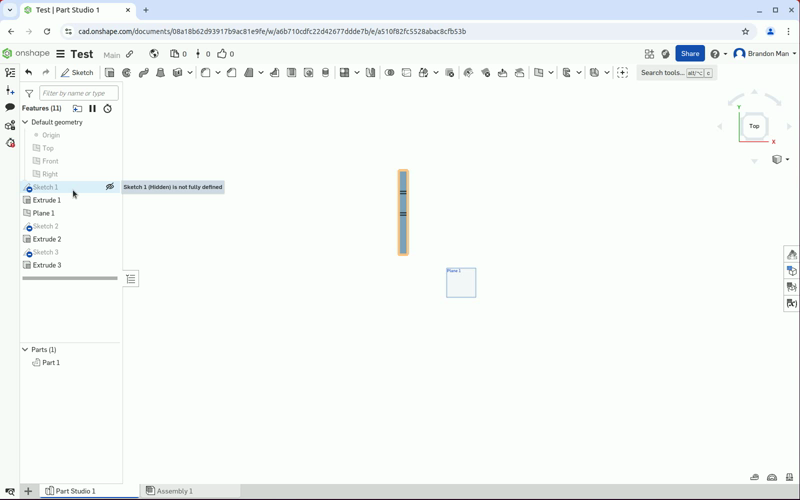
click(73, 189)
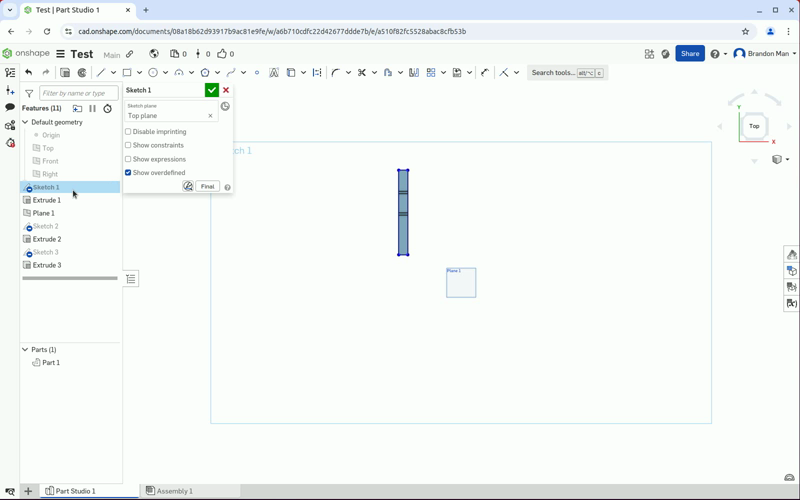
mouse_move(229, 92)
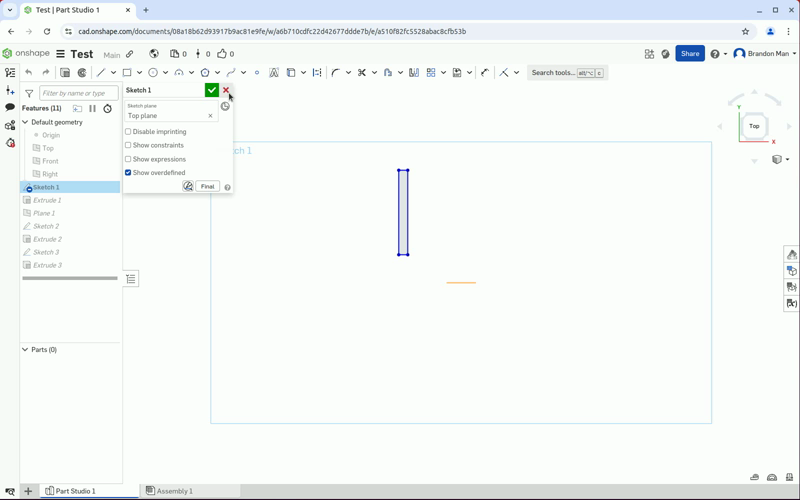
click(229, 92)
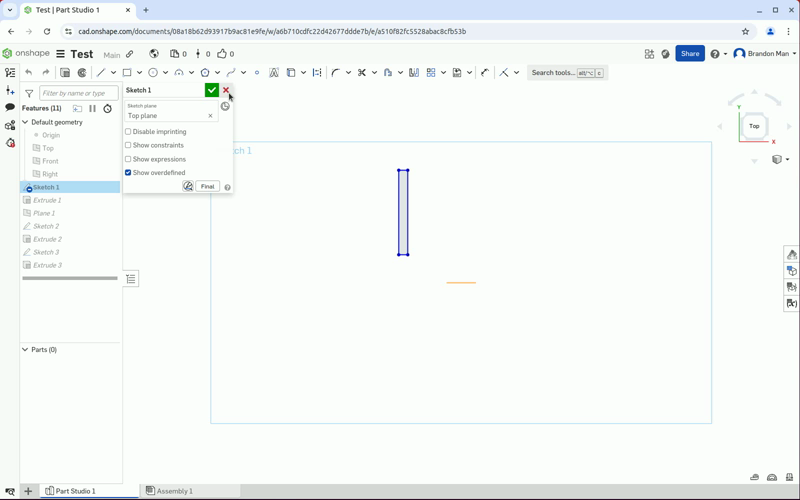
key(shift+s)
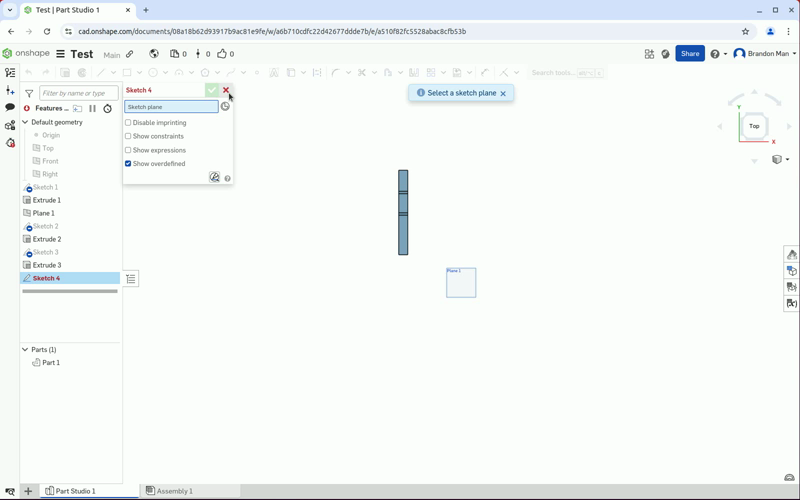
mouse_move(73, 215)
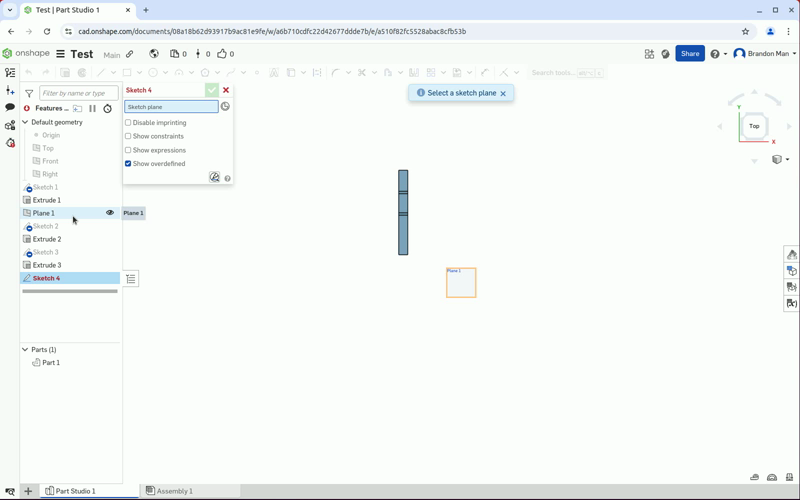
click(73, 215)
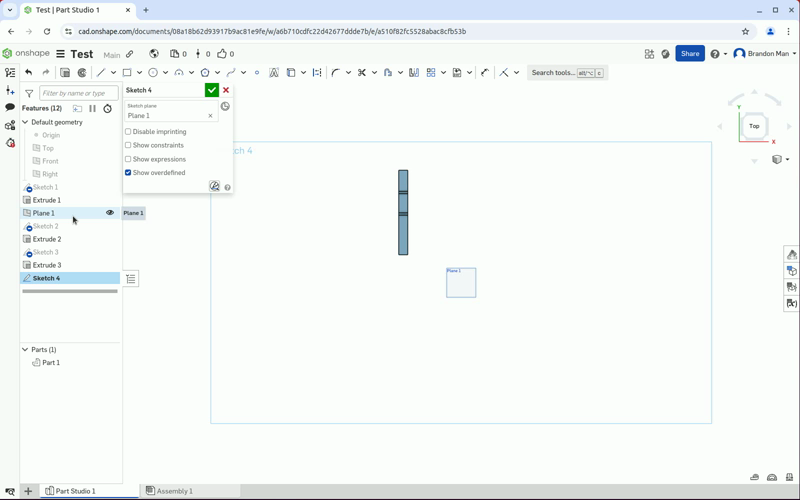
mouse_move(73, 352)
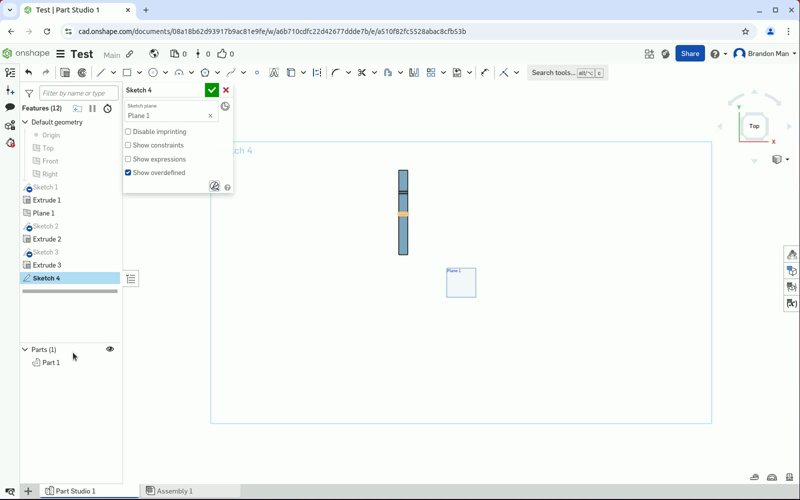
key(y)
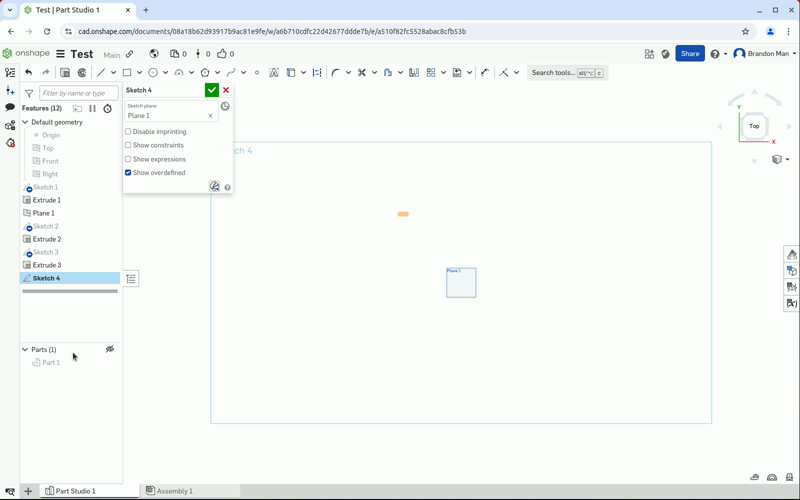
key(l)
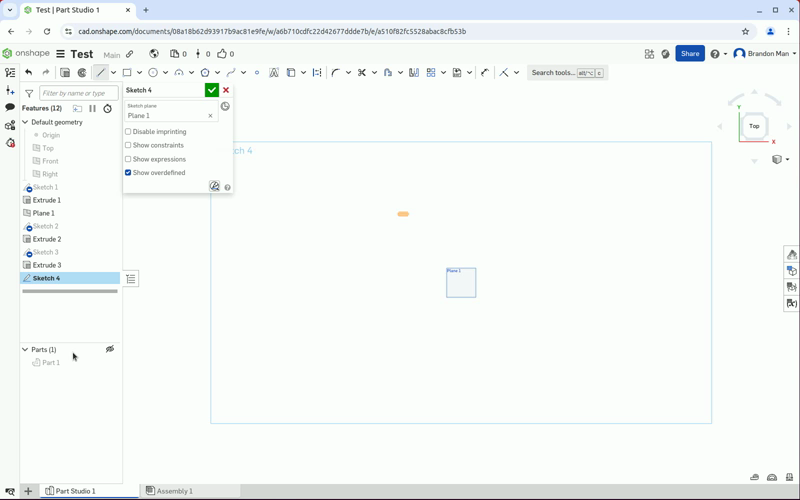
key_down(shift)
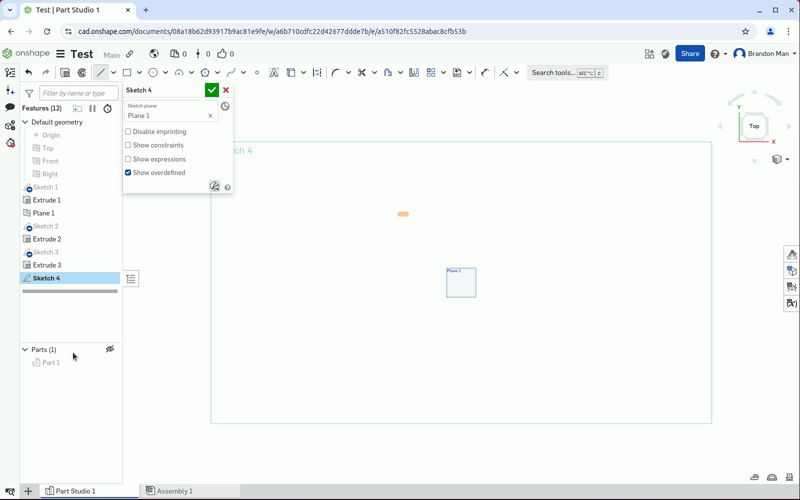
mouse_move(398, 236)
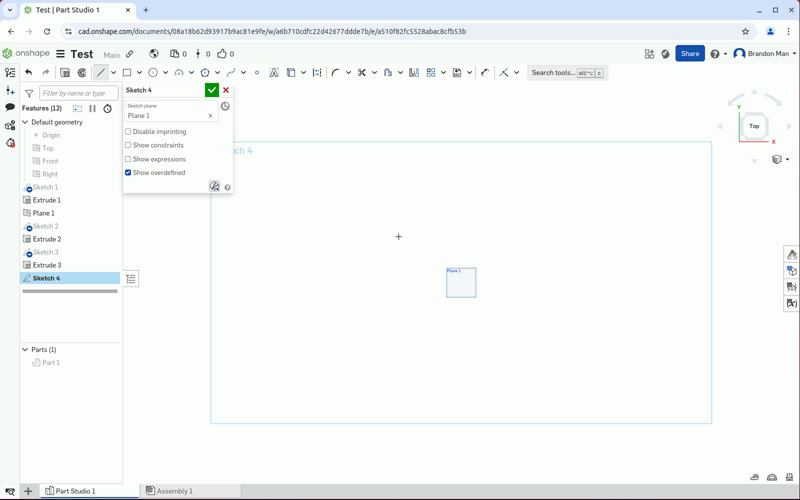
click(398, 236)
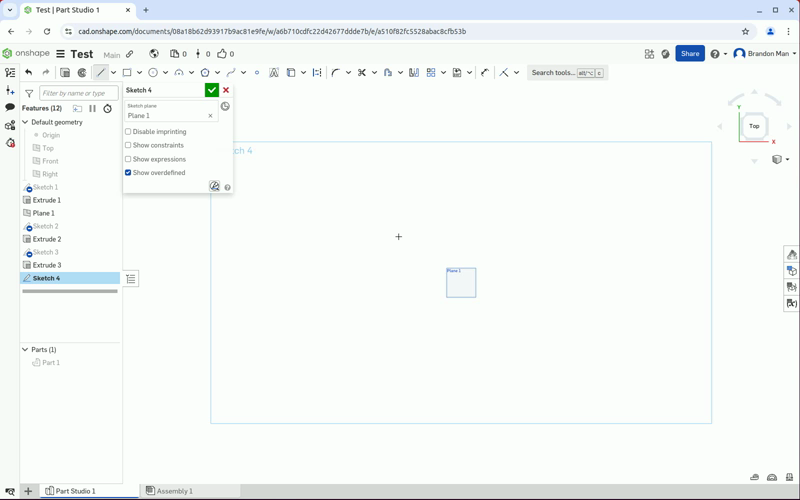
key_up(shift)
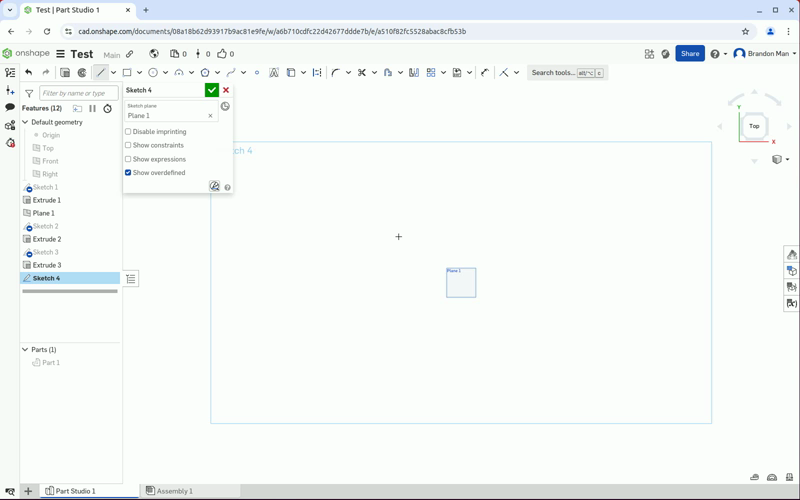
key_down(shift)
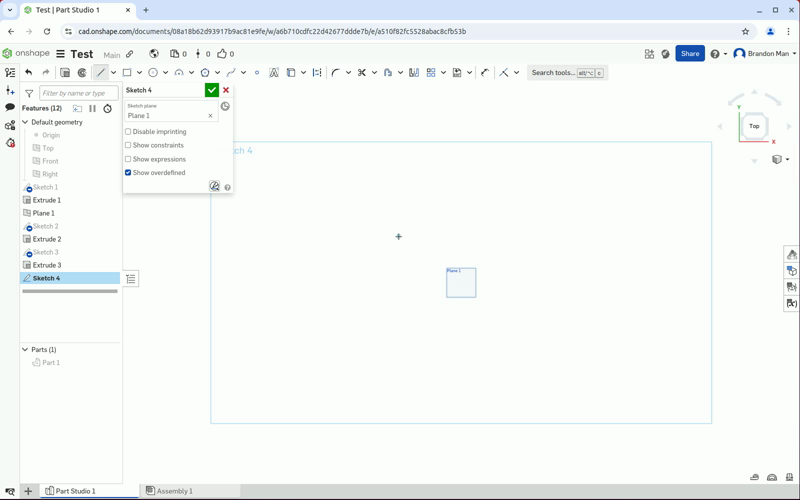
mouse_move(428, 236)
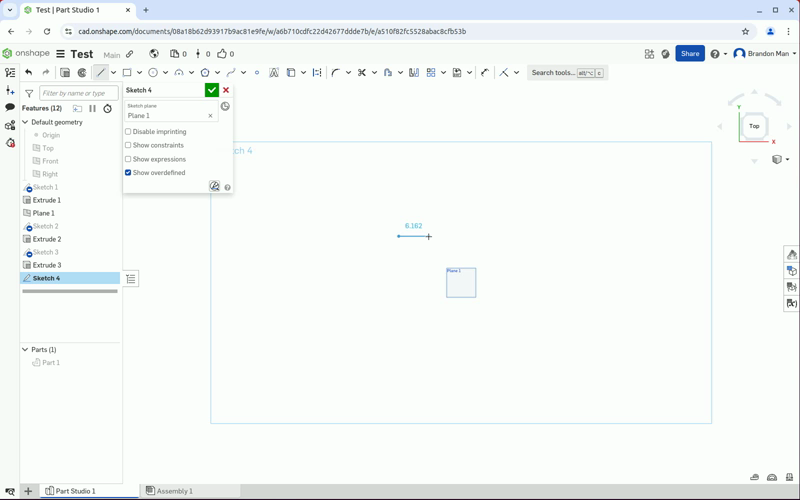
mouse_move(407, 236)
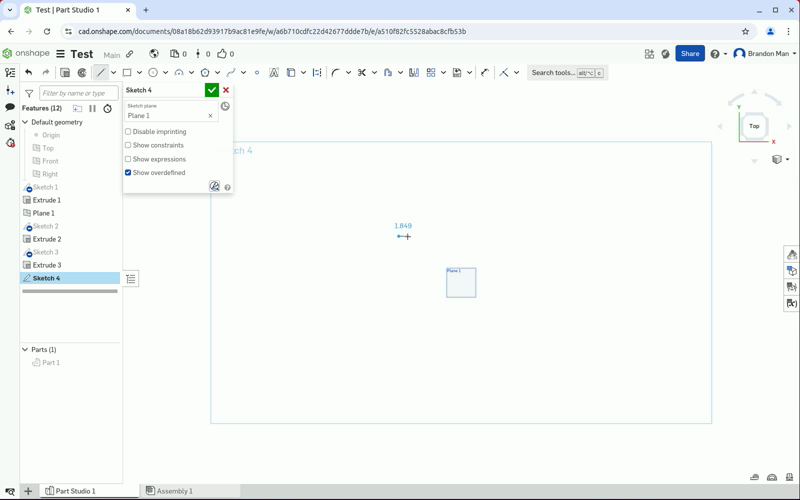
click(407, 236)
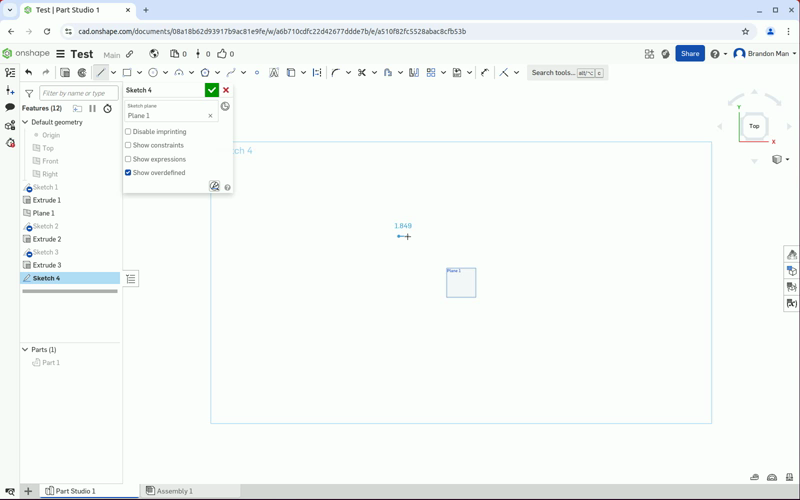
key_up(shift)
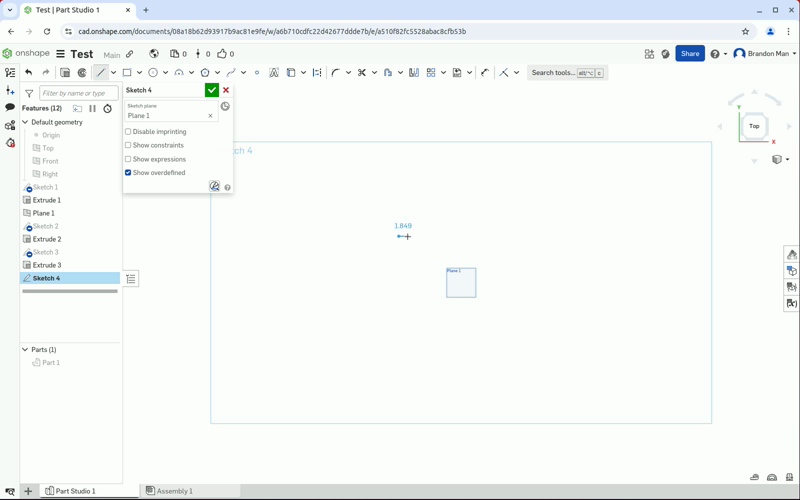
key_down(shift)
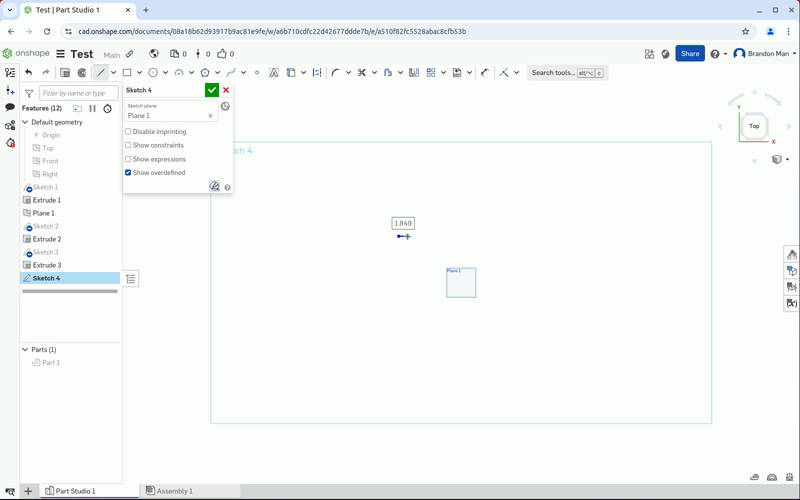
mouse_move(437, 236)
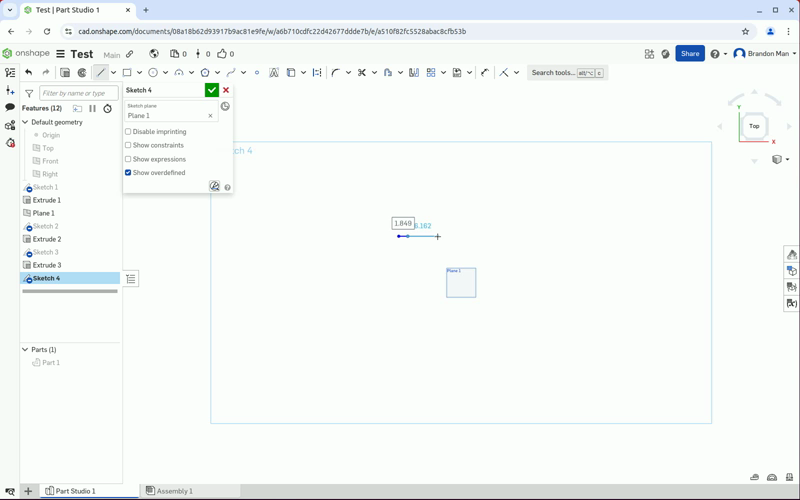
mouse_move(407, 233)
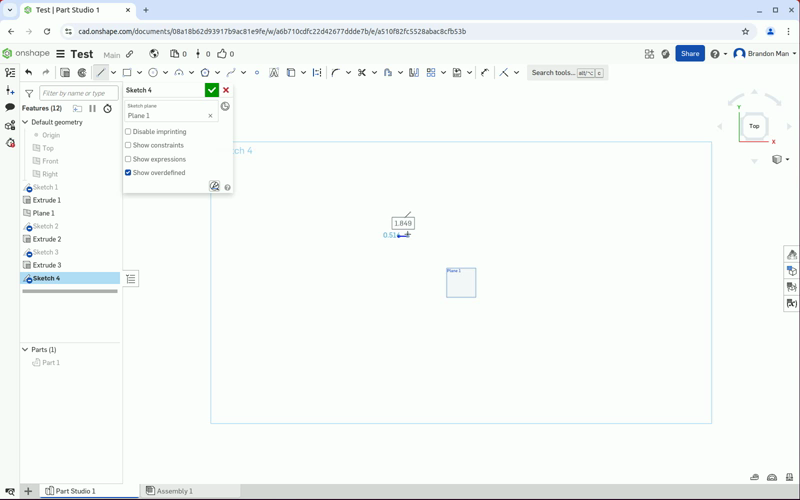
scroll(6)
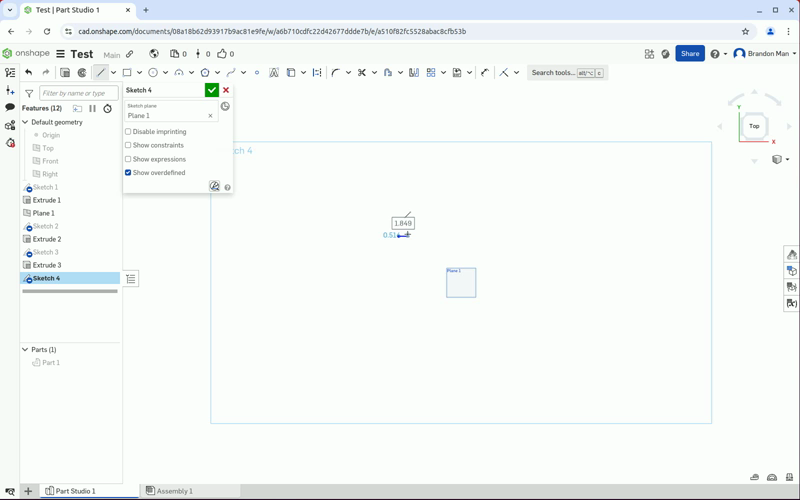
scroll(6)
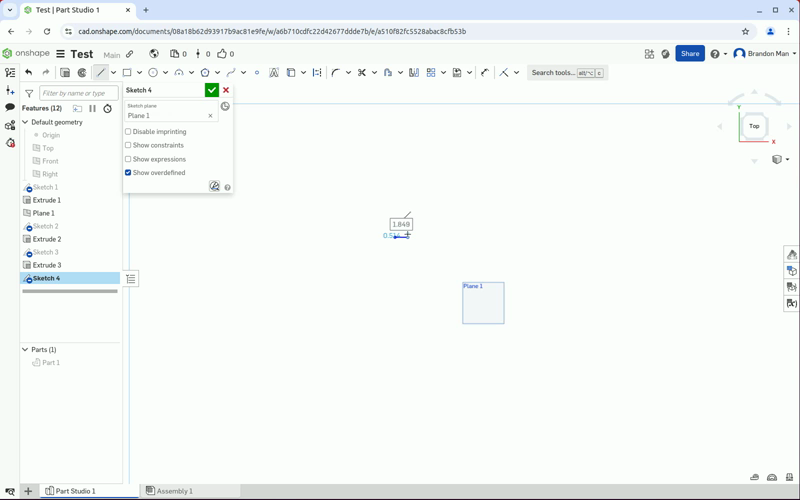
scroll(6)
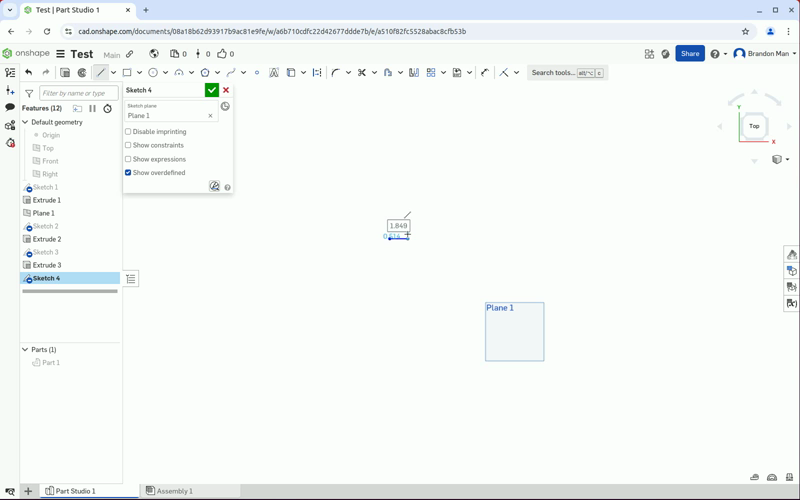
scroll(6)
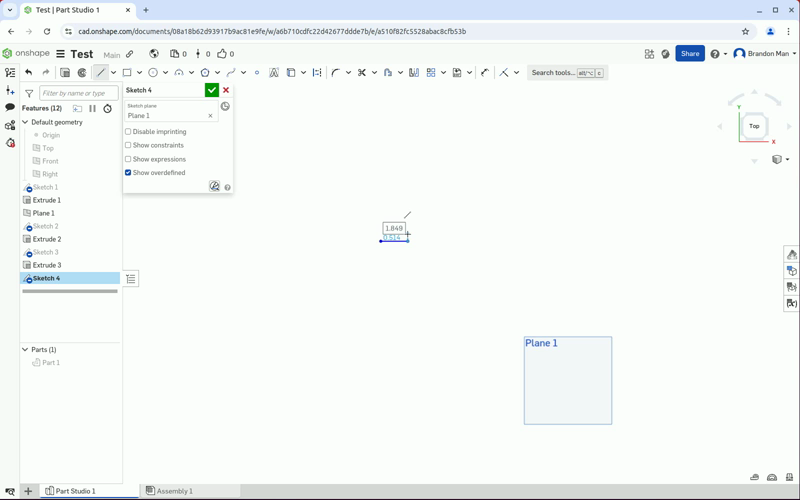
scroll(6)
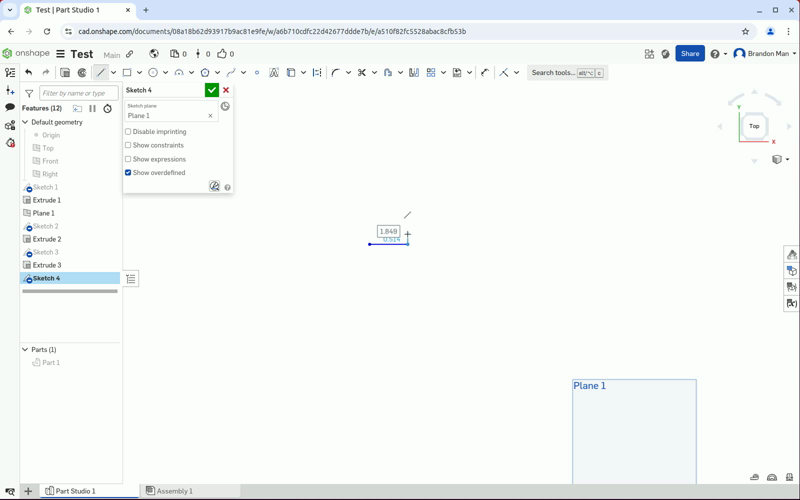
scroll(6)
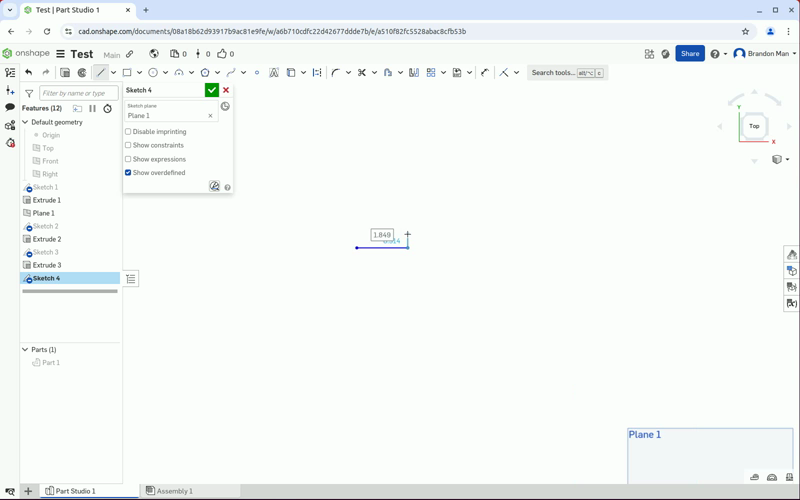
scroll(6)
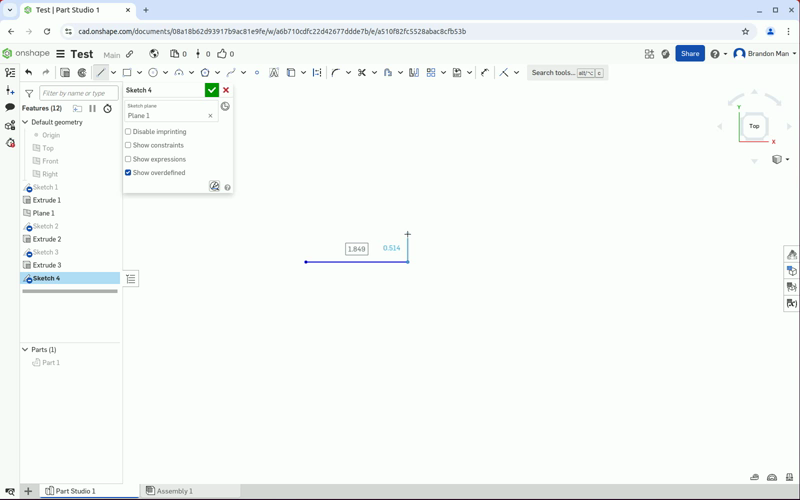
click(407, 233)
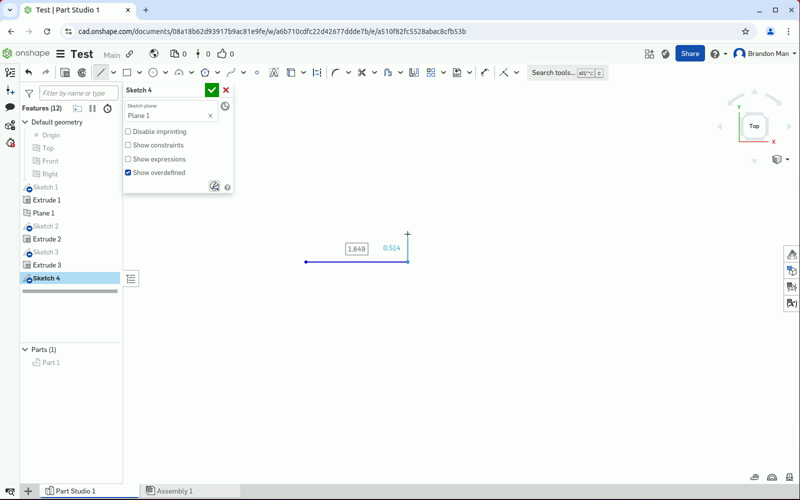
scroll(-6)
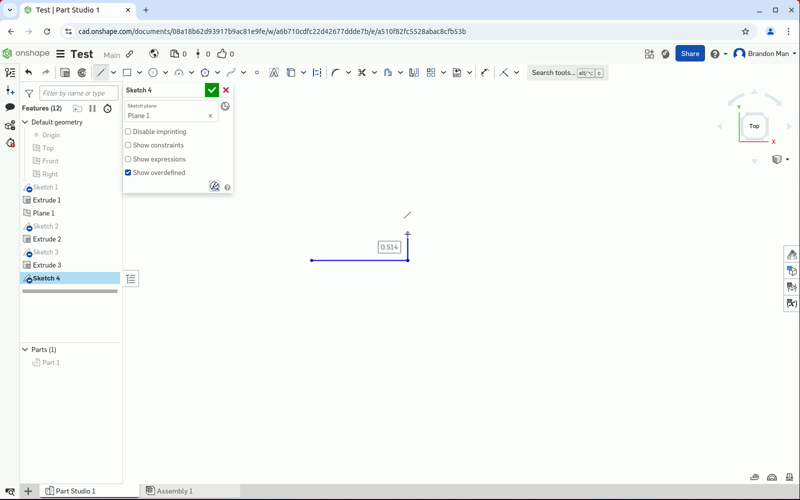
scroll(-6)
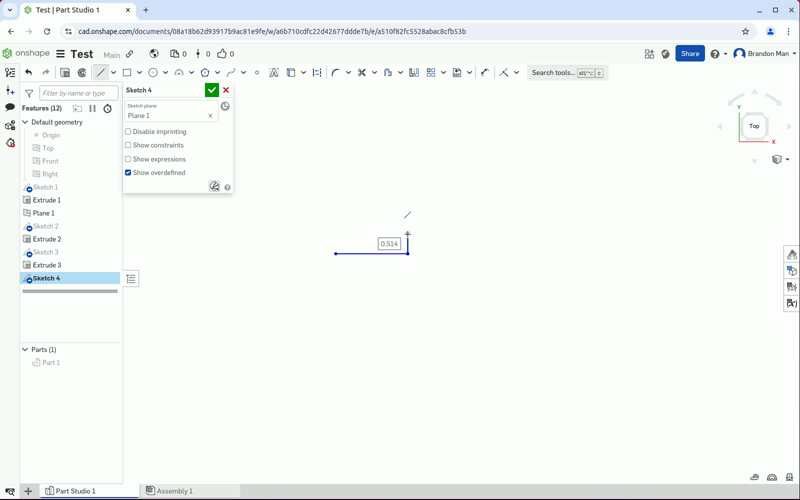
scroll(-6)
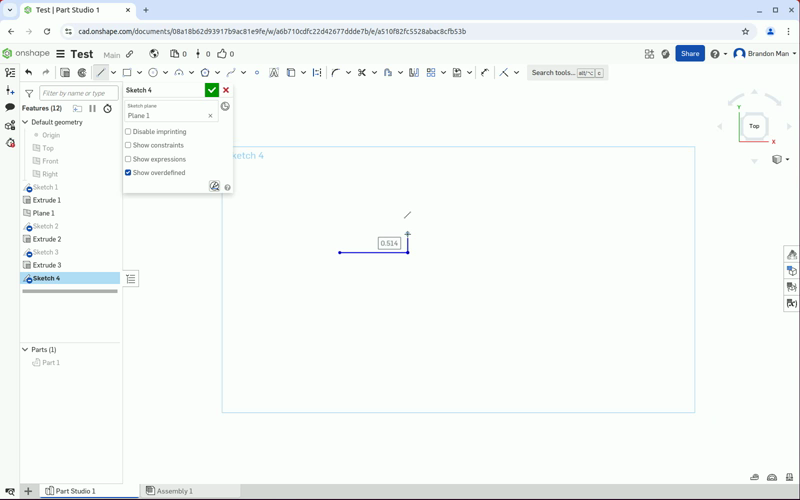
scroll(-6)
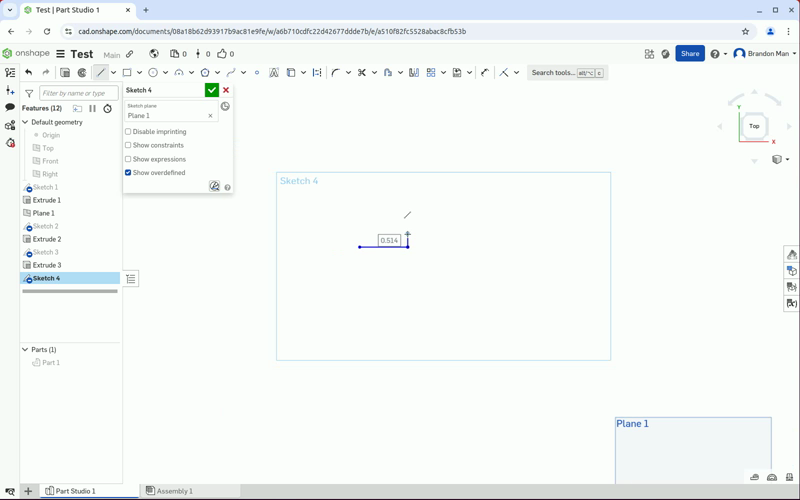
scroll(-6)
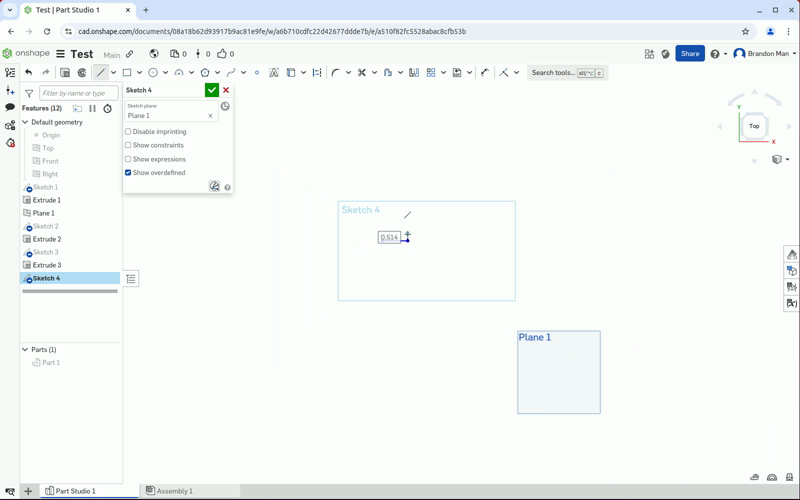
scroll(-6)
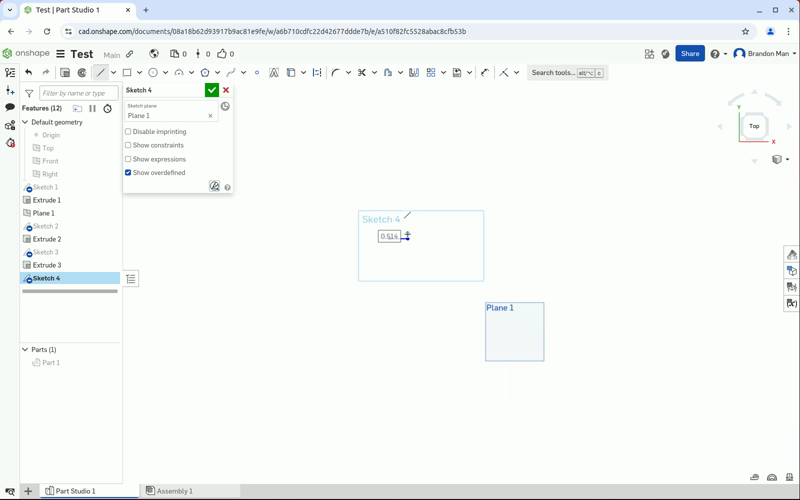
scroll(-6)
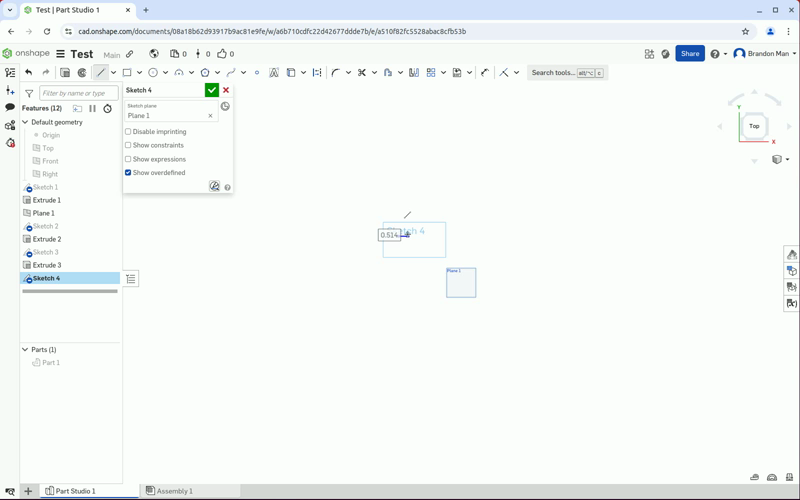
key_up(shift)
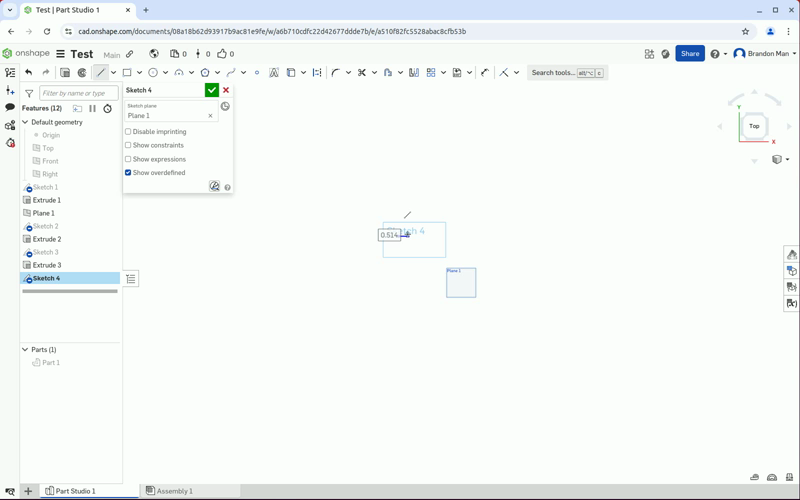
key_down(shift)
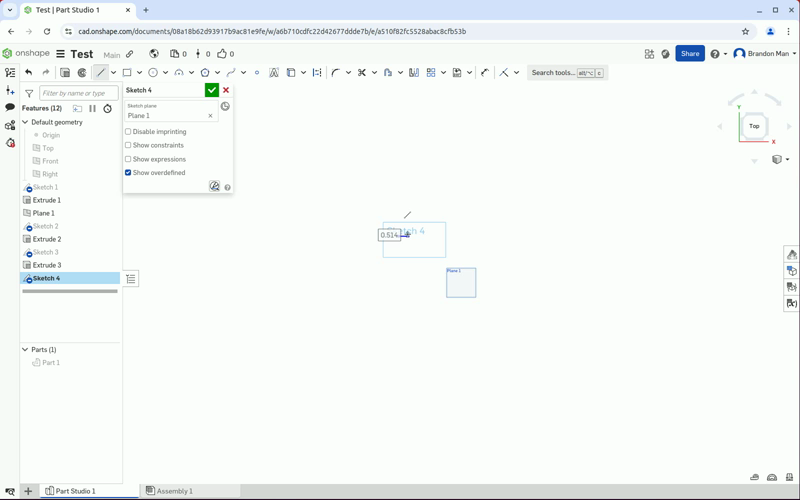
mouse_move(437, 233)
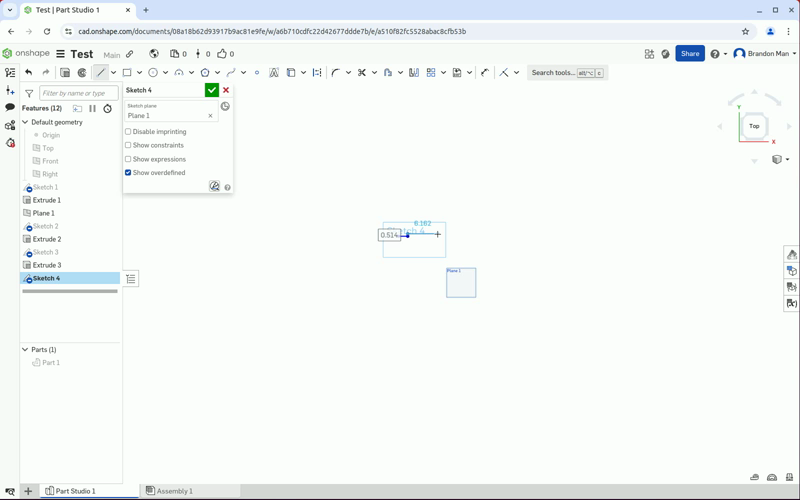
mouse_move(398, 233)
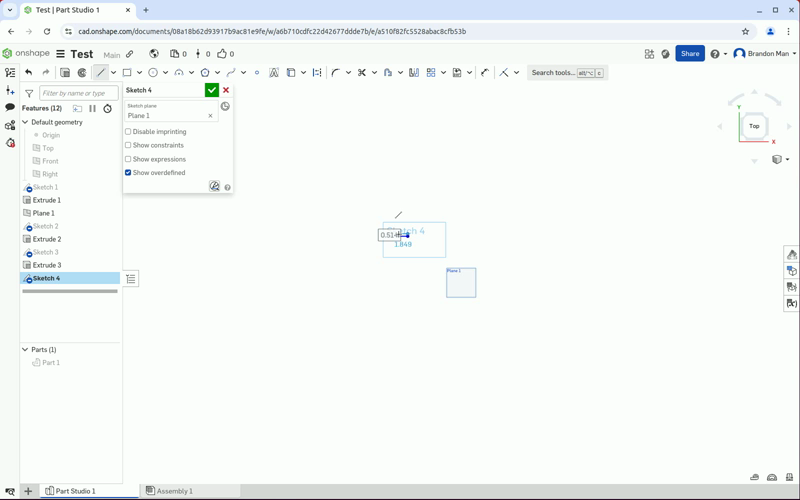
scroll(6)
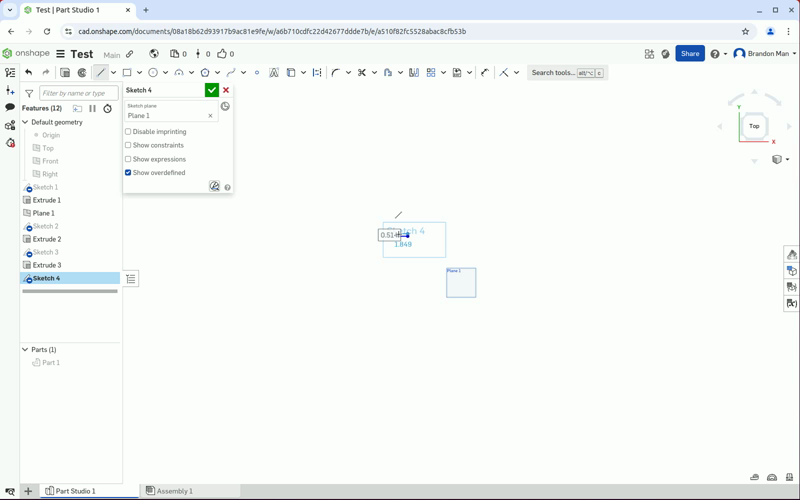
scroll(6)
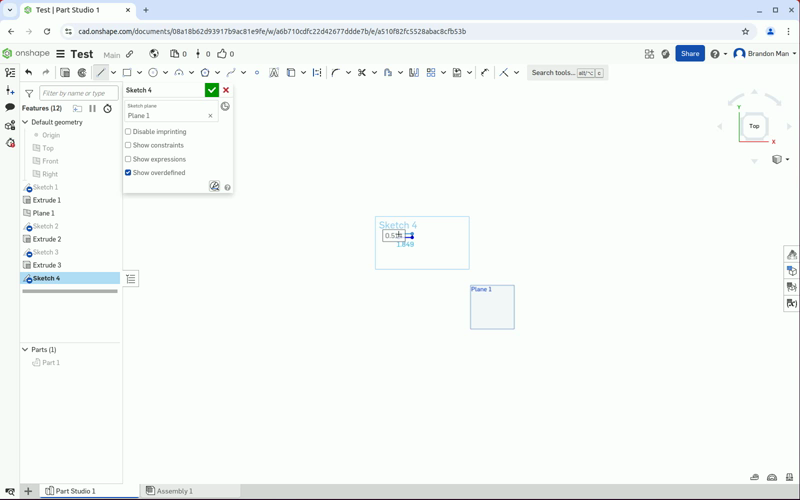
scroll(6)
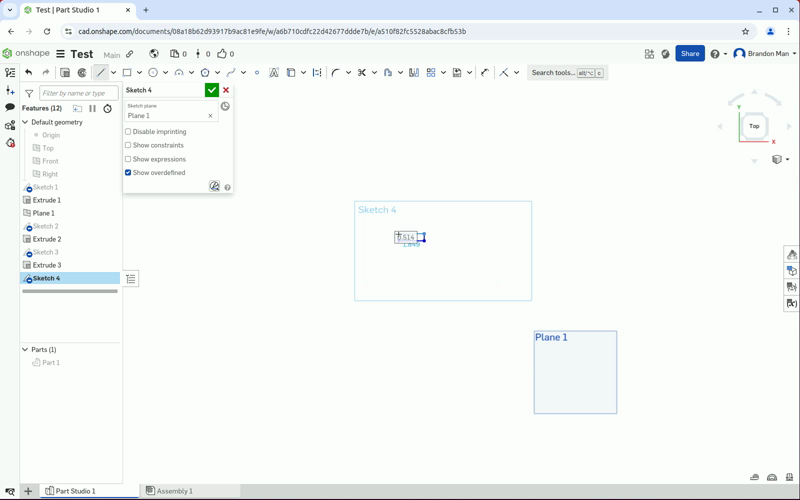
scroll(6)
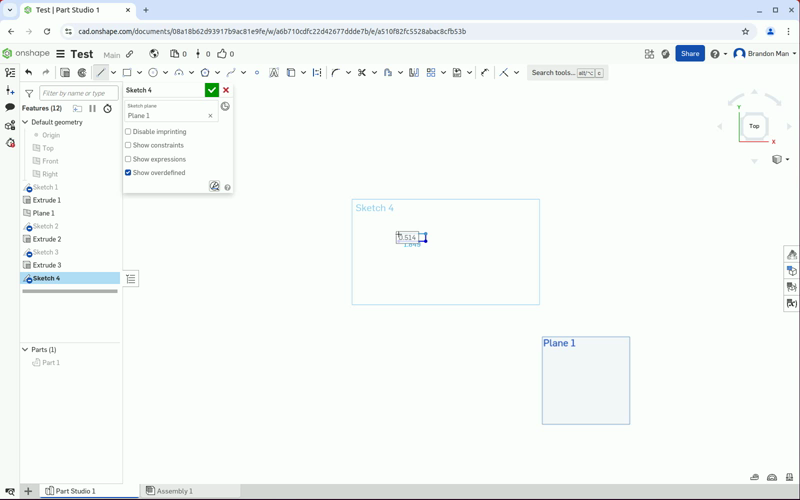
scroll(6)
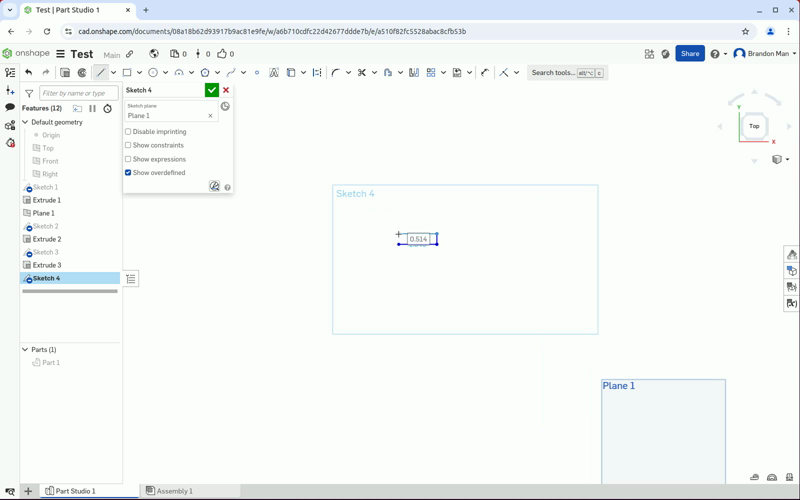
scroll(6)
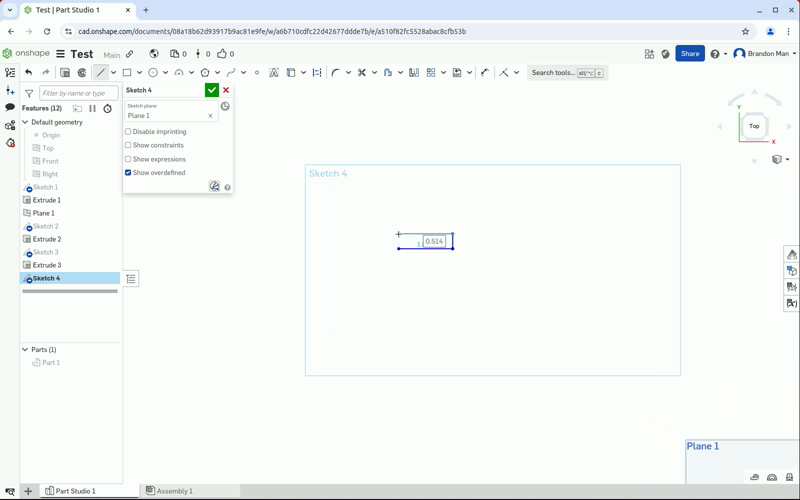
scroll(6)
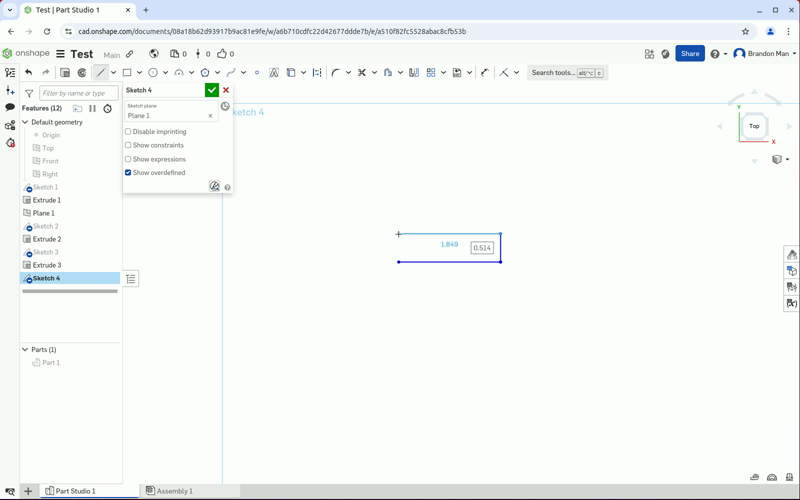
click(398, 233)
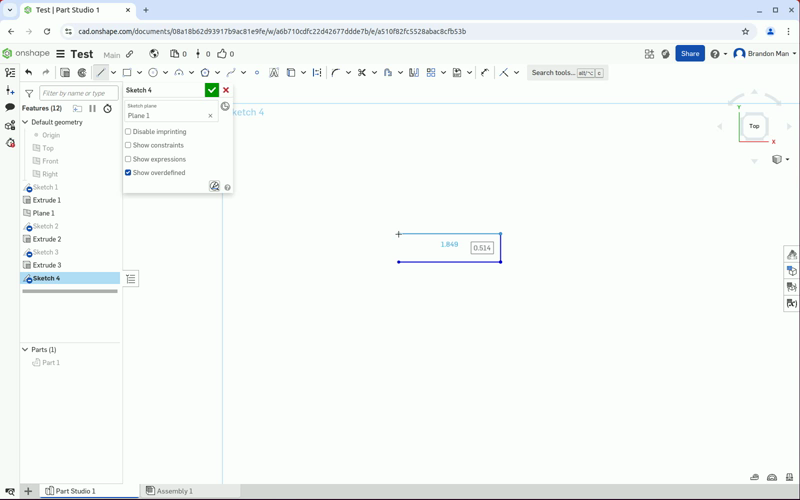
scroll(-6)
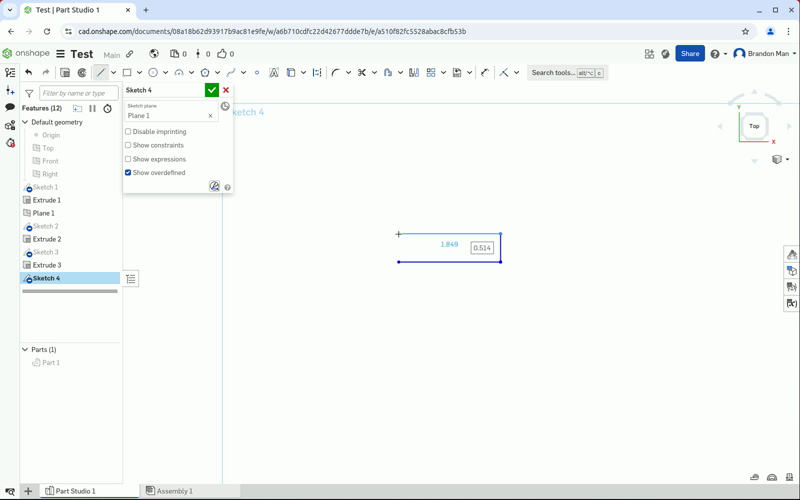
scroll(-6)
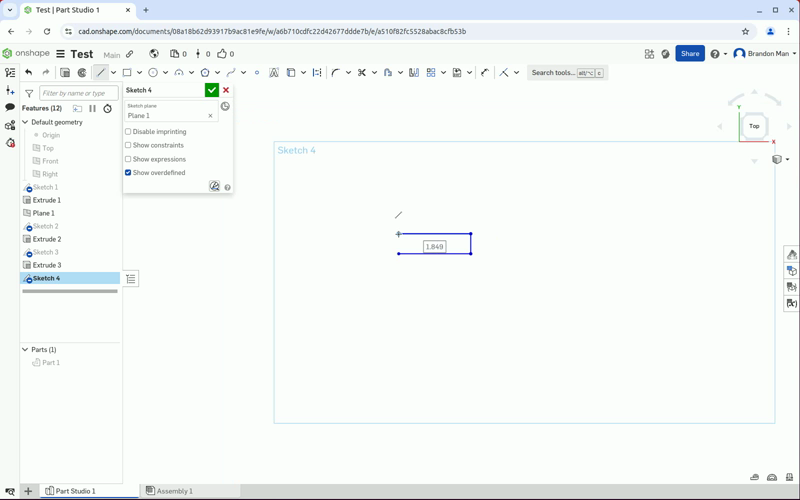
scroll(-6)
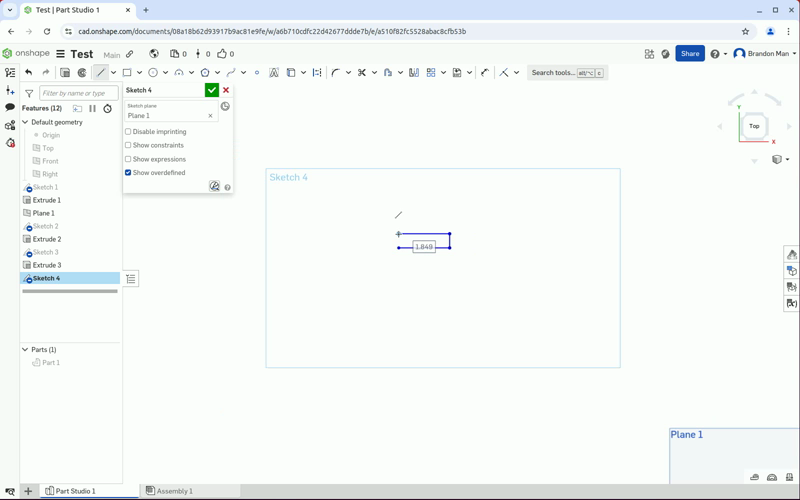
scroll(-6)
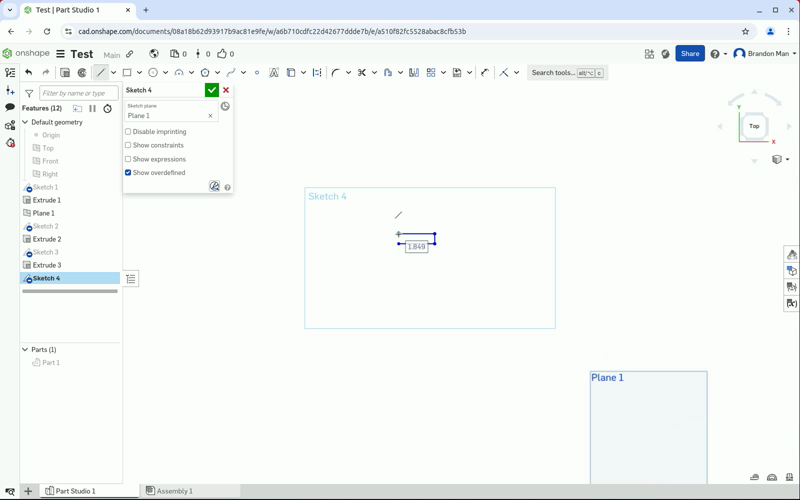
scroll(-6)
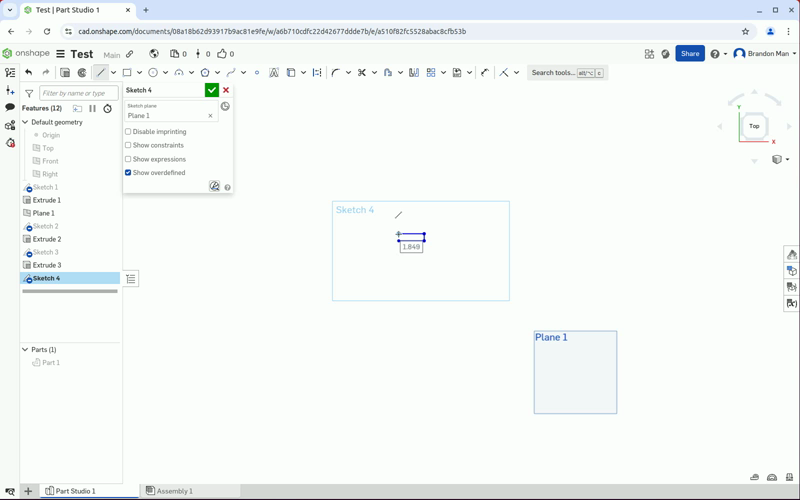
scroll(-6)
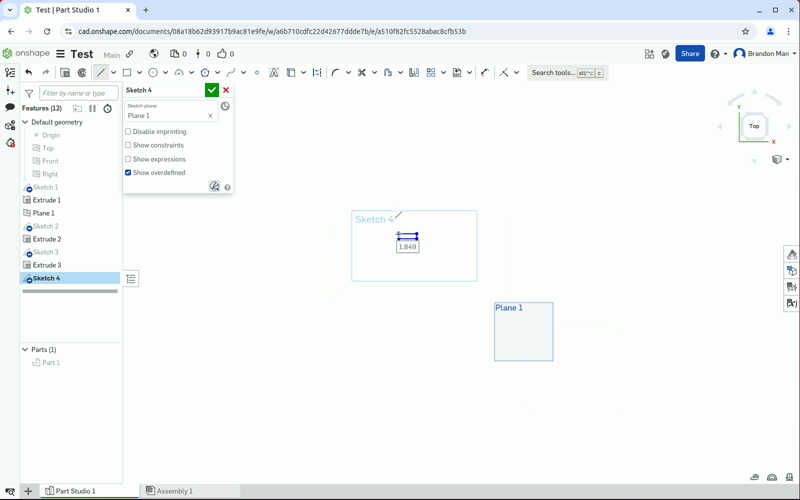
scroll(-6)
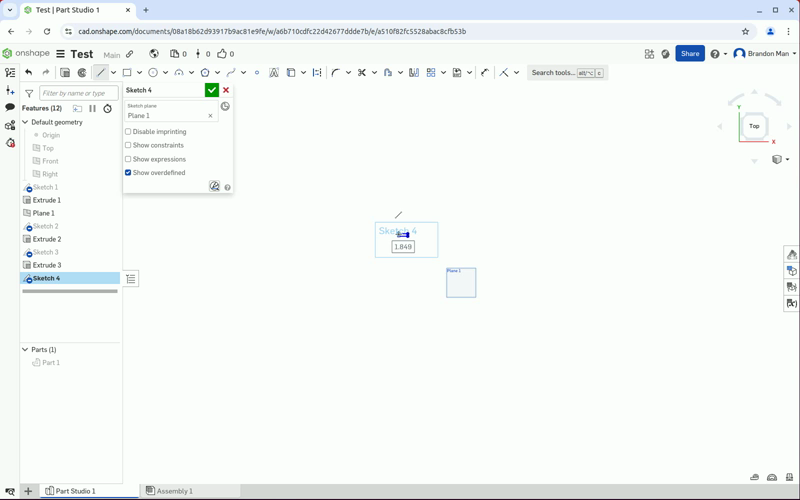
key_up(shift)
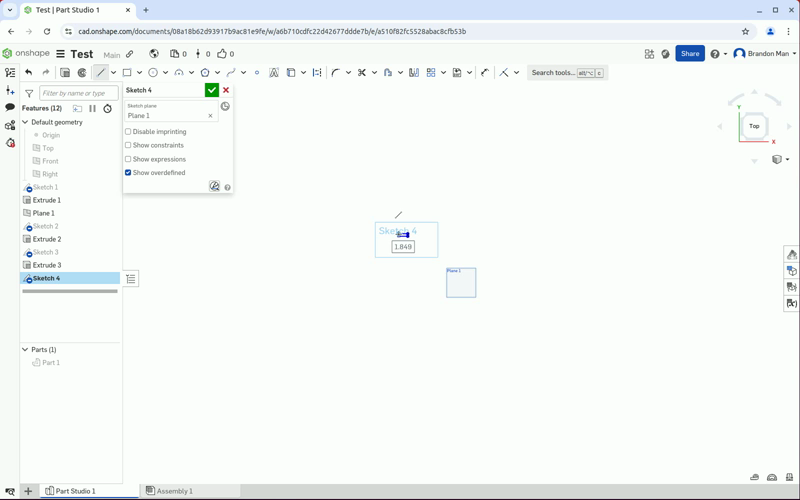
mouse_move(428, 233)
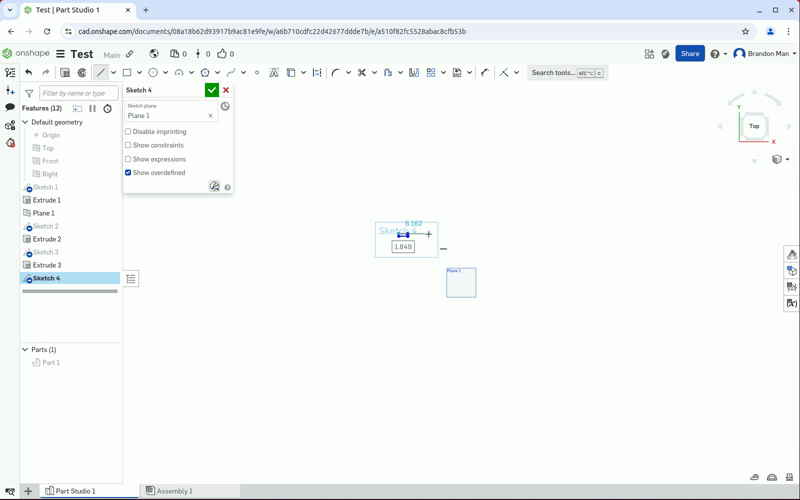
key_down(shift)
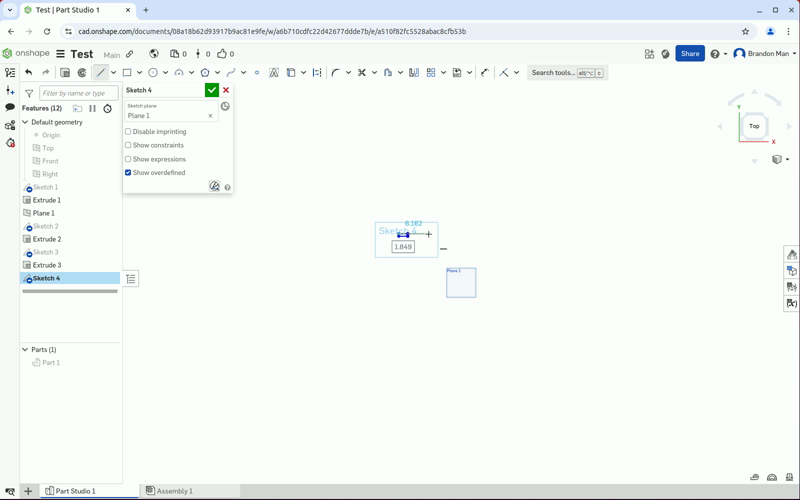
mouse_move(398, 236)
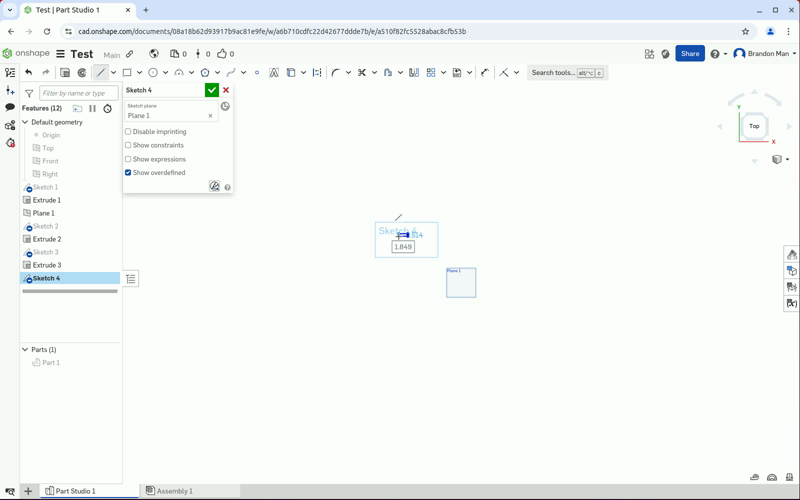
scroll(6)
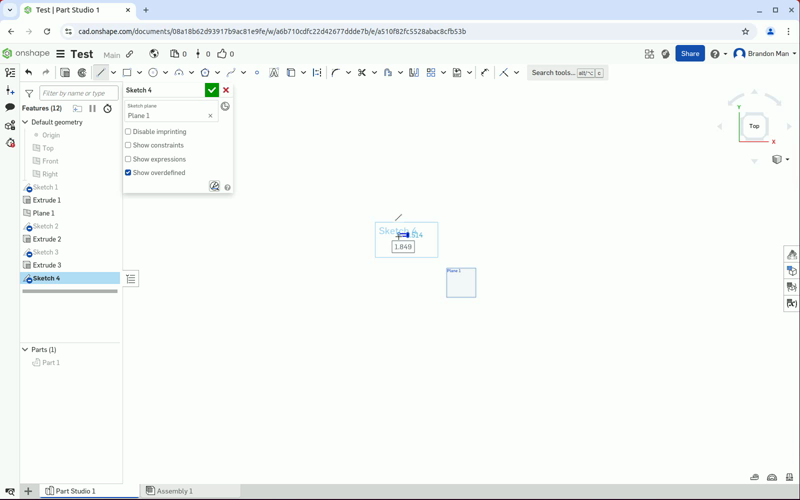
scroll(6)
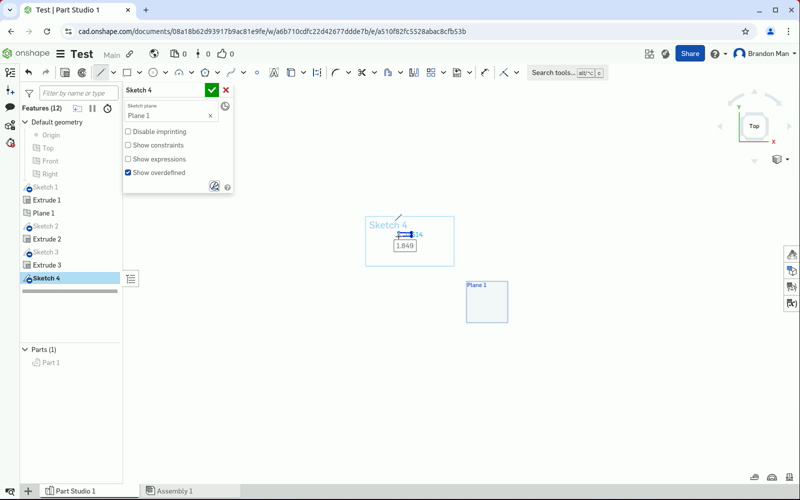
scroll(6)
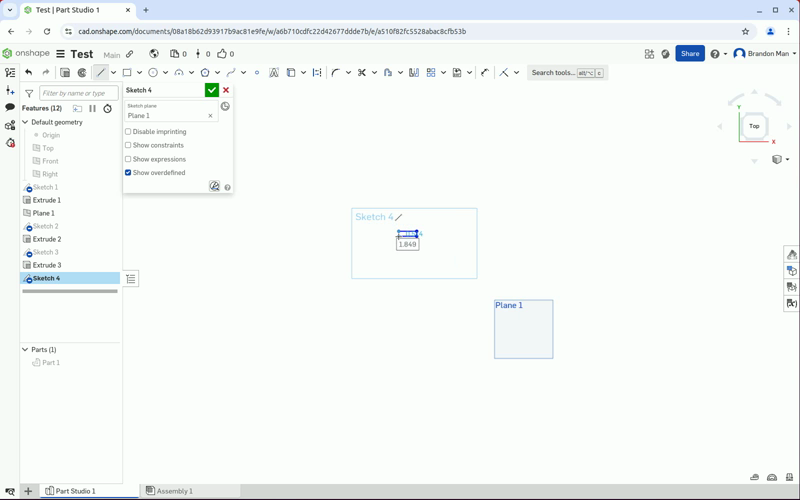
scroll(6)
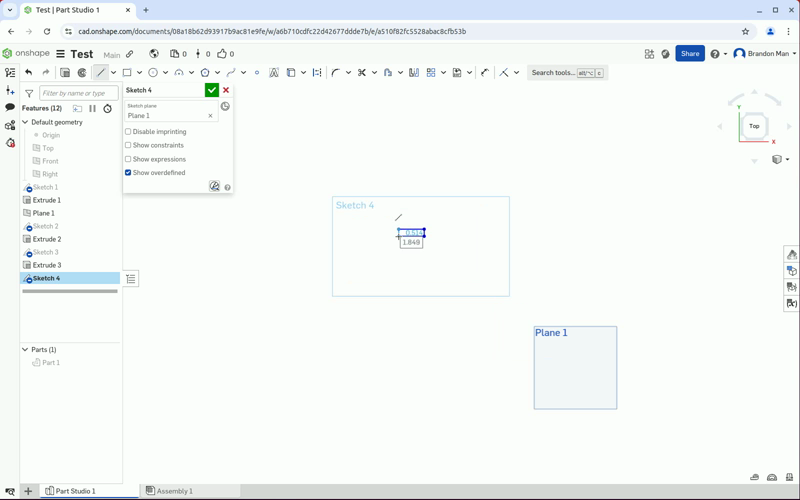
scroll(6)
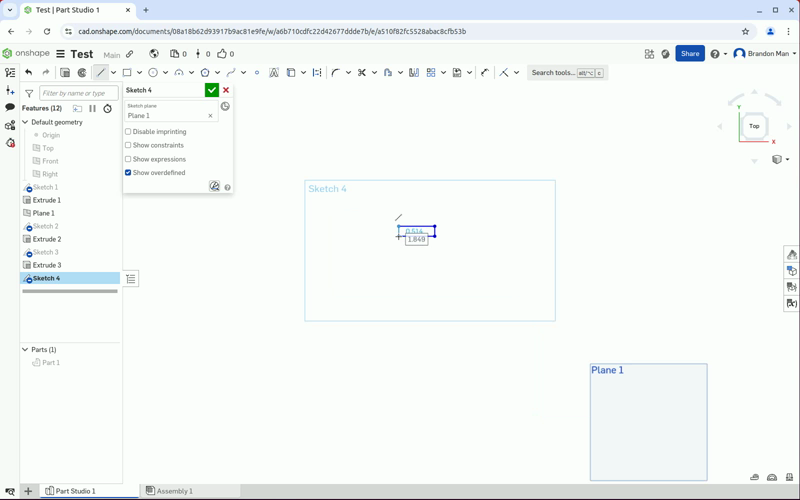
scroll(6)
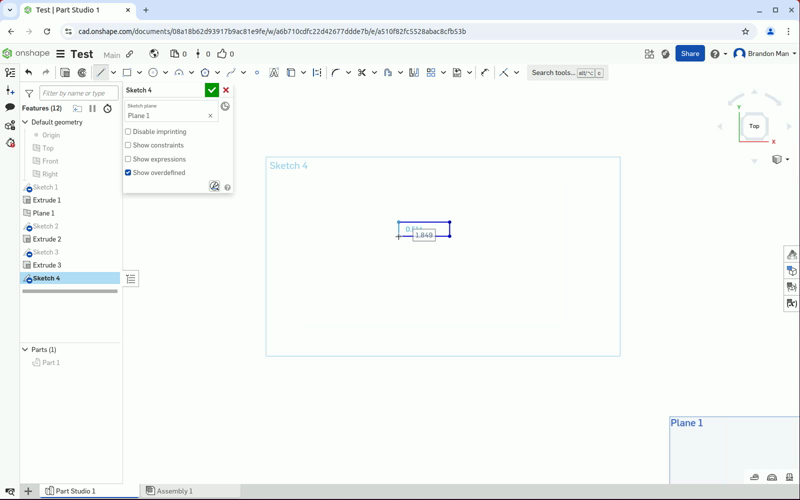
scroll(6)
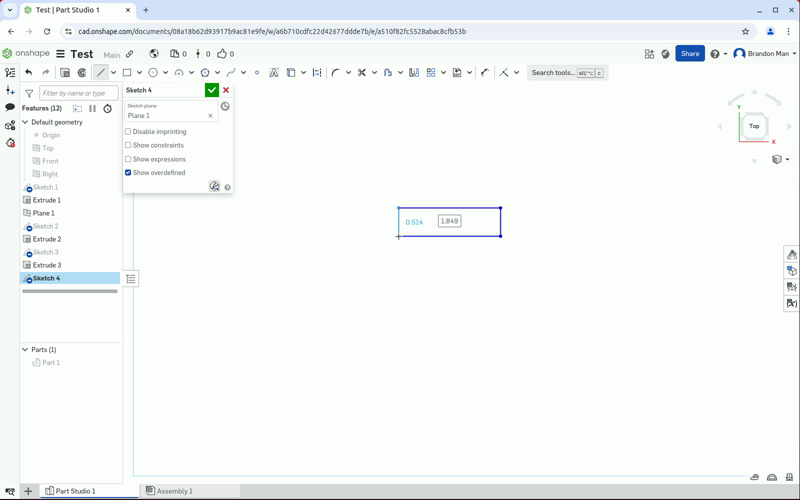
key_up(shift)
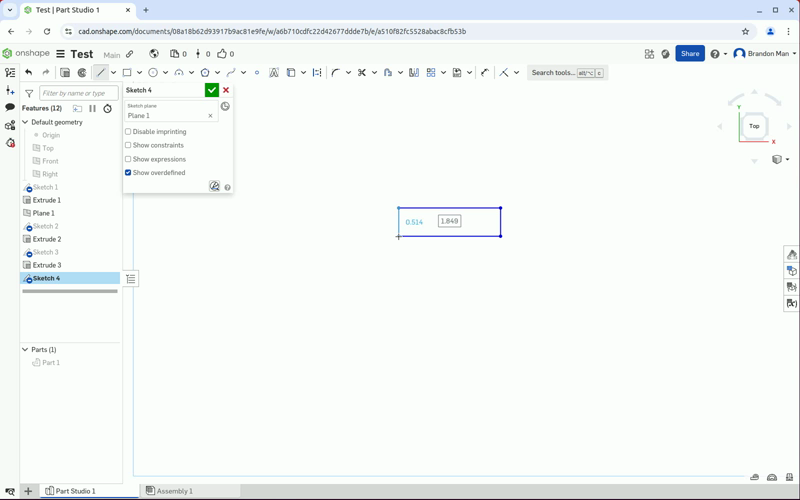
click(398, 236)
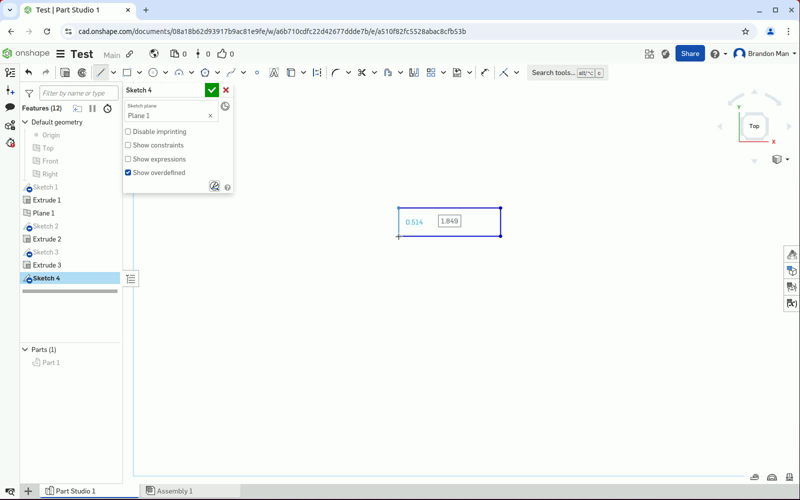
scroll(-6)
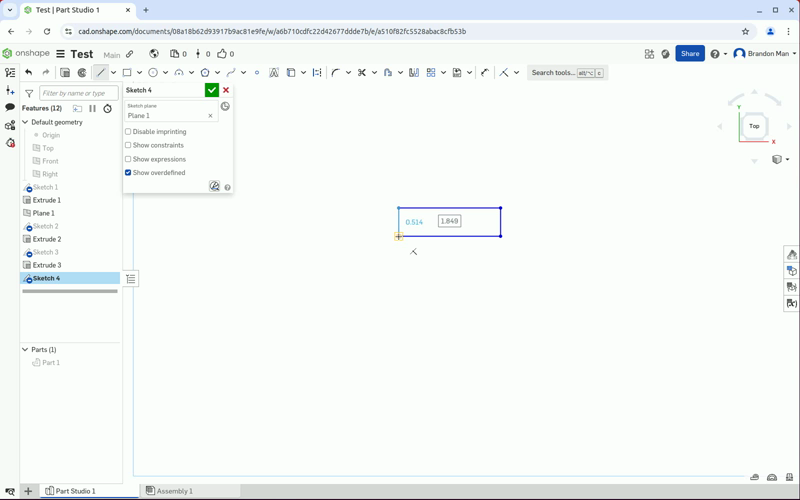
scroll(-6)
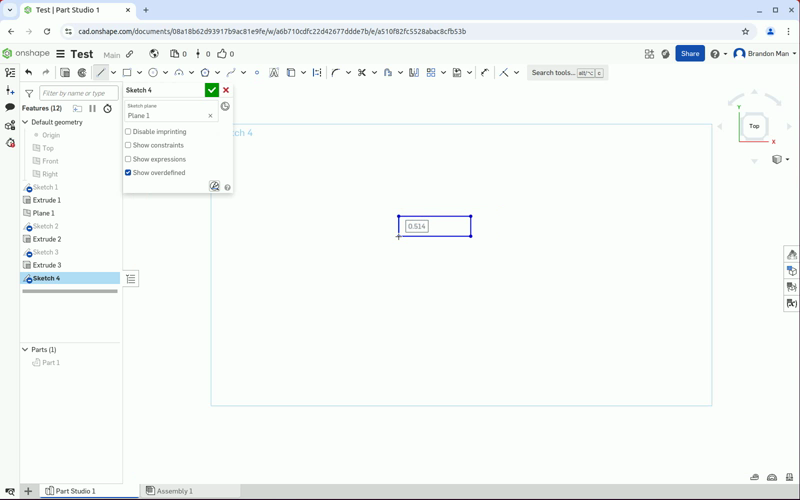
scroll(-6)
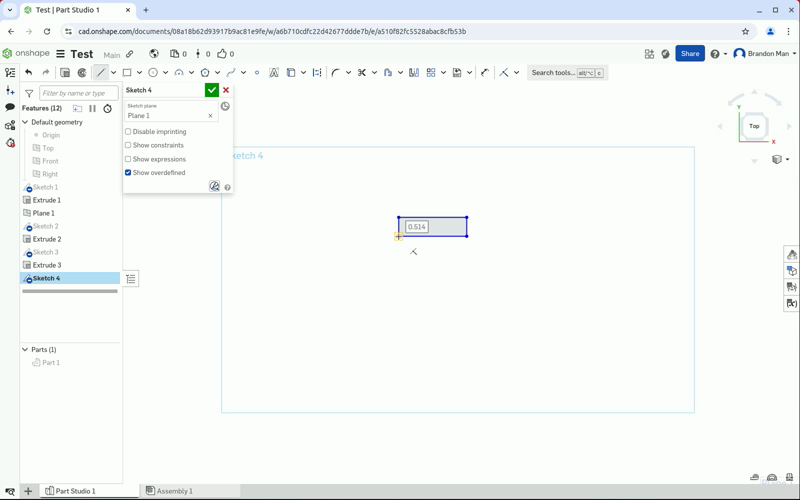
scroll(-6)
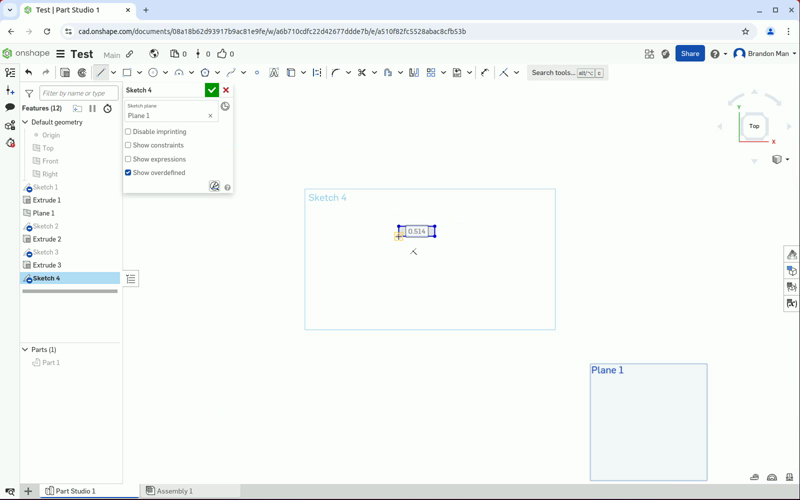
scroll(-6)
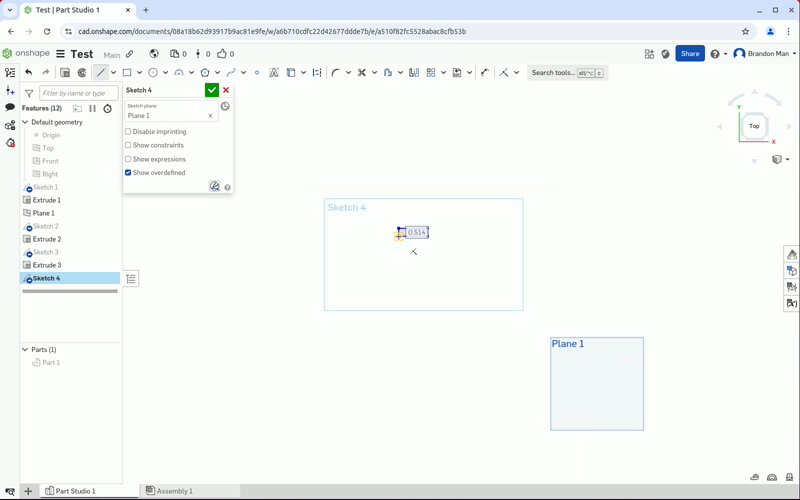
scroll(-6)
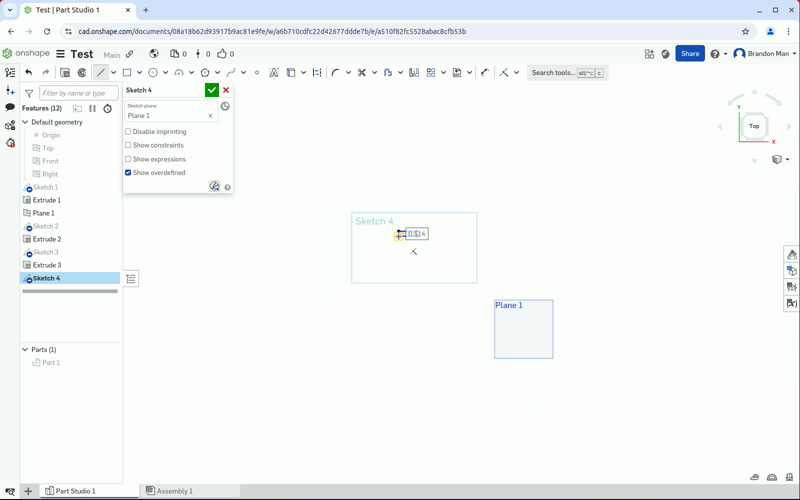
scroll(-6)
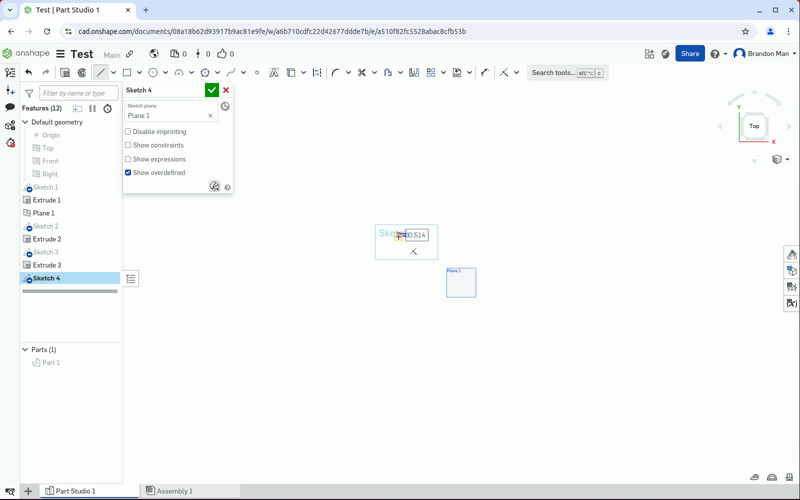
key(esc)
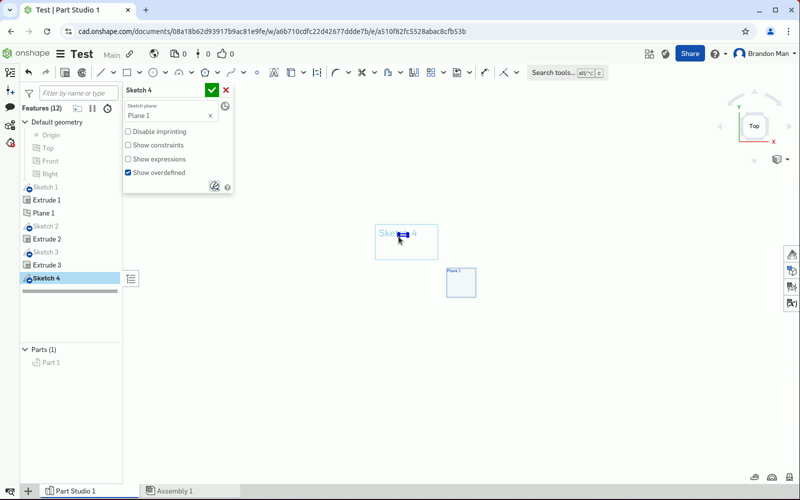
mouse_move(401, 234)
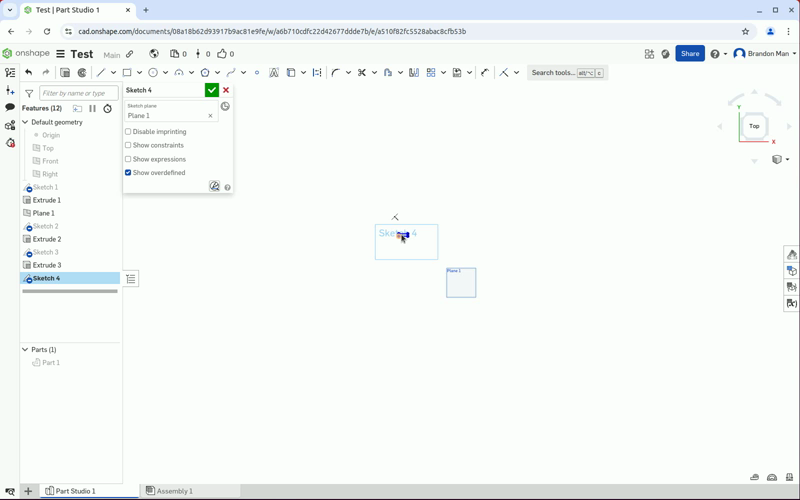
scroll(6)
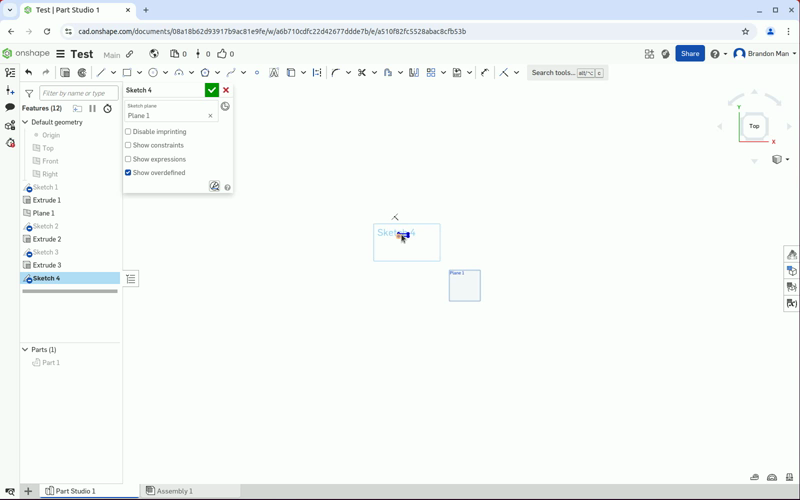
scroll(6)
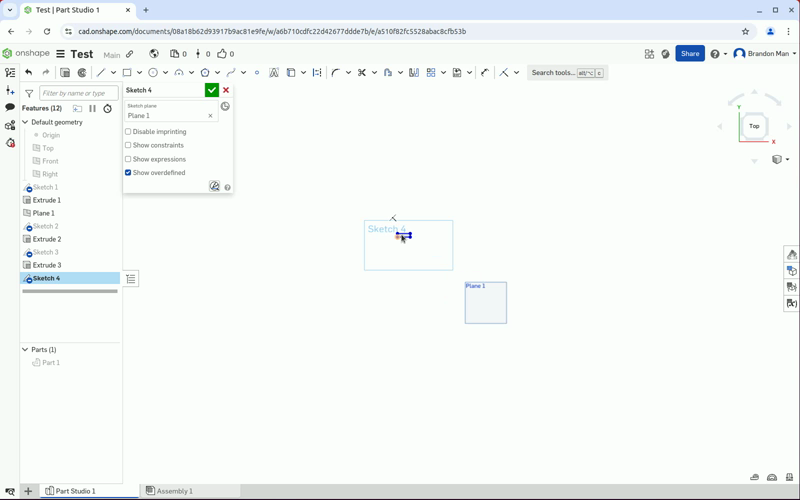
scroll(6)
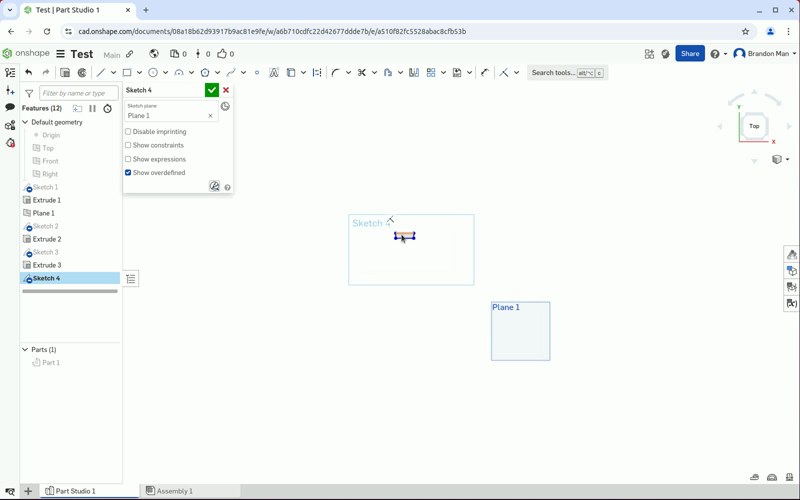
scroll(6)
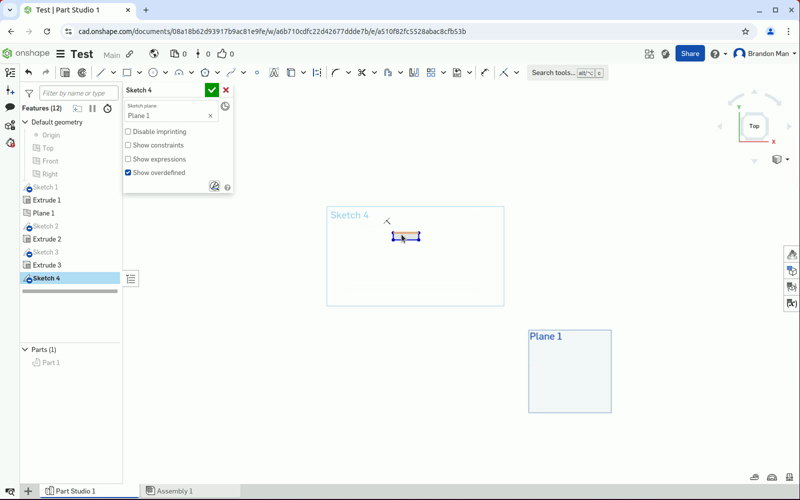
scroll(6)
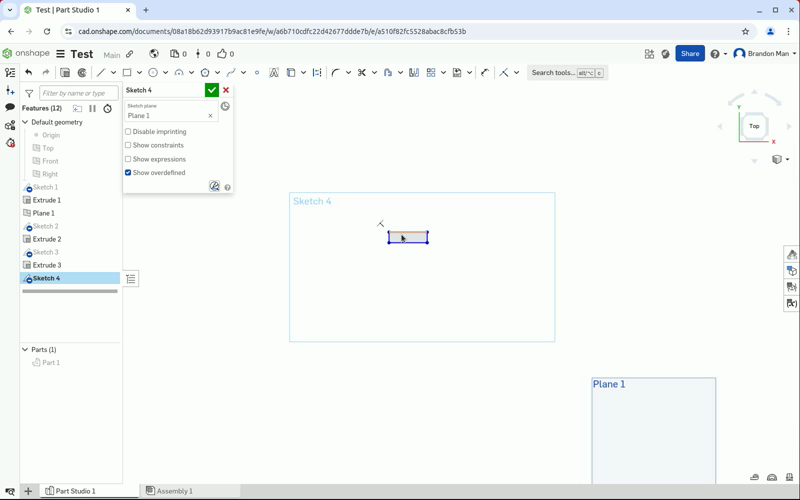
scroll(6)
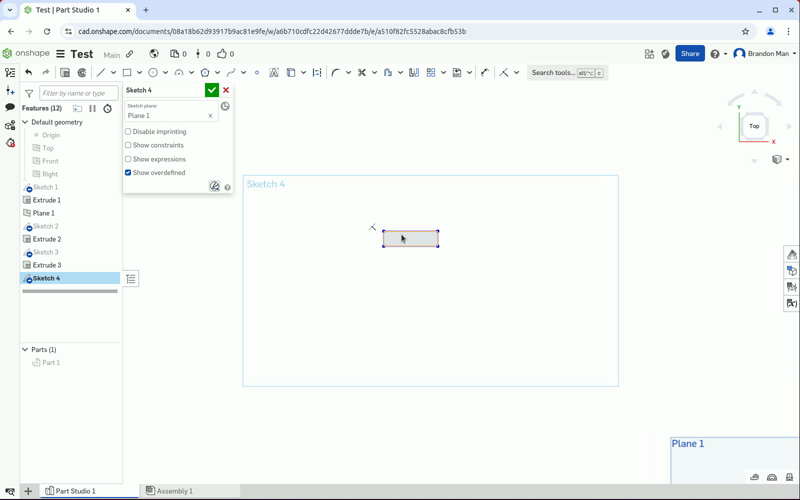
scroll(6)
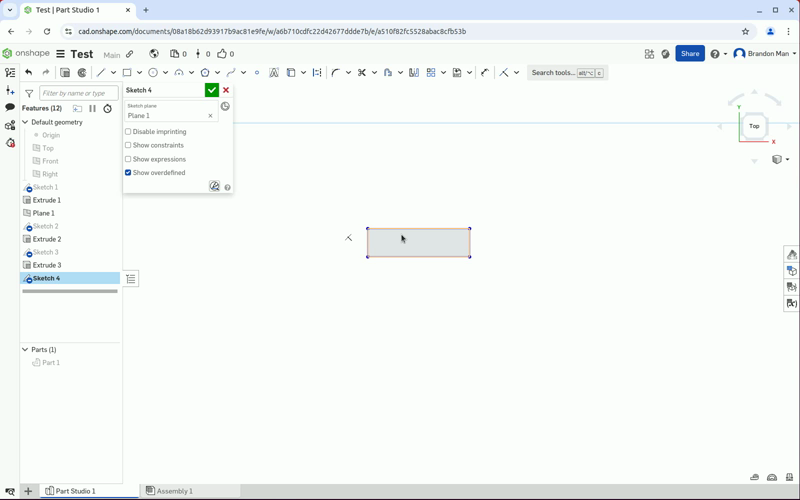
click(401, 234)
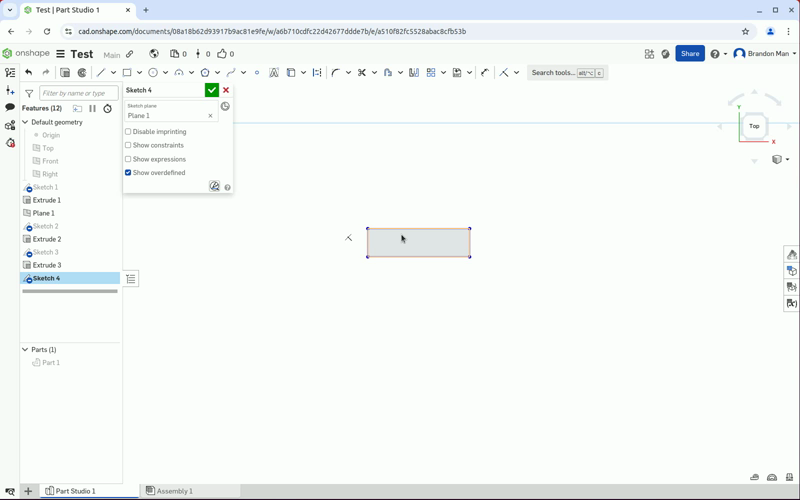
scroll(-6)
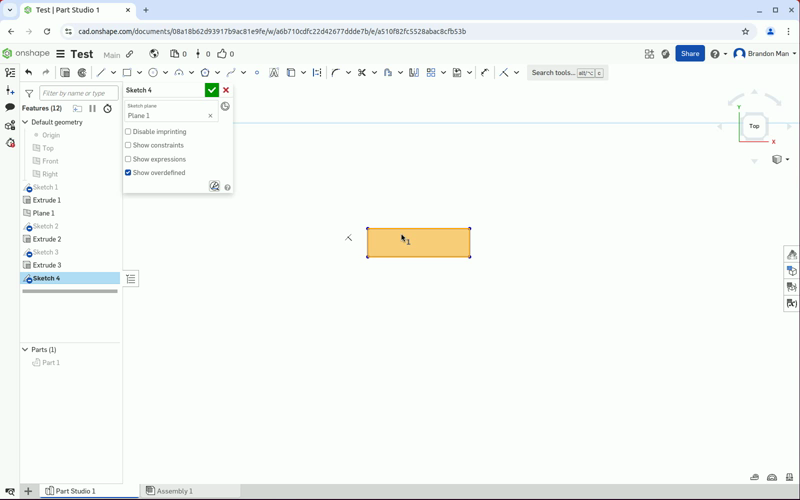
scroll(-6)
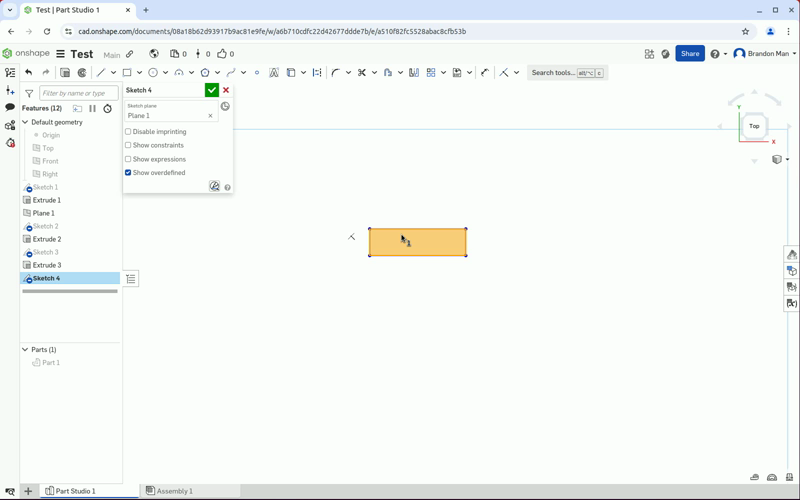
scroll(-6)
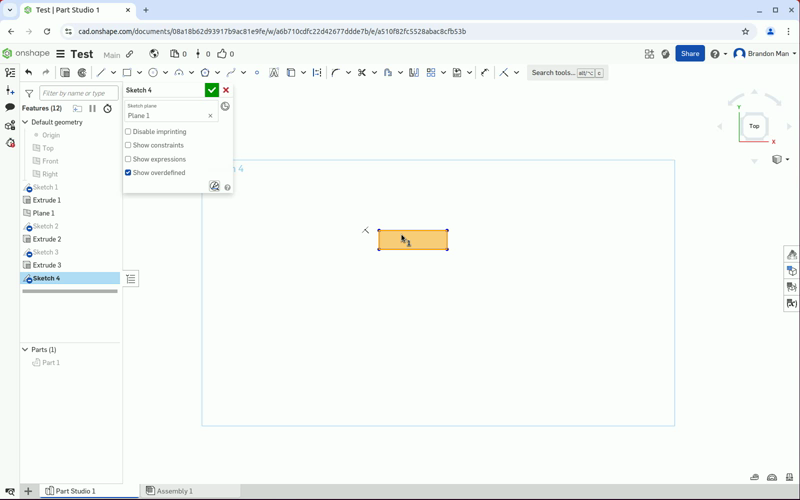
scroll(-6)
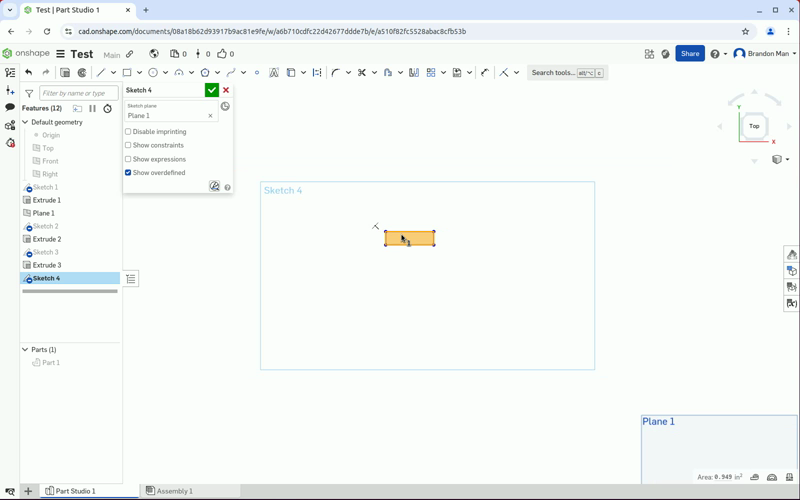
scroll(-6)
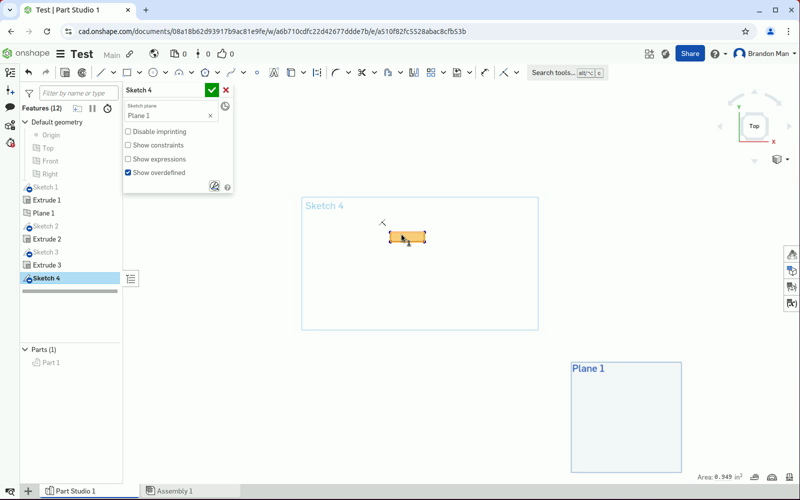
scroll(-6)
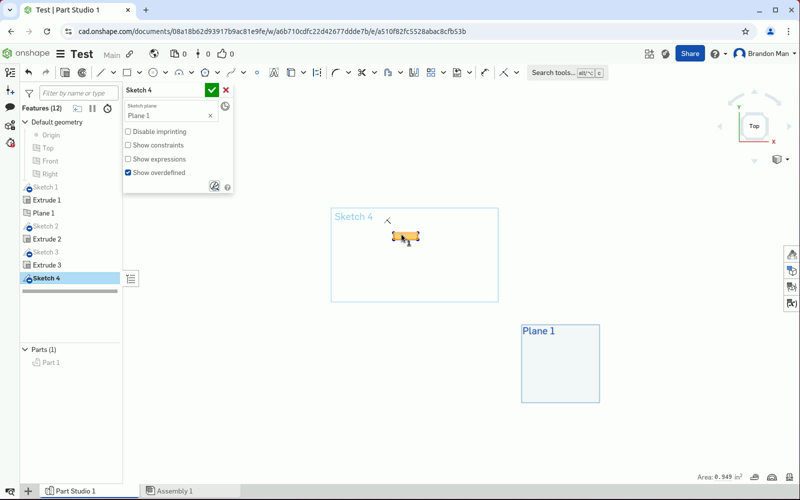
scroll(-6)
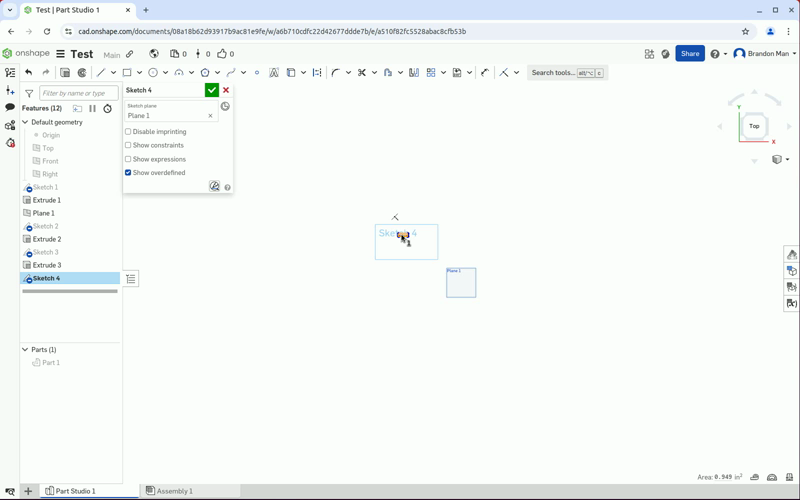
mouse_move(73, 352)
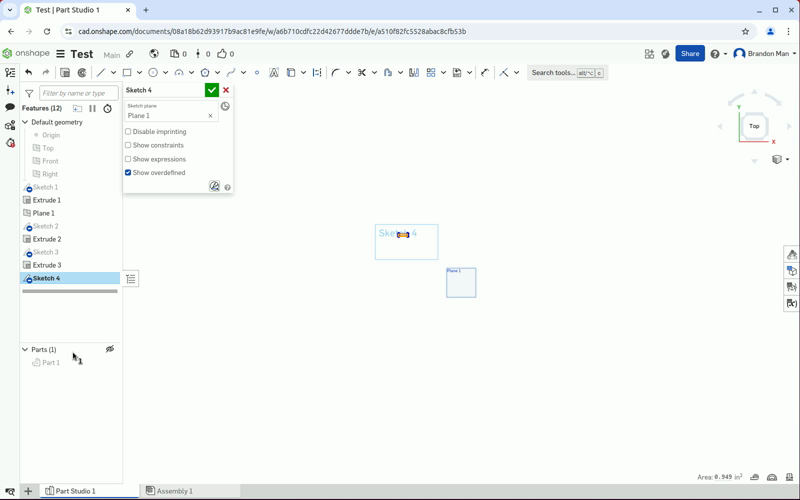
key(shift+y)
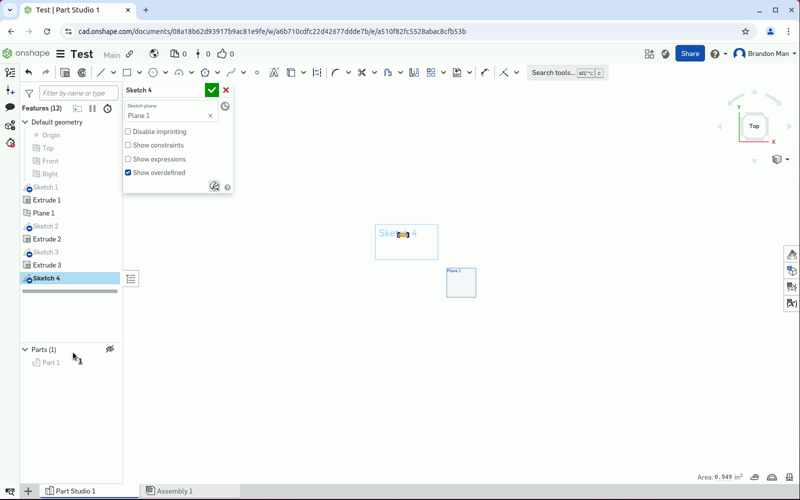
key(shift+e)
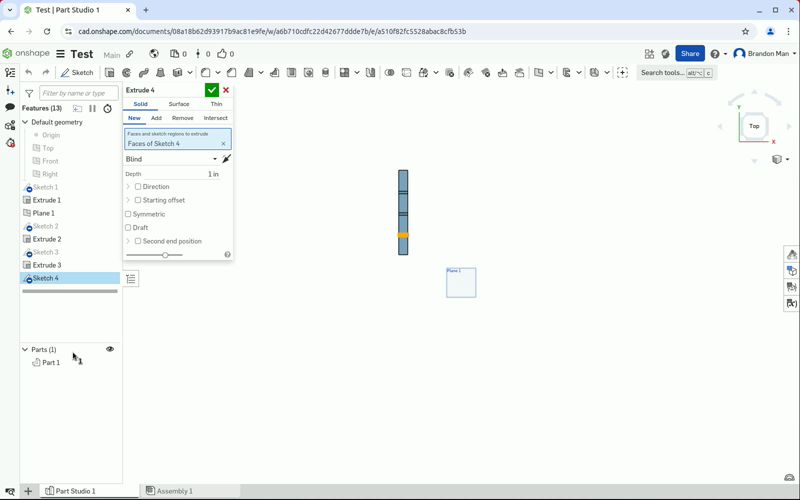
mouse_move(143, 106)
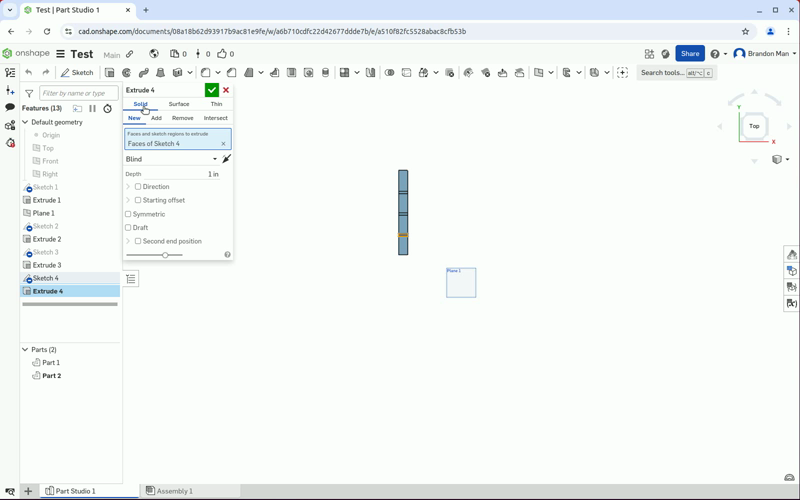
click(143, 106)
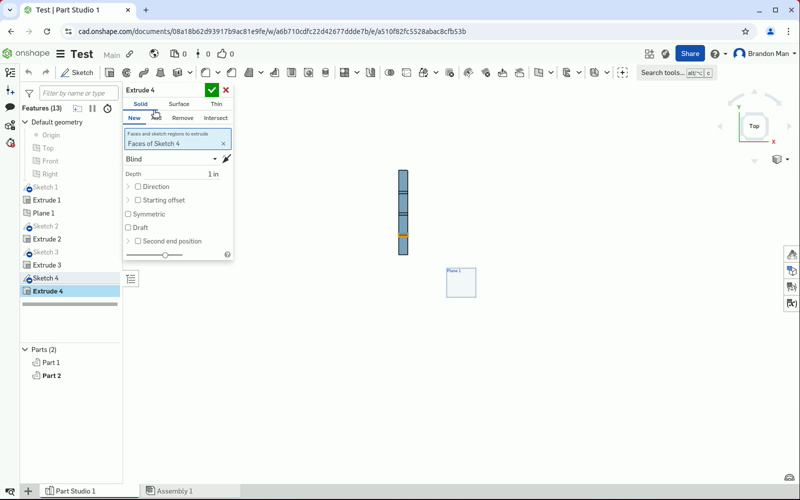
mouse_move(186, 120)
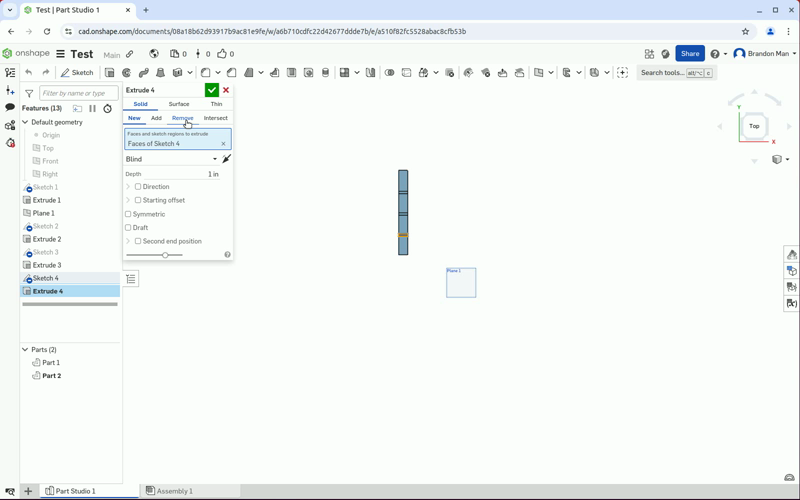
click(186, 120)
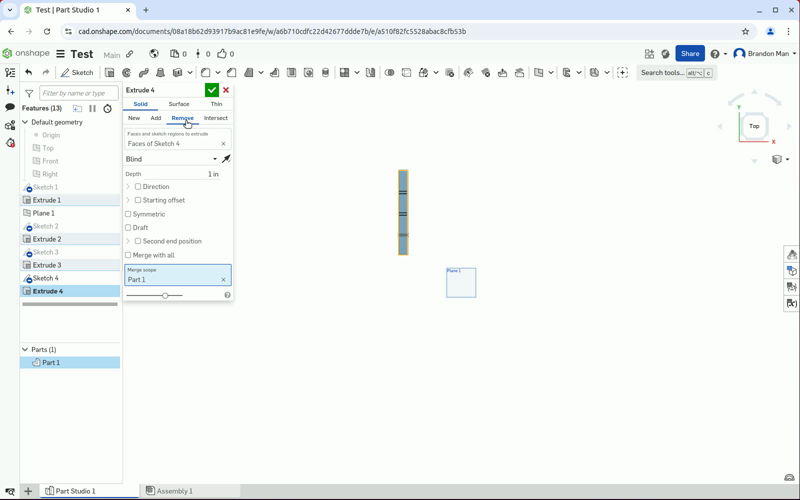
key(tab, 4)
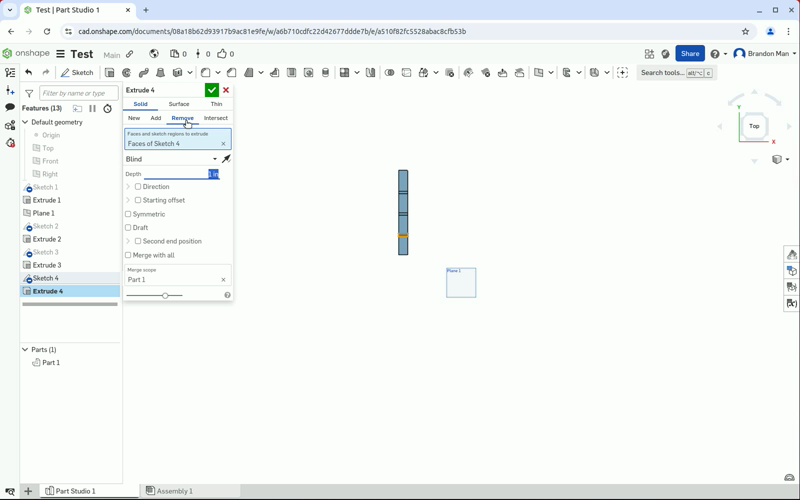
text(0.963)
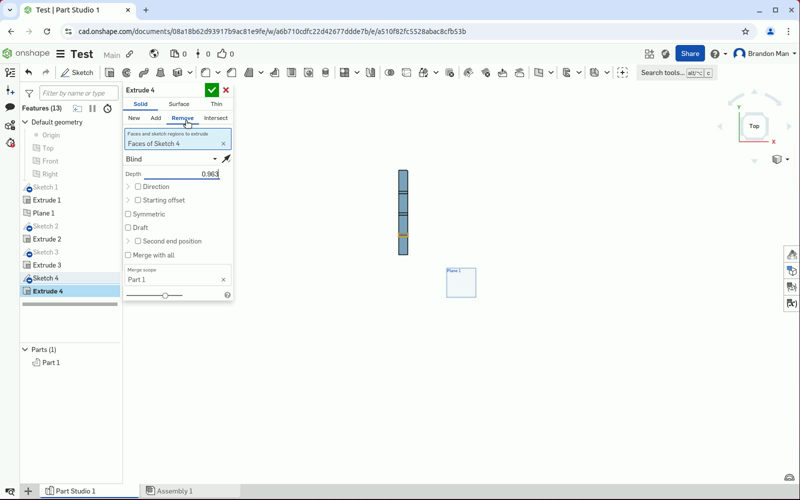
key(tab, 6)
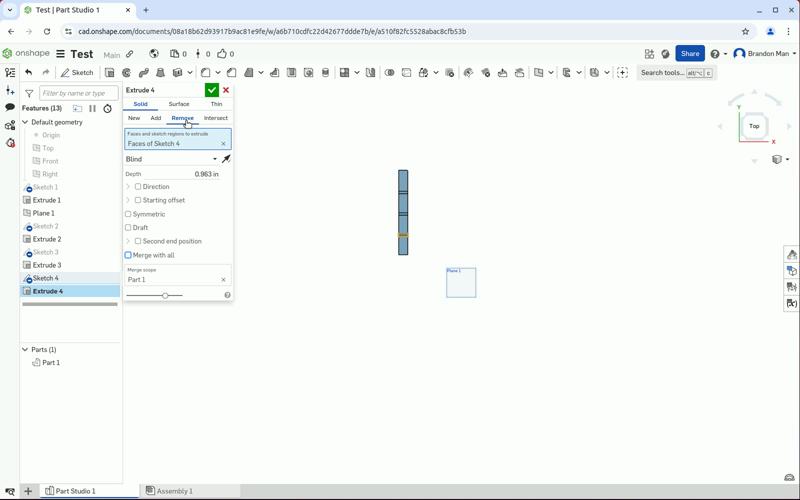
key(space)
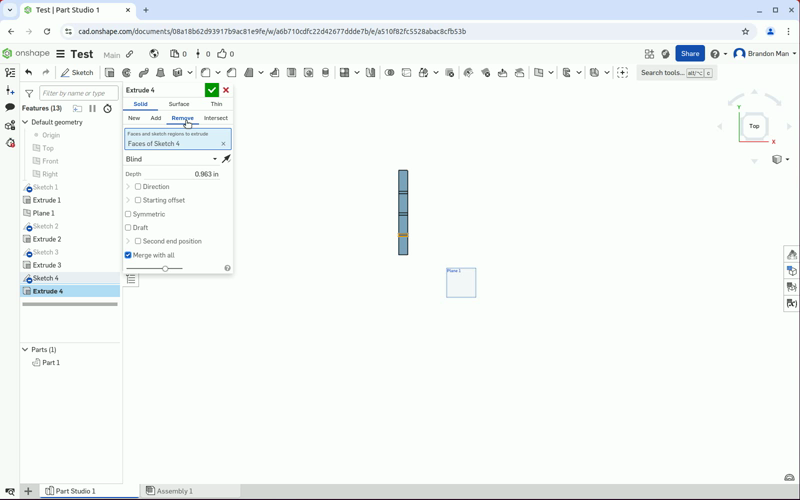
key(enter)
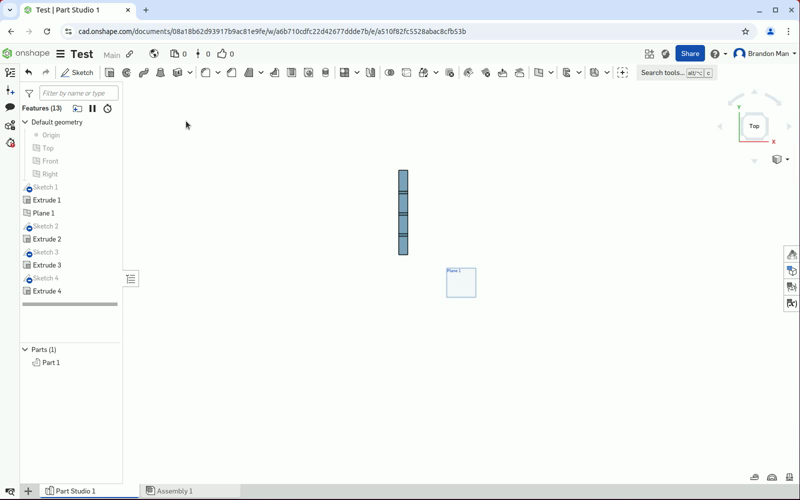
key(shift+h)
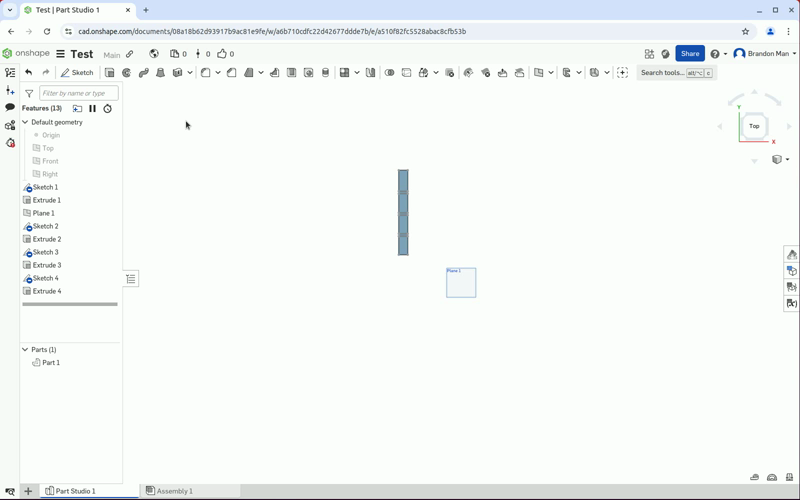
key(shift+h)
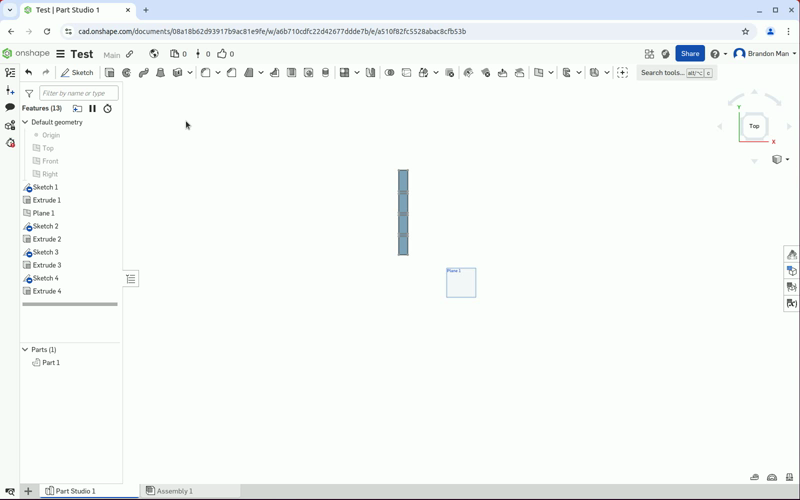
key(shift+7)
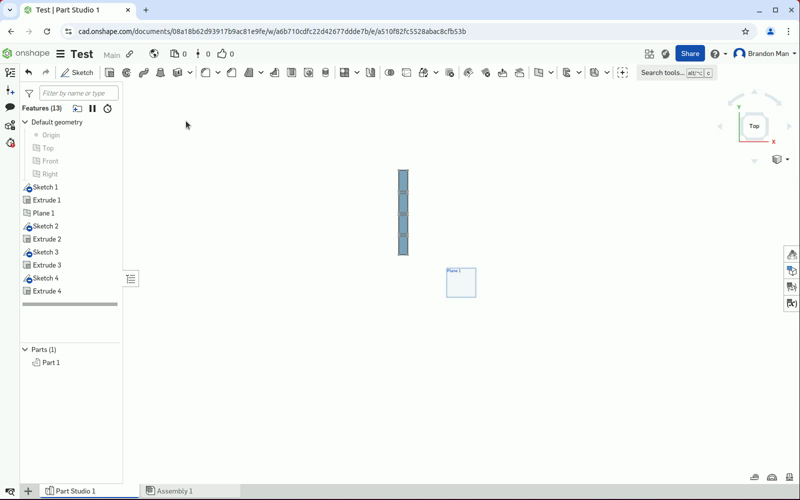
key(up, 3)
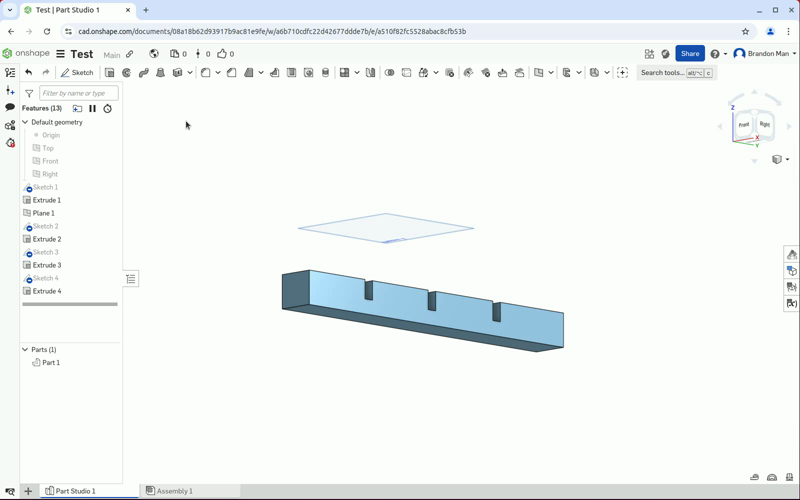
key(left, 3)
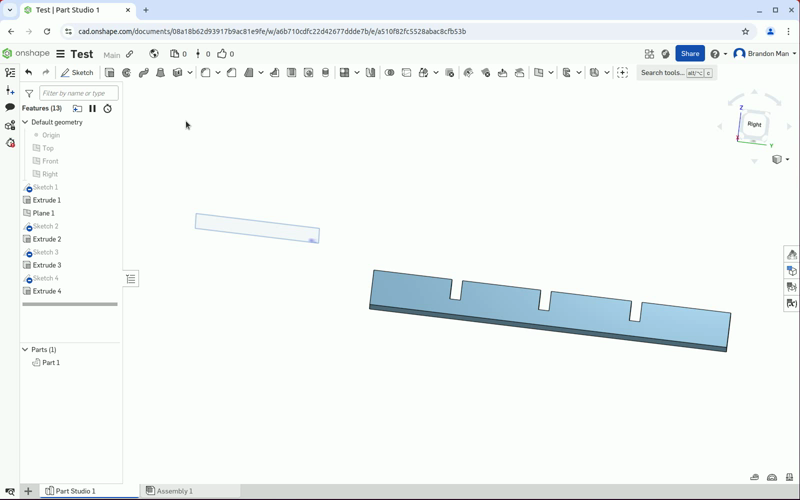
key(right, 3)
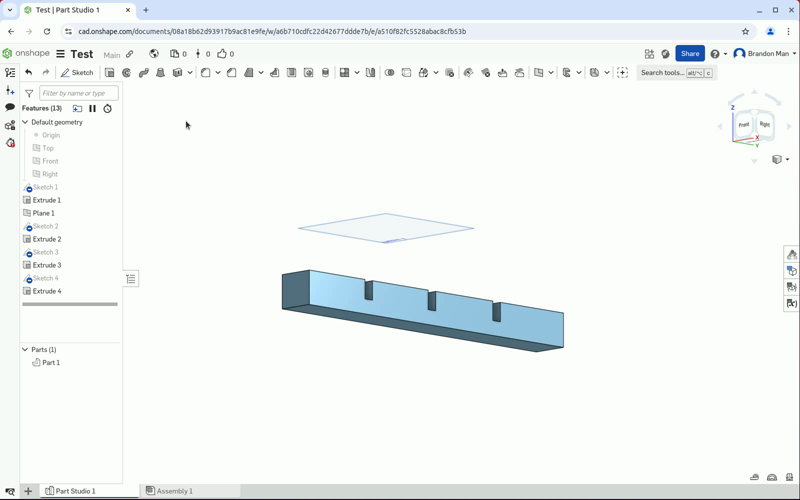
key(down, 3)
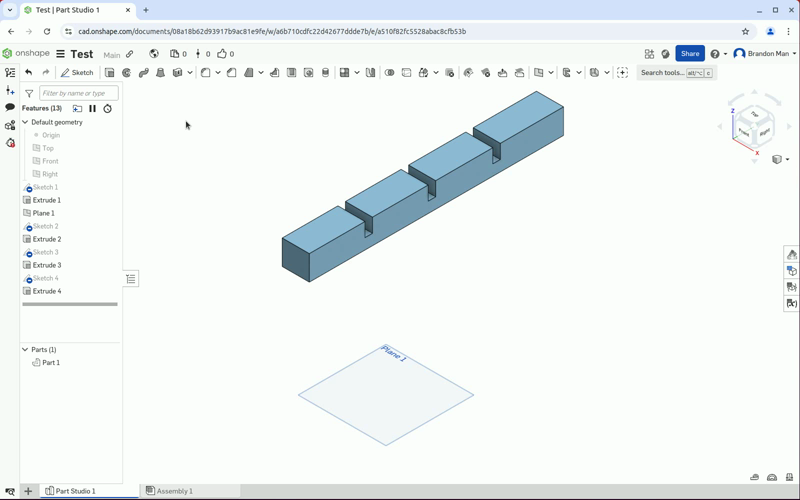
mouse_move(73, 189)
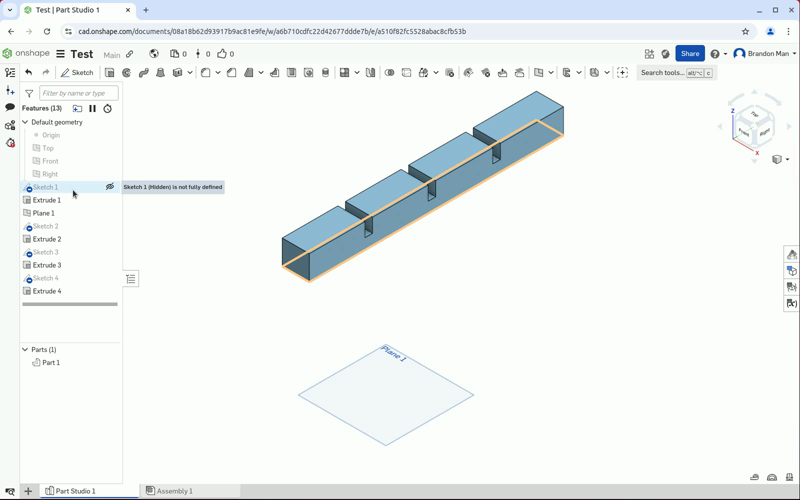
click(73, 189)